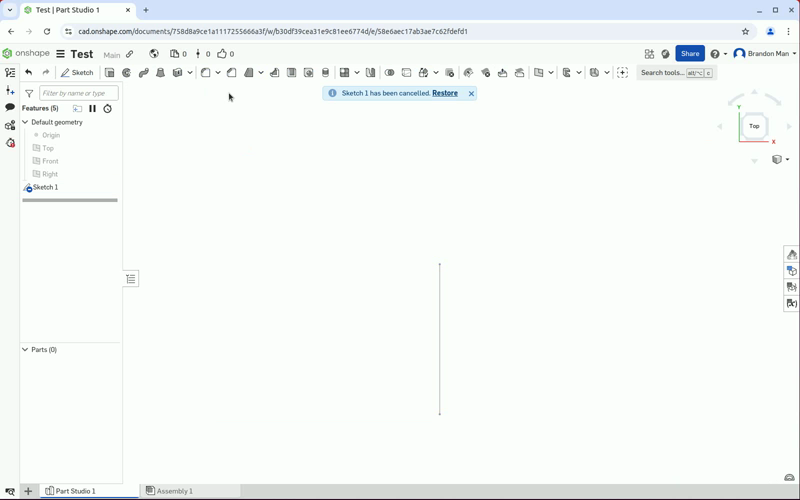
key(shift+h)
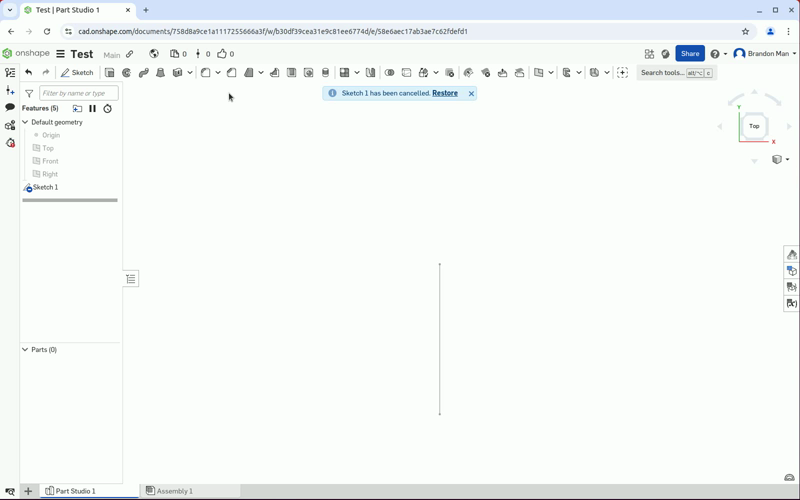
key(shift+s)
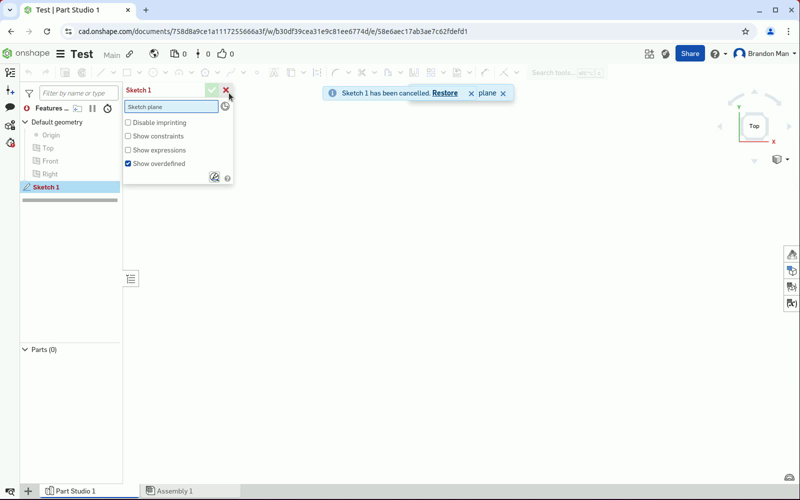
mouse_move(73, 150)
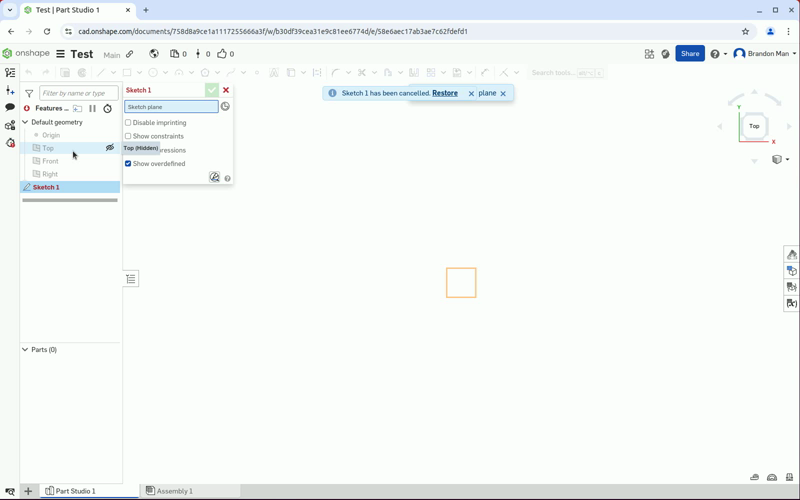
click(73, 150)
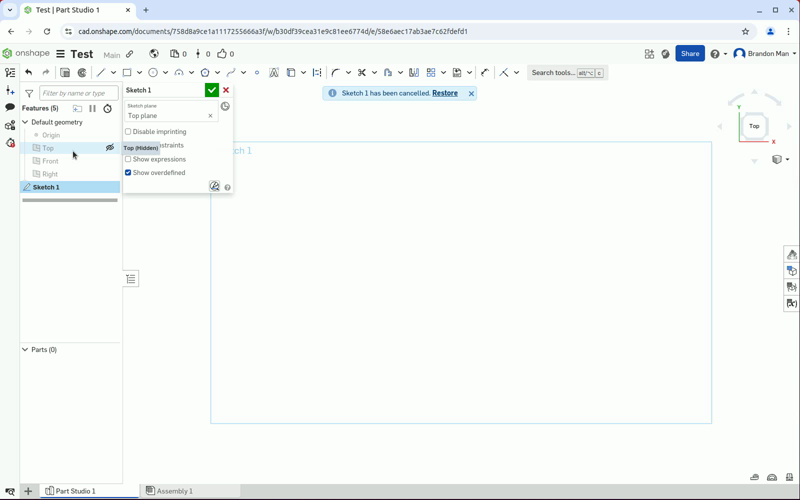
mouse_move(73, 352)
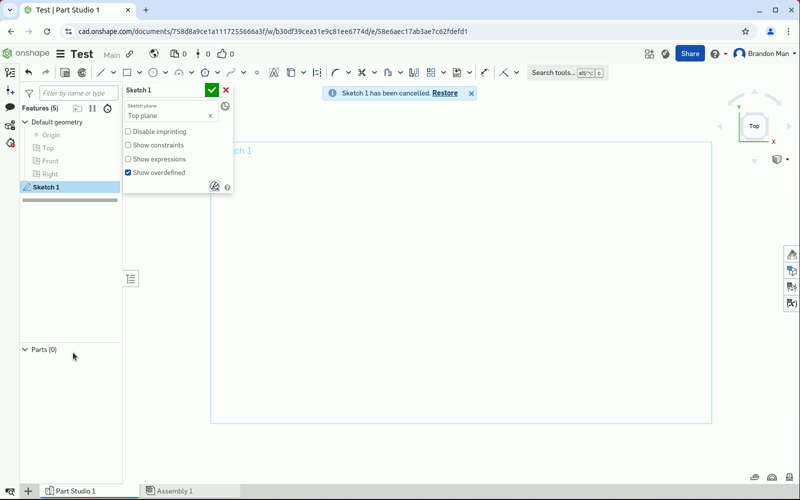
key(y)
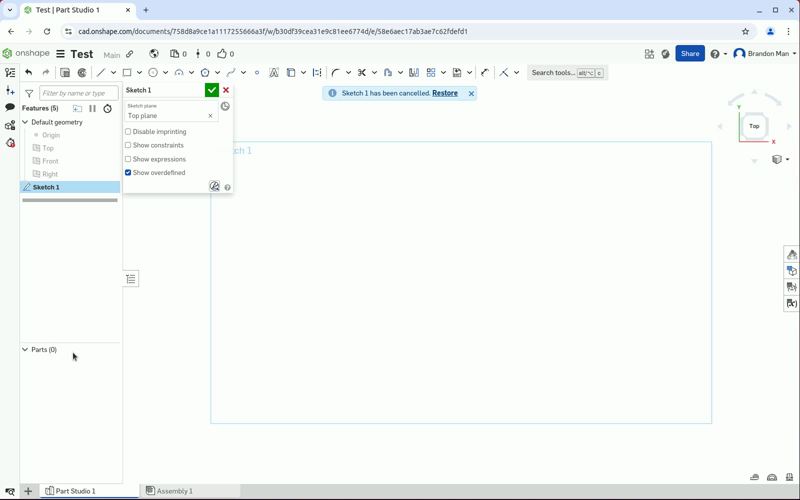
key(l)
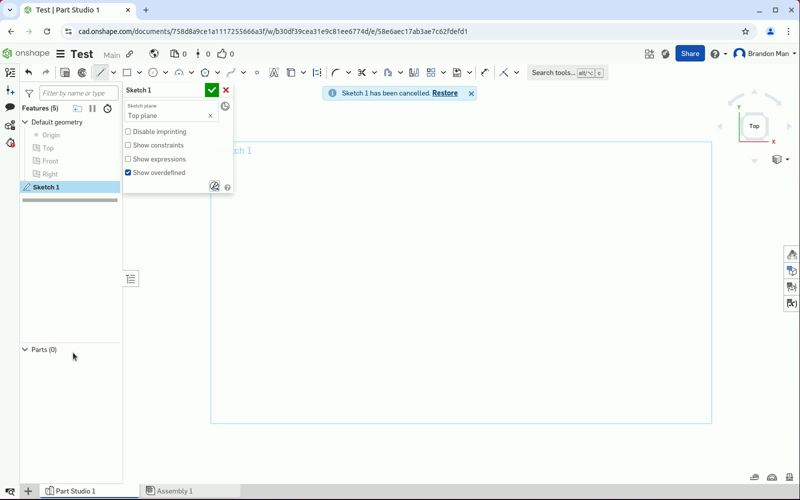
key_down(shift)
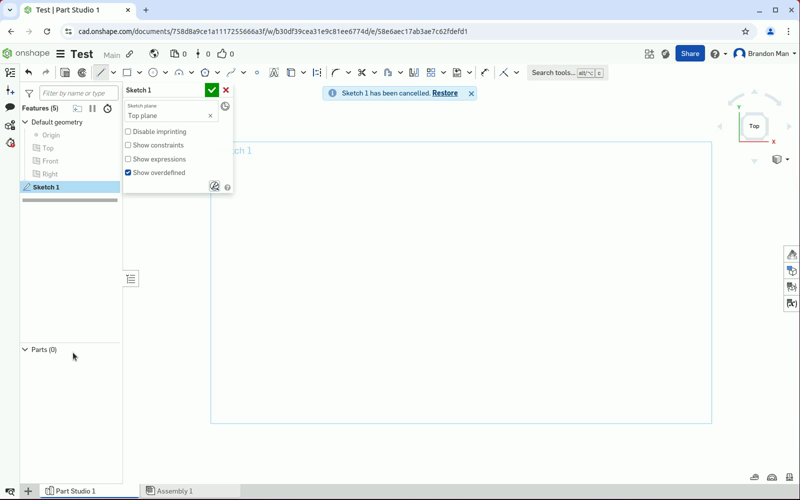
mouse_move(351, 335)
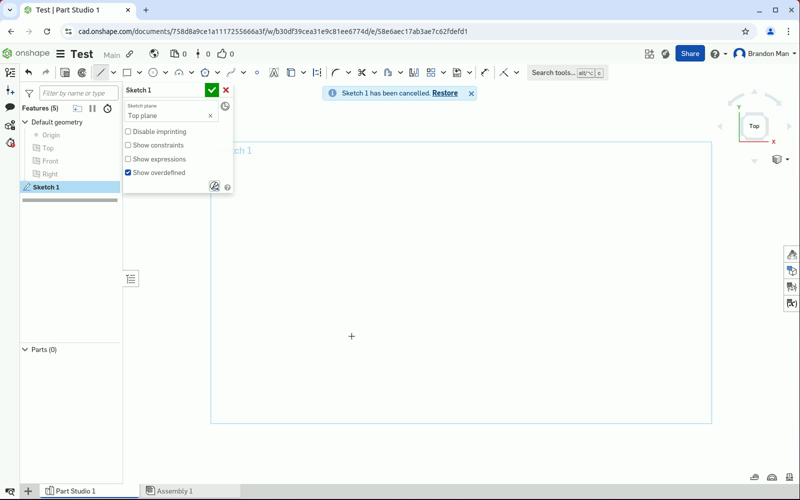
click(351, 335)
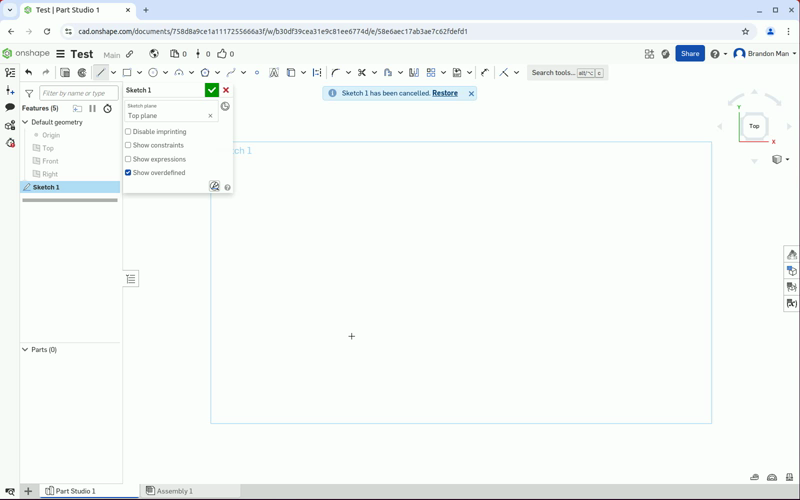
key_up(shift)
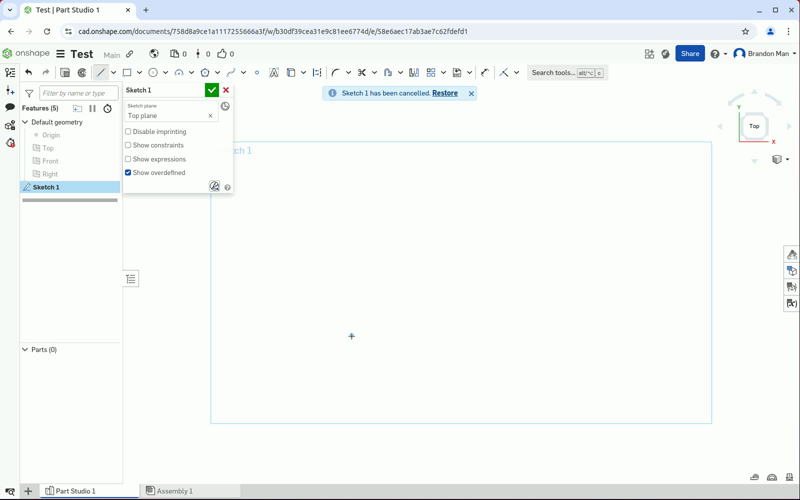
key_down(shift)
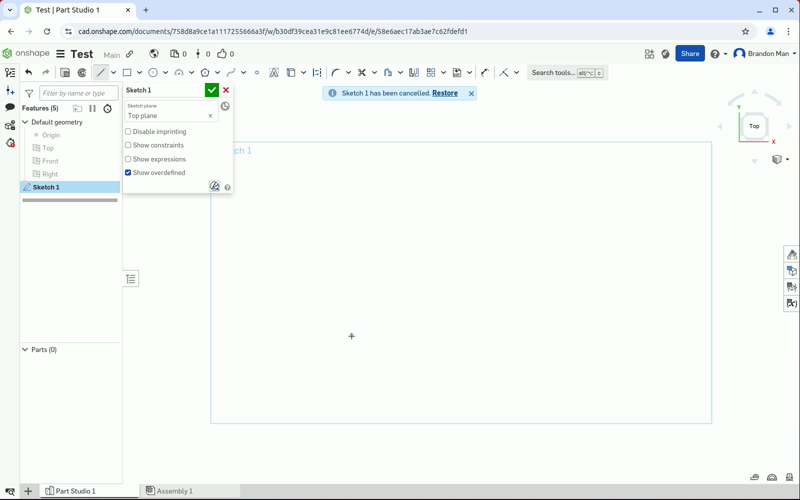
mouse_move(569, 335)
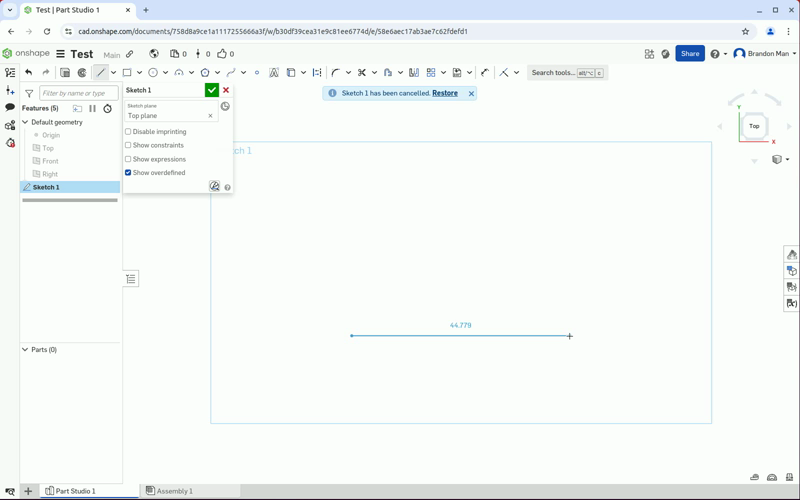
click(569, 335)
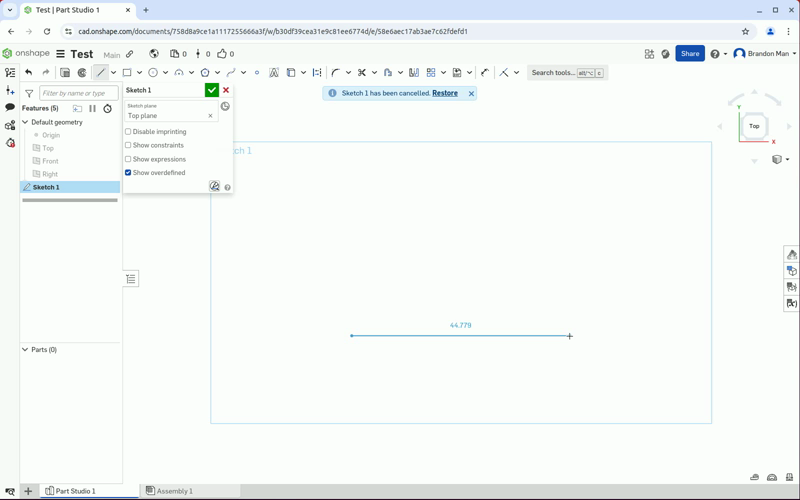
key_up(shift)
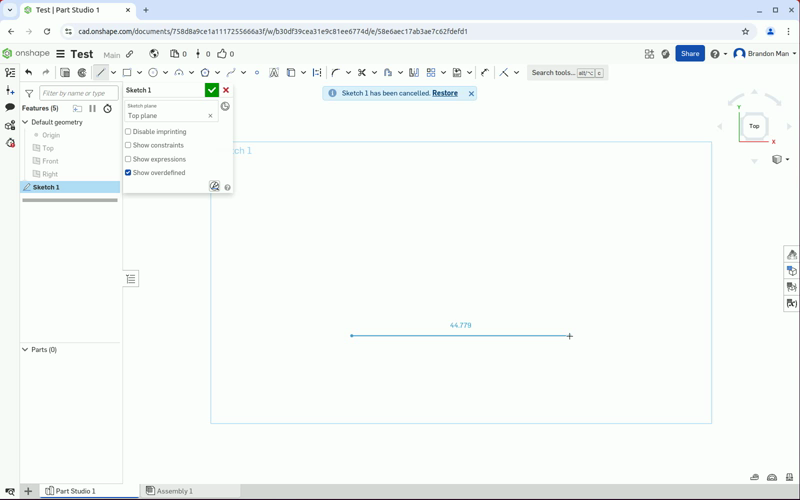
key_down(shift)
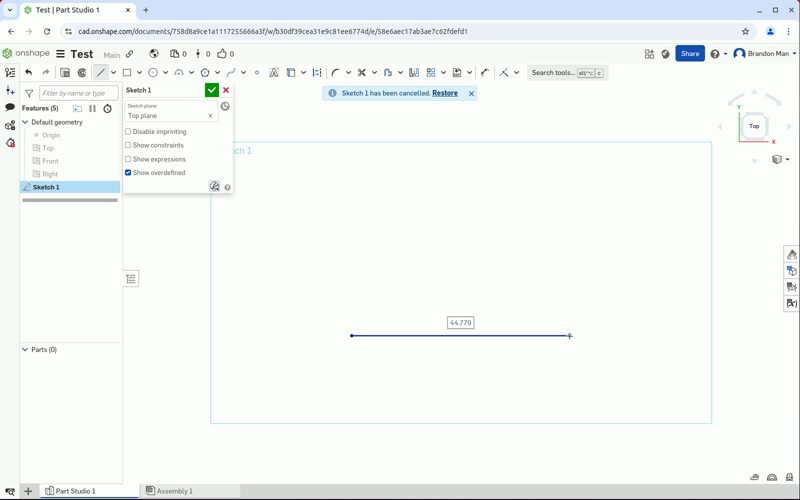
mouse_move(569, 230)
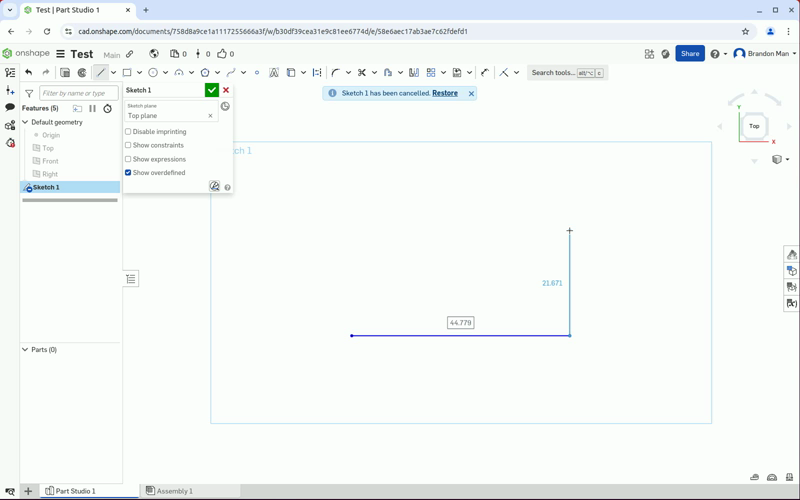
click(569, 230)
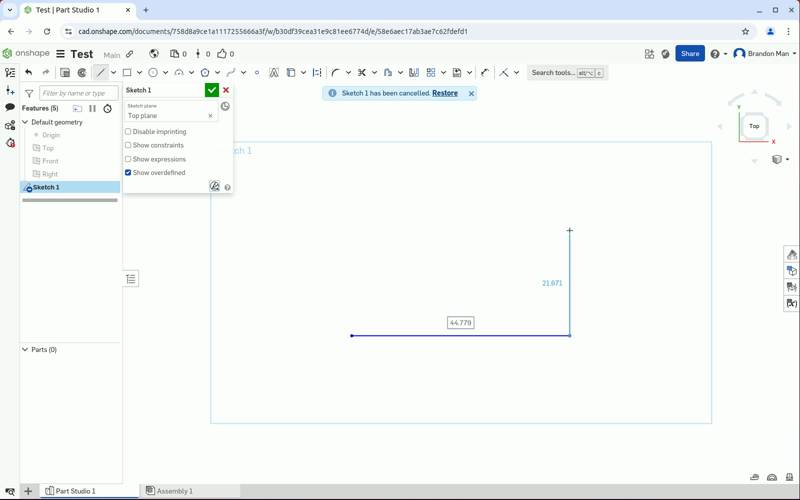
key_up(shift)
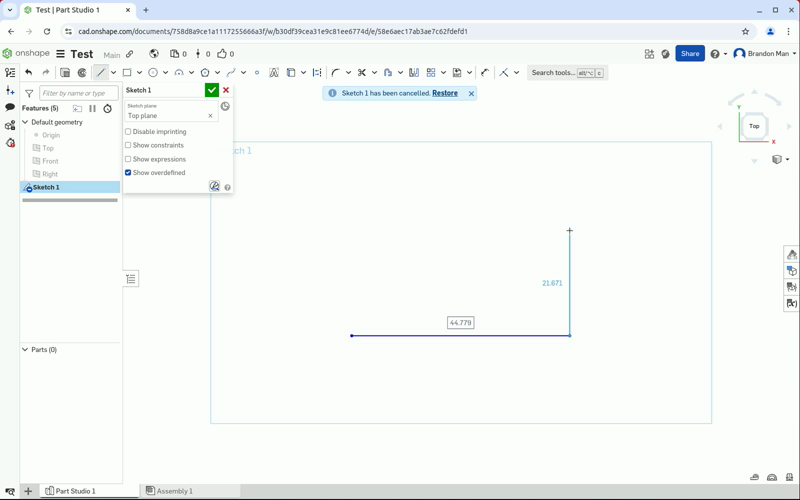
key_down(shift)
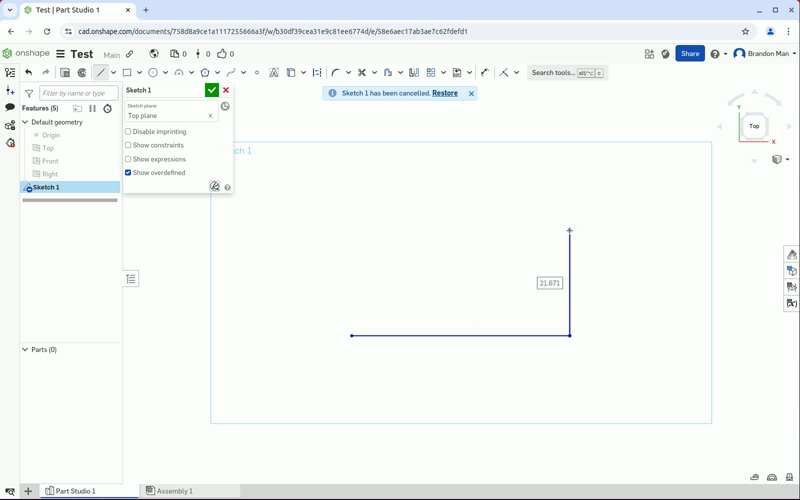
mouse_move(351, 230)
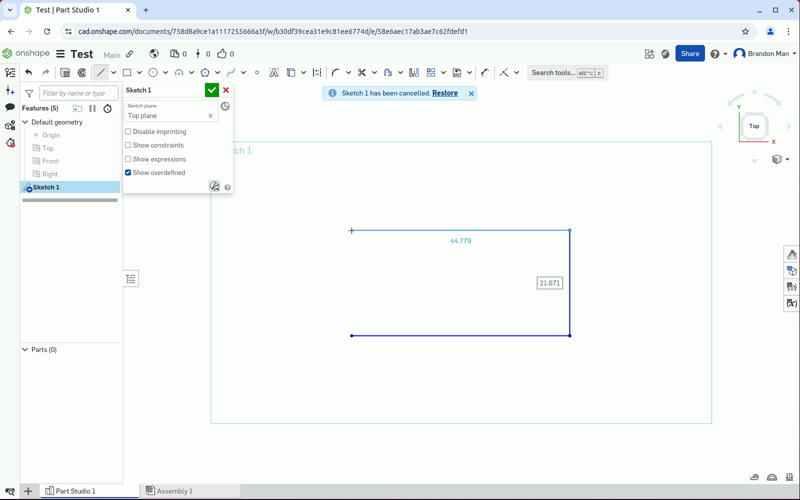
click(351, 230)
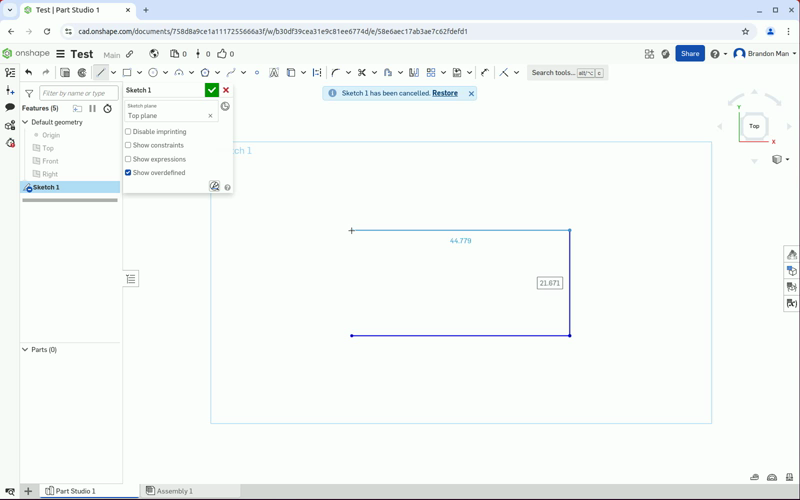
key_up(shift)
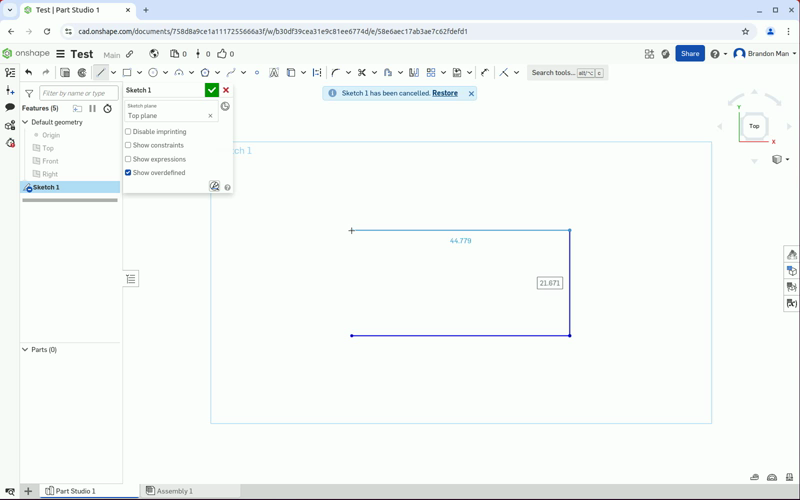
key_down(shift)
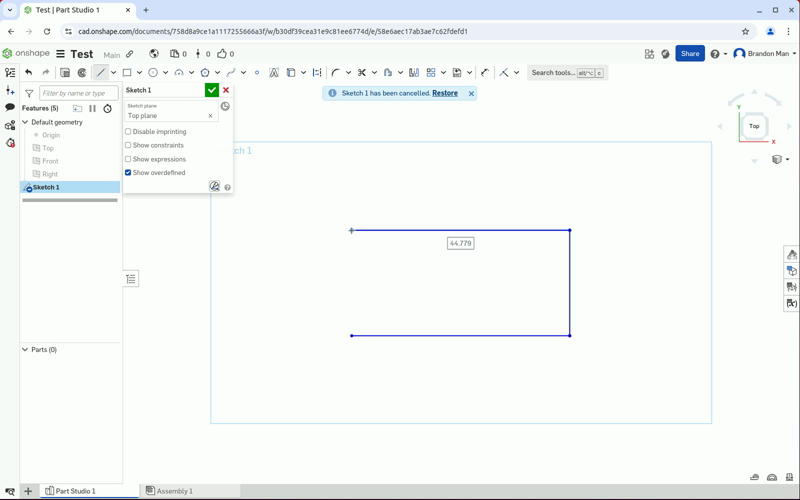
mouse_move(351, 335)
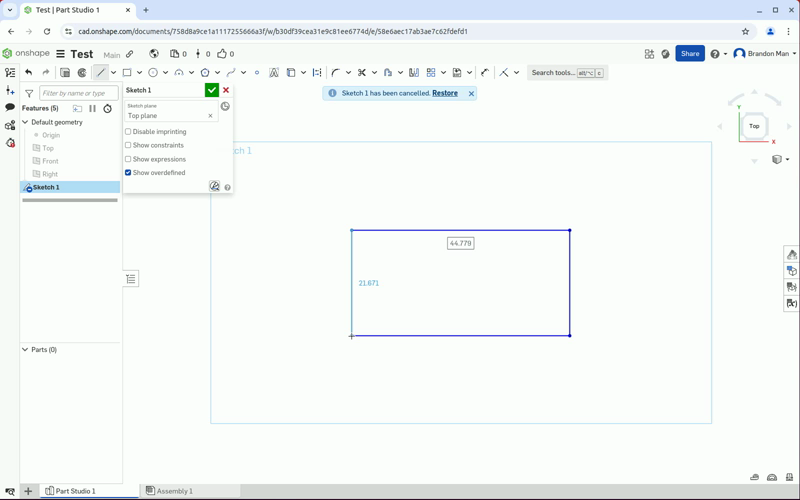
key_up(shift)
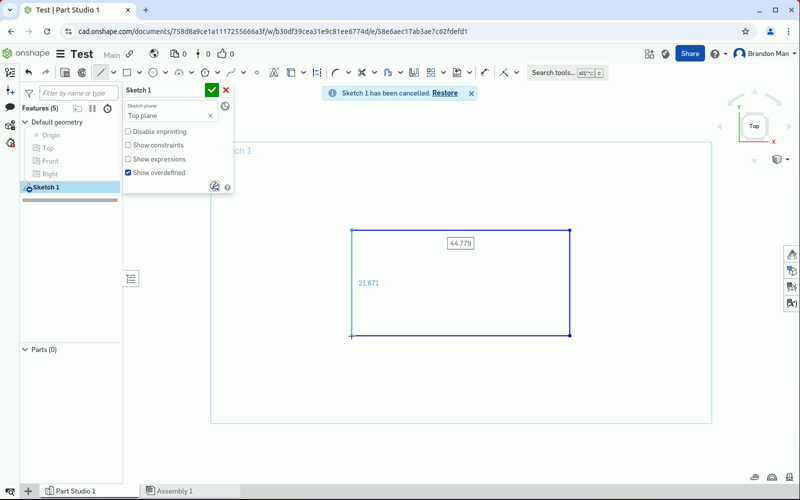
click(351, 335)
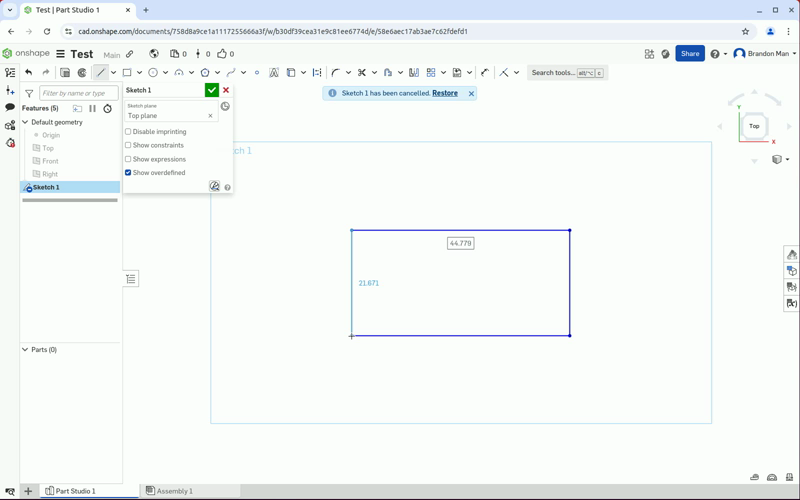
key(esc)
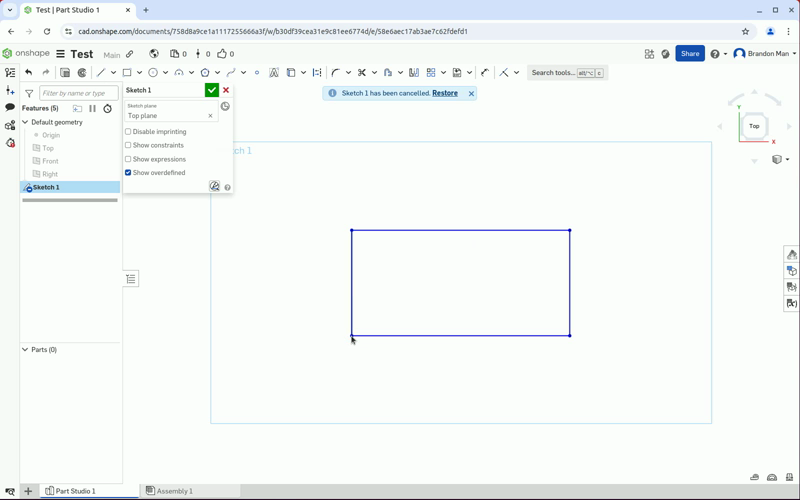
mouse_move(377, 319)
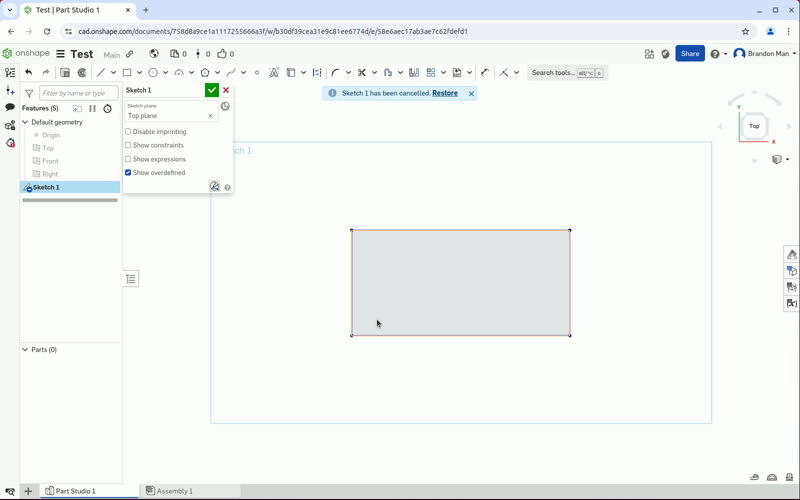
click(377, 319)
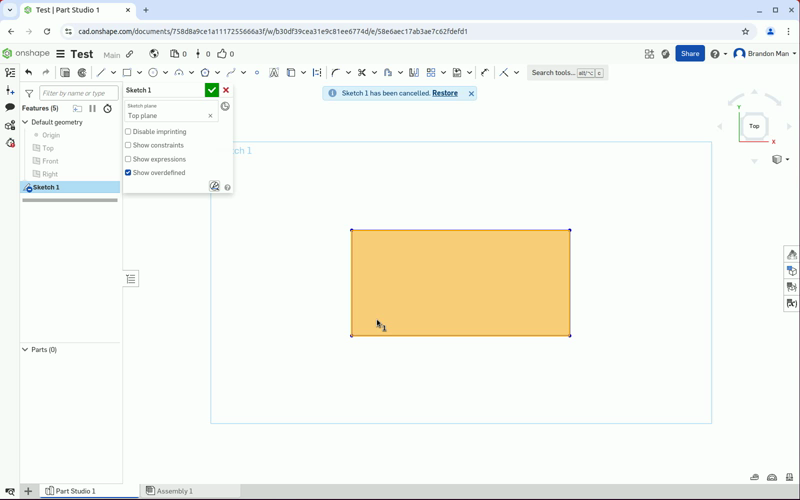
mouse_move(73, 352)
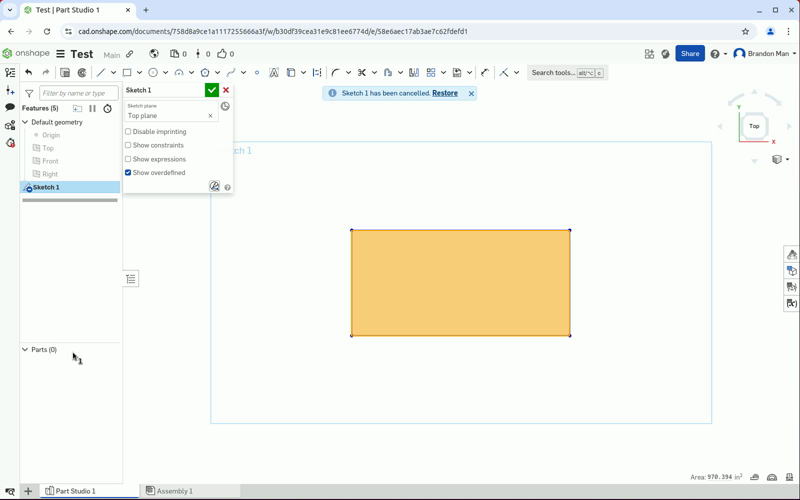
key(shift+y)
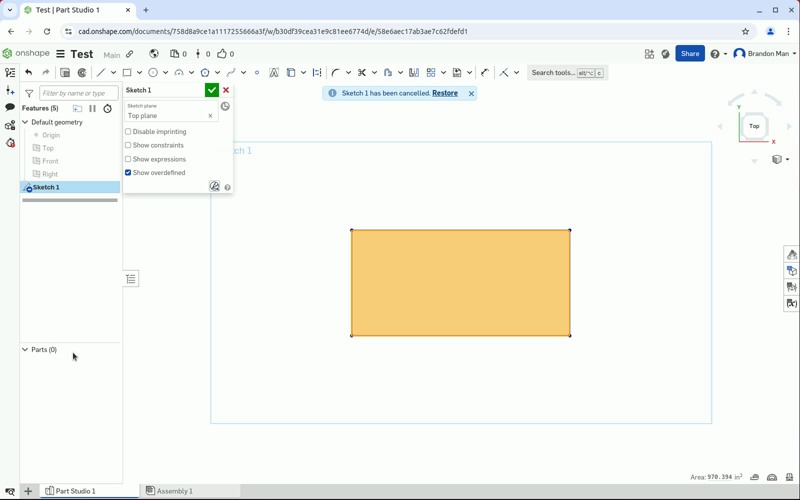
key(shift+e)
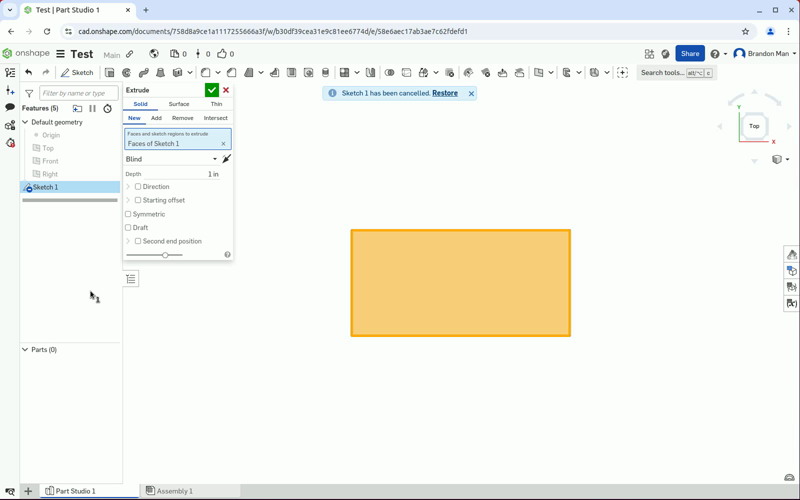
mouse_move(143, 106)
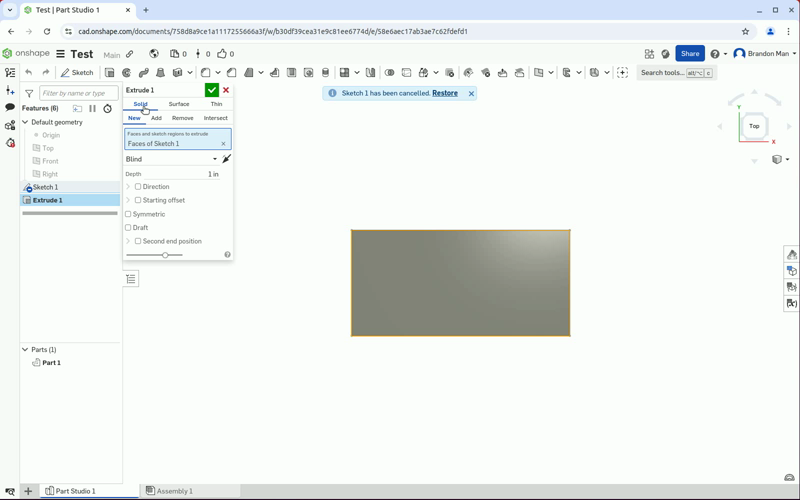
click(143, 106)
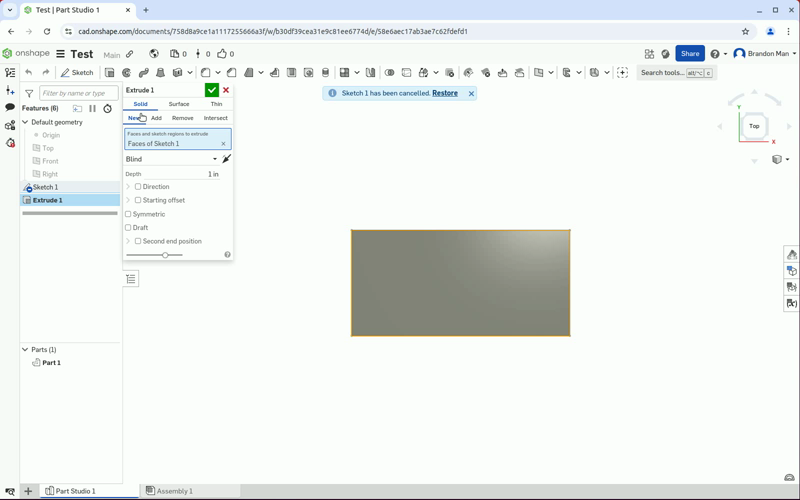
mouse_move(137, 120)
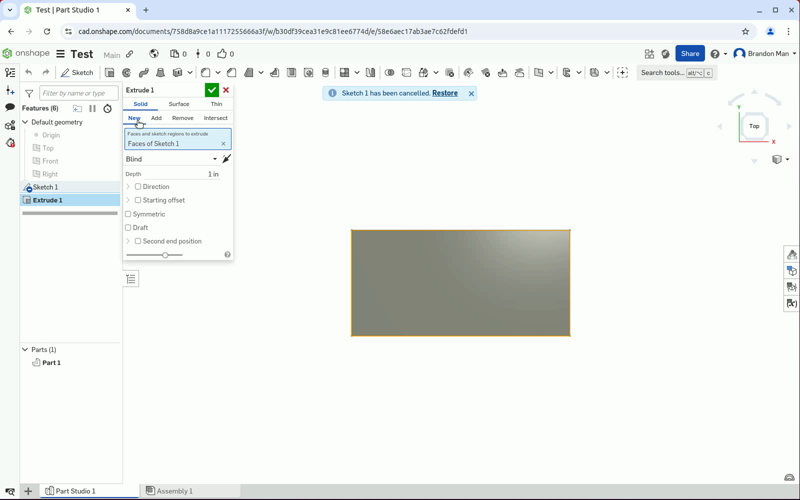
click(137, 120)
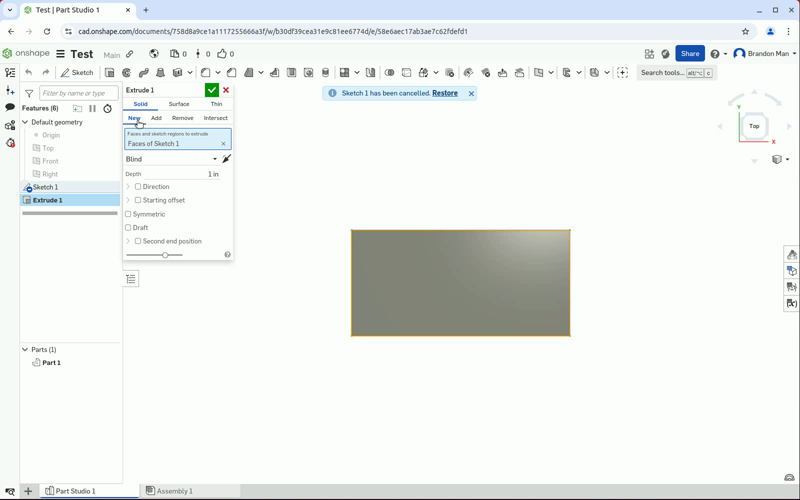
key(tab, 4)
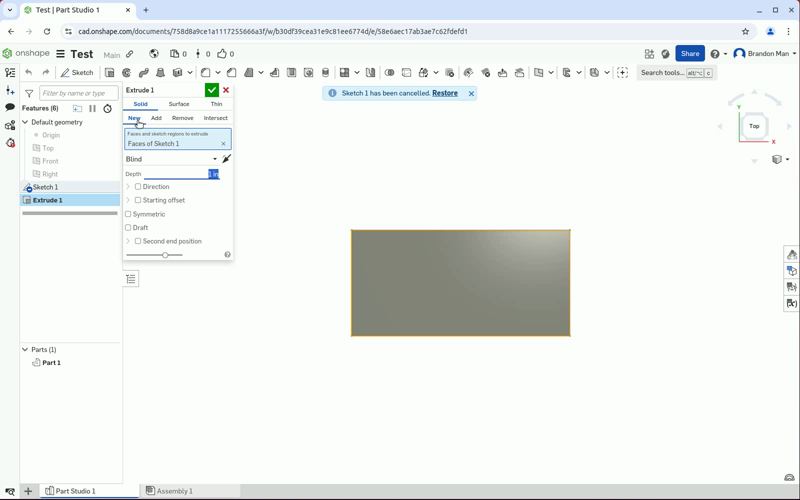
text(4.574)
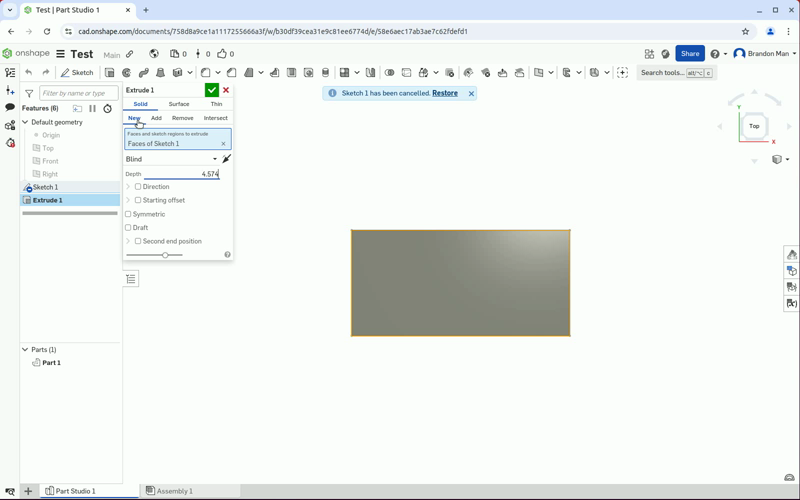
key(enter)
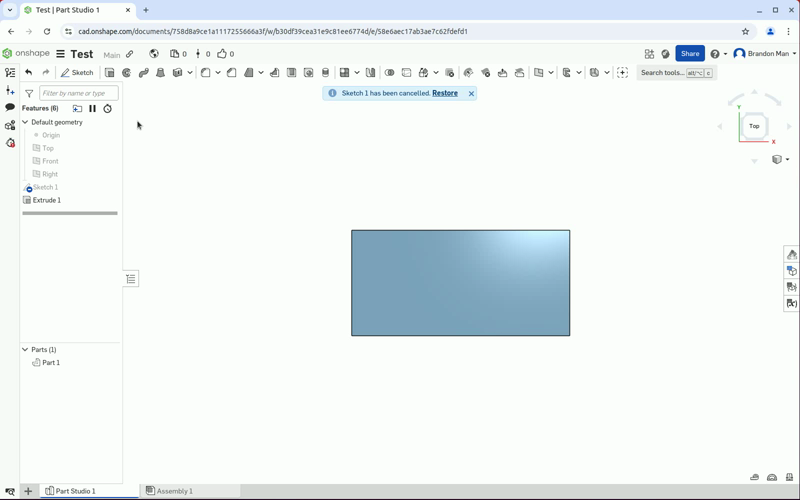
key(shift+h)
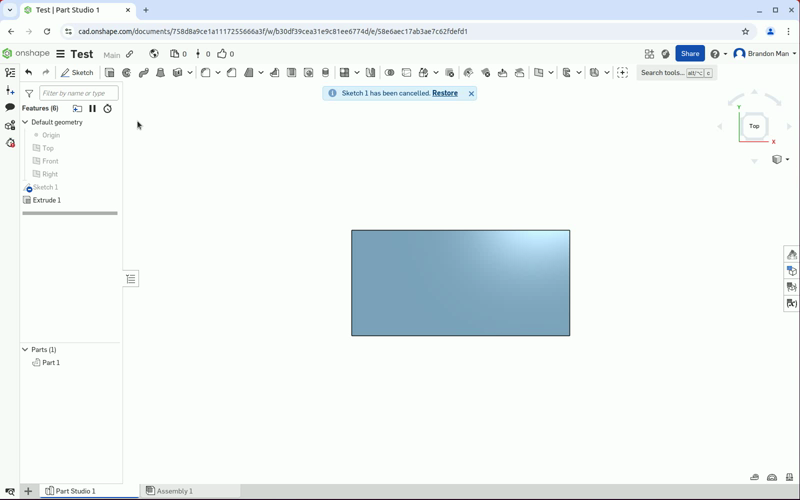
key(shift+h)
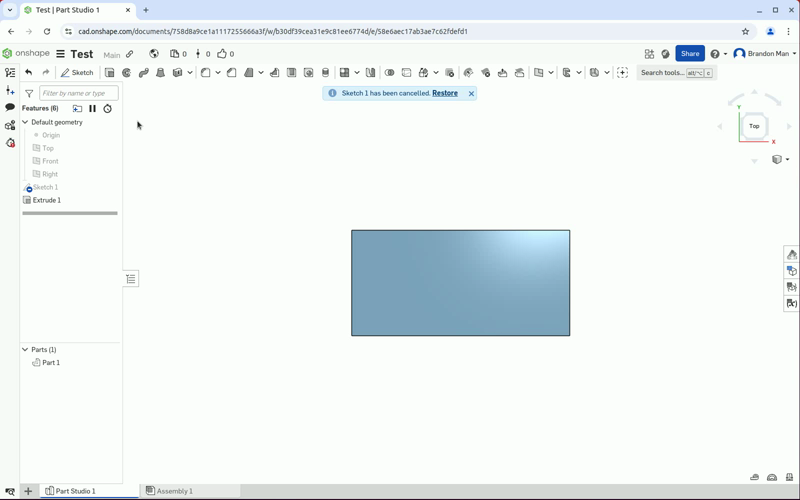
mouse_move(73, 189)
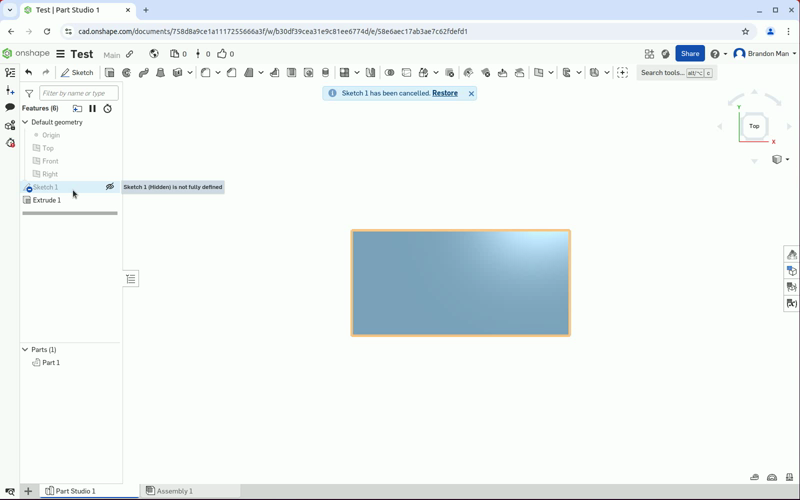
click(73, 189)
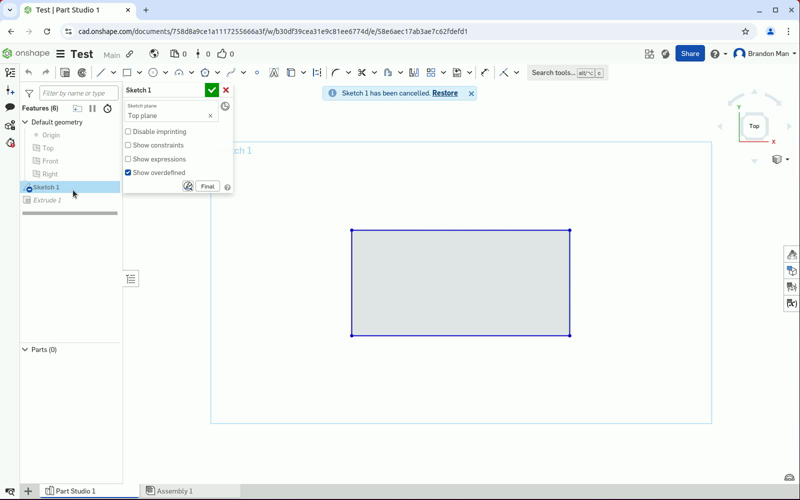
mouse_move(229, 92)
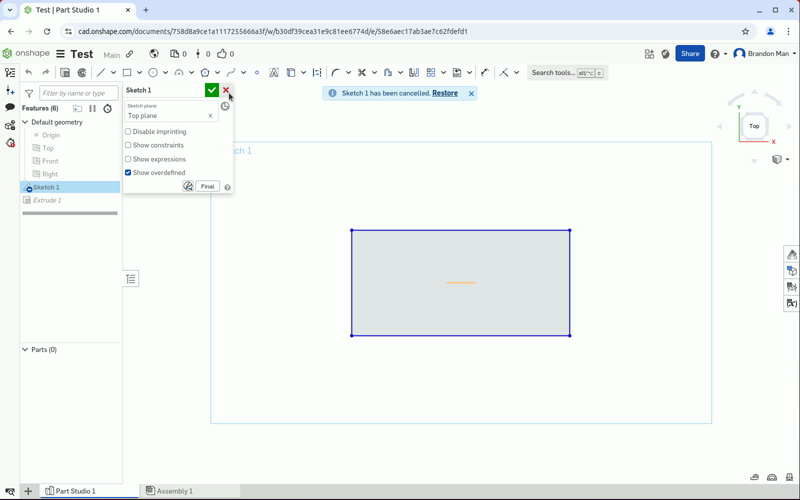
click(229, 92)
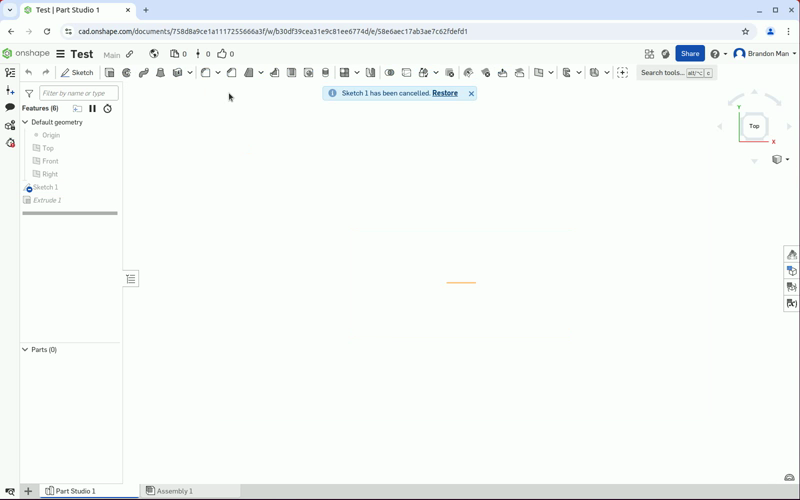
mouse_move(73, 352)
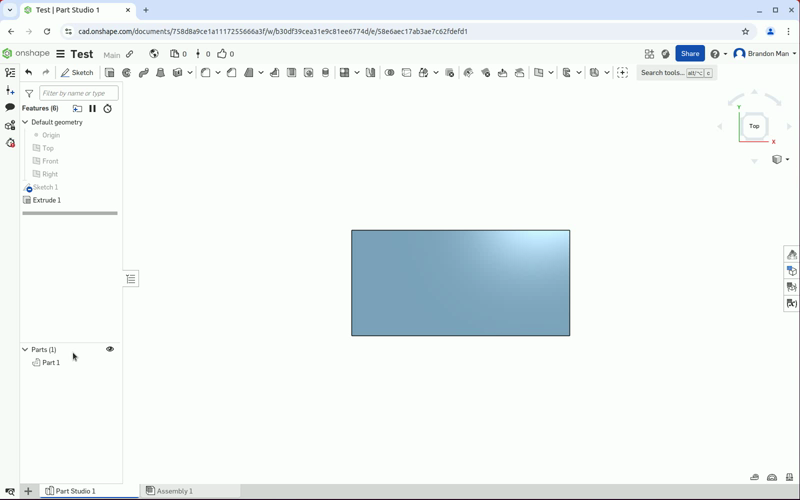
key(y)
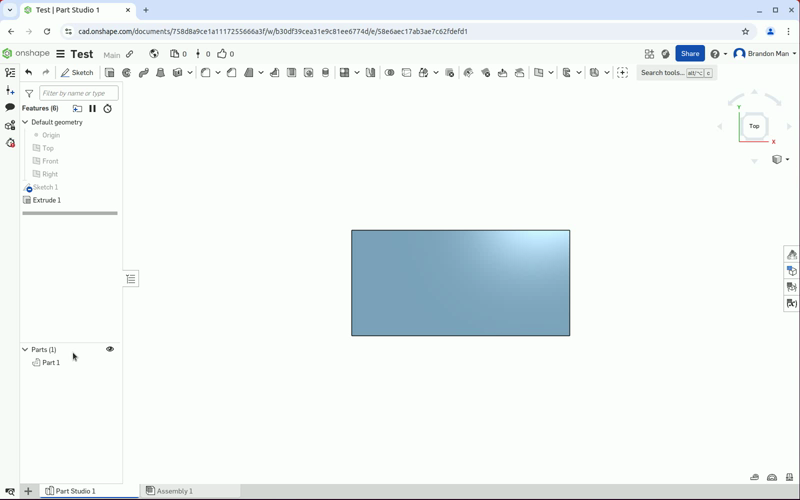
key(shift+p)
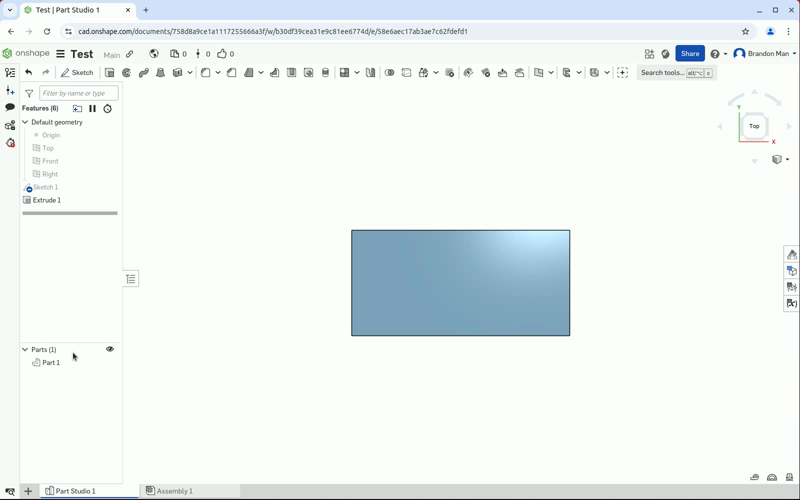
key(space)
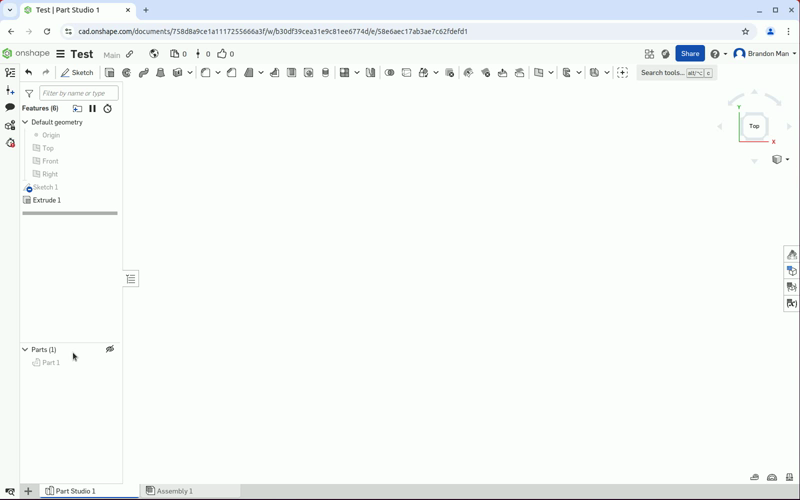
key_down(shift)
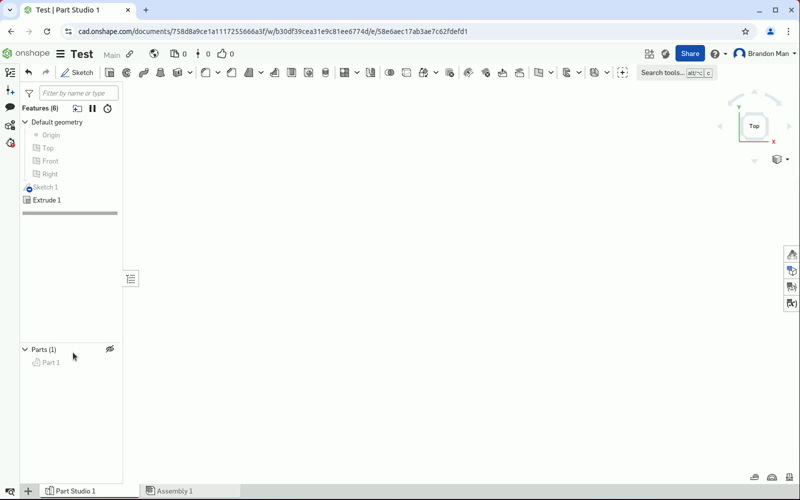
key(up)
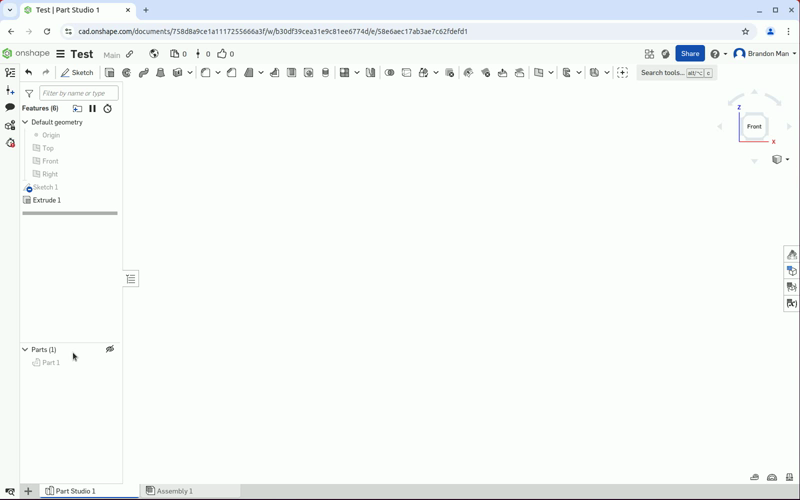
key_up(shift)
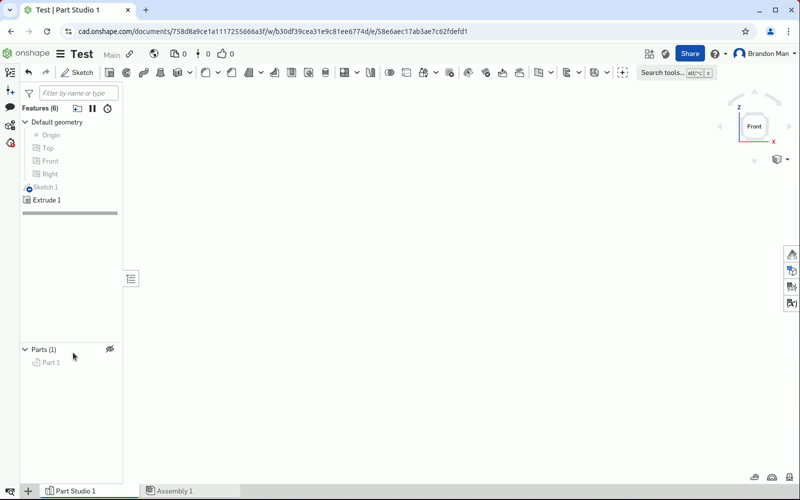
key(space)
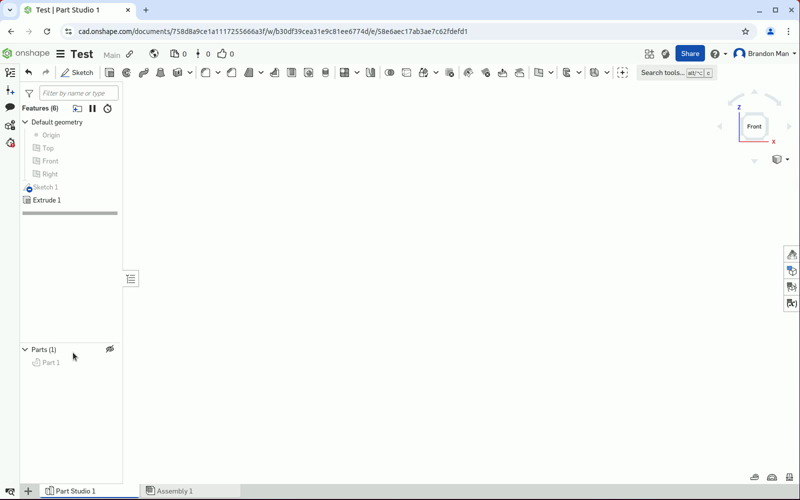
key_down(shift)
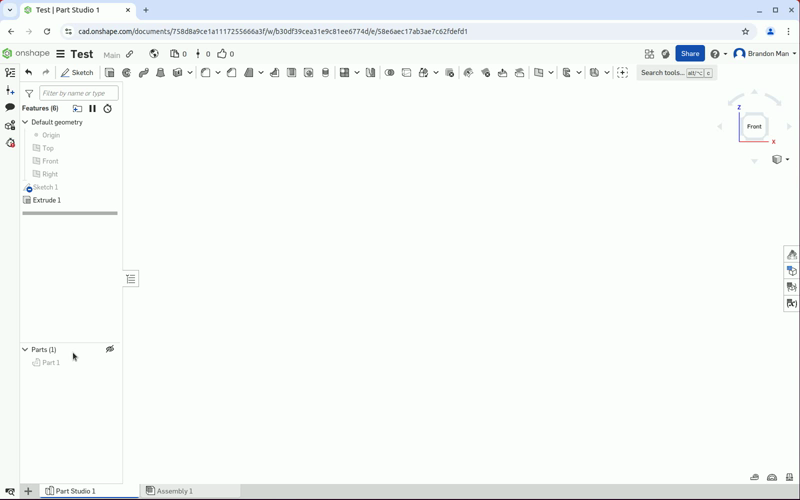
key(left)
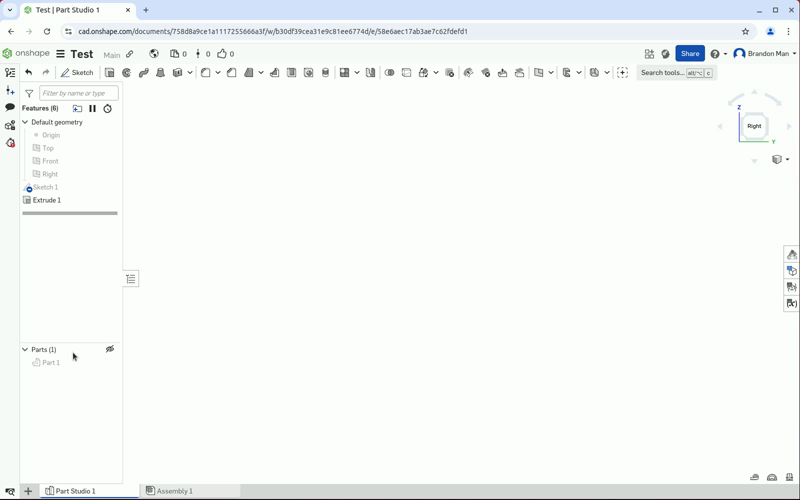
key_up(shift)
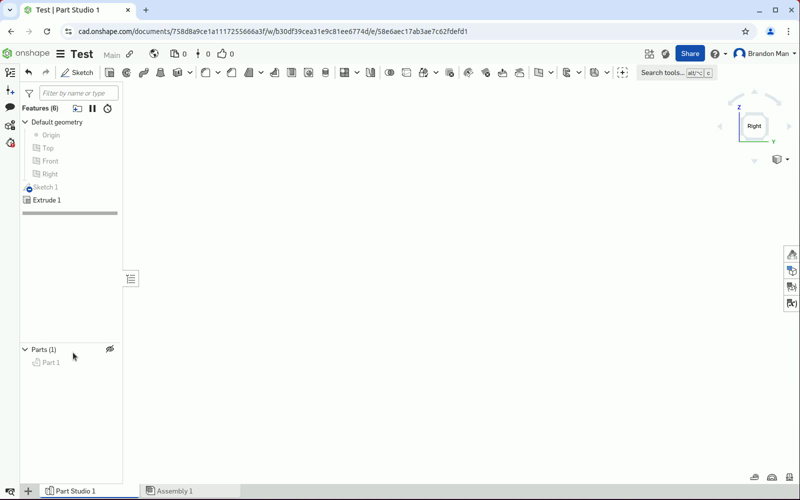
mouse_move(73, 352)
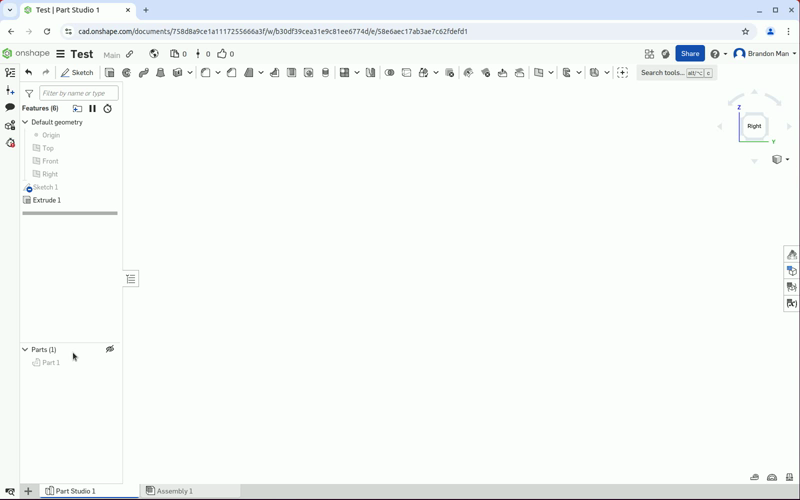
key(shift+y)
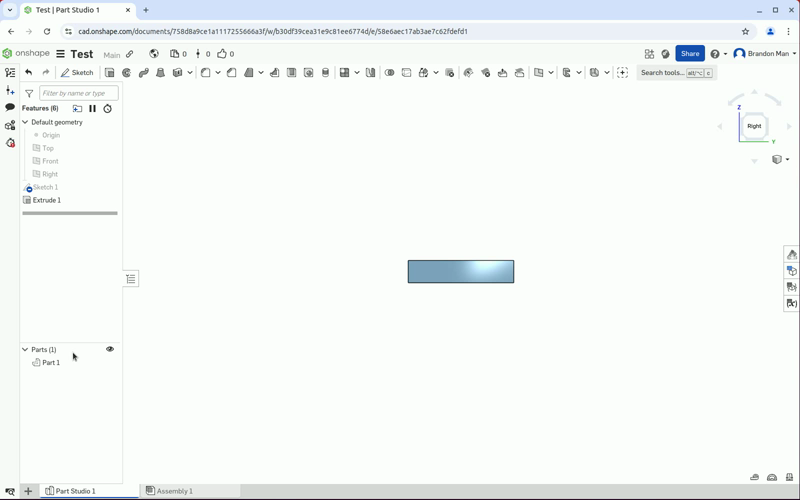
mouse_move(541, 75)
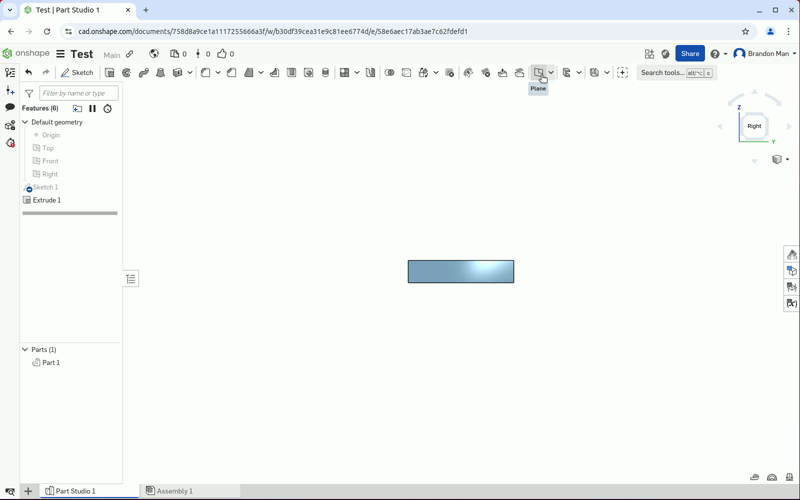
click(541, 75)
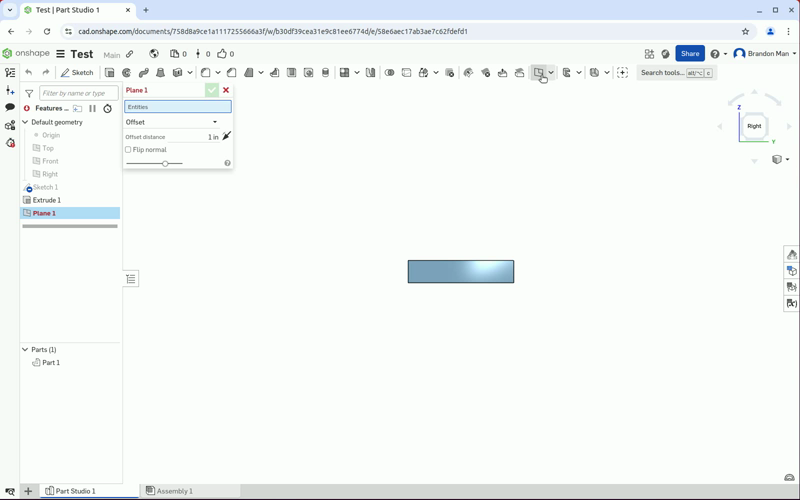
mouse_move(73, 176)
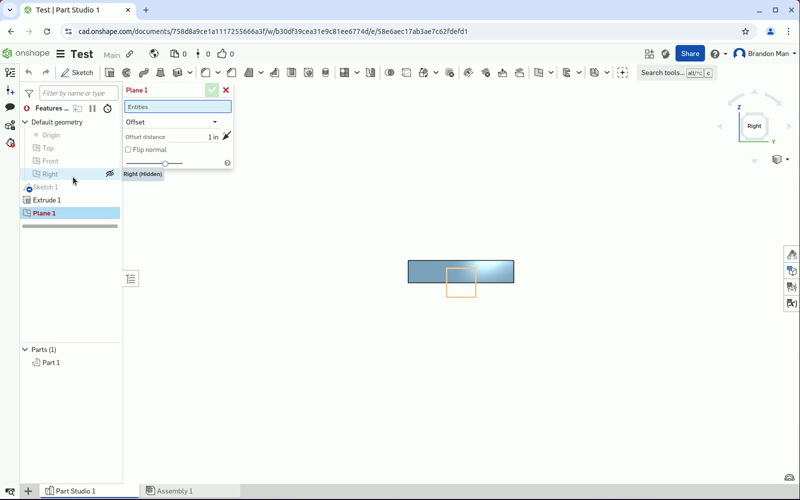
click(73, 176)
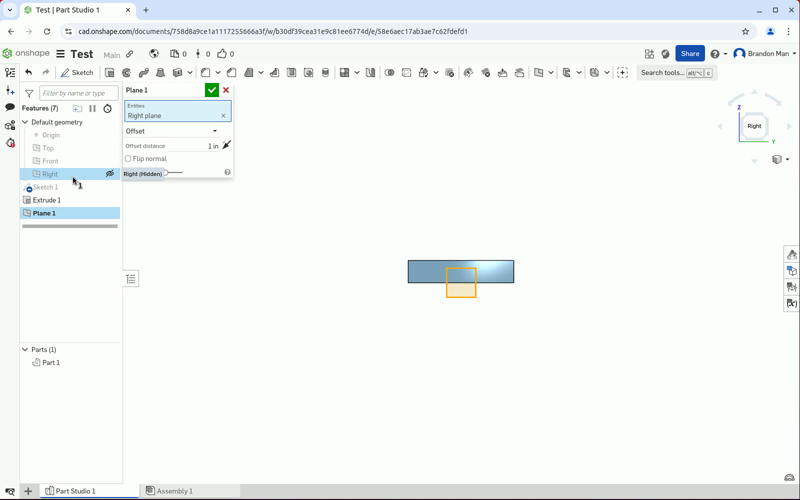
key(tab, 2)
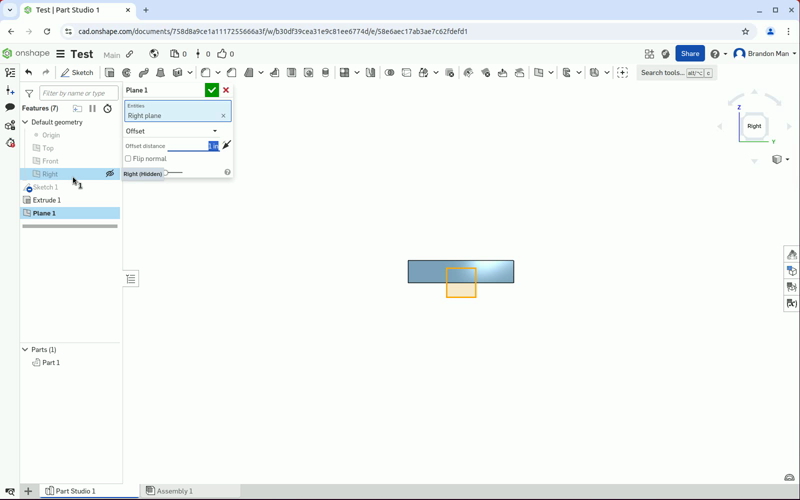
text(22.4)
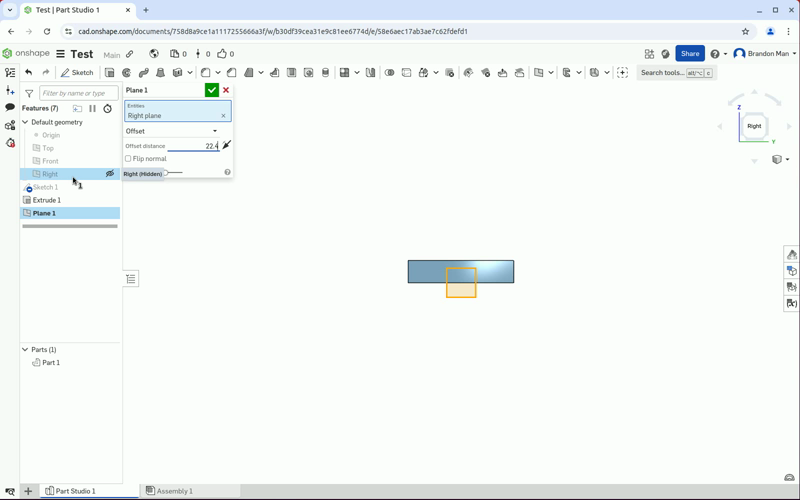
key(enter, 2)
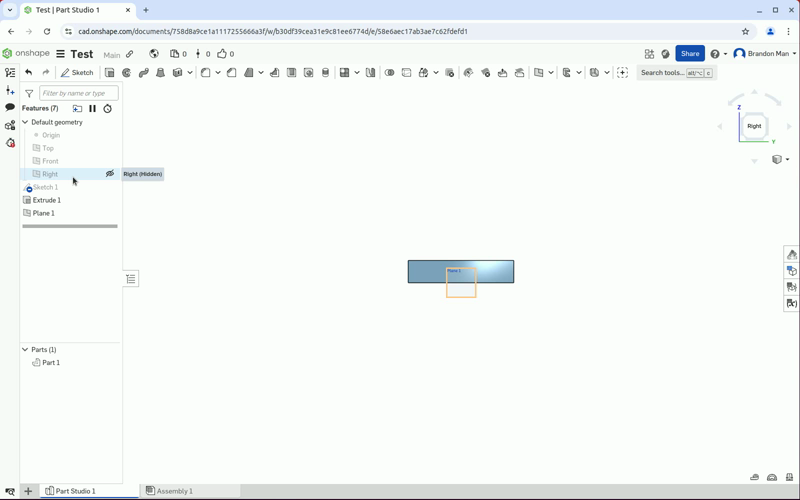
key(shift+s)
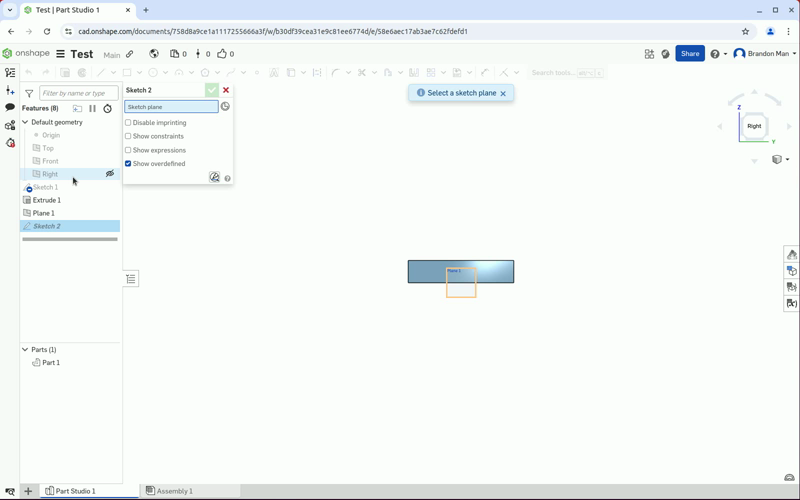
mouse_move(73, 215)
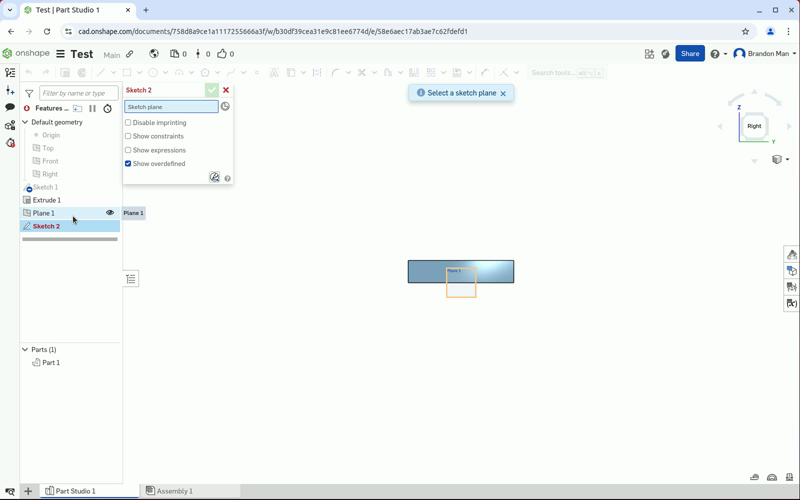
click(73, 215)
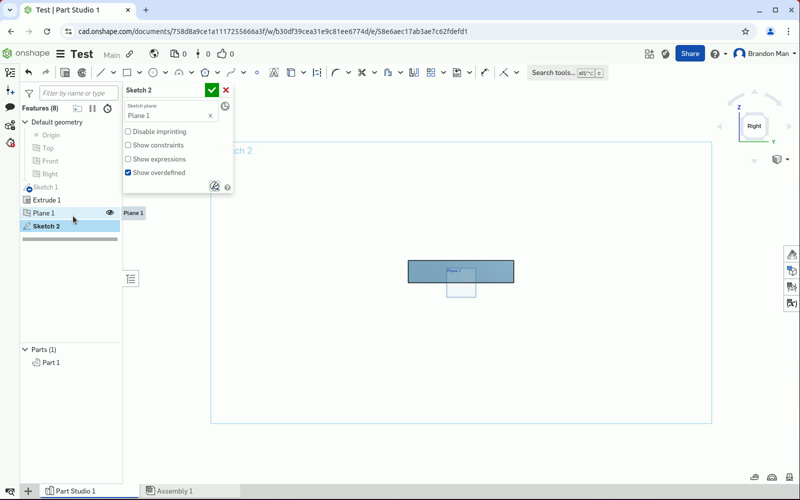
mouse_move(73, 352)
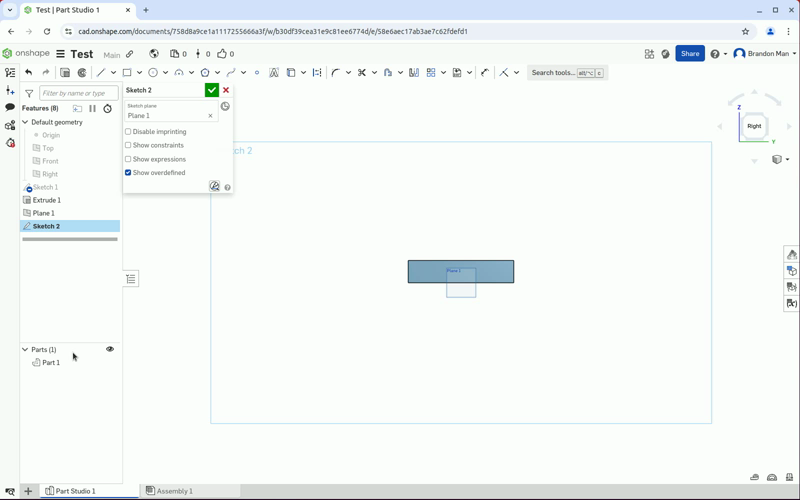
key(y)
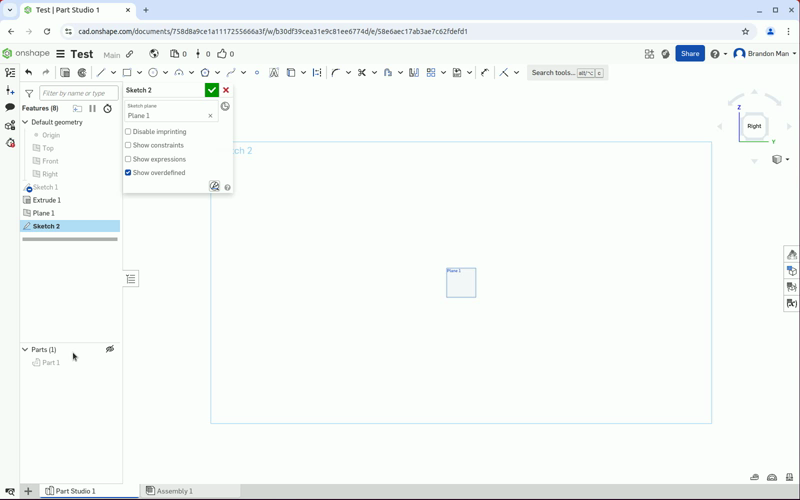
key(l)
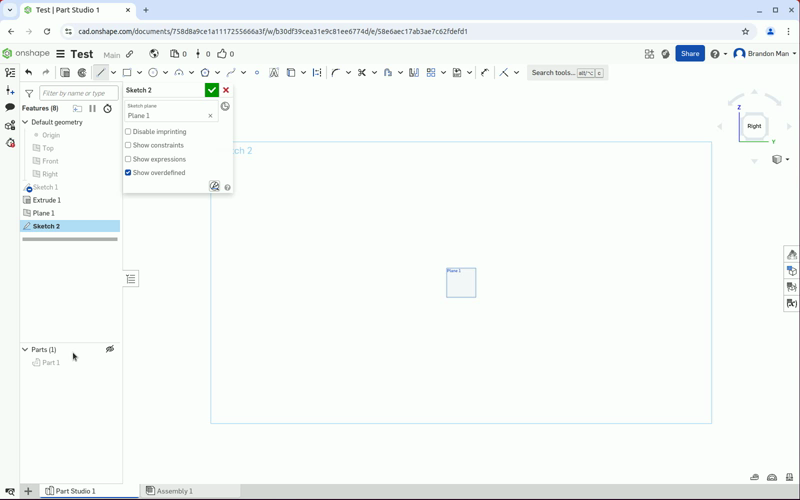
key_down(shift)
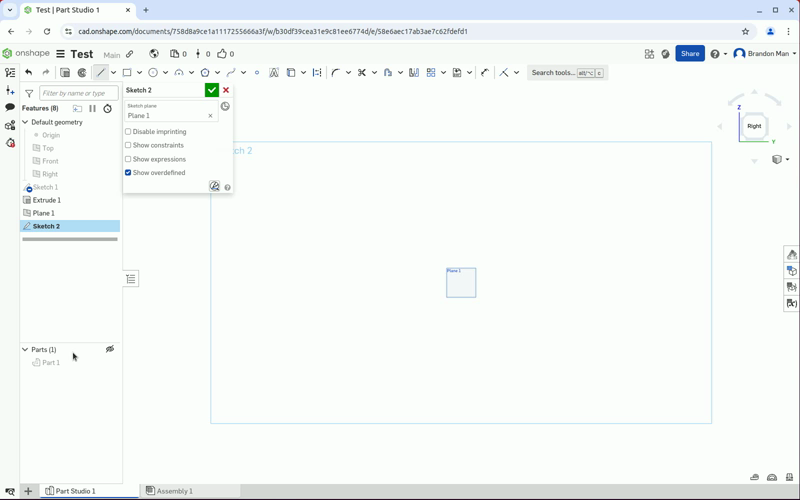
mouse_move(407, 282)
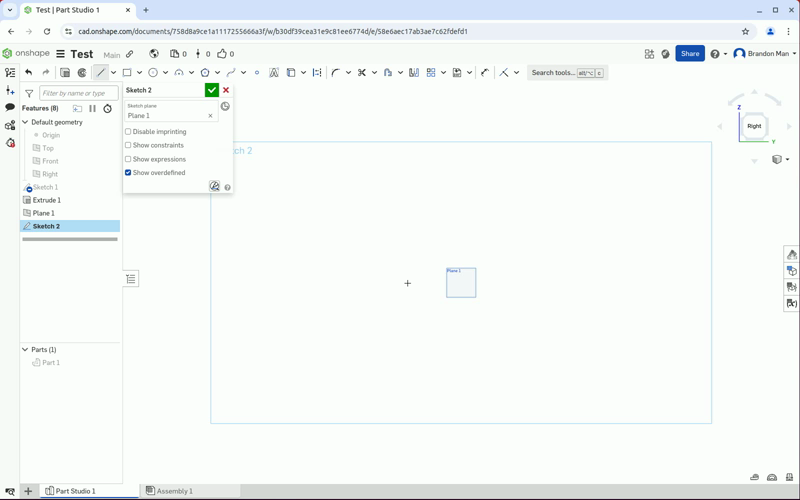
click(407, 282)
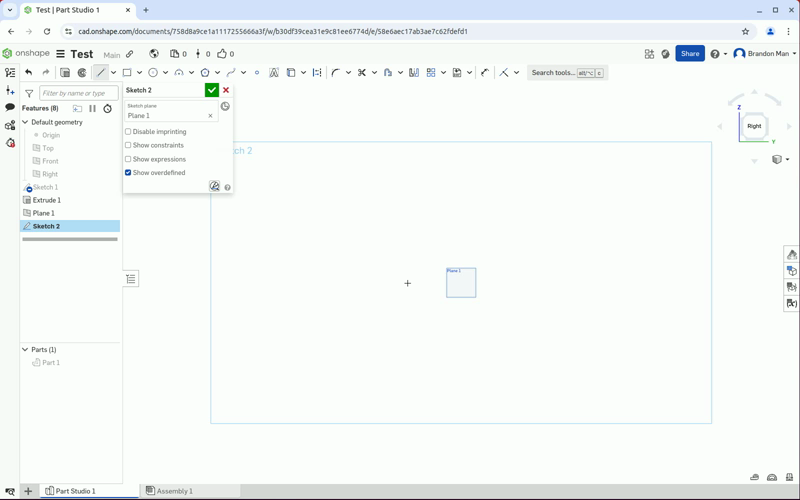
key_up(shift)
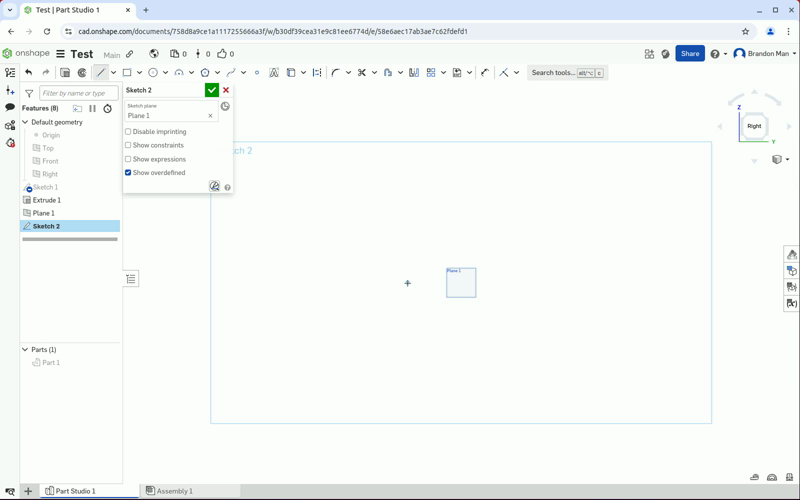
key_down(shift)
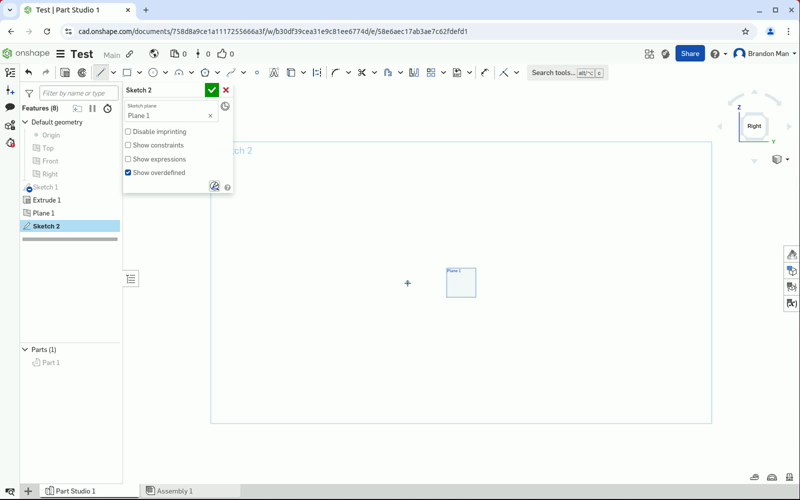
mouse_move(513, 282)
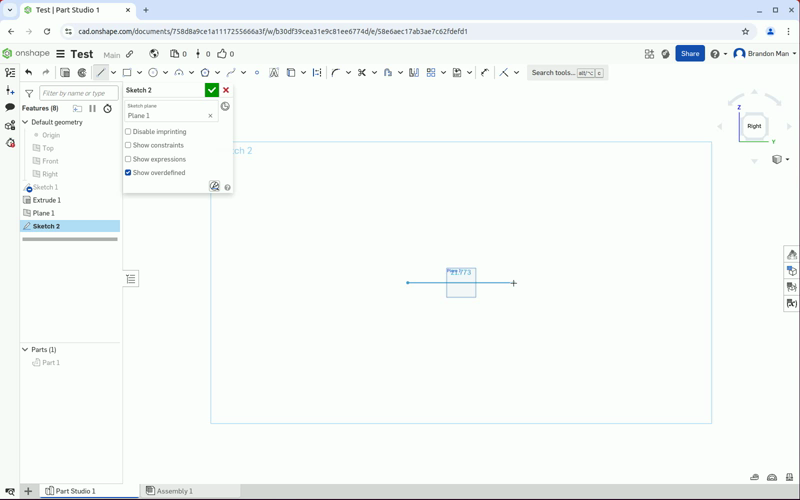
click(513, 282)
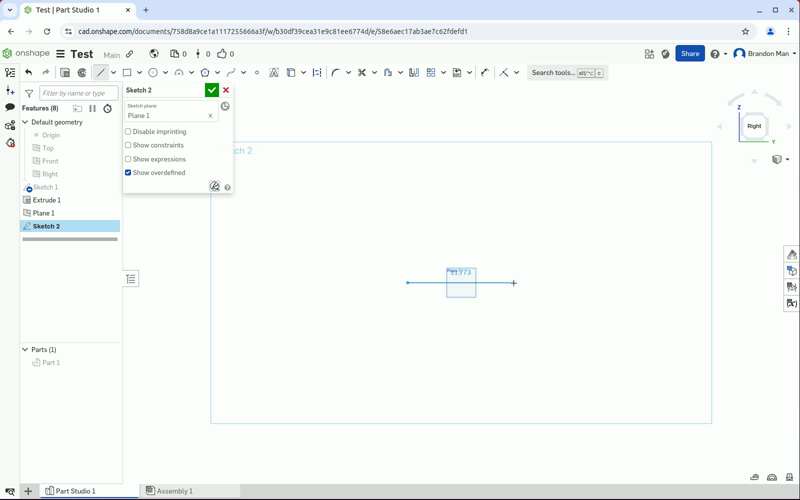
key_up(shift)
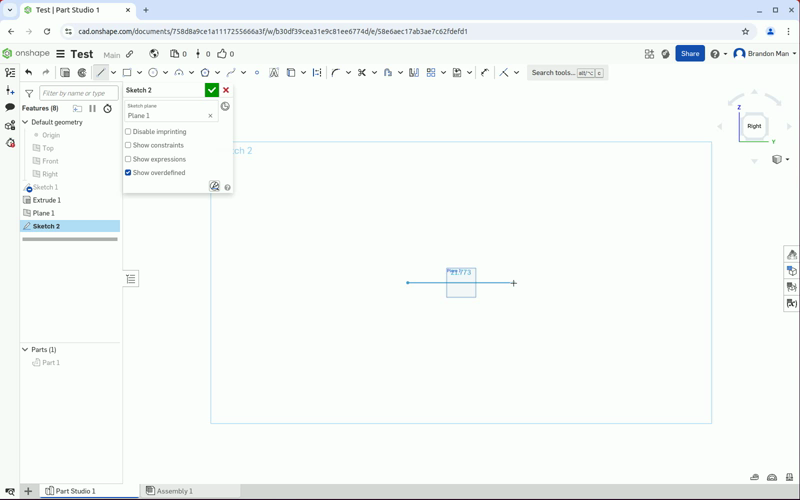
key_down(shift)
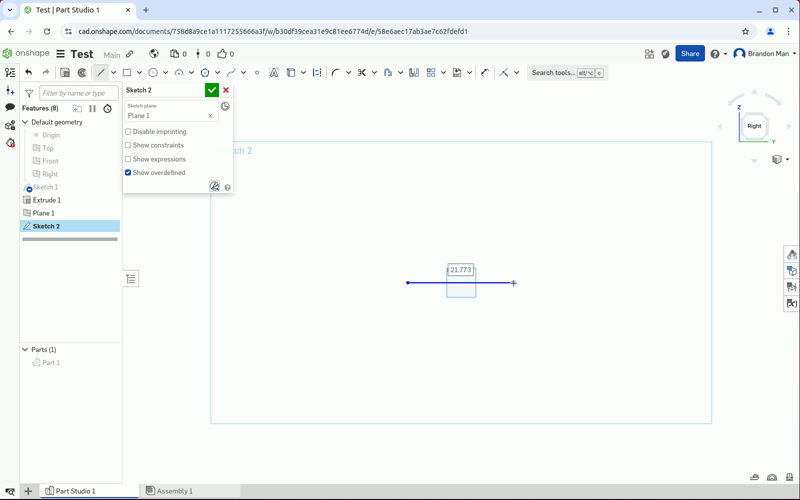
mouse_move(543, 282)
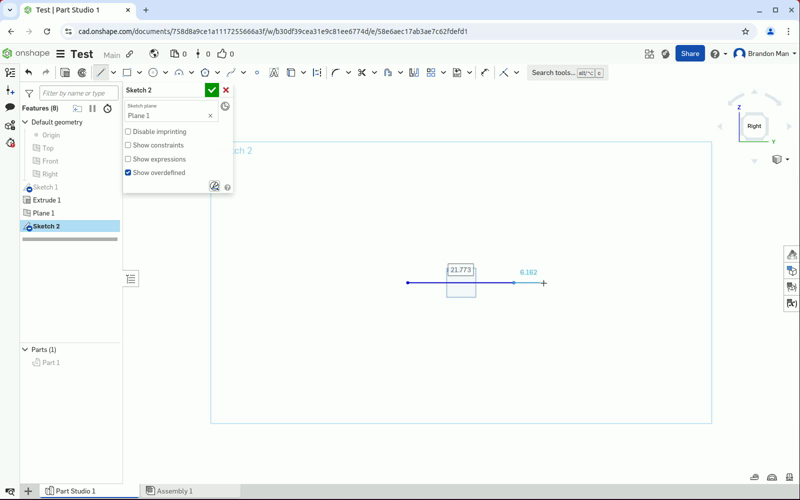
mouse_move(513, 260)
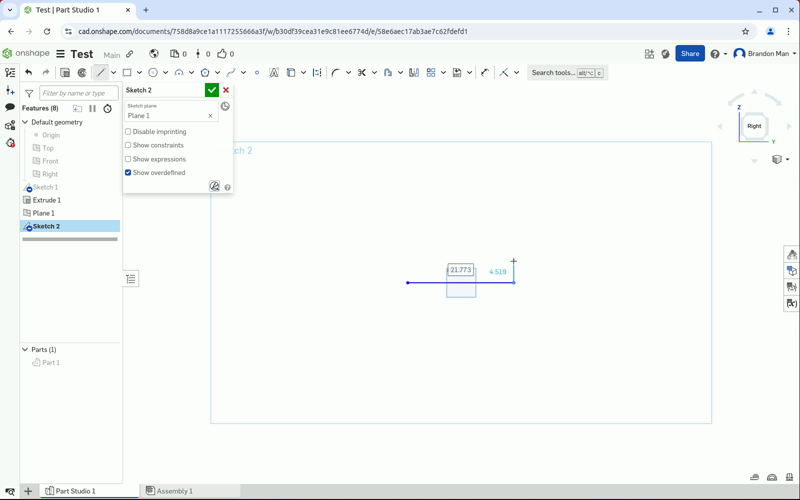
click(513, 260)
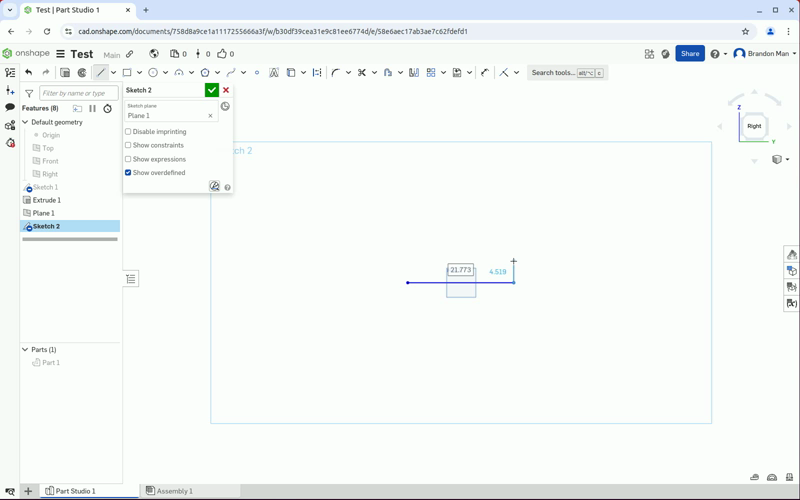
key_up(shift)
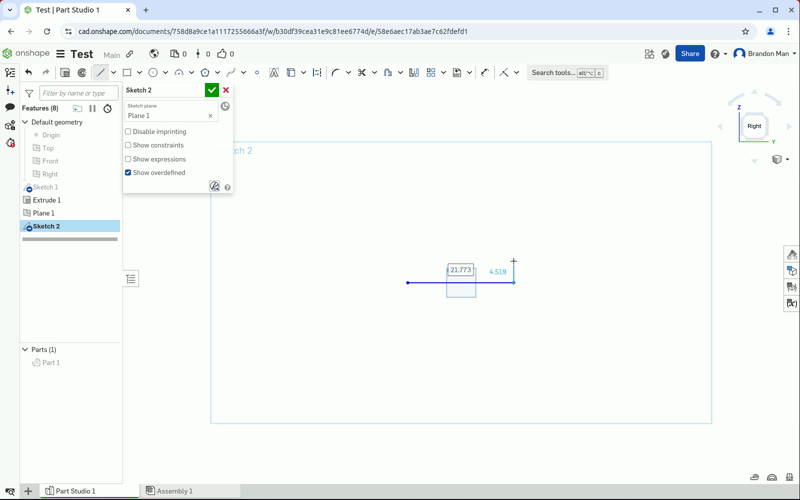
key_down(shift)
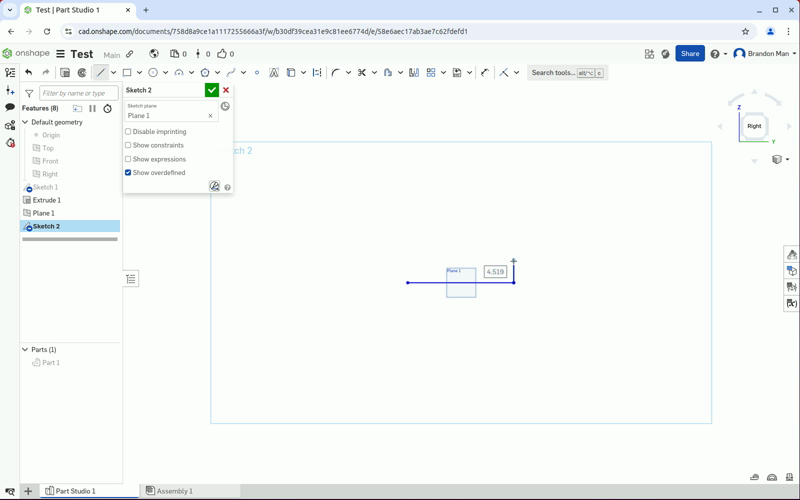
mouse_move(407, 260)
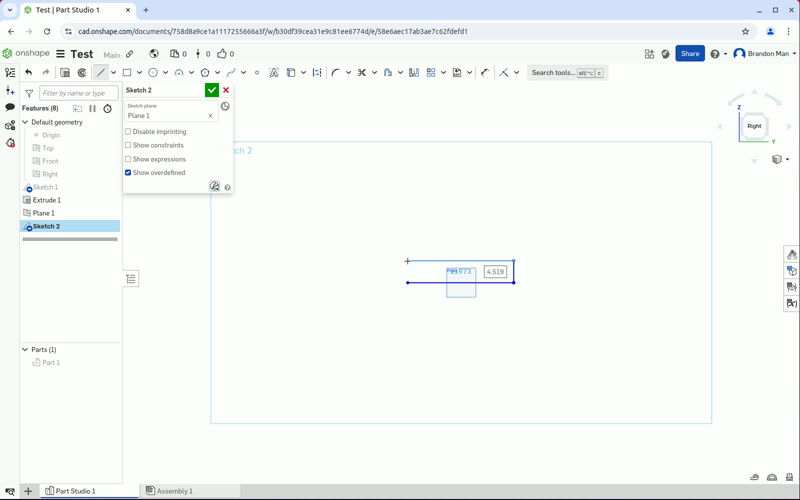
click(407, 260)
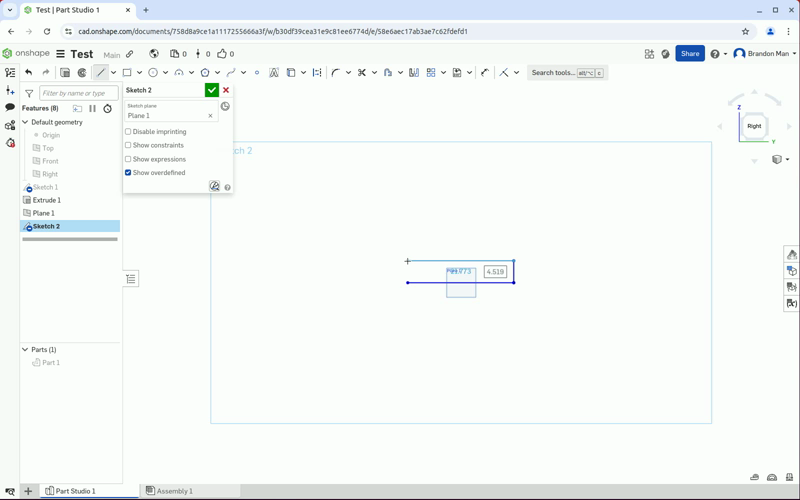
key_up(shift)
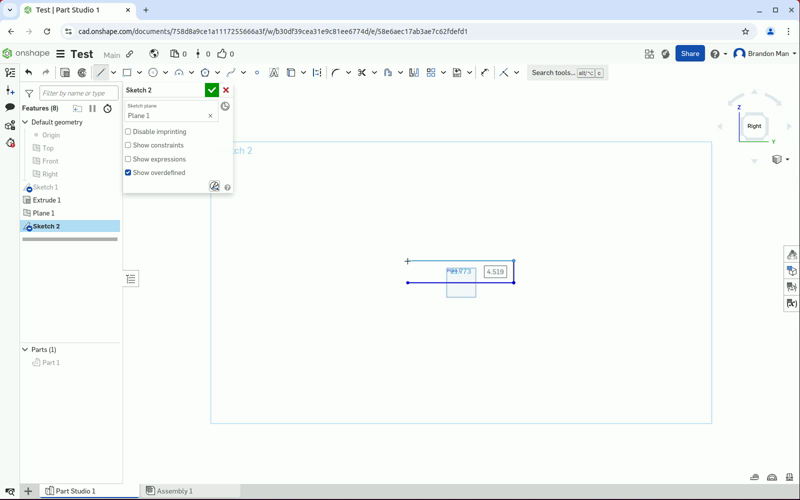
mouse_move(437, 260)
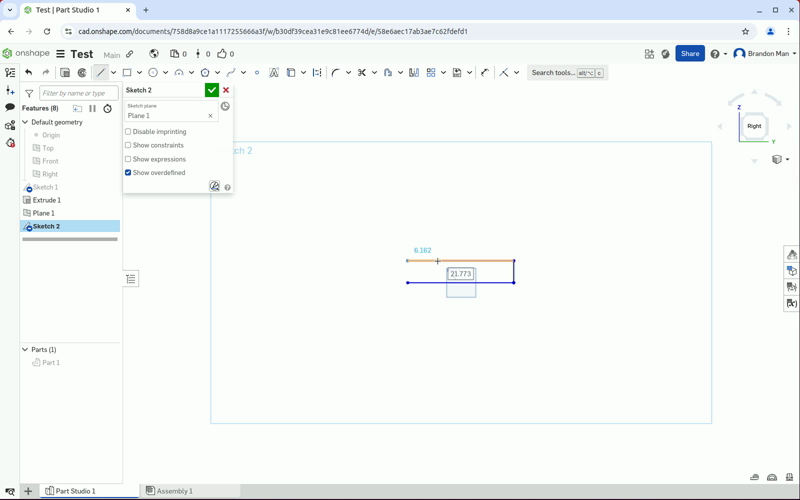
key_down(shift)
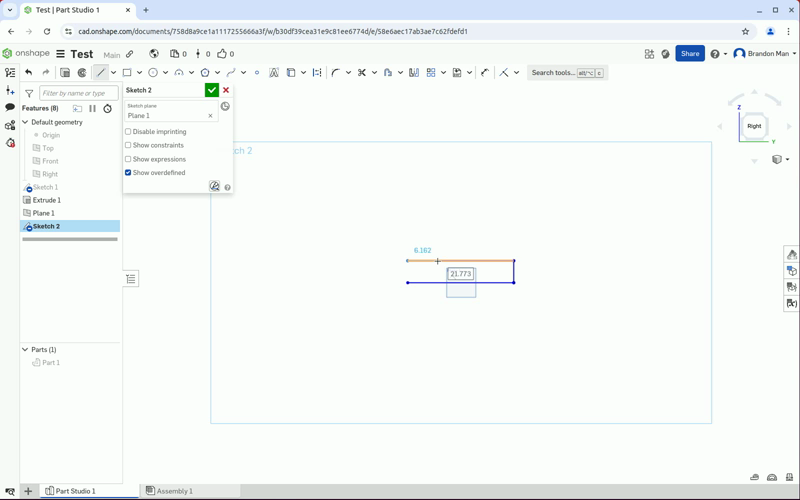
mouse_move(407, 282)
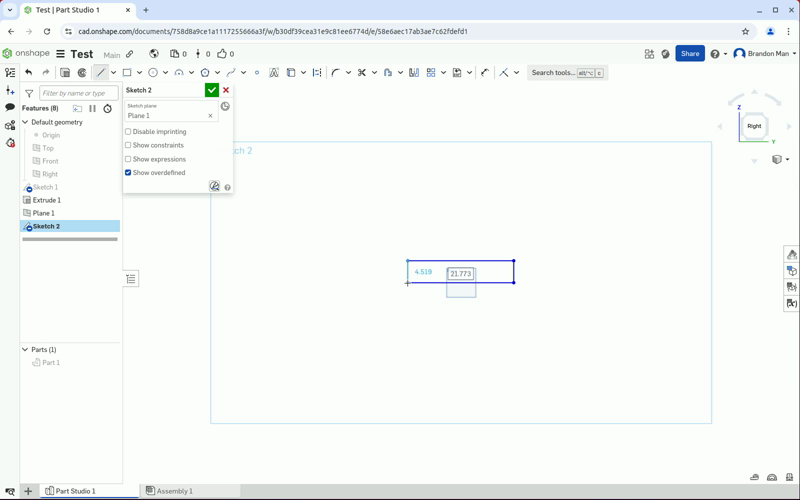
key_up(shift)
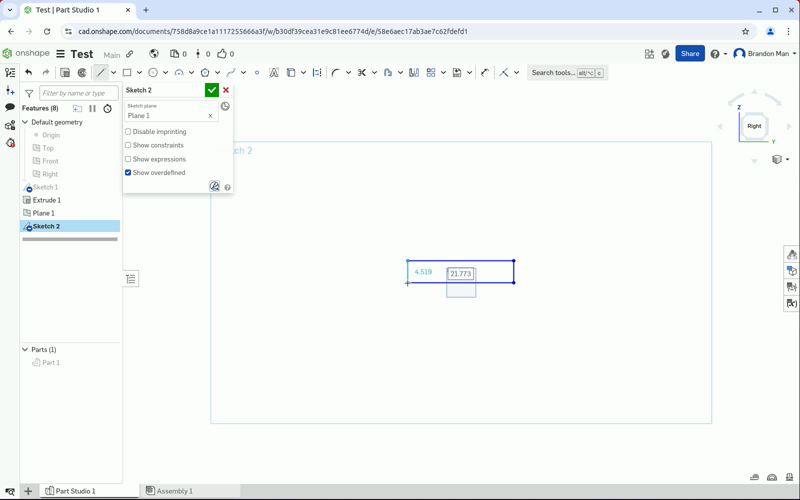
click(407, 282)
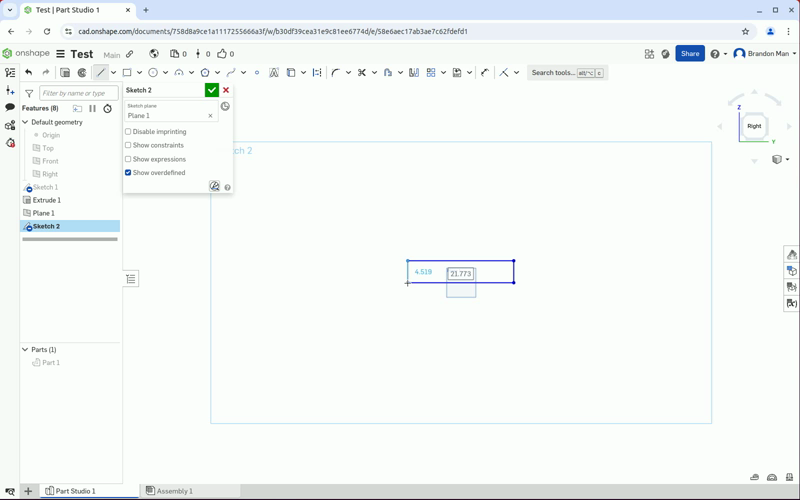
key(esc)
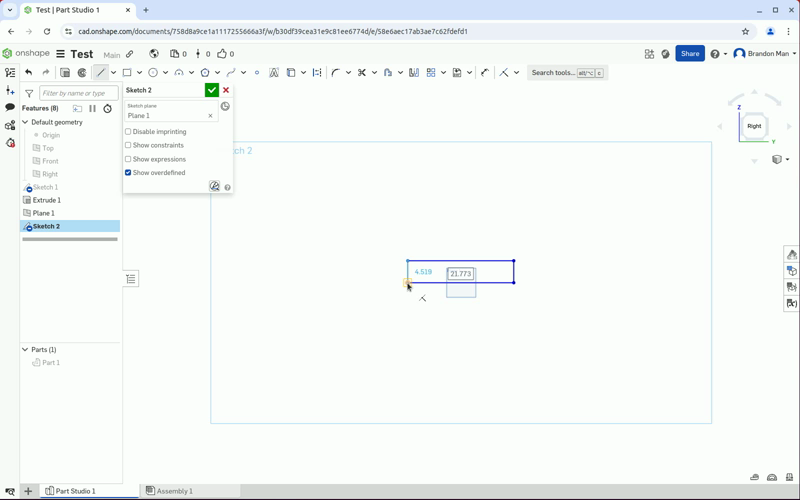
mouse_move(445, 273)
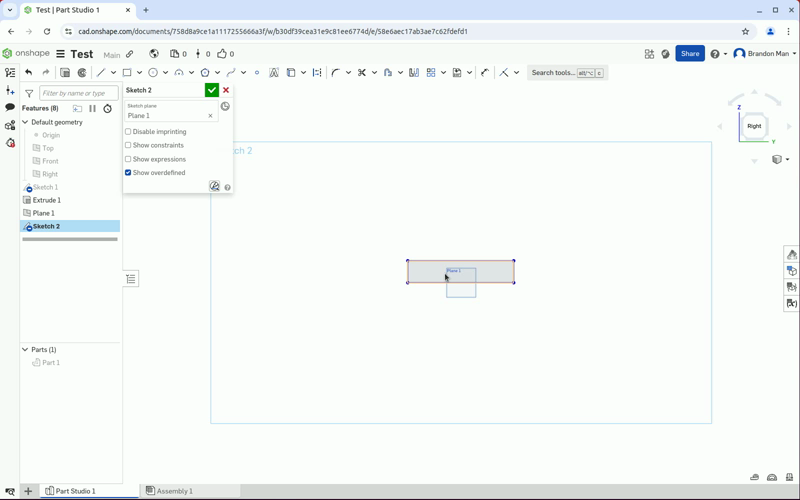
click(445, 273)
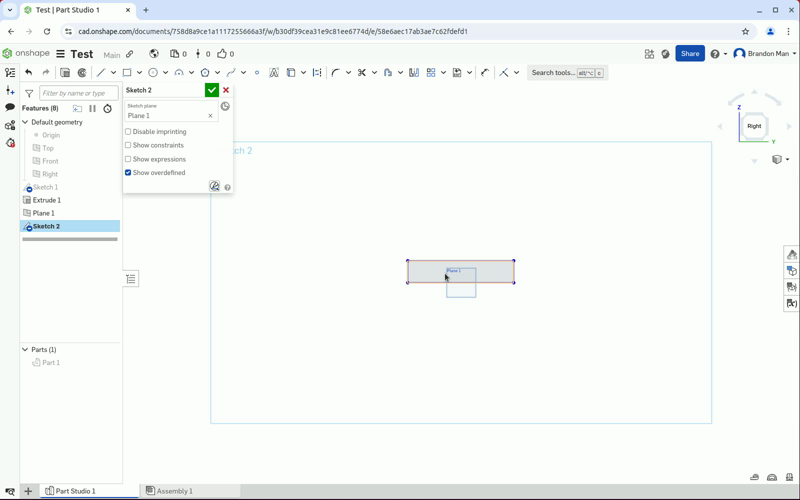
mouse_move(73, 352)
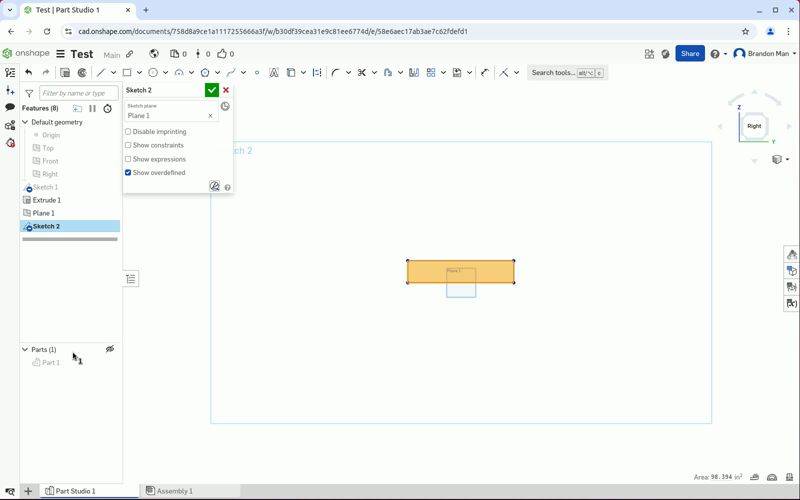
key(shift+y)
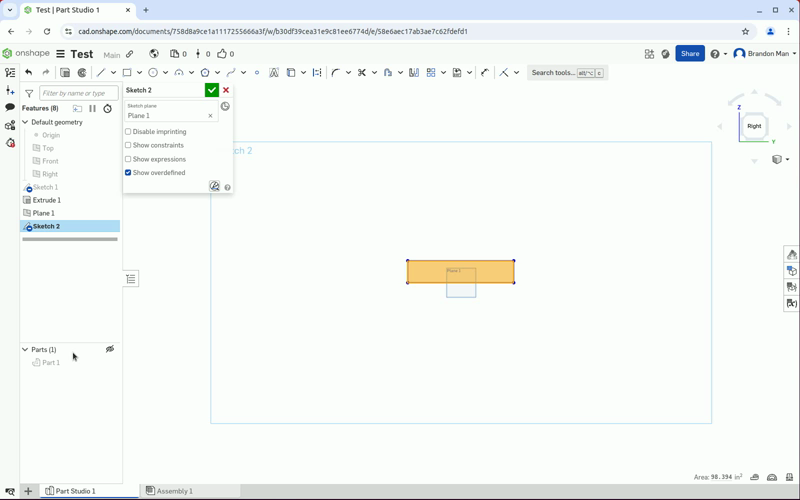
key(shift+e)
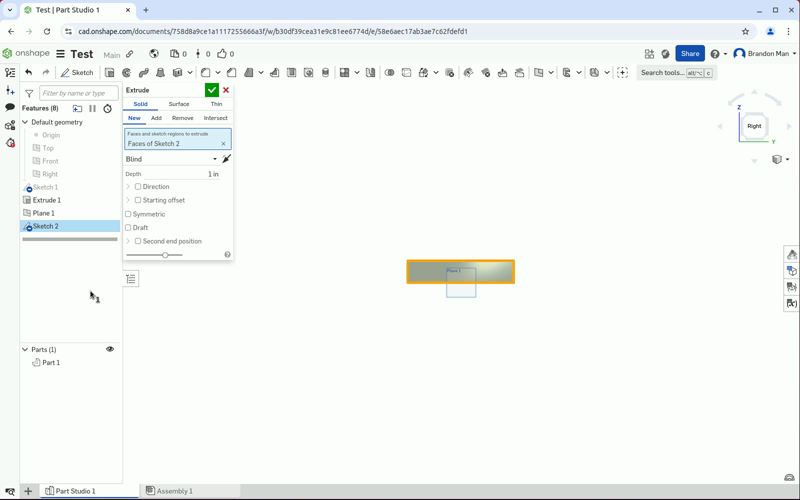
mouse_move(143, 106)
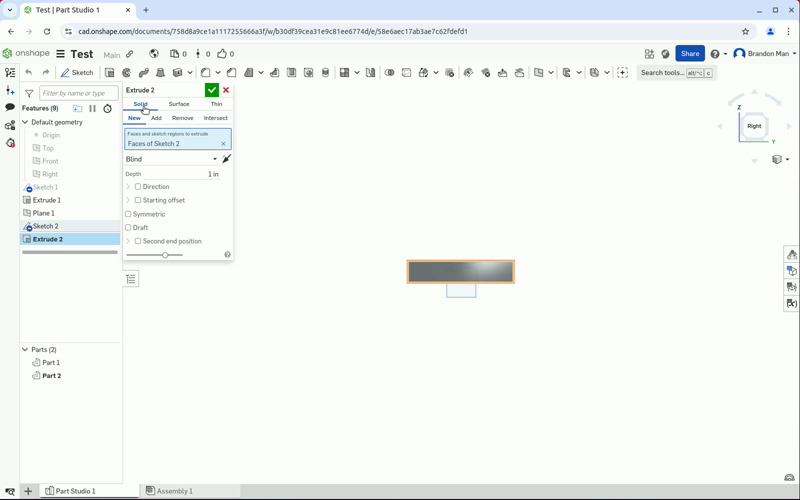
click(143, 106)
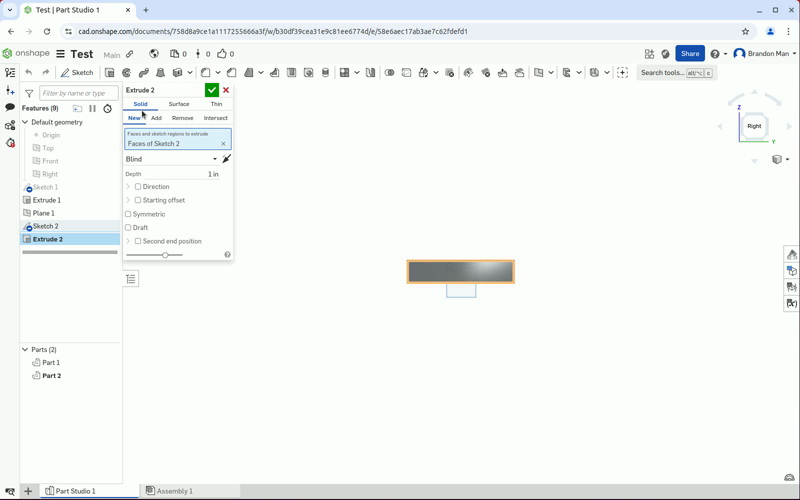
mouse_move(137, 120)
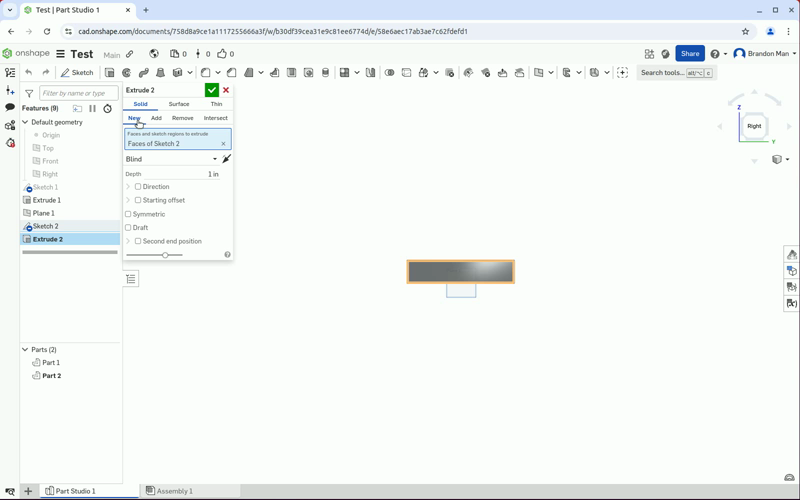
click(137, 120)
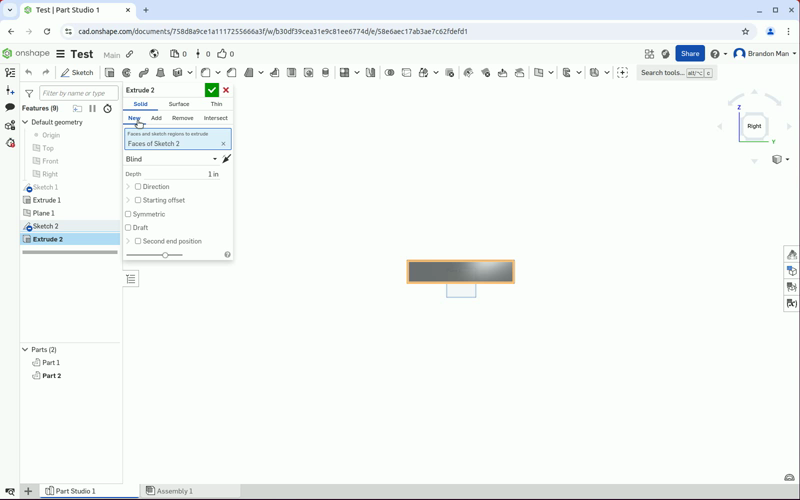
key(tab, 4)
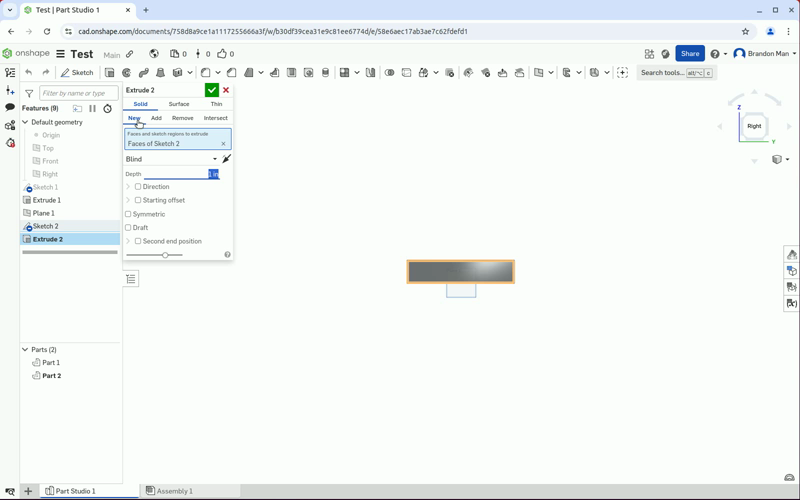
text(0.722)
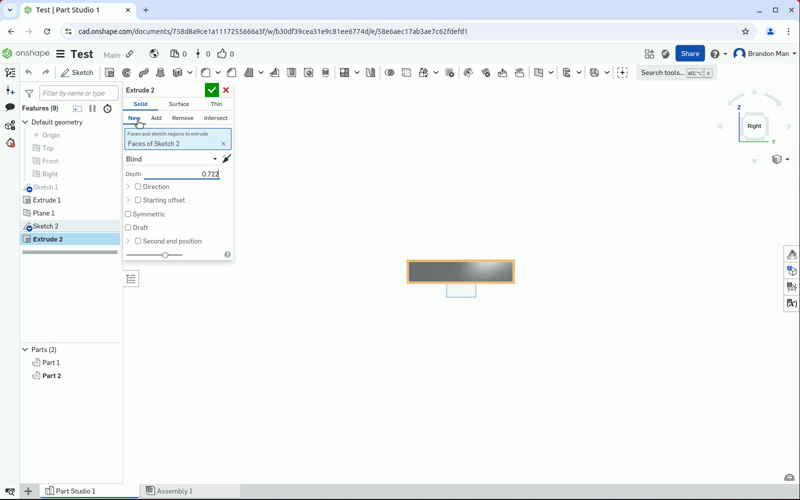
key(enter)
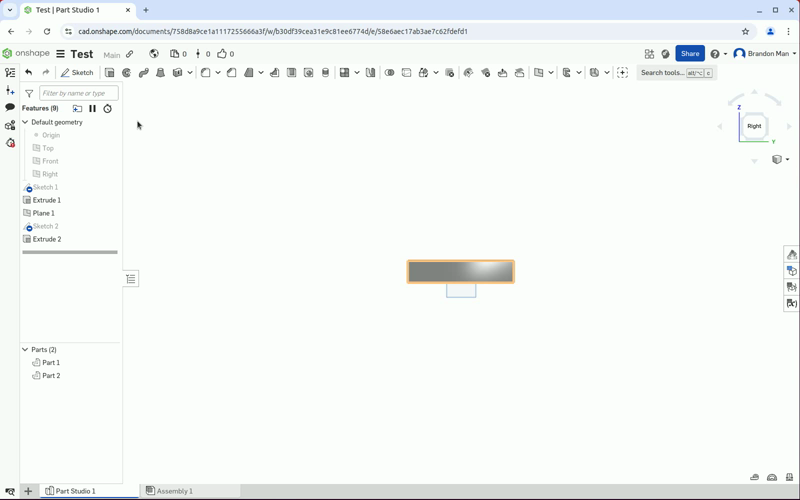
key(shift+h)
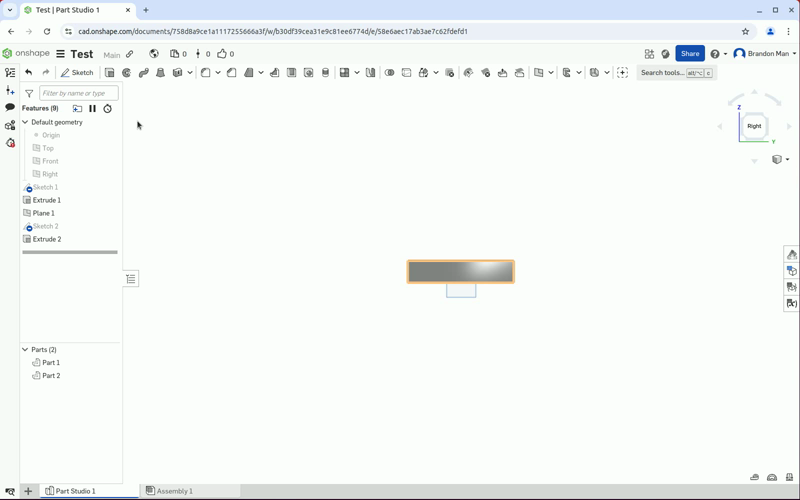
key(shift+h)
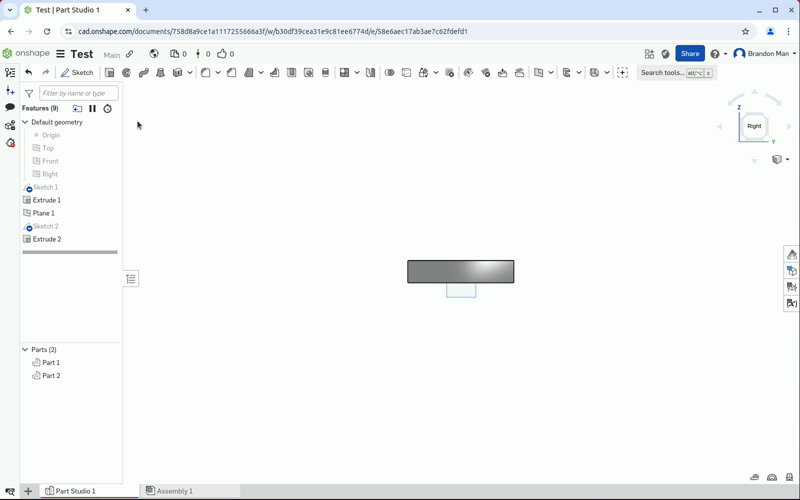
mouse_move(73, 189)
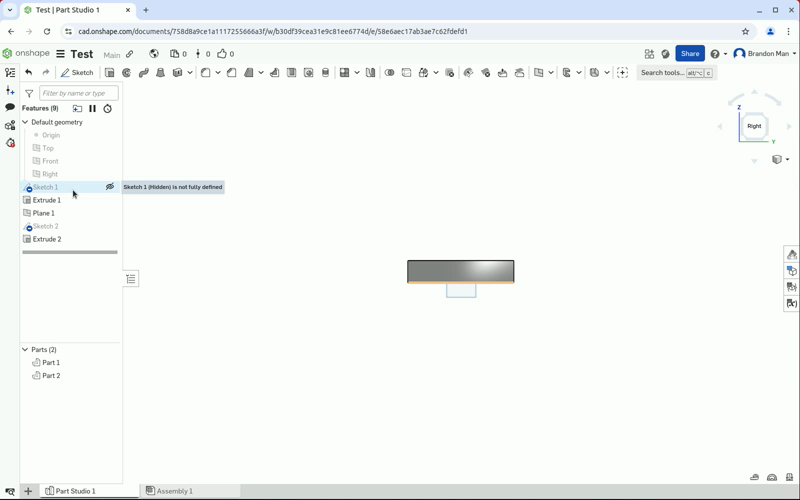
click(73, 189)
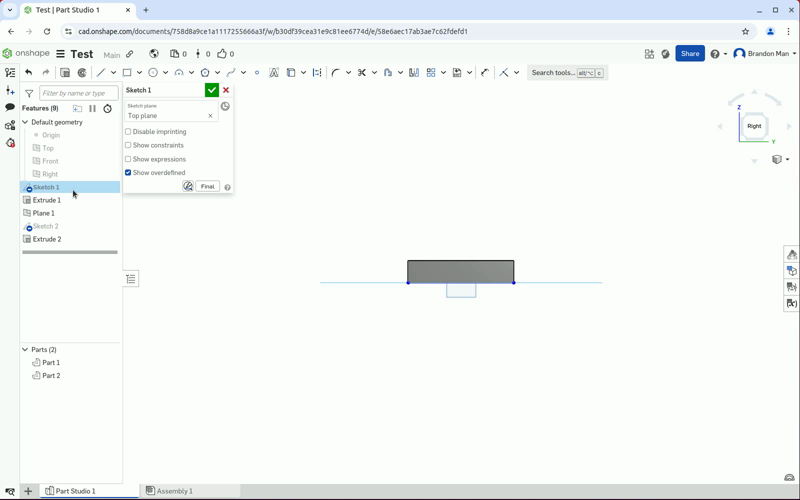
mouse_move(229, 92)
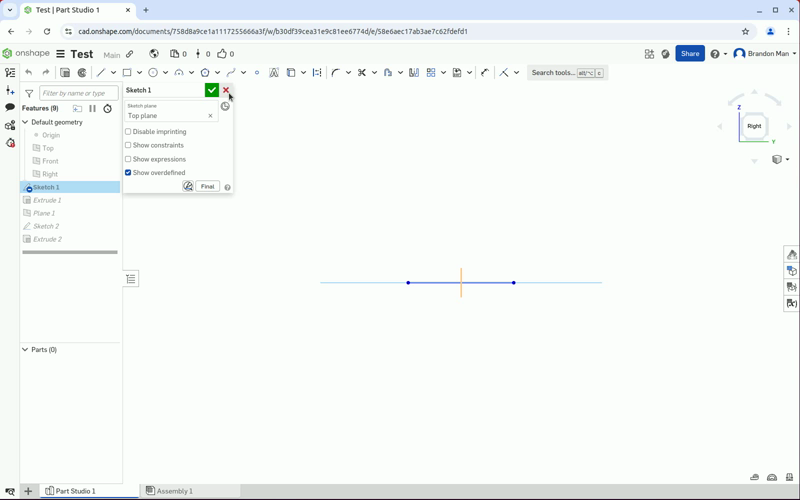
click(229, 92)
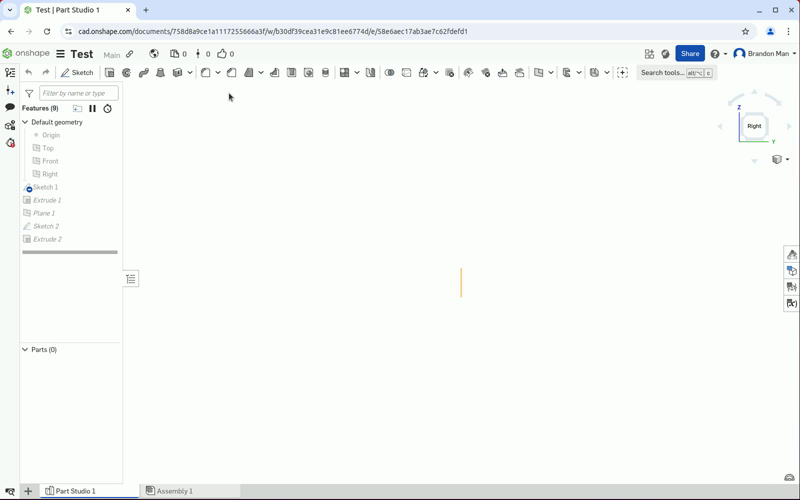
key(shift+s)
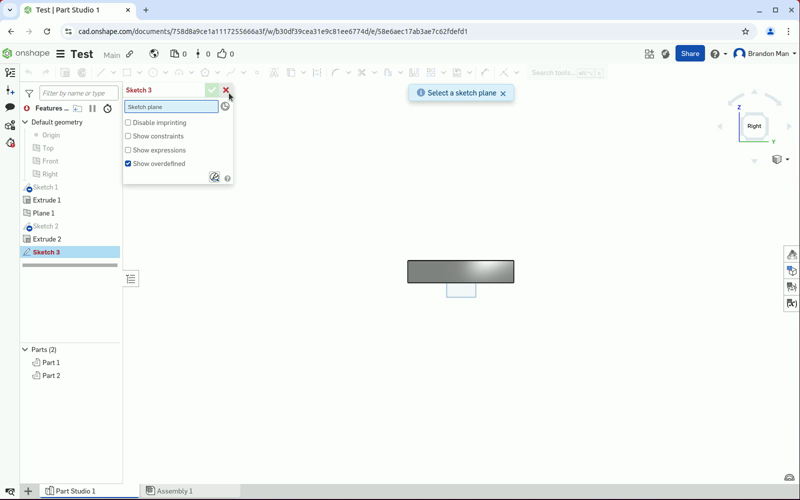
mouse_move(73, 215)
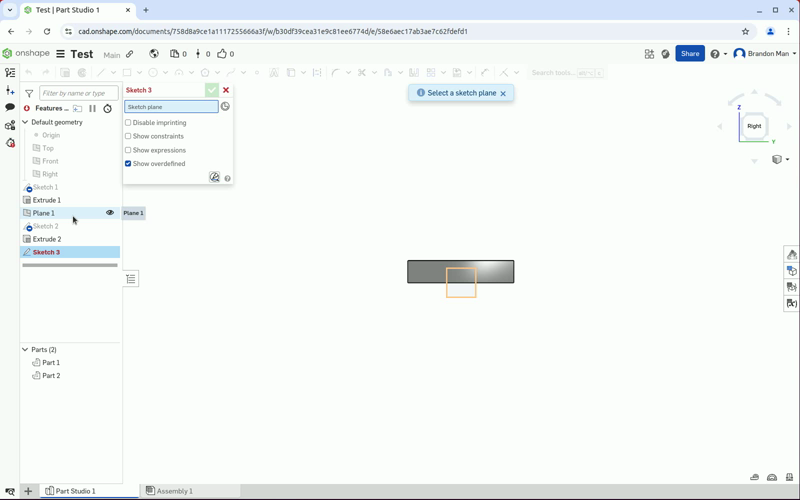
click(73, 215)
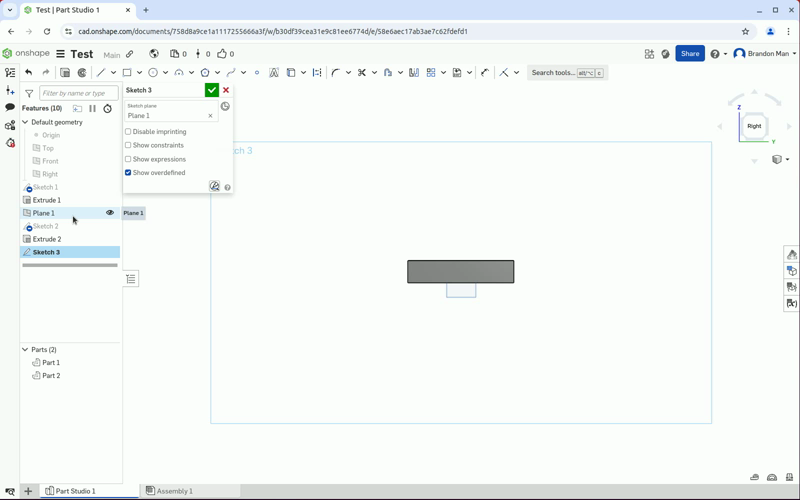
mouse_move(73, 352)
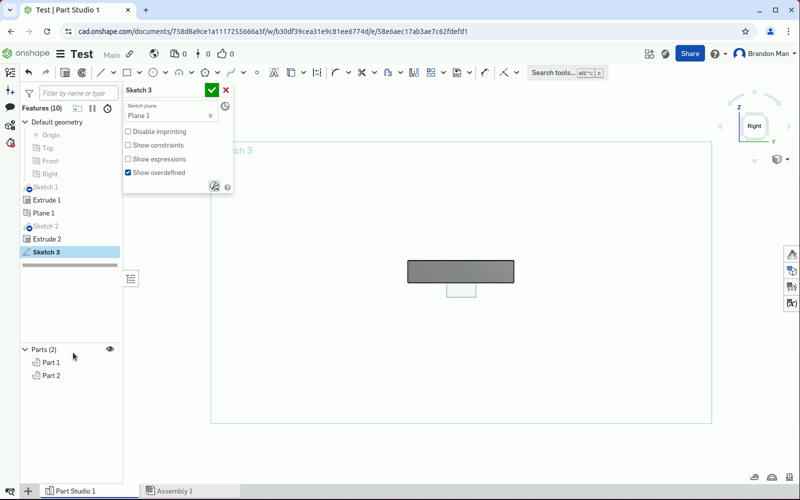
key(y)
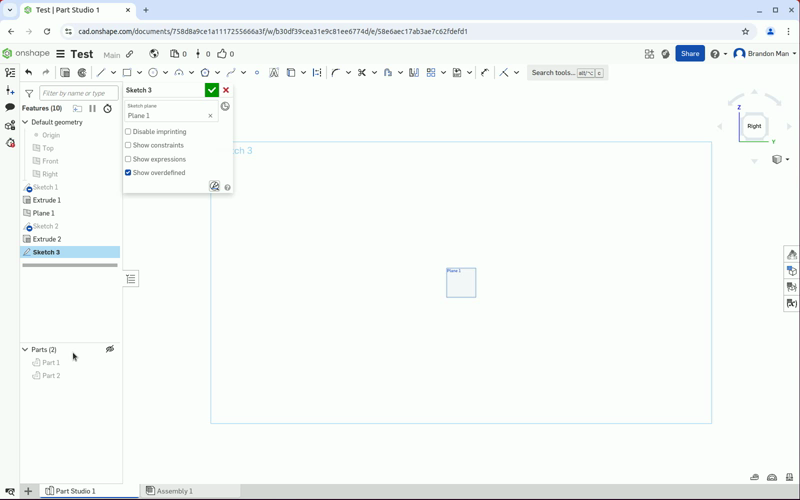
key(l)
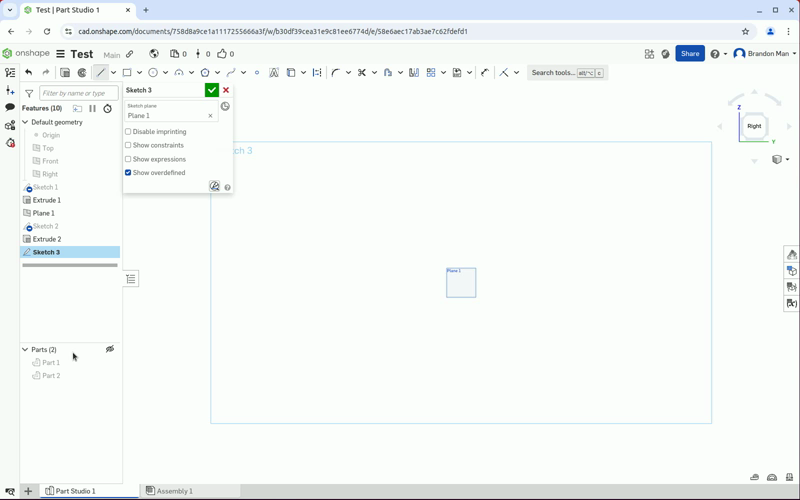
key_down(shift)
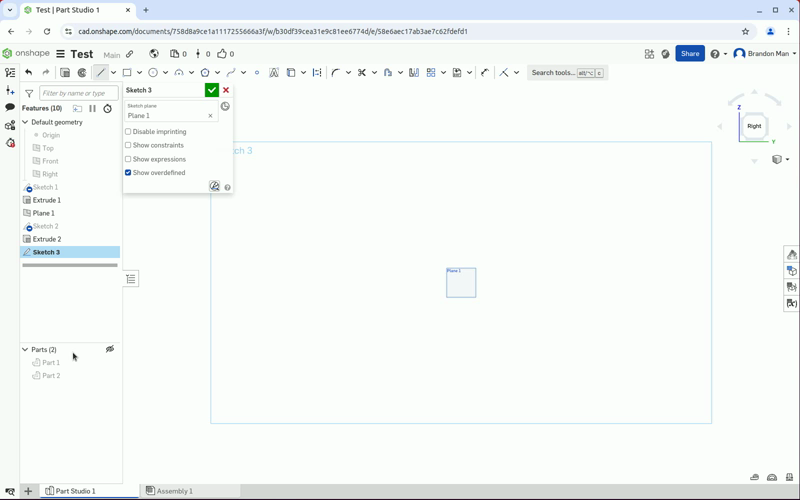
mouse_move(407, 260)
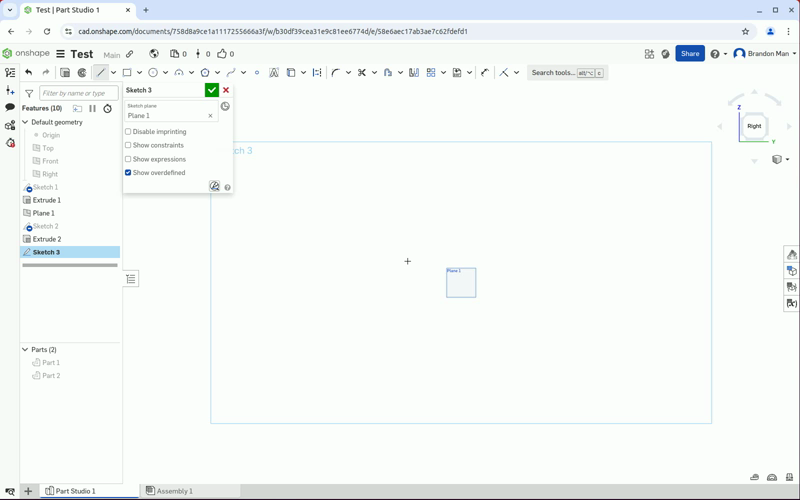
click(407, 260)
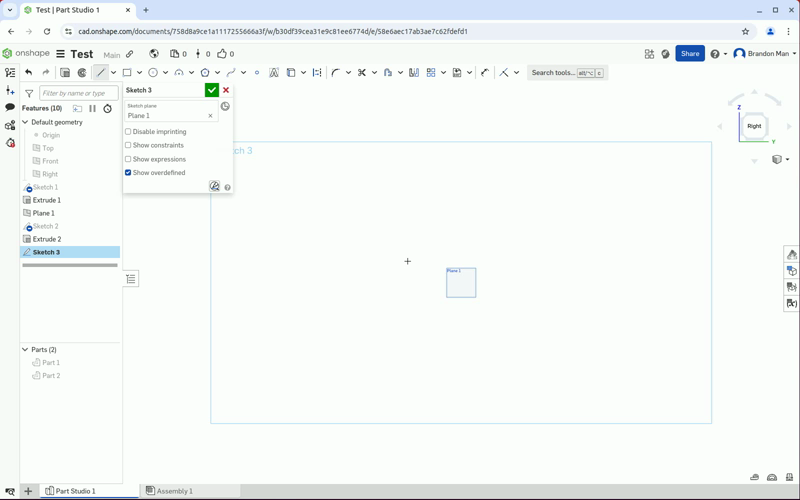
key_up(shift)
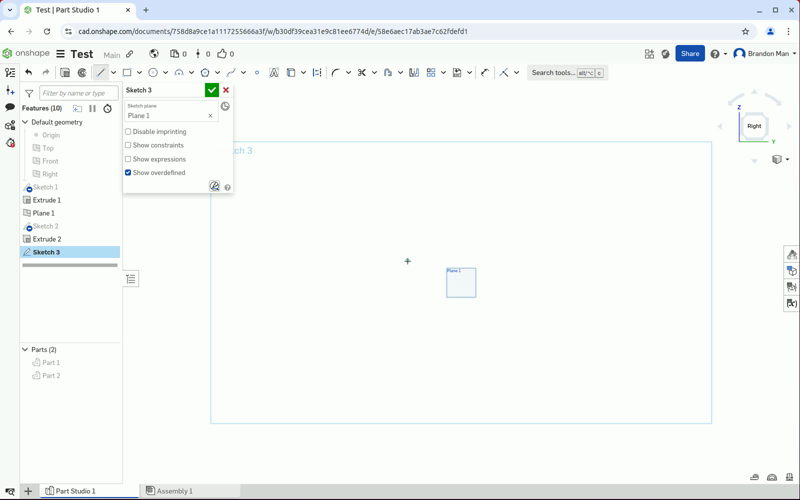
key_down(shift)
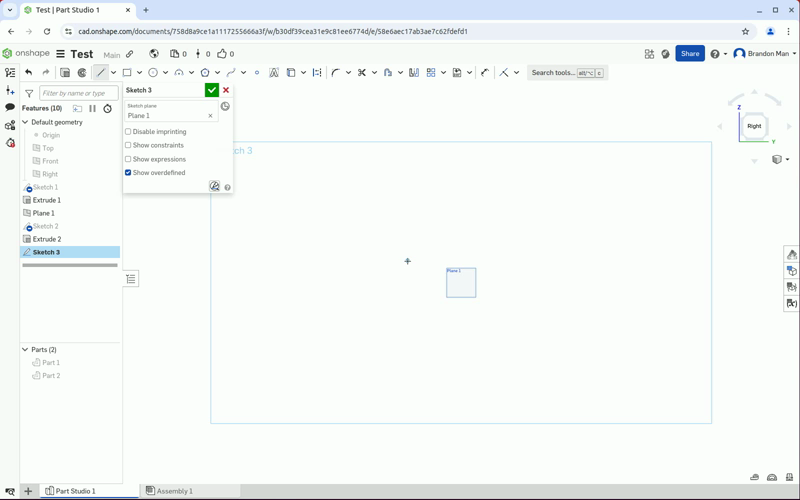
mouse_move(513, 260)
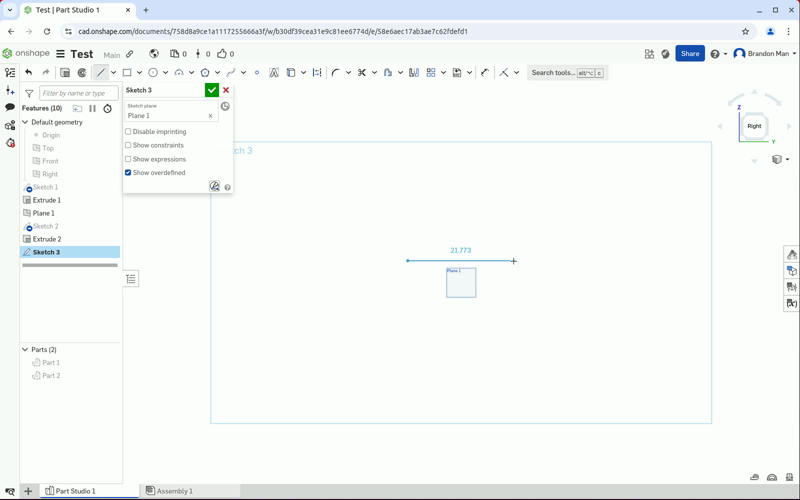
click(513, 260)
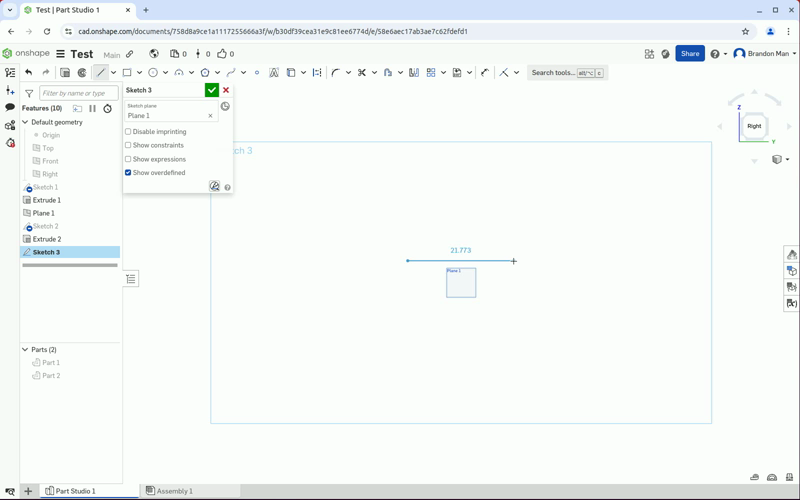
key_up(shift)
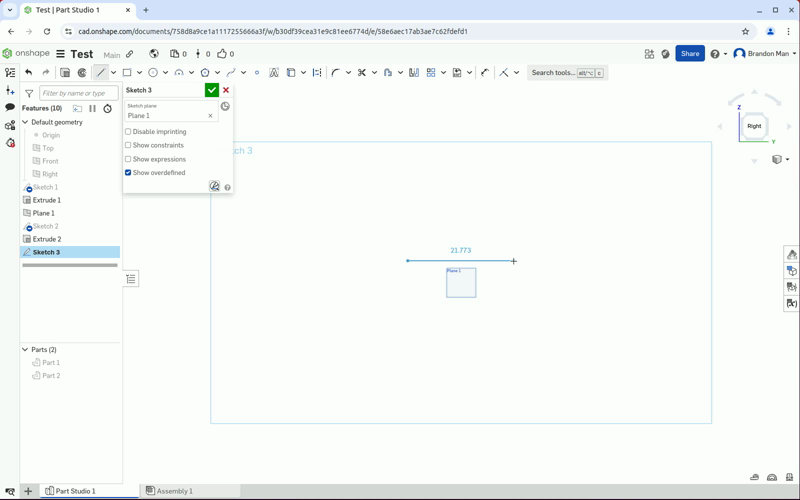
key_down(shift)
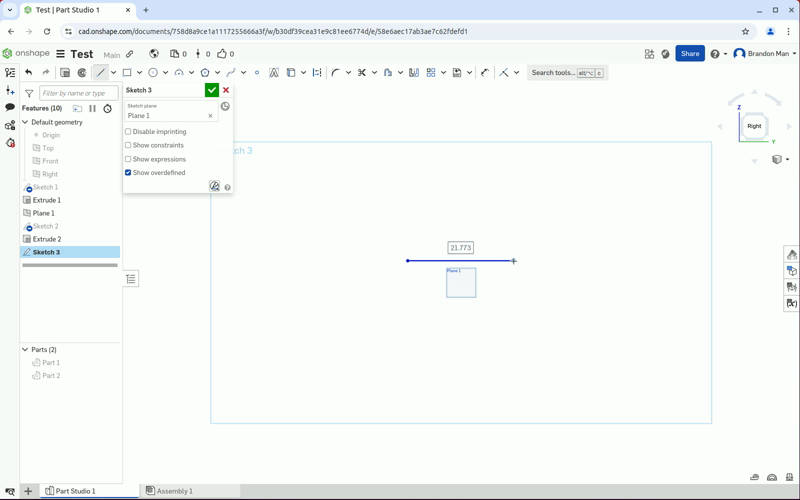
mouse_move(543, 260)
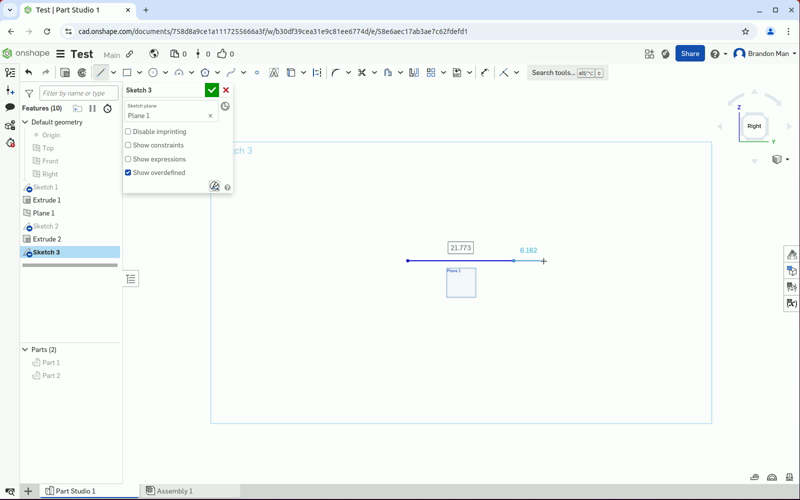
mouse_move(513, 257)
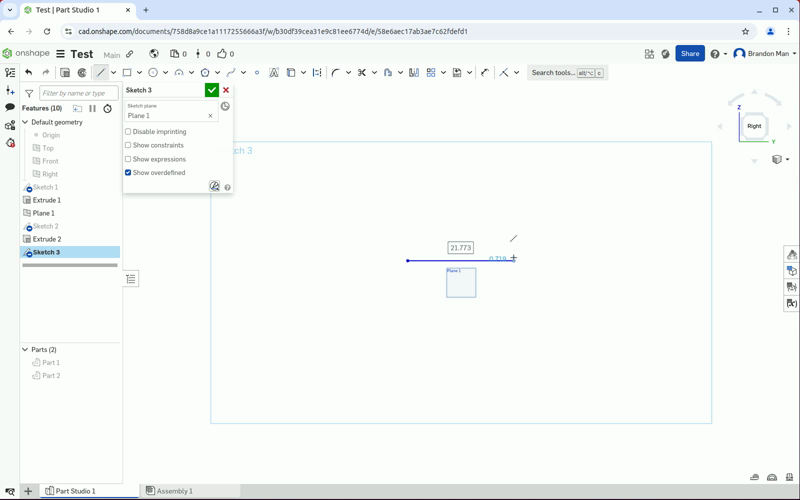
scroll(6)
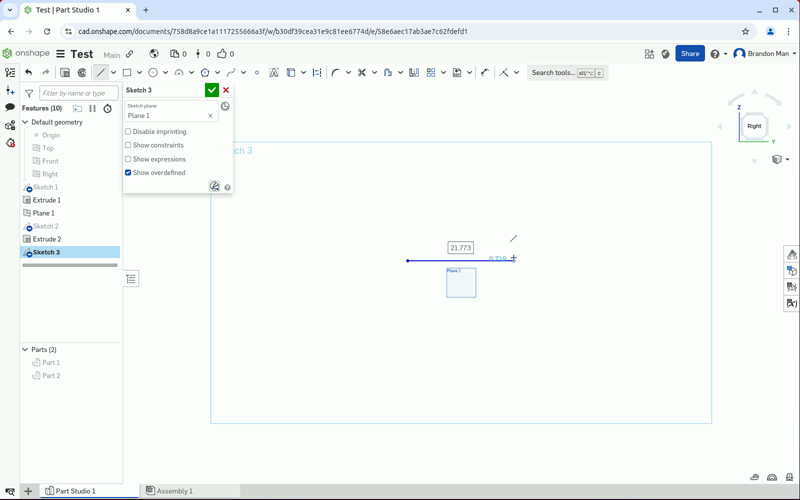
scroll(6)
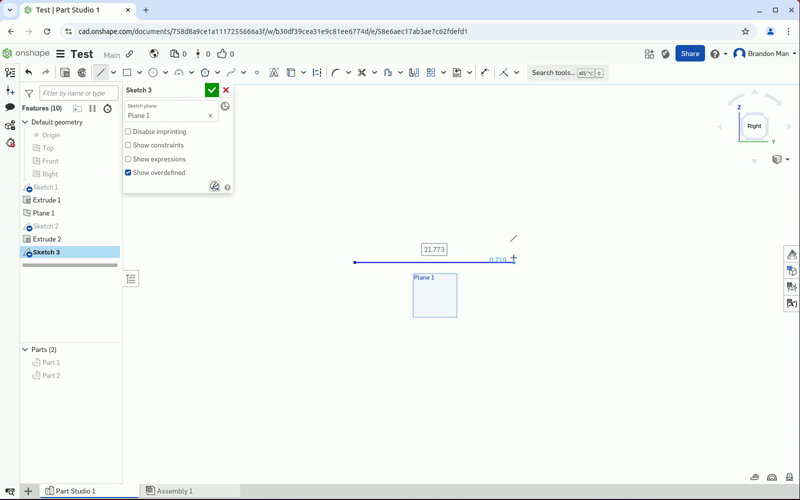
scroll(6)
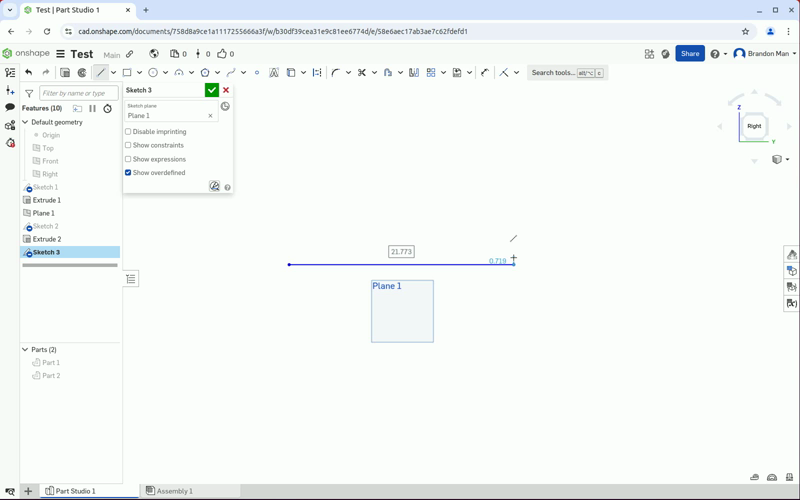
scroll(6)
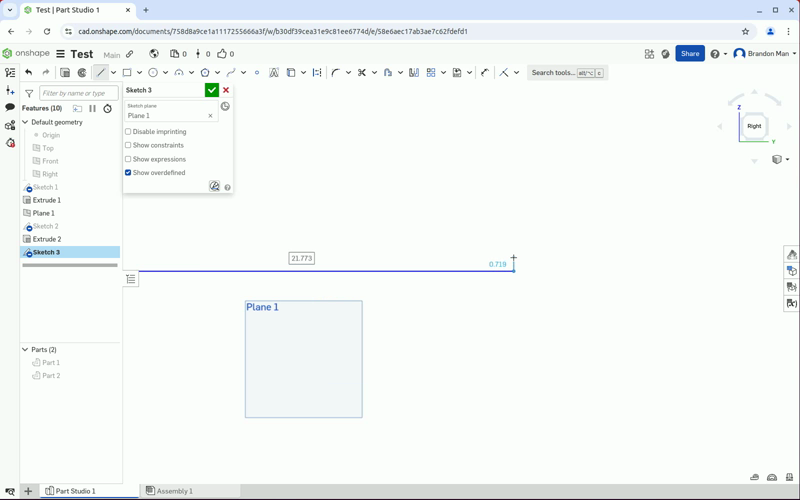
scroll(6)
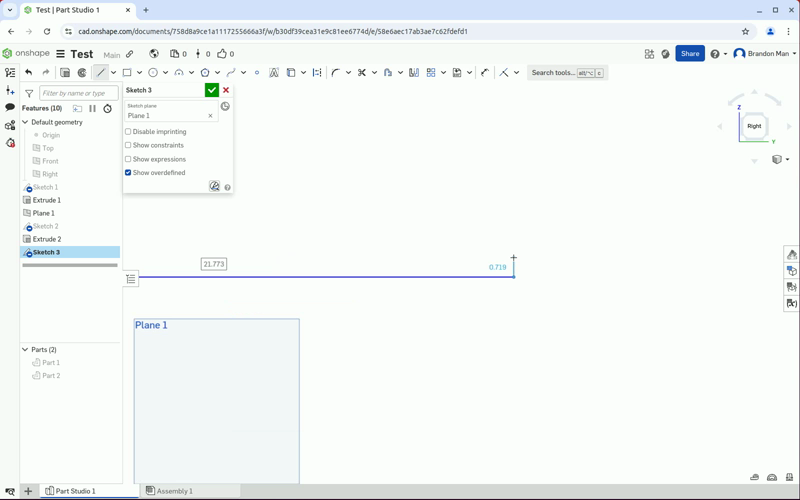
scroll(6)
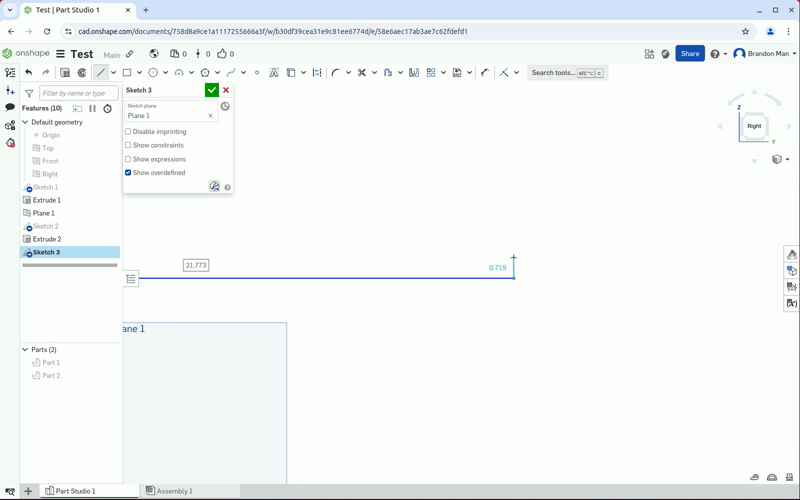
scroll(6)
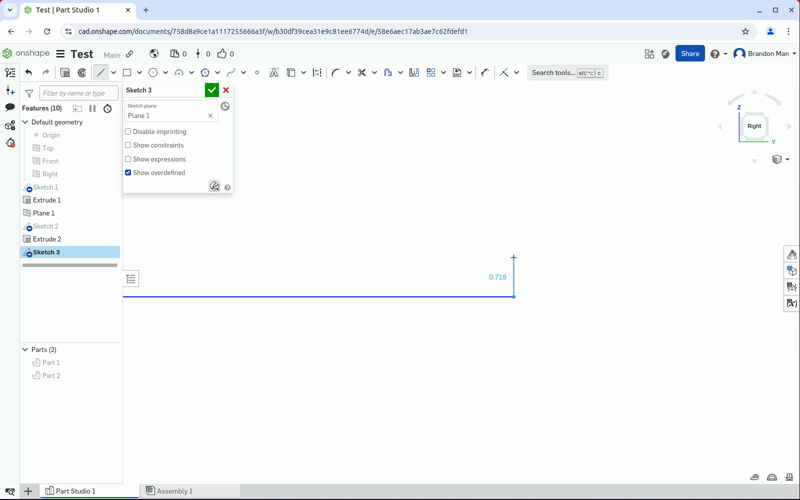
click(513, 257)
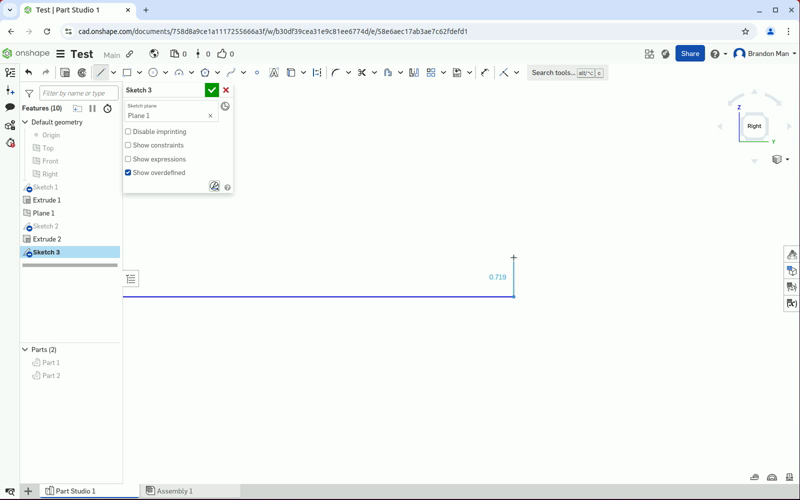
scroll(-6)
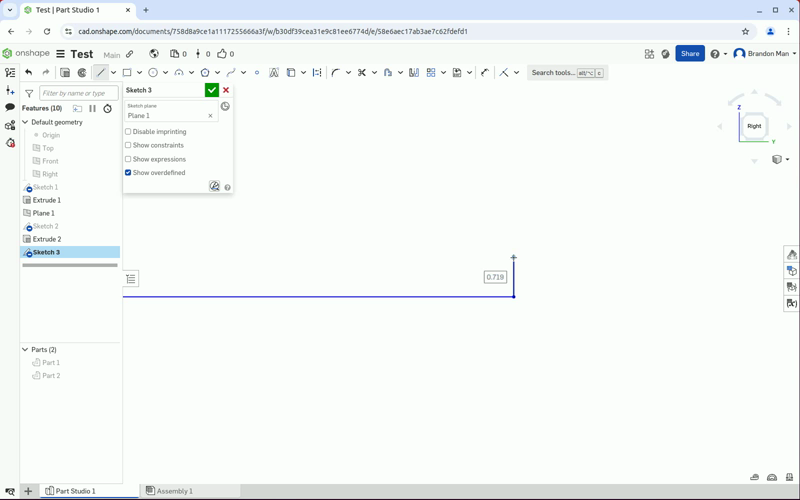
scroll(-6)
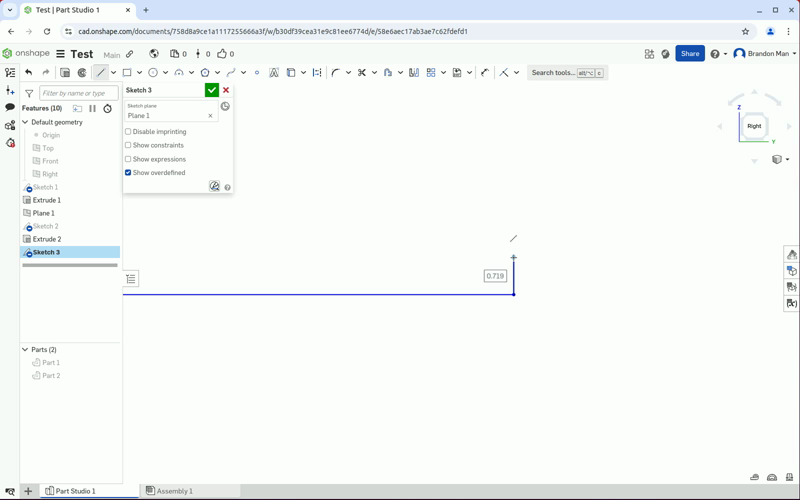
scroll(-6)
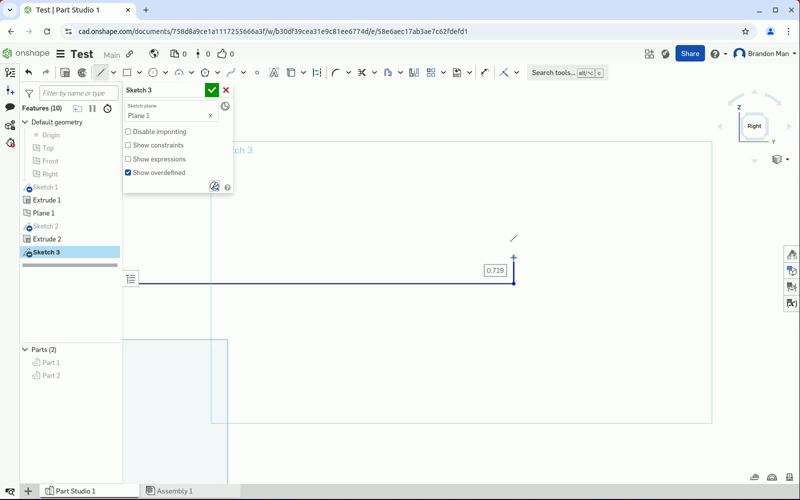
scroll(-6)
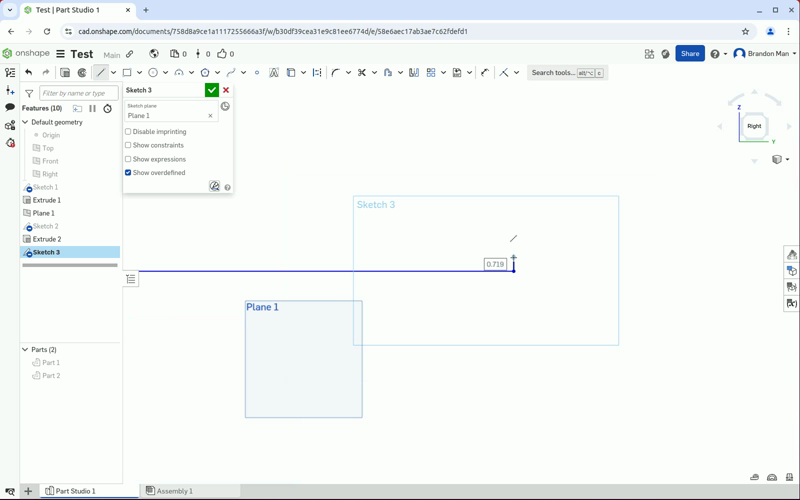
scroll(-6)
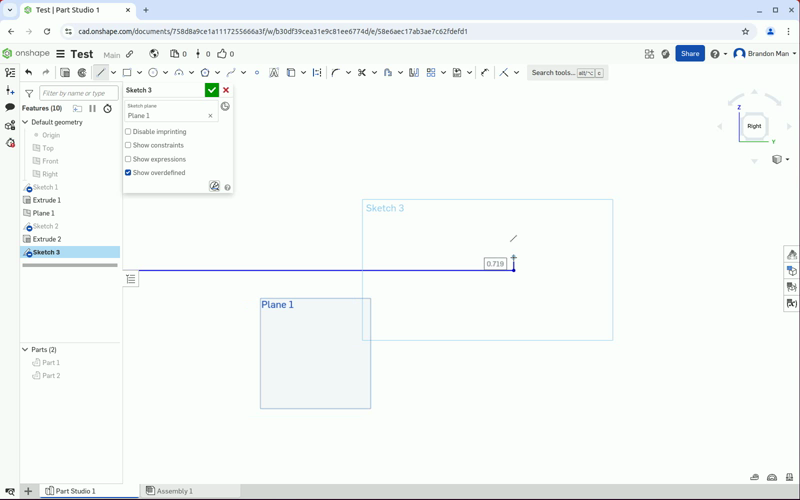
scroll(-6)
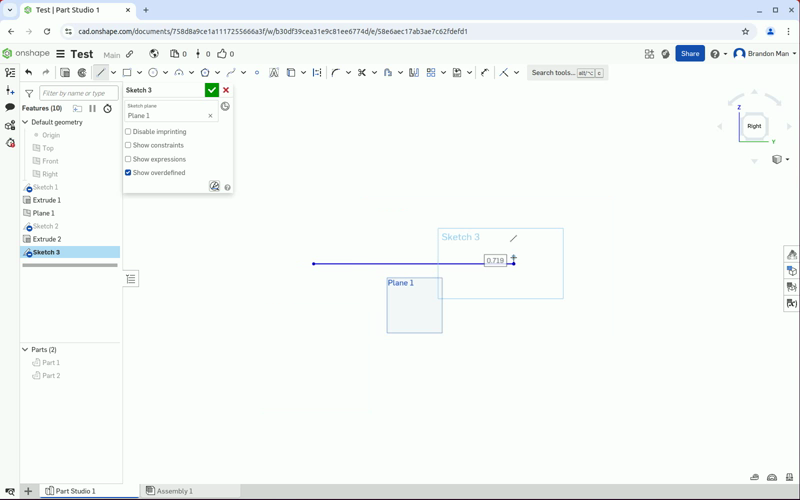
scroll(-6)
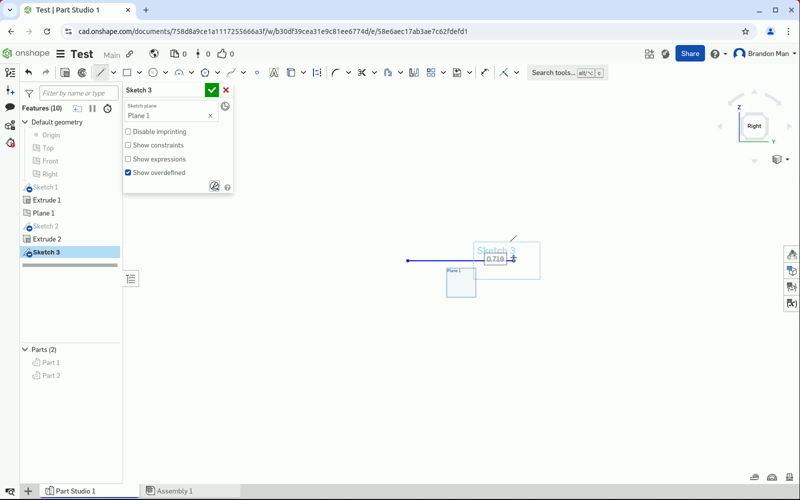
key_up(shift)
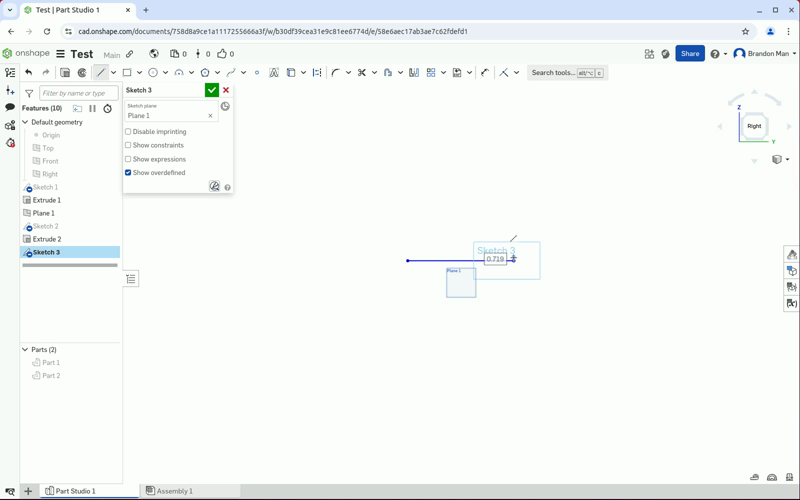
key_down(shift)
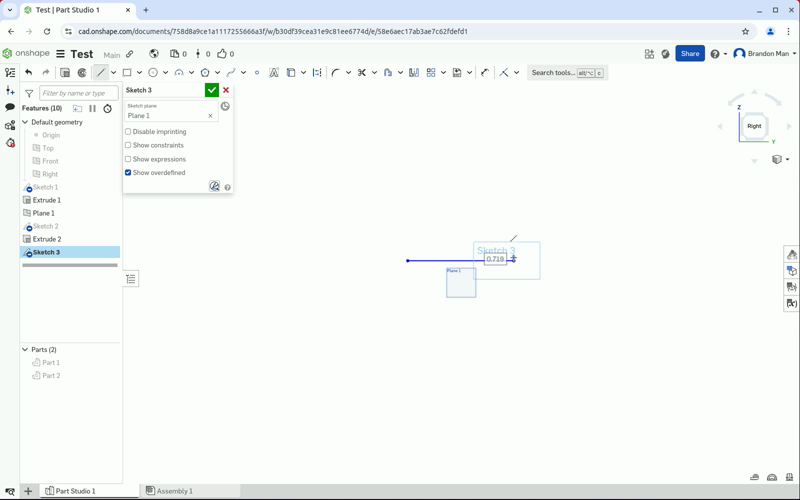
mouse_move(407, 257)
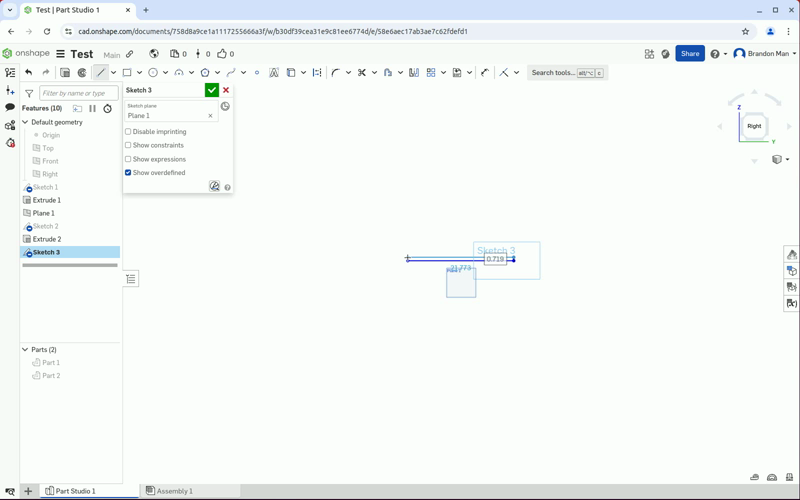
scroll(6)
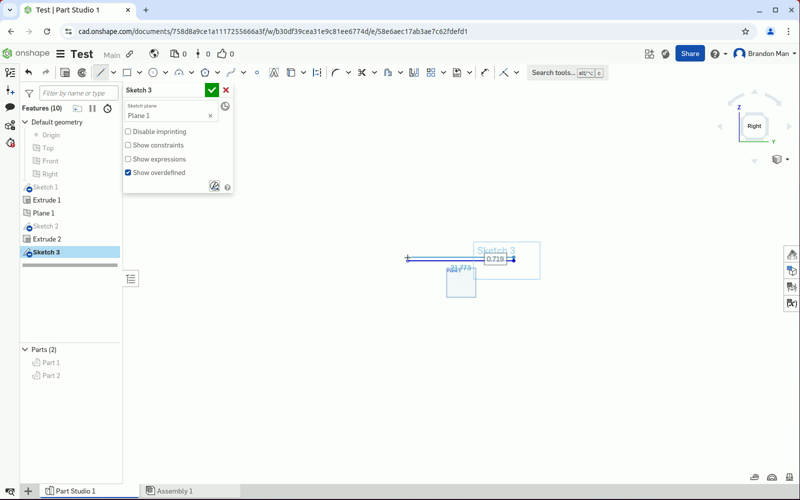
scroll(6)
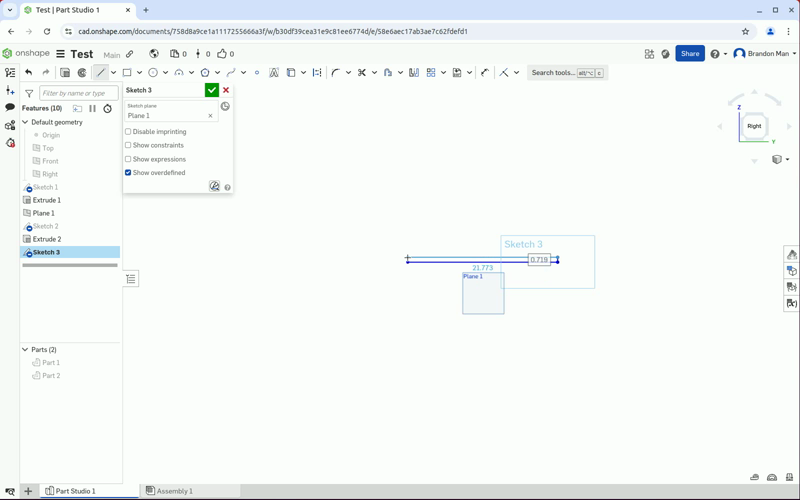
scroll(6)
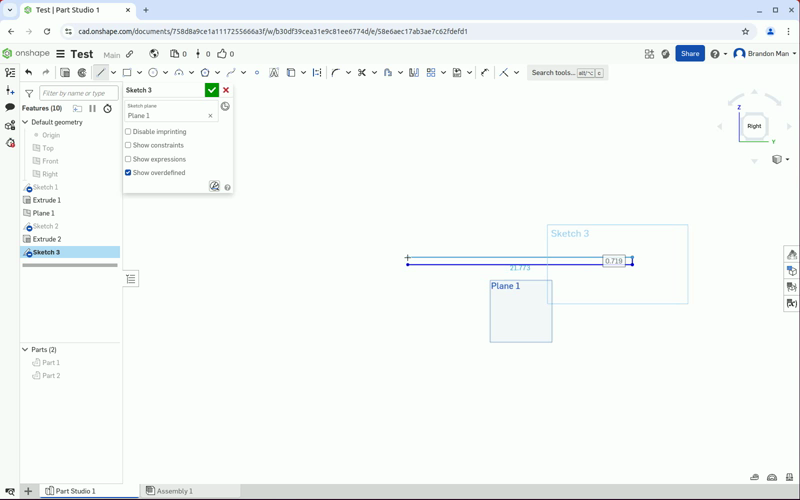
scroll(6)
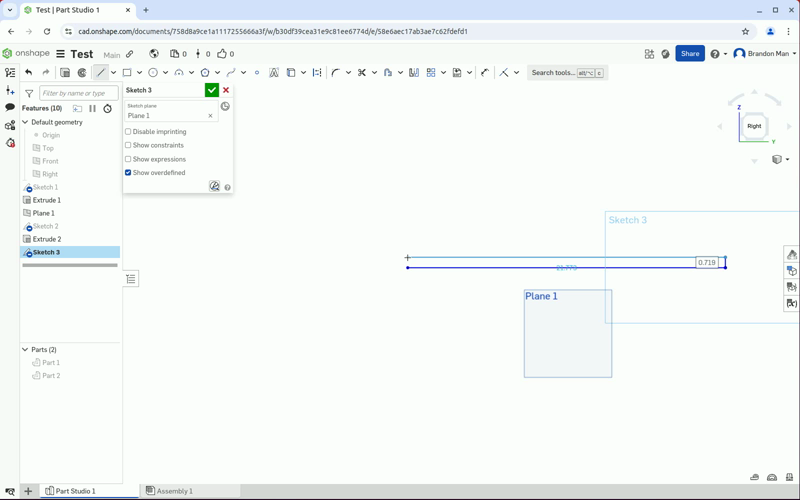
scroll(6)
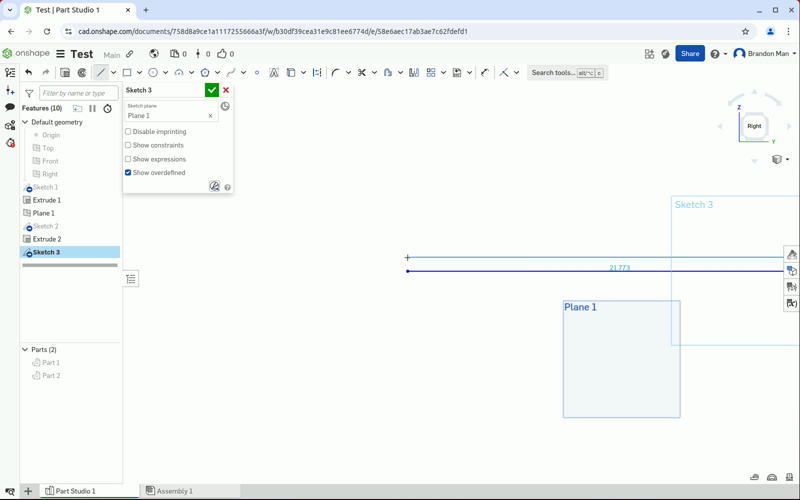
scroll(6)
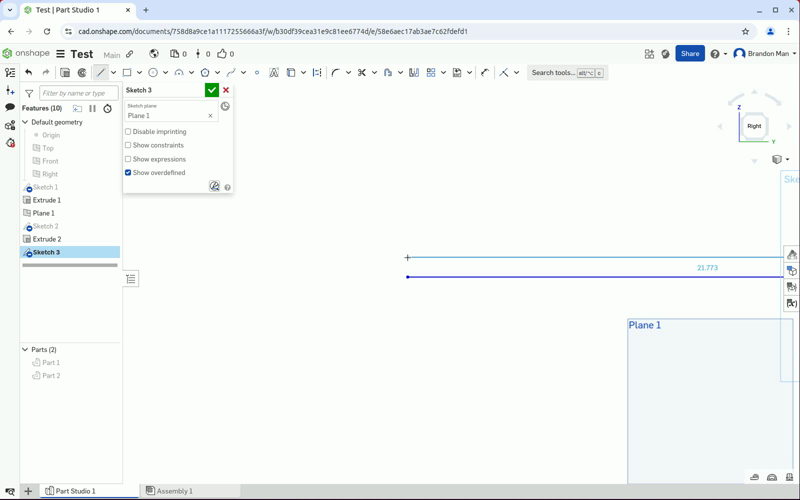
scroll(6)
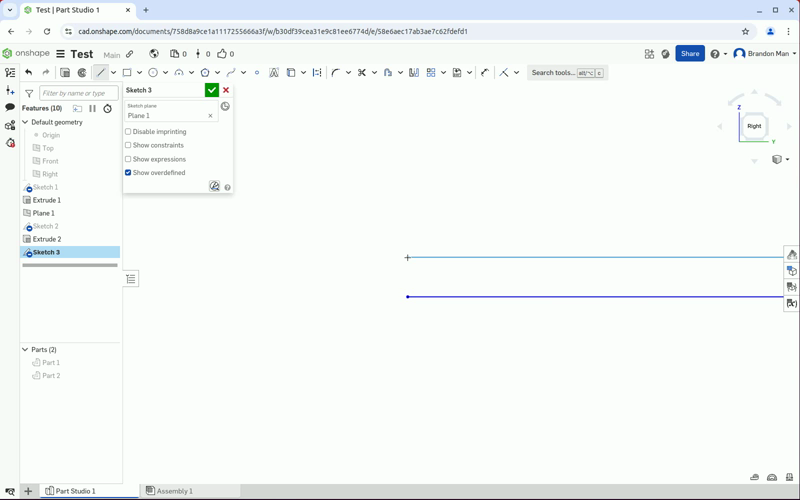
click(407, 257)
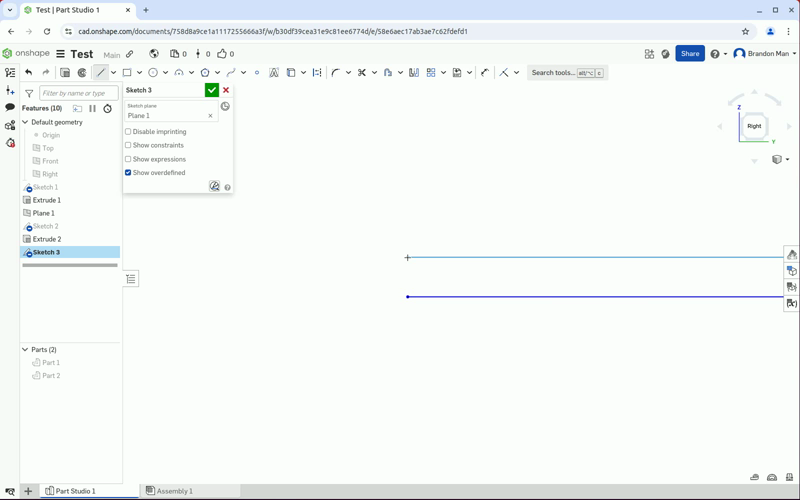
scroll(-6)
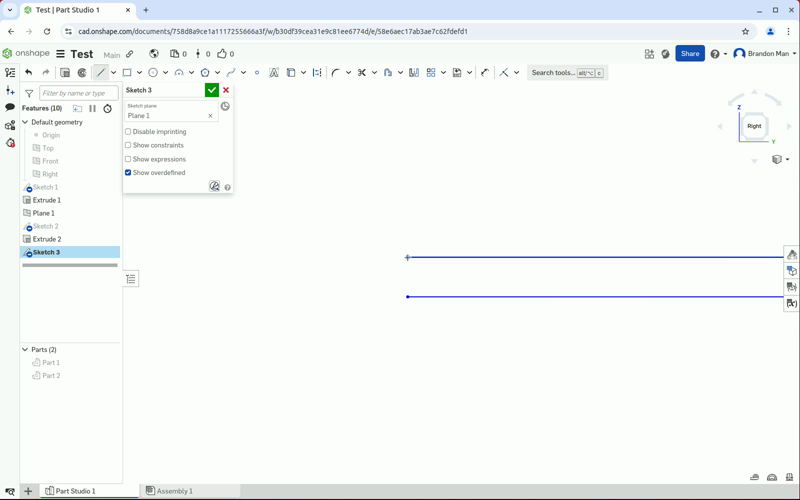
scroll(-6)
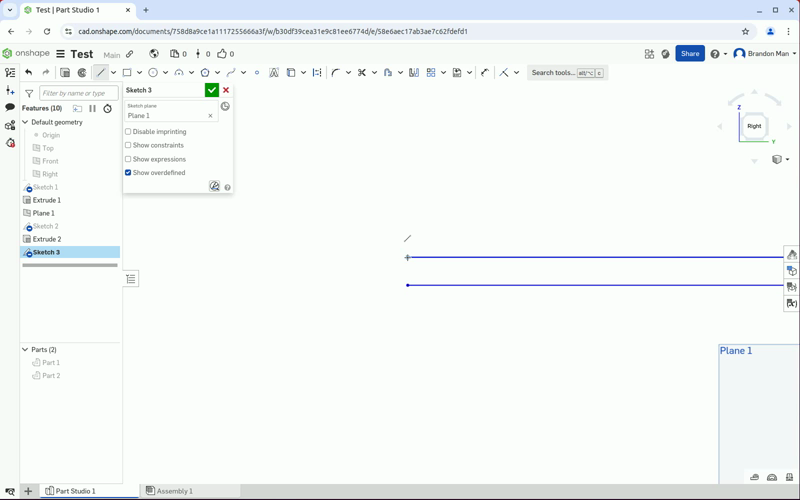
scroll(-6)
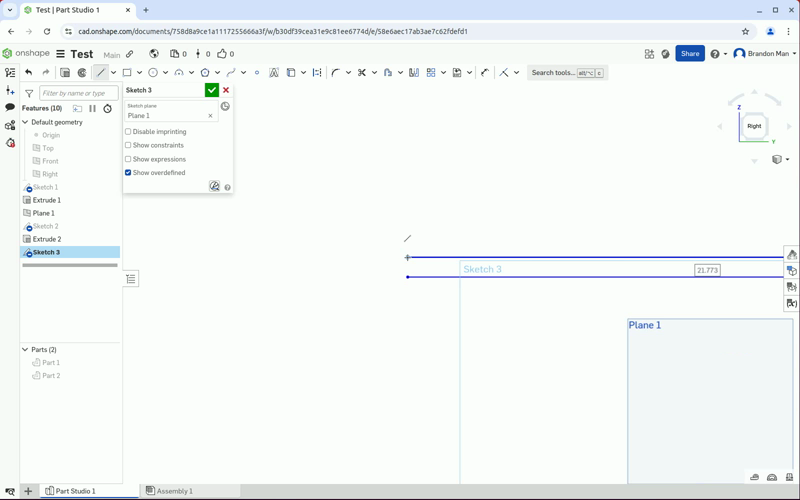
scroll(-6)
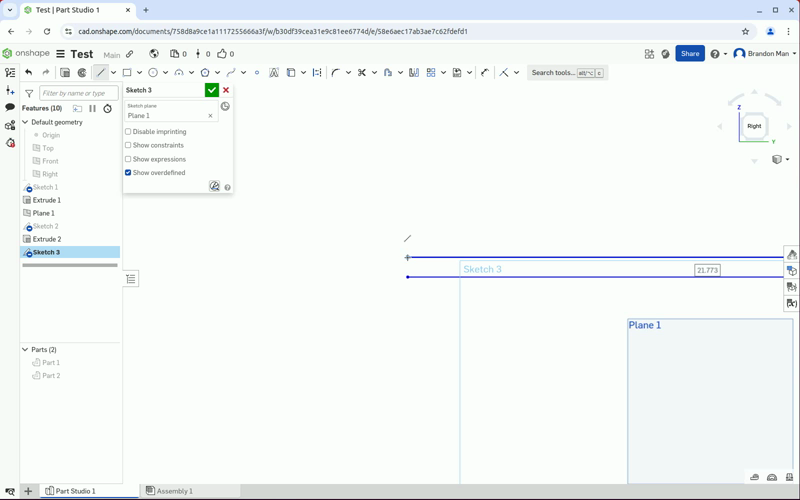
scroll(-6)
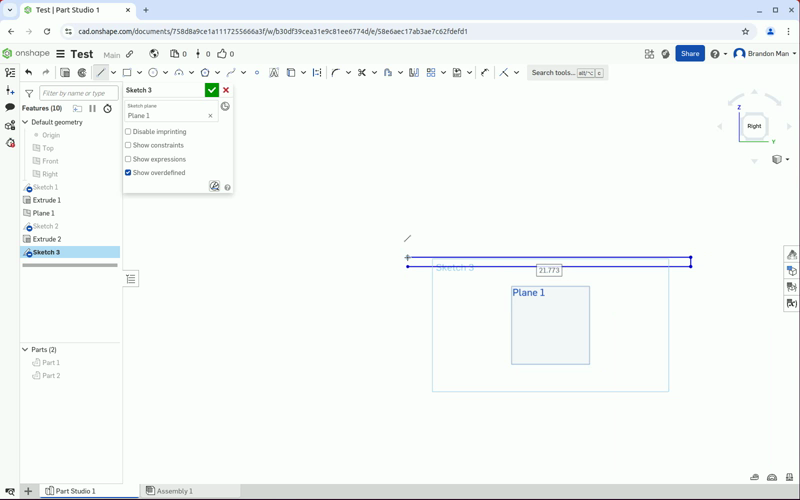
scroll(-6)
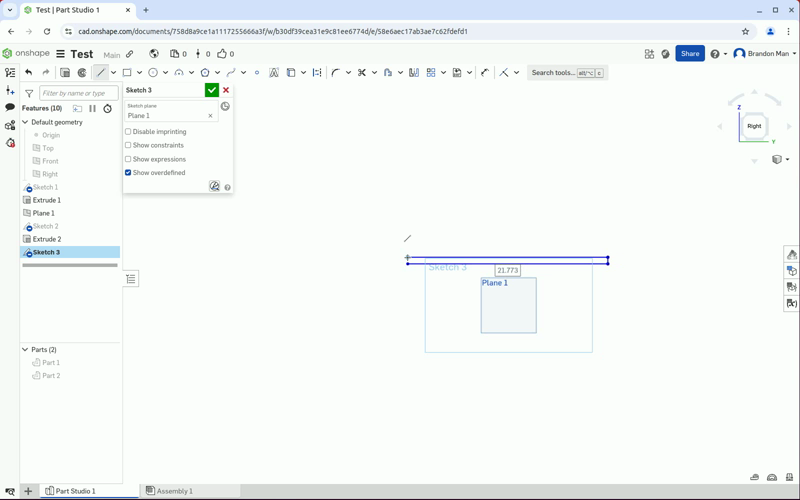
scroll(-6)
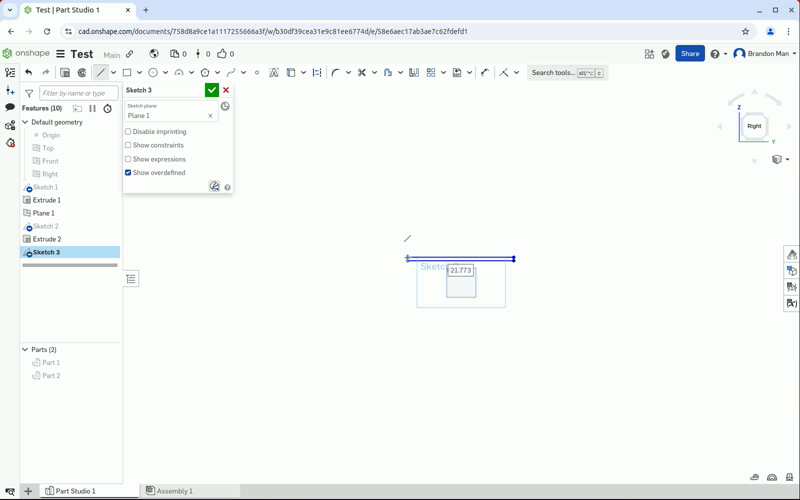
key_up(shift)
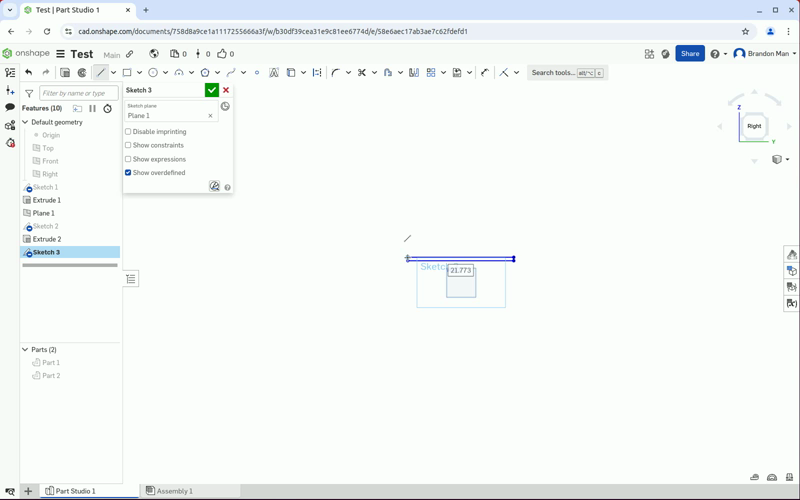
mouse_move(437, 257)
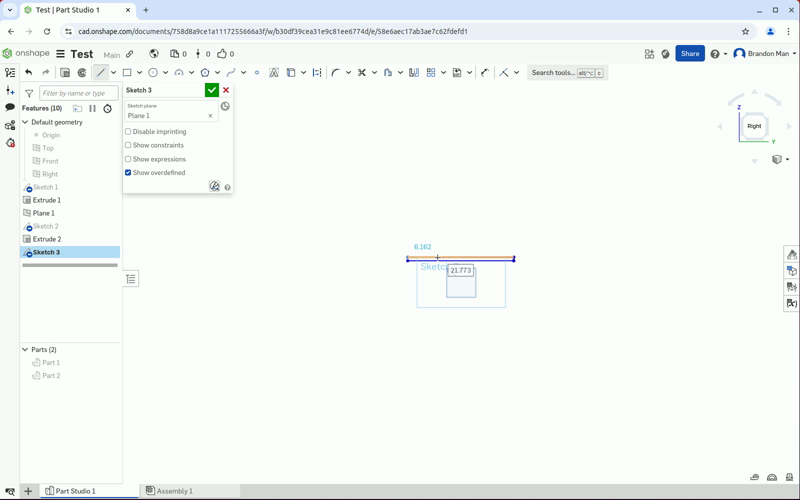
key_down(shift)
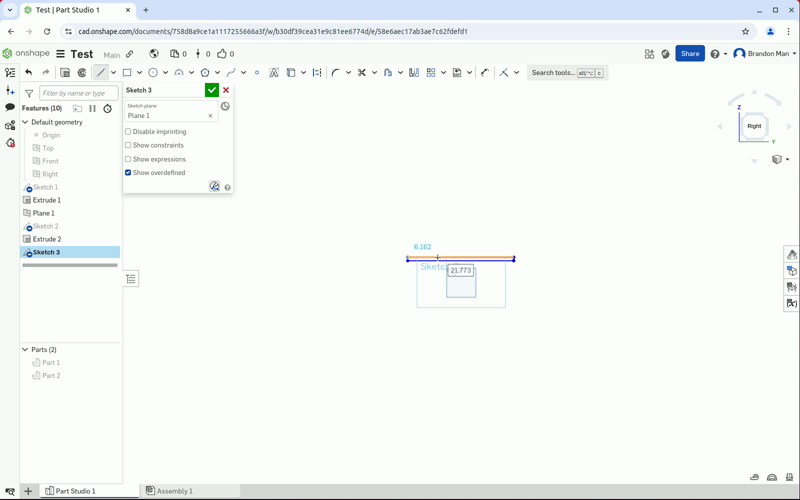
mouse_move(407, 260)
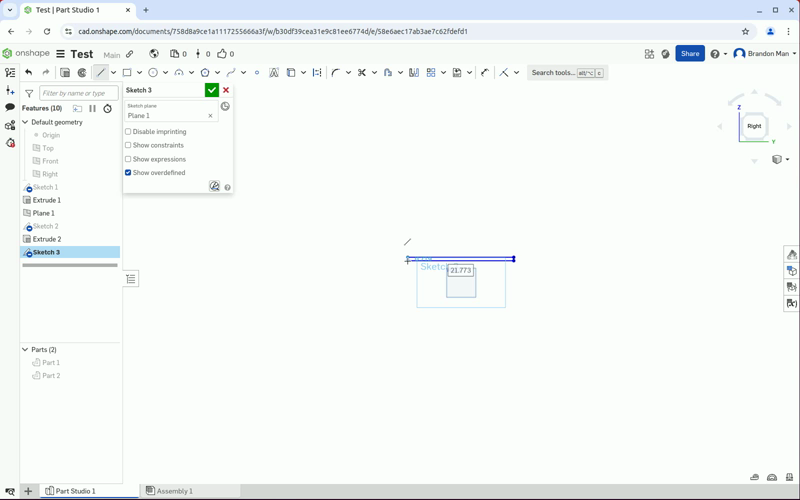
scroll(6)
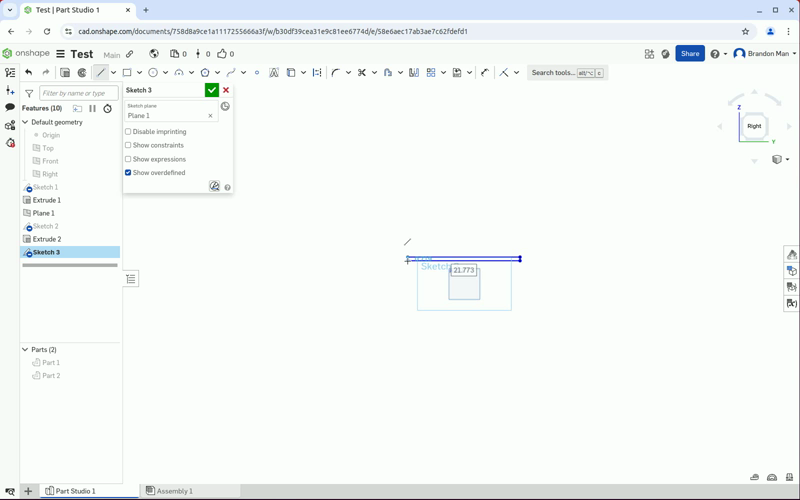
scroll(6)
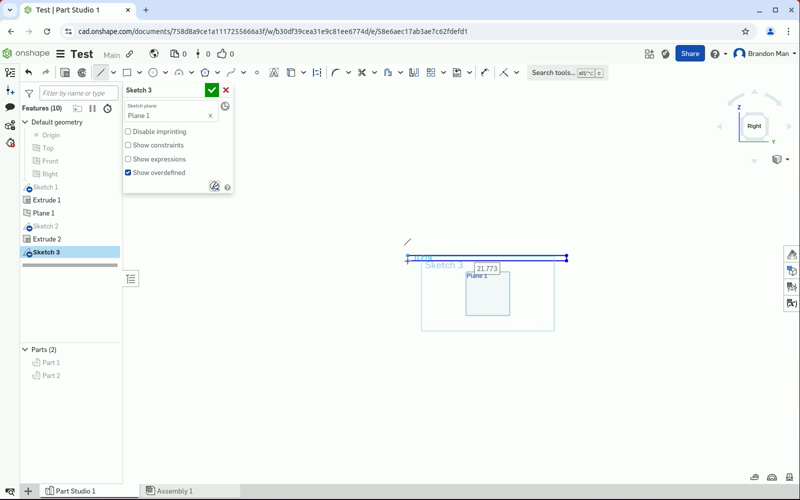
scroll(6)
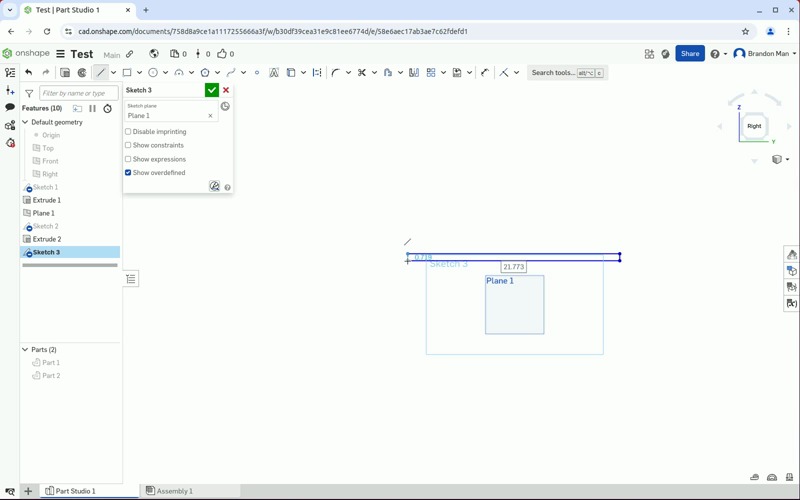
scroll(6)
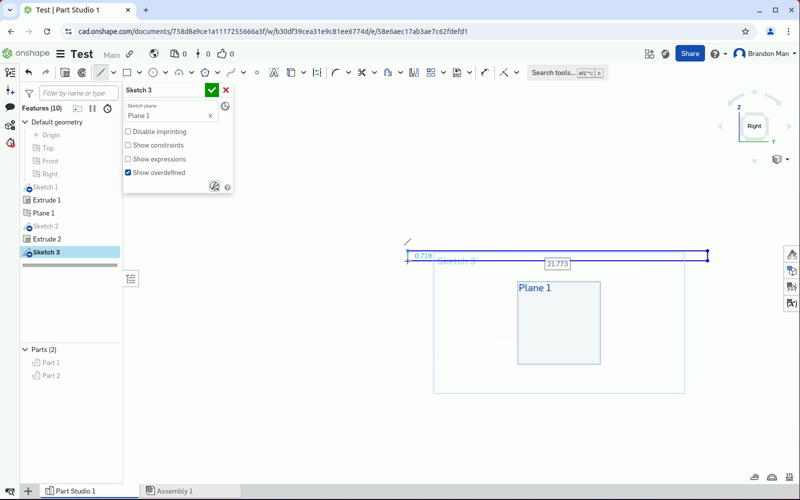
scroll(6)
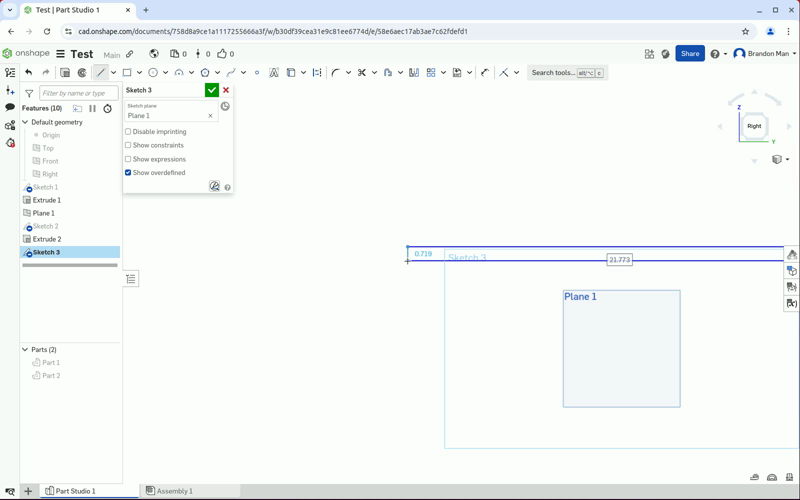
scroll(6)
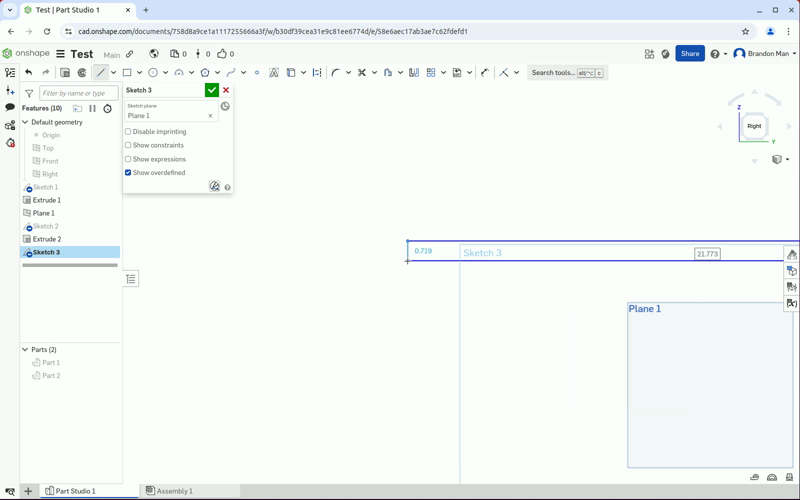
scroll(6)
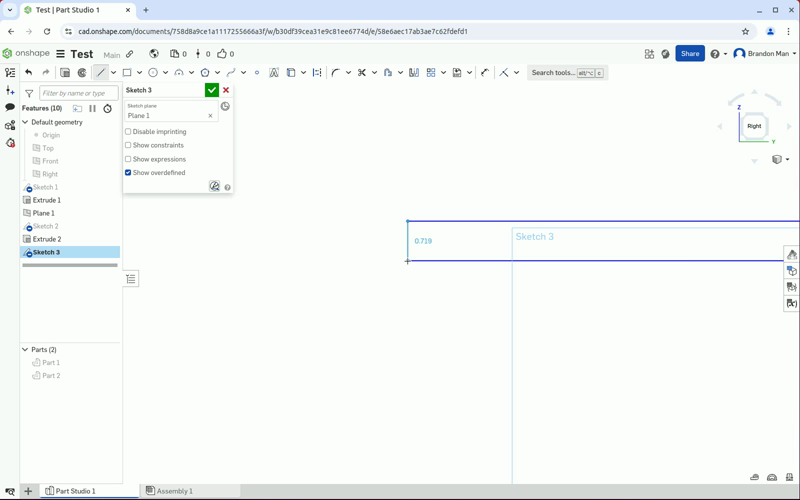
key_up(shift)
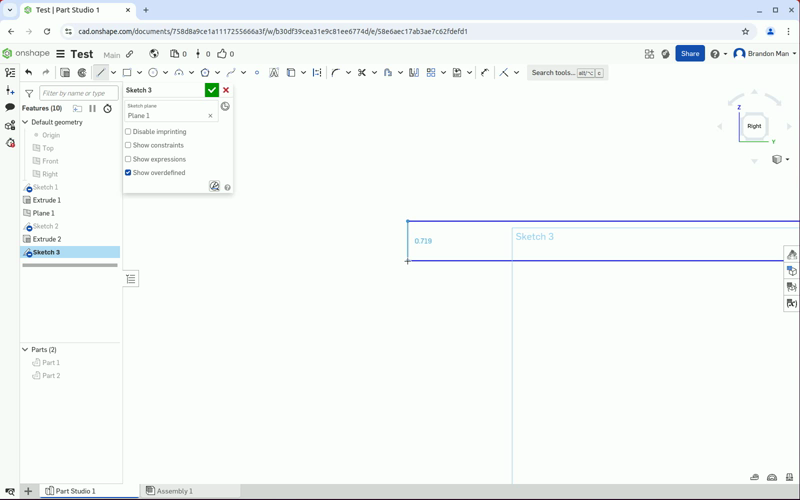
click(407, 260)
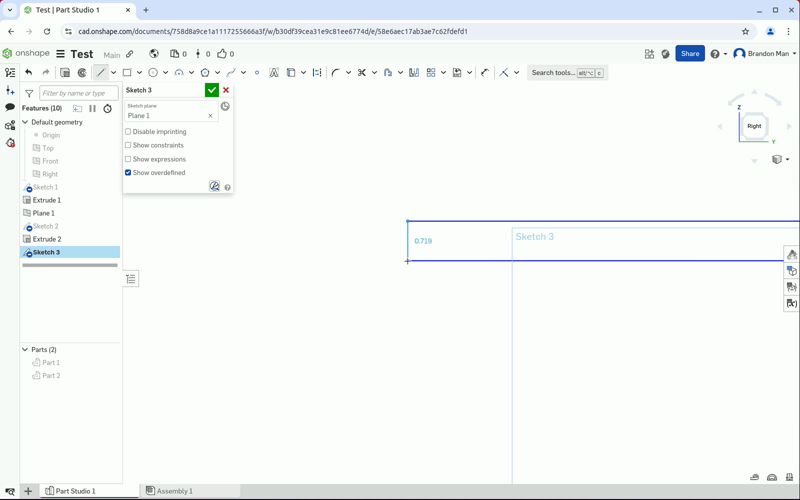
scroll(-6)
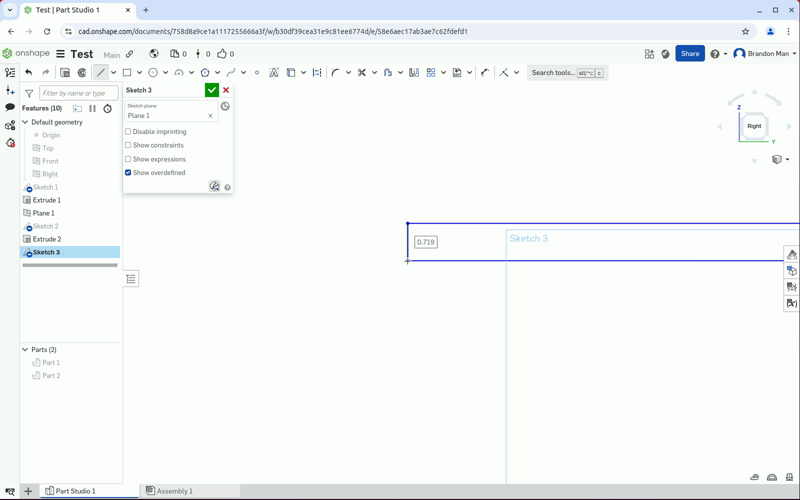
scroll(-6)
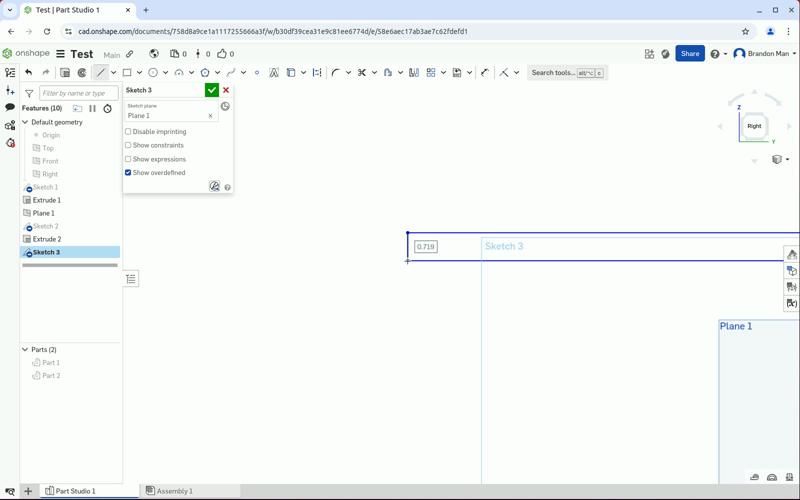
scroll(-6)
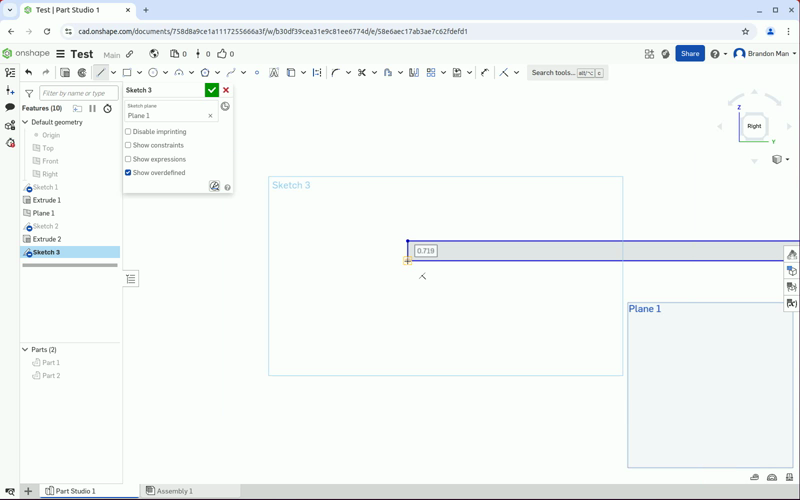
scroll(-6)
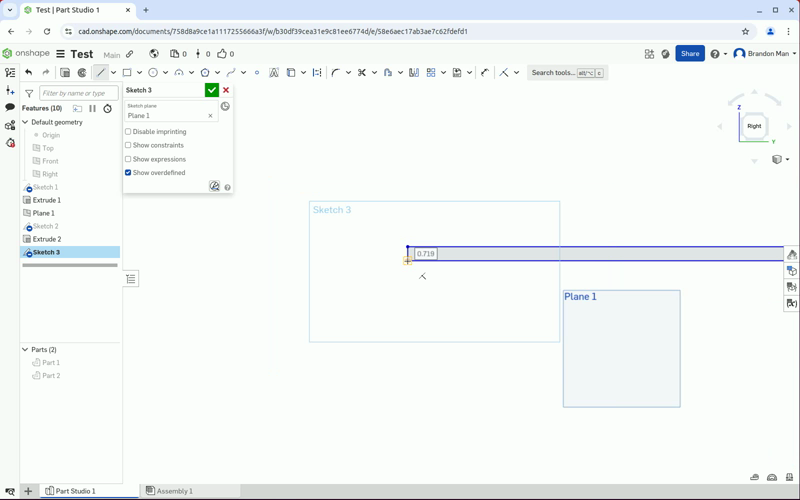
scroll(-6)
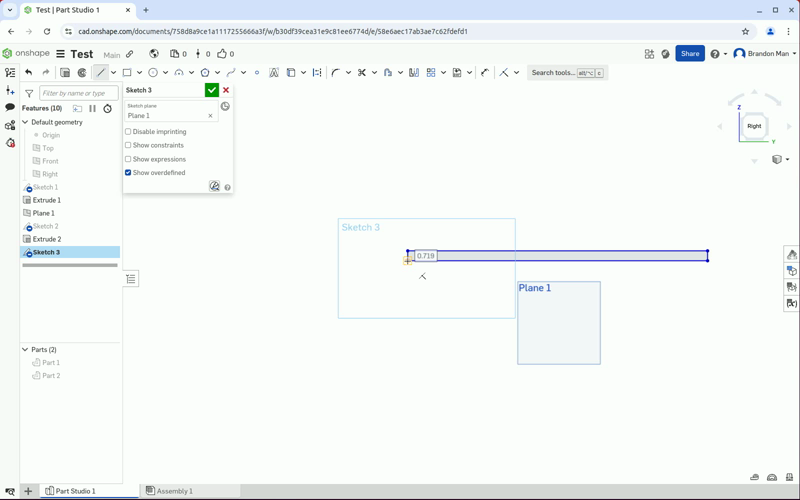
scroll(-6)
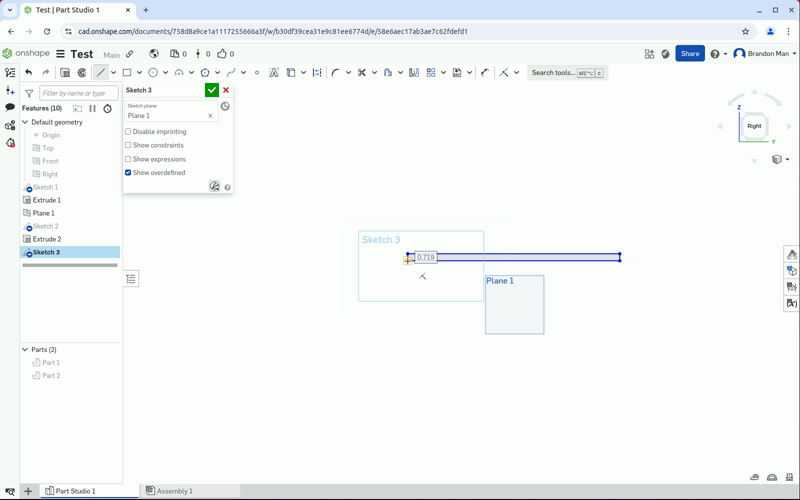
scroll(-6)
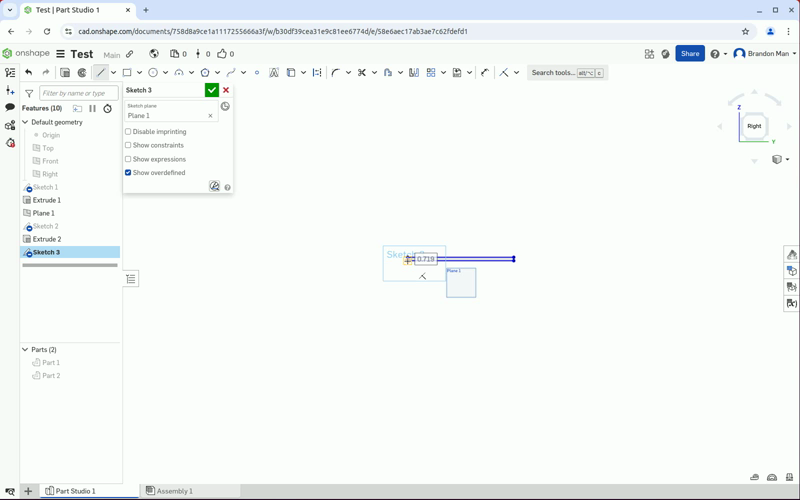
key(esc)
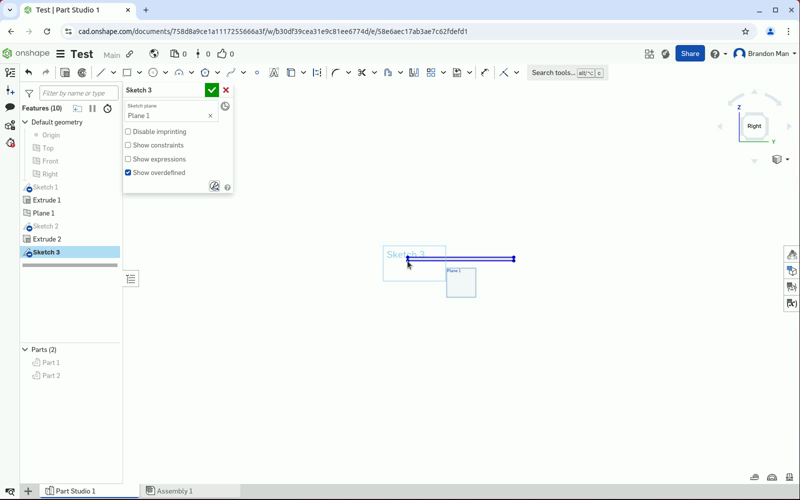
mouse_move(440, 260)
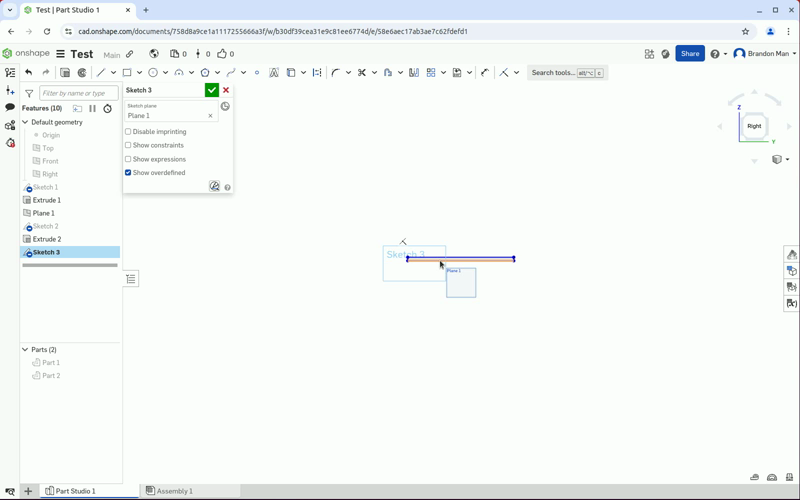
scroll(6)
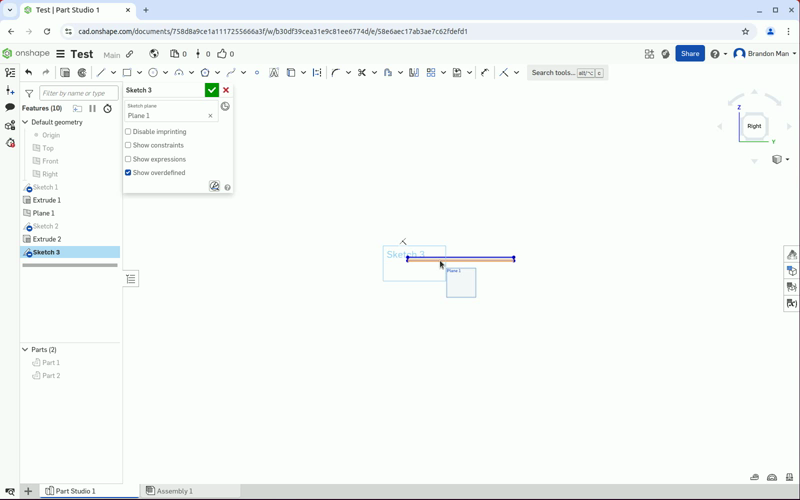
scroll(6)
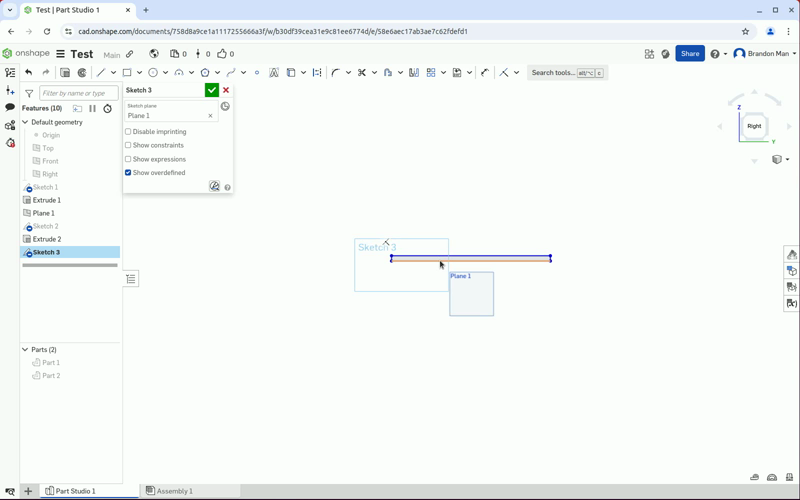
scroll(6)
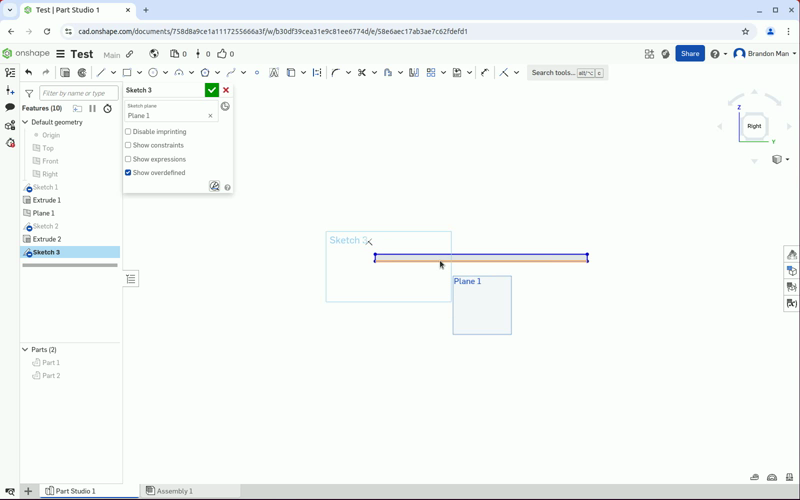
scroll(6)
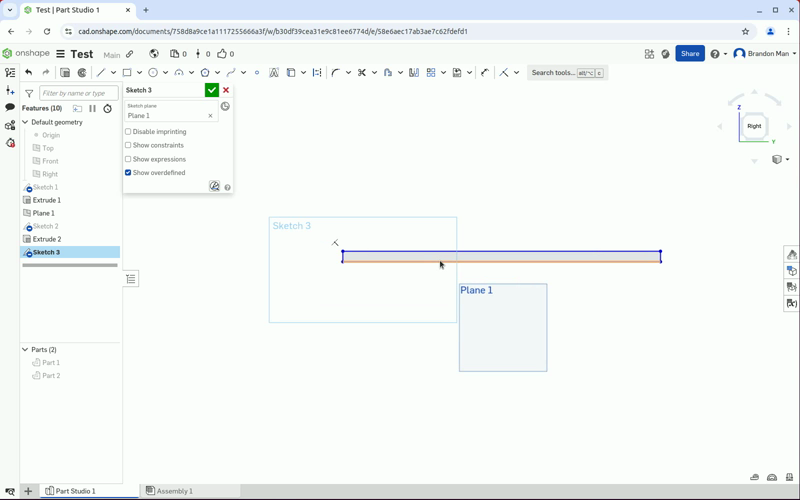
scroll(6)
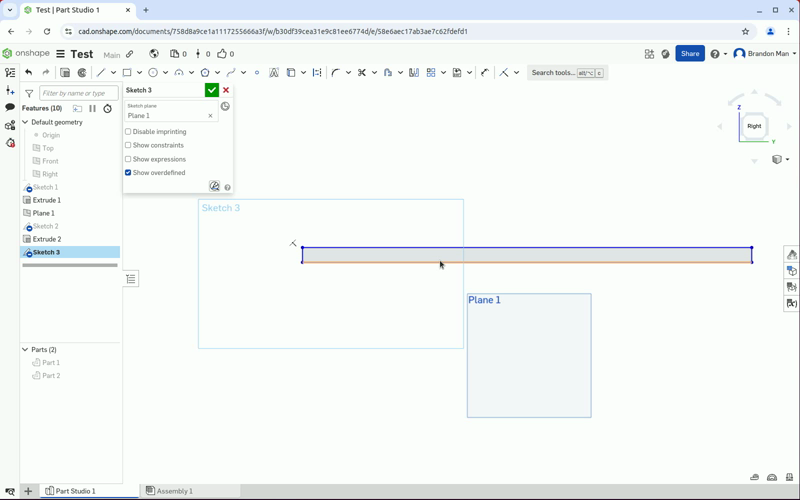
scroll(6)
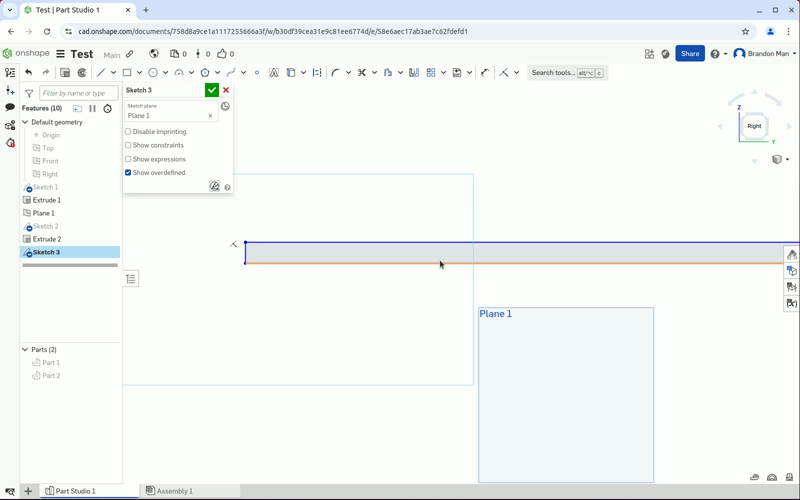
scroll(6)
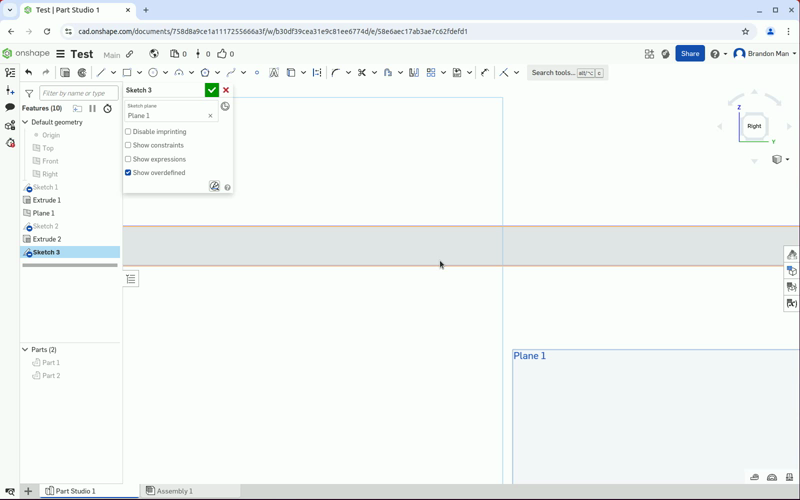
click(440, 260)
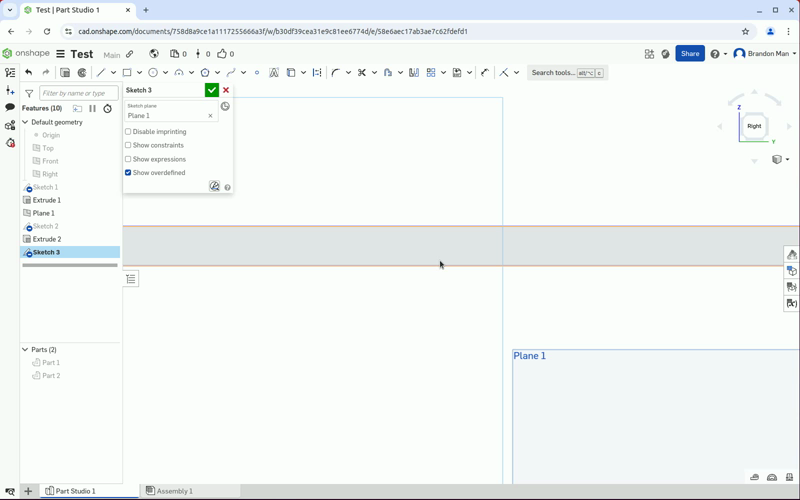
scroll(-6)
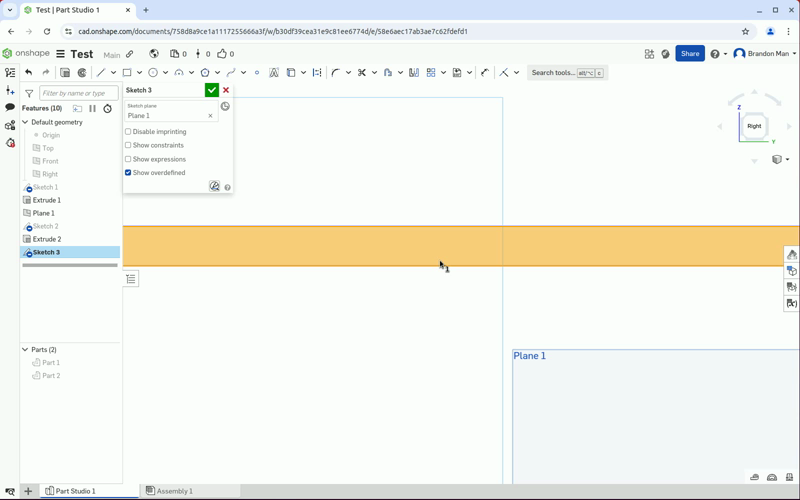
scroll(-6)
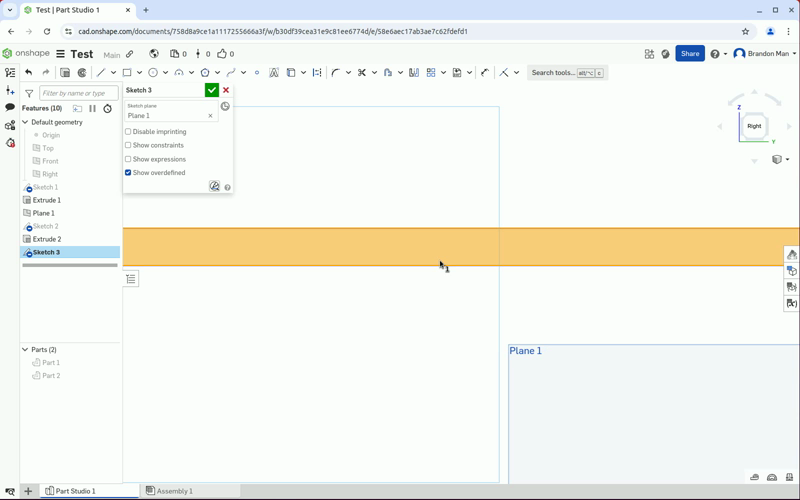
scroll(-6)
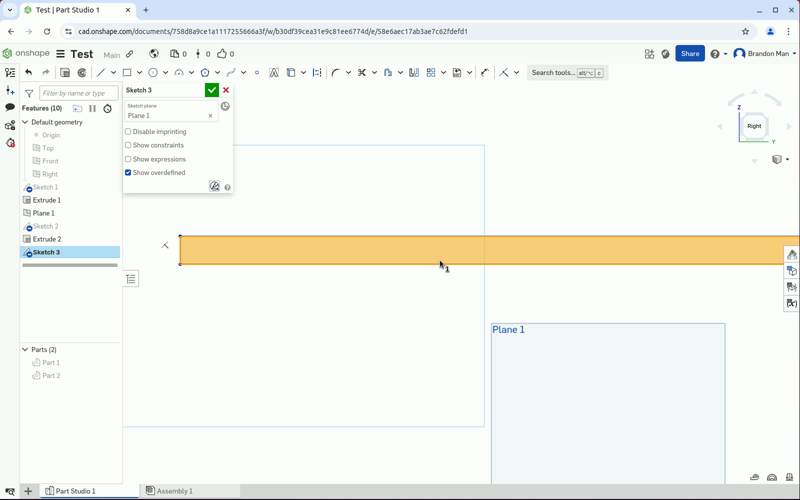
scroll(-6)
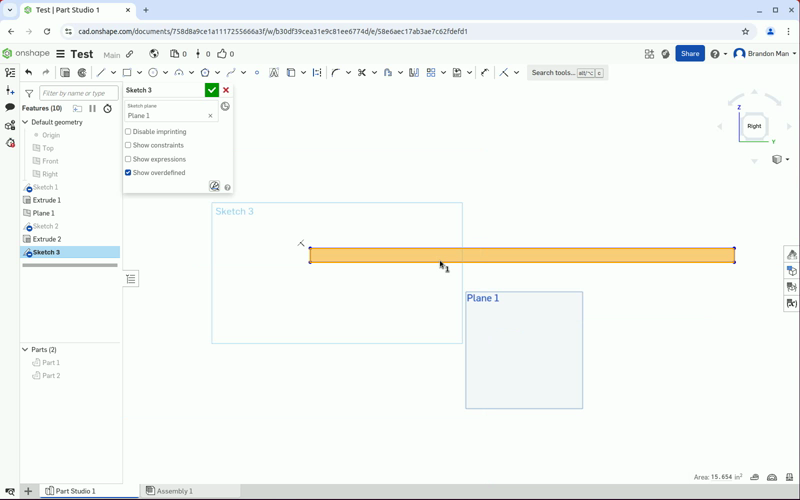
scroll(-6)
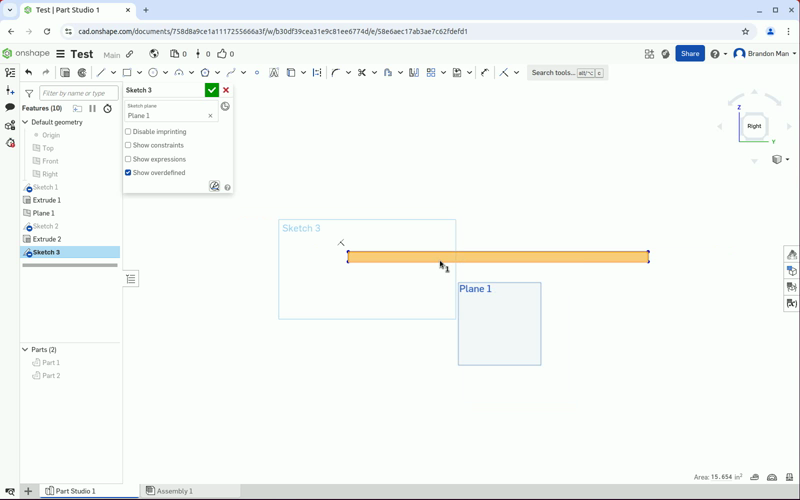
scroll(-6)
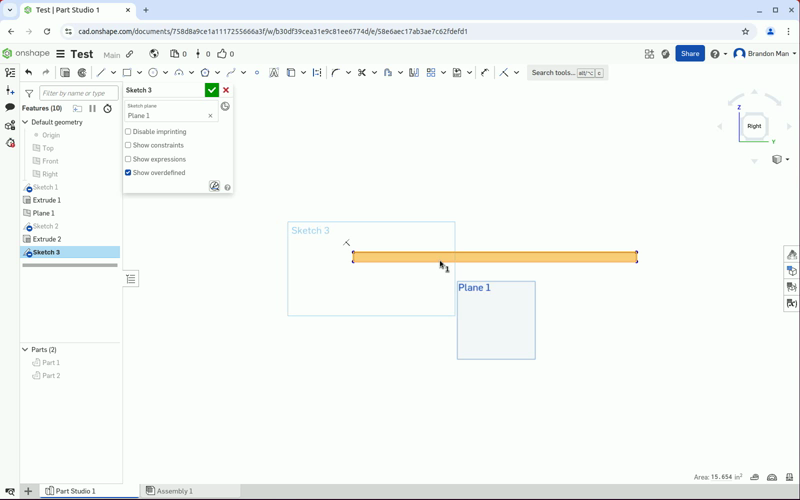
scroll(-6)
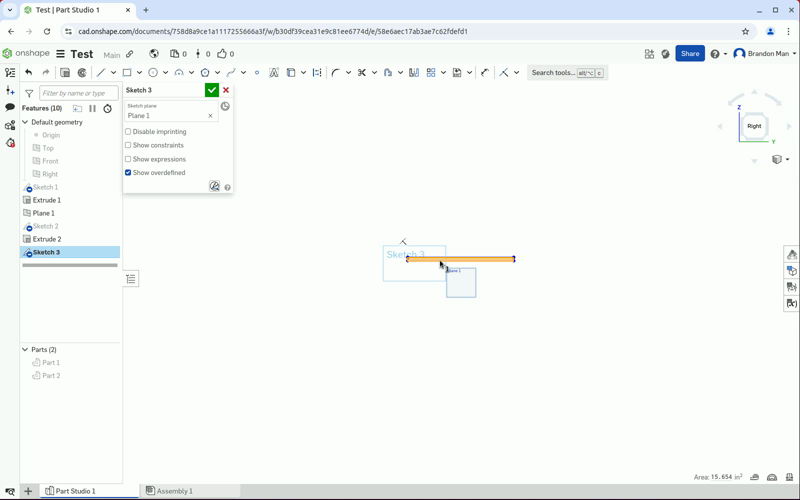
mouse_move(73, 352)
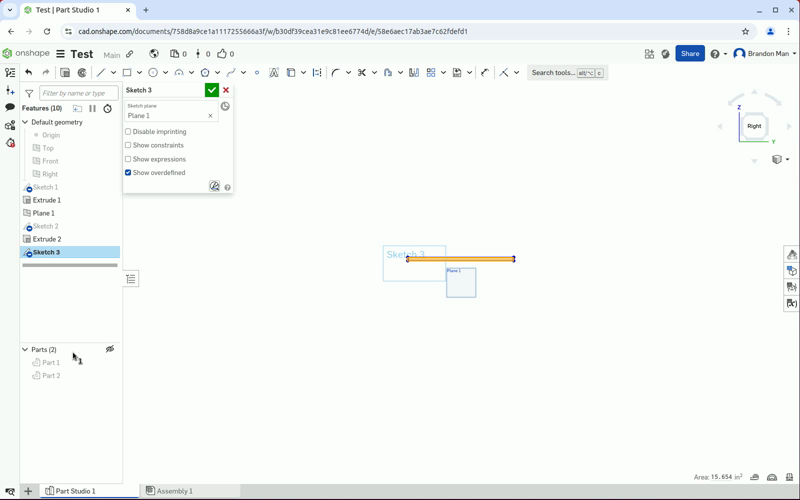
key(shift+y)
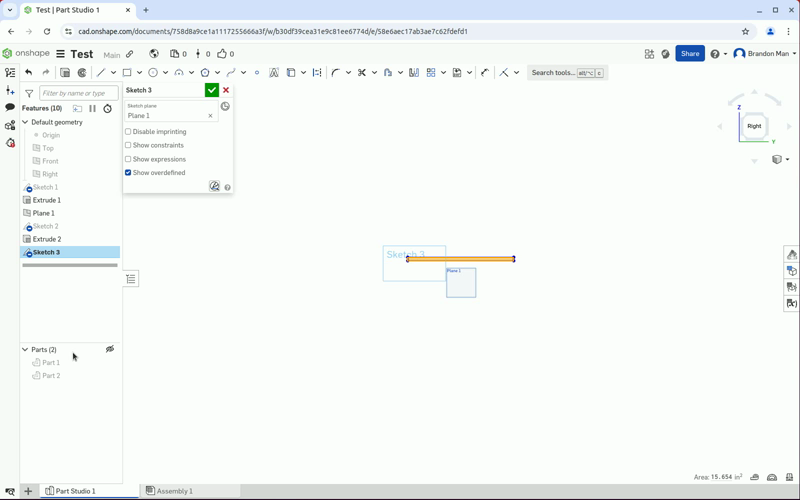
key(shift+e)
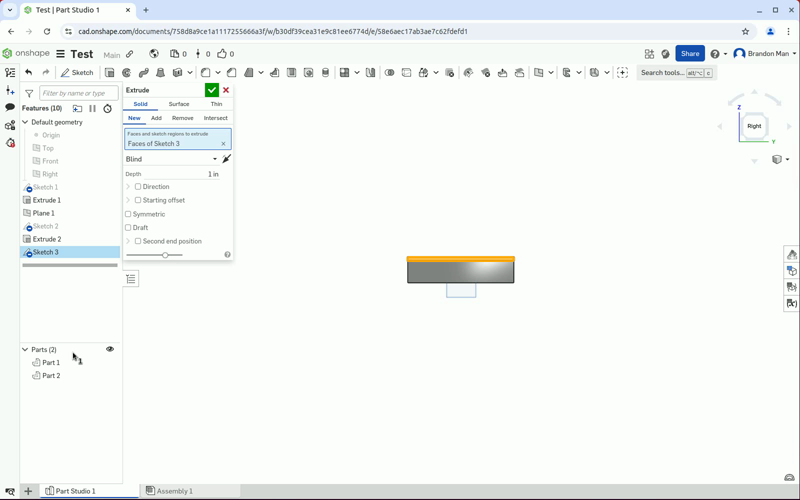
mouse_move(143, 106)
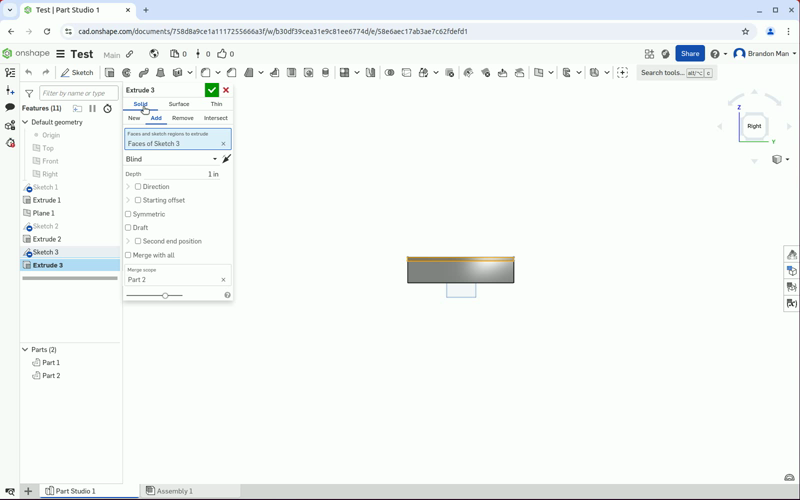
click(143, 106)
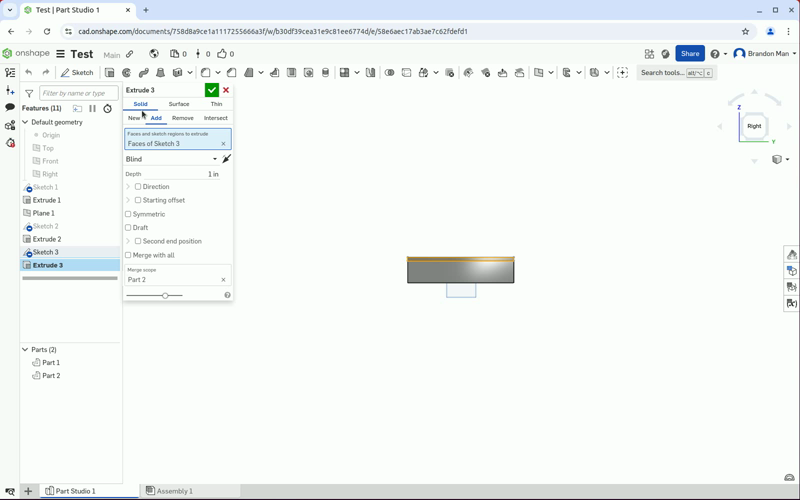
mouse_move(137, 120)
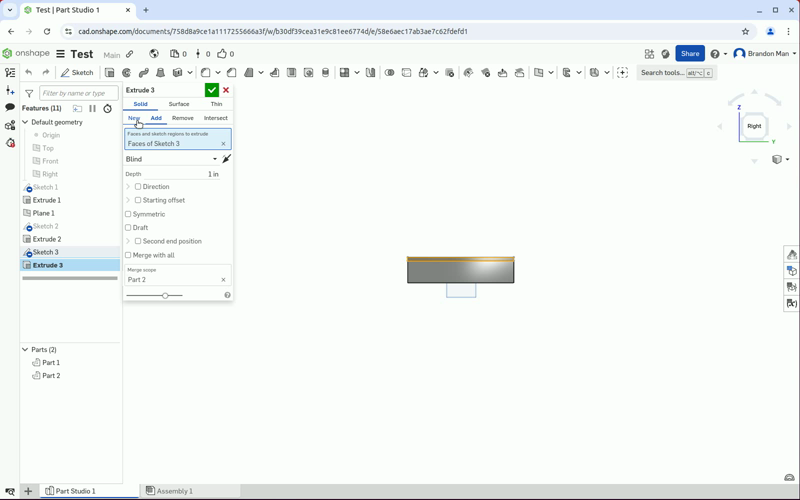
click(137, 120)
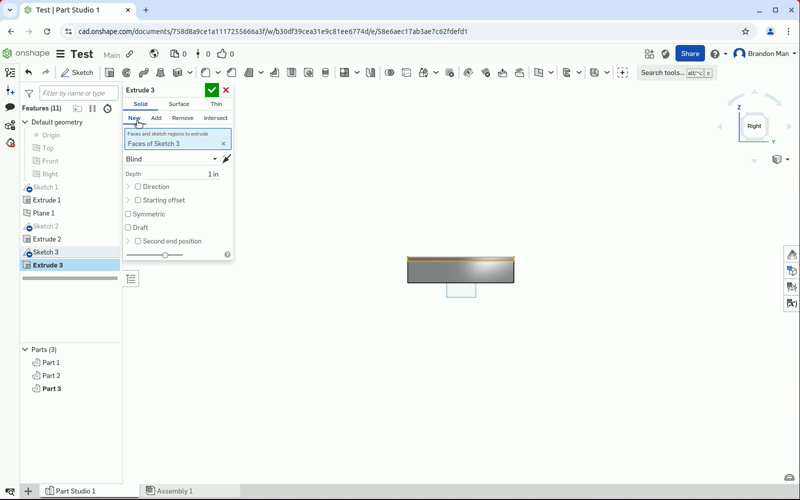
key(tab, 4)
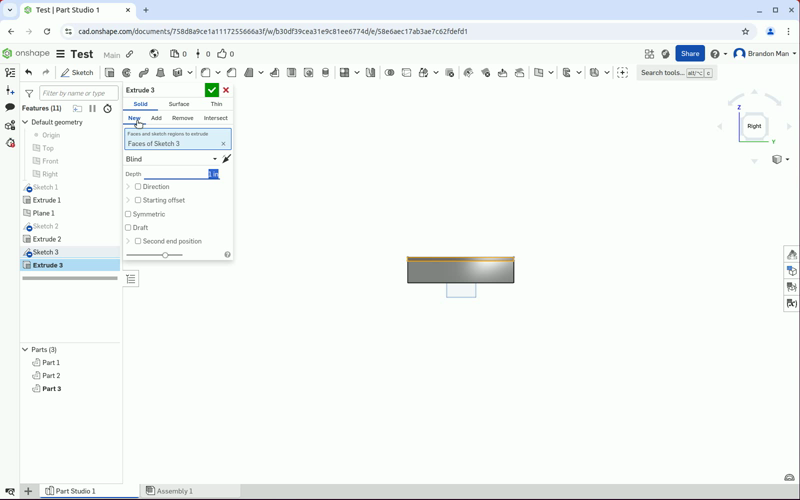
text(0.722)
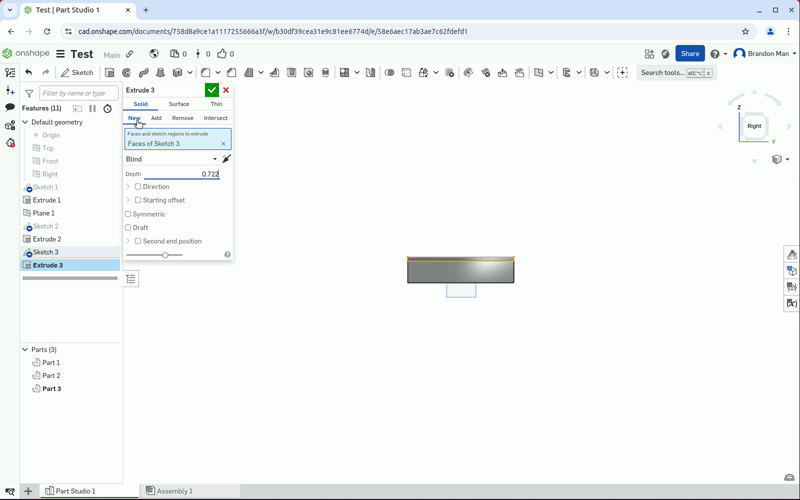
key(enter)
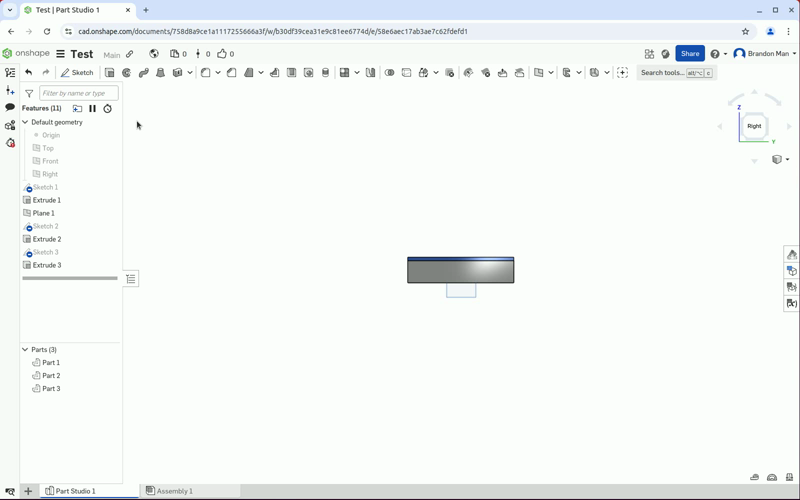
key(shift+h)
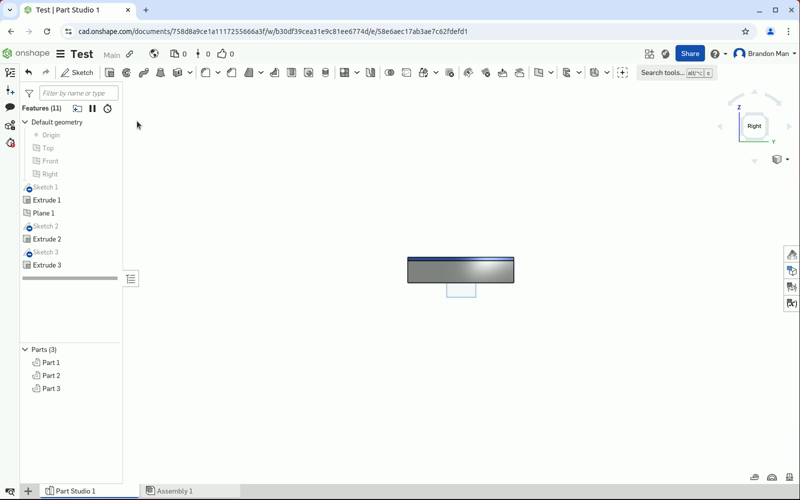
key(shift+h)
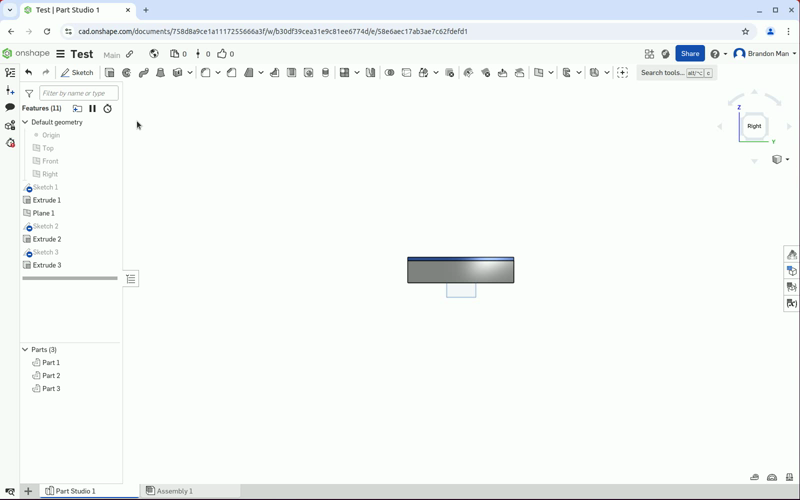
mouse_move(73, 189)
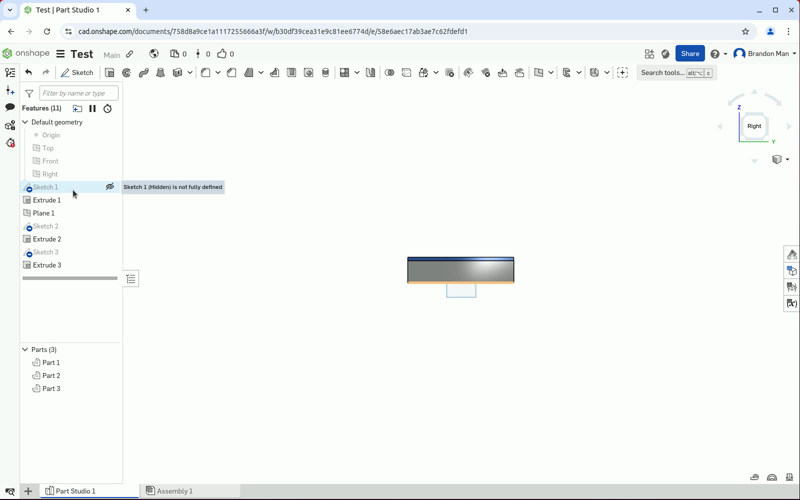
click(73, 189)
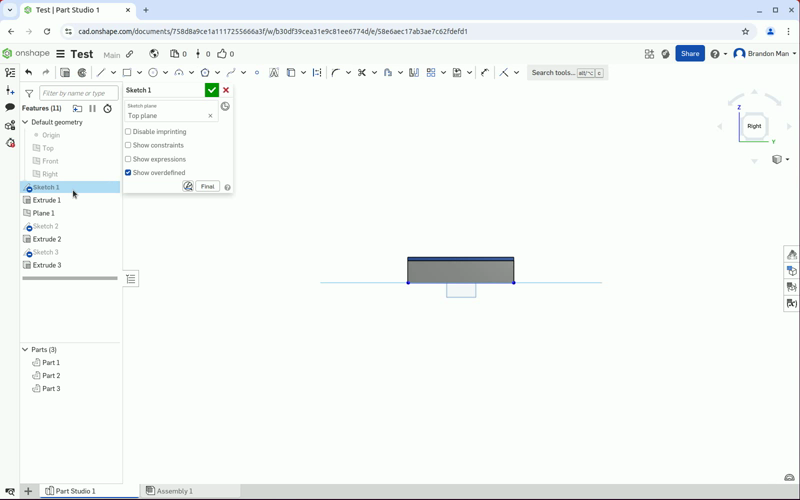
mouse_move(229, 92)
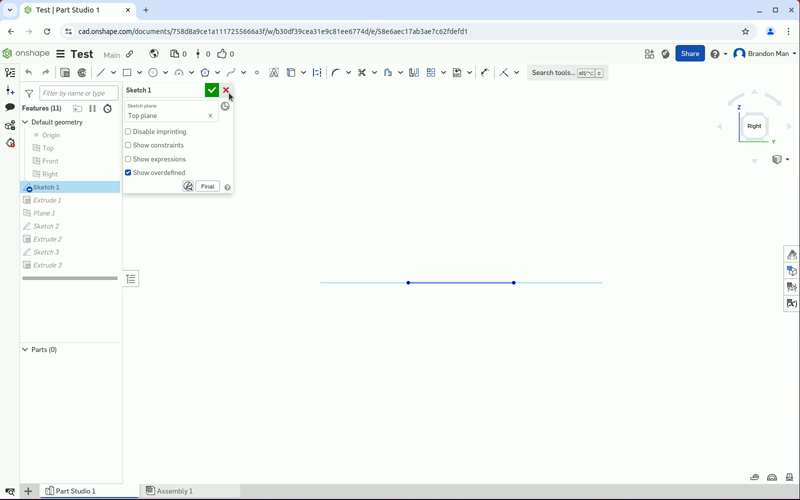
click(229, 92)
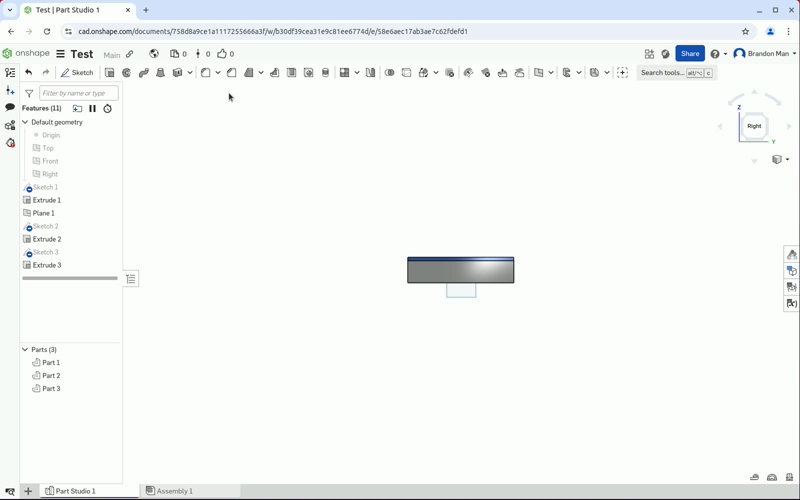
mouse_move(73, 352)
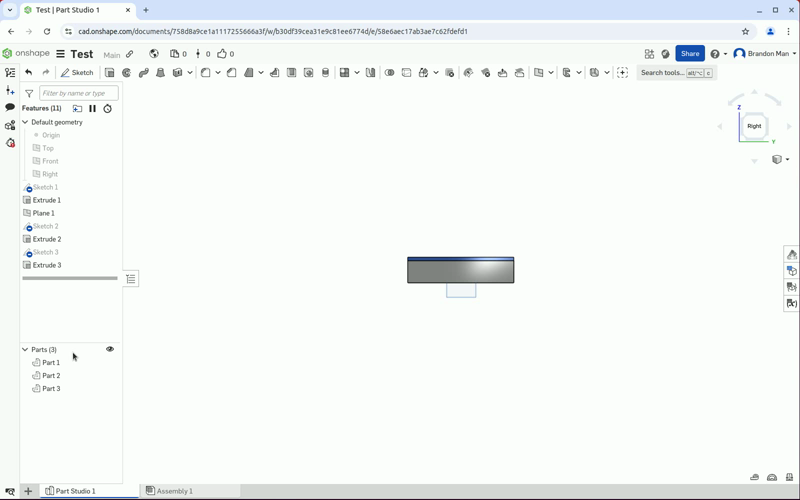
key(y)
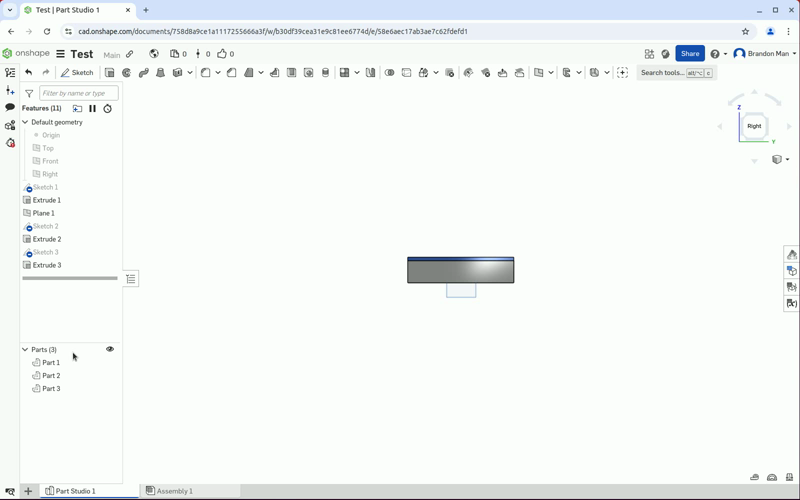
key(shift+p)
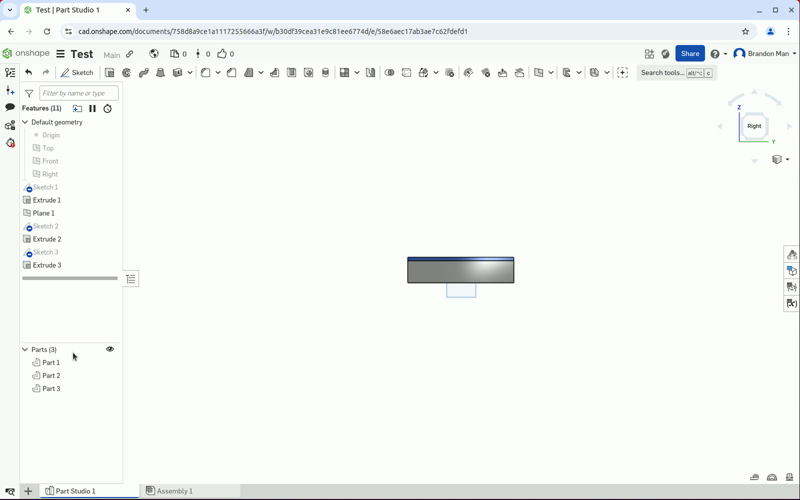
key(space)
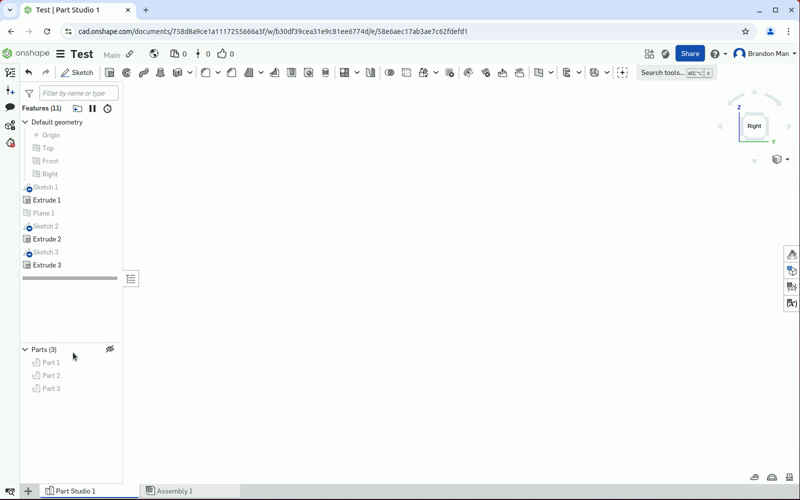
key_down(shift)
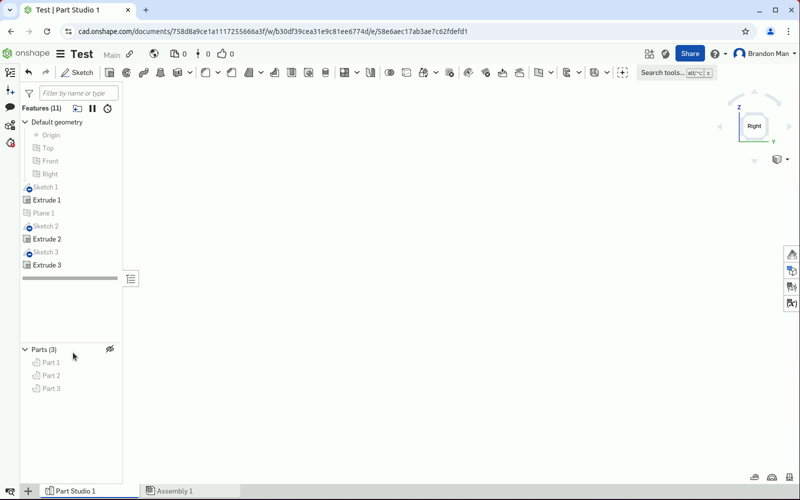
key(right)
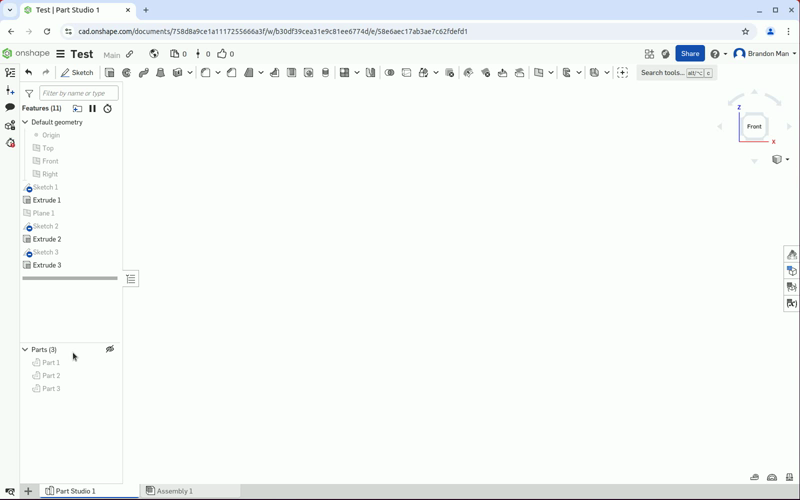
key_up(shift)
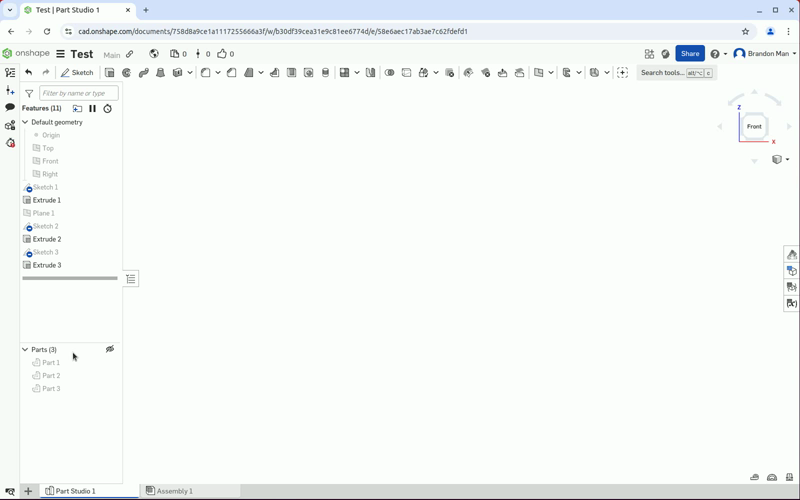
mouse_move(73, 352)
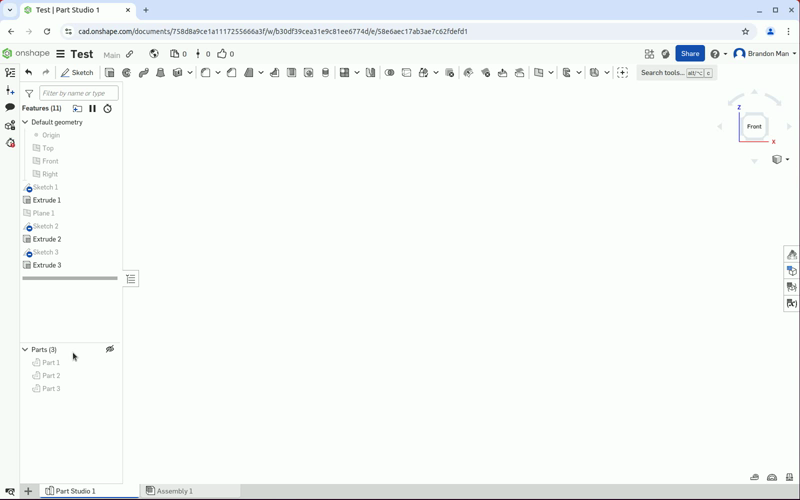
key(shift+y)
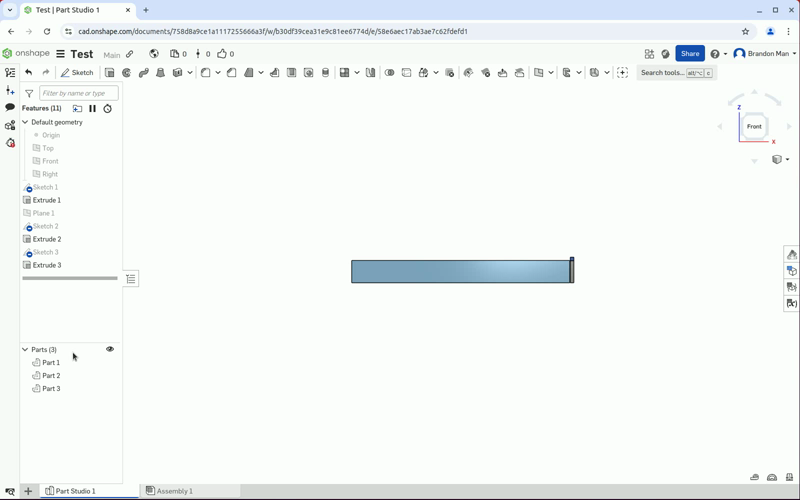
mouse_move(541, 75)
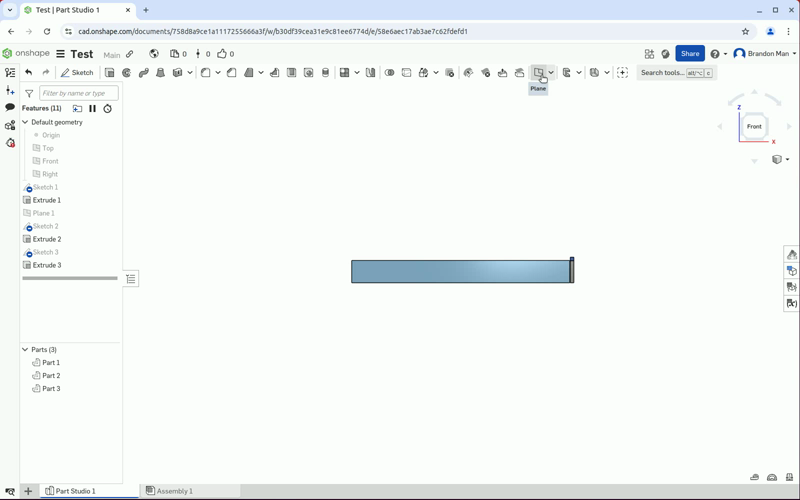
click(541, 75)
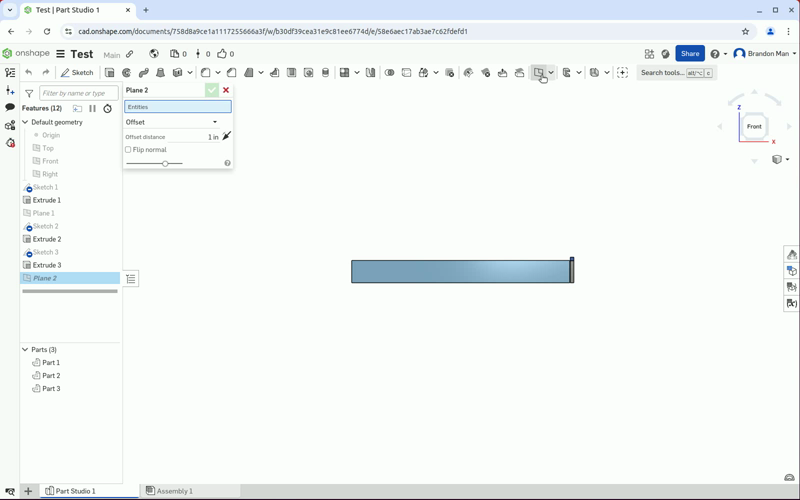
mouse_move(73, 163)
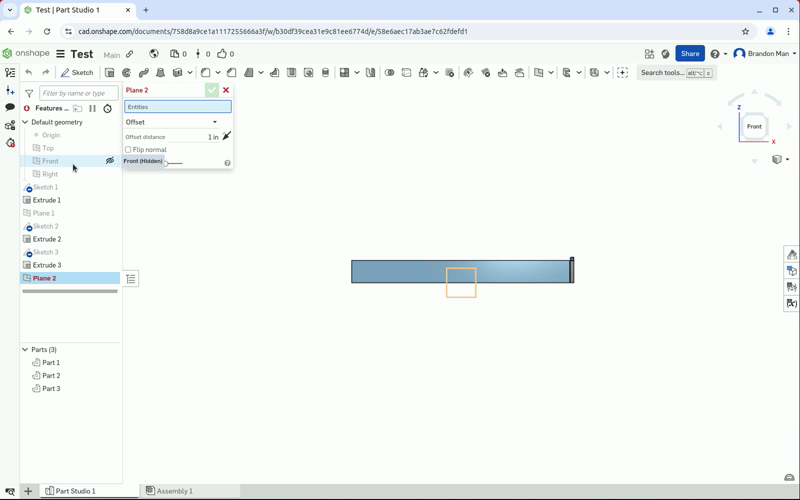
click(73, 163)
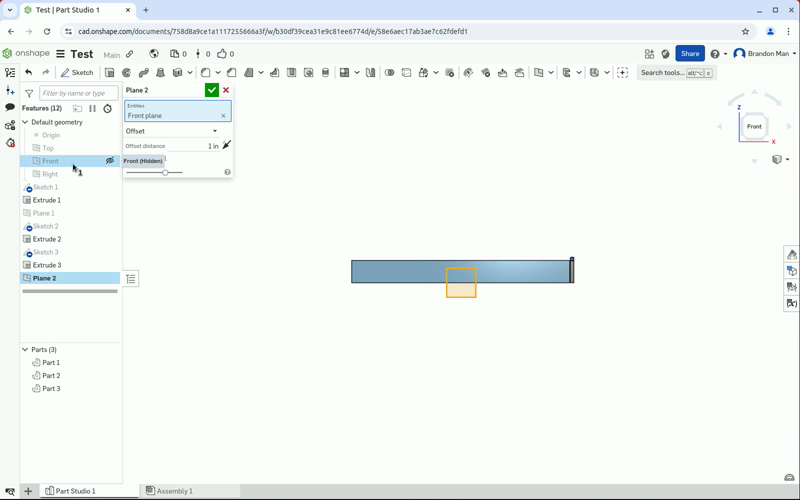
key(tab, 2)
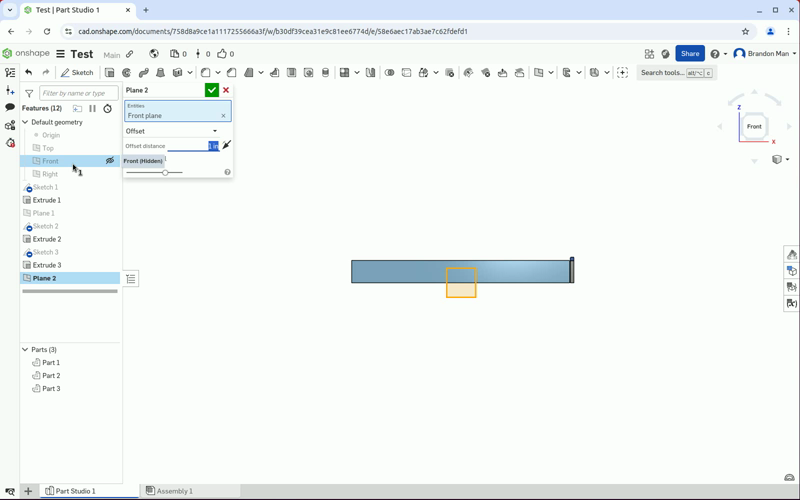
text(10.845)
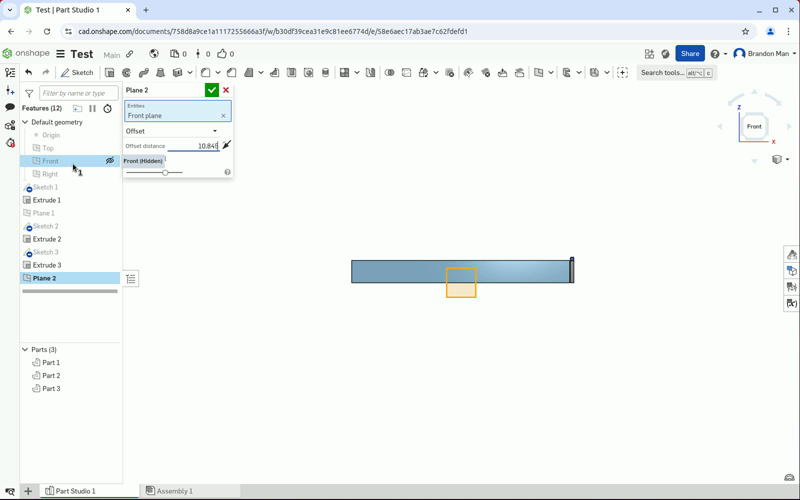
key(enter, 2)
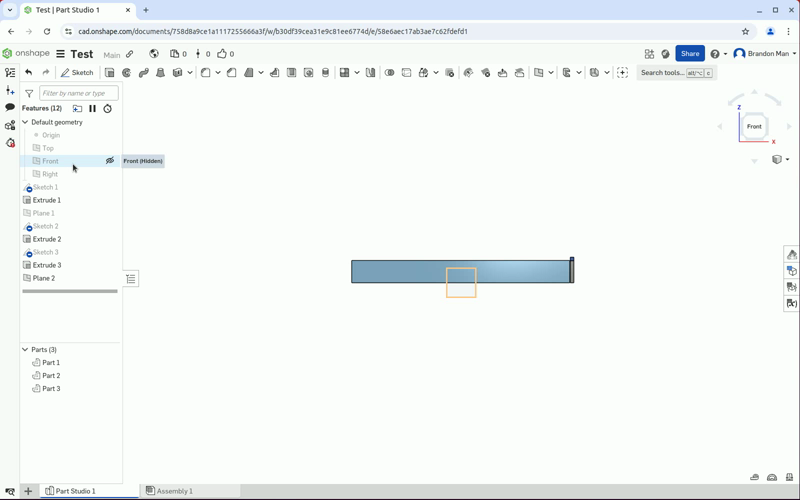
key(shift+s)
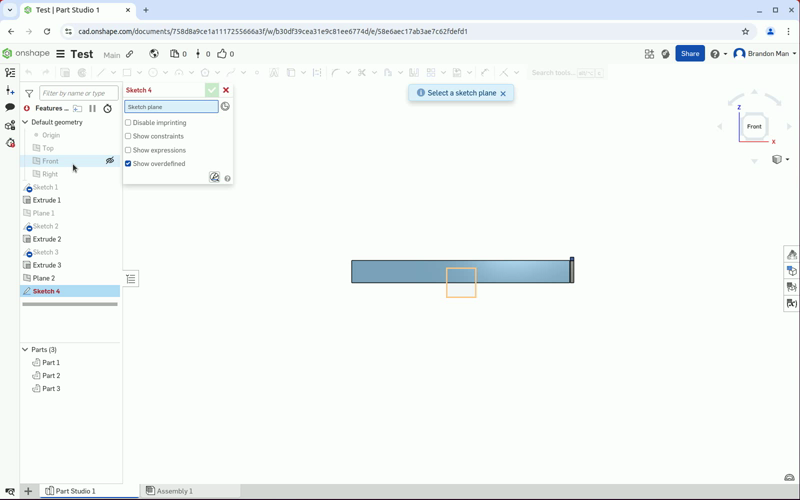
mouse_move(73, 280)
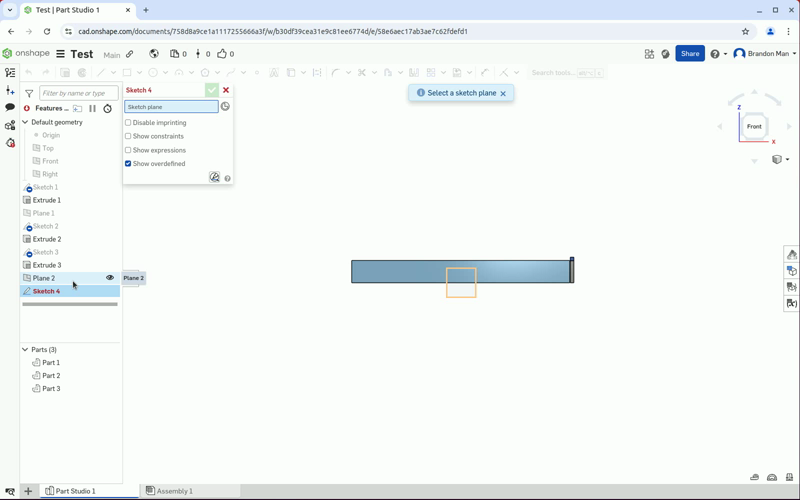
click(73, 280)
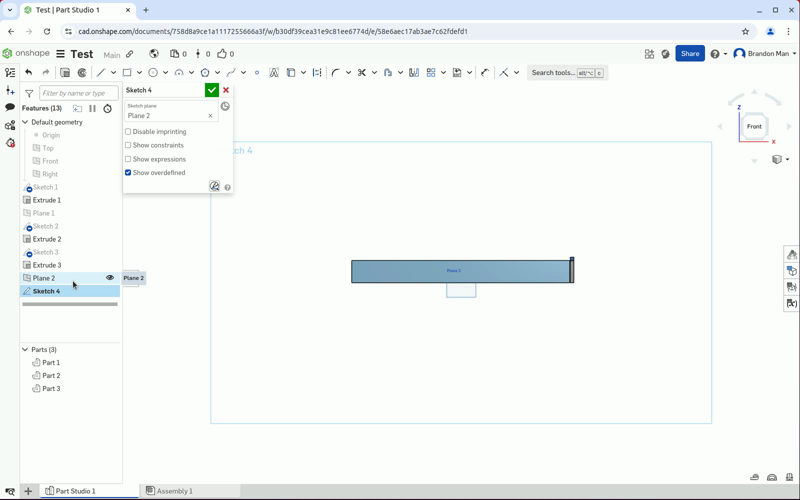
mouse_move(73, 352)
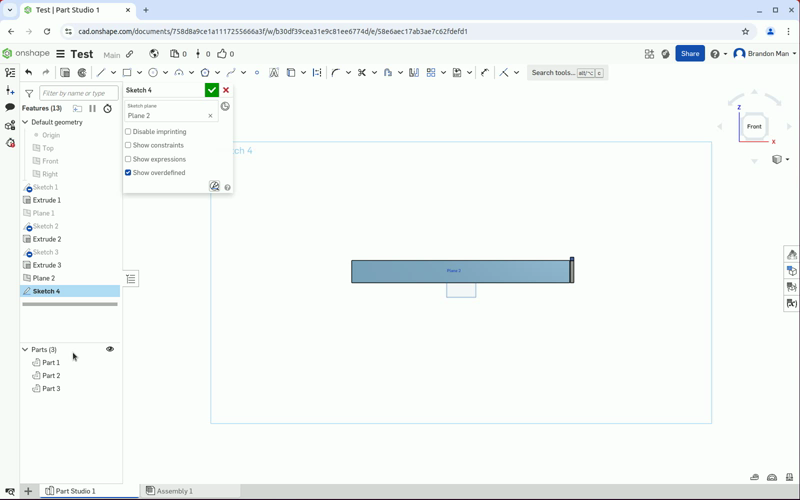
key(y)
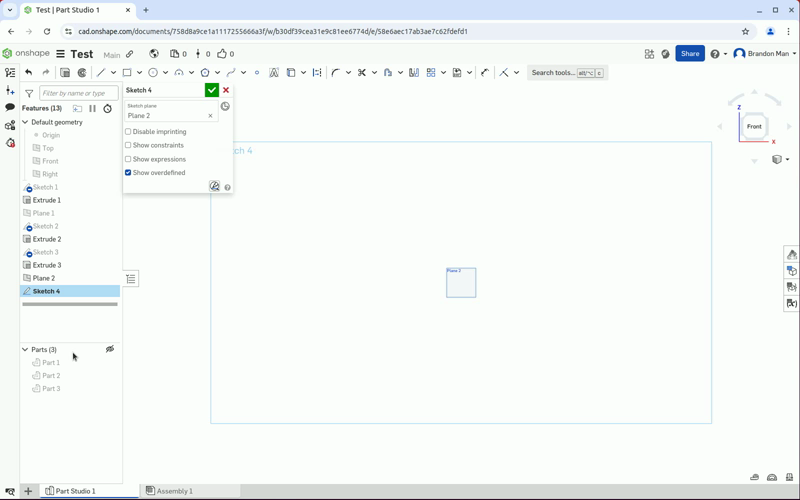
key(l)
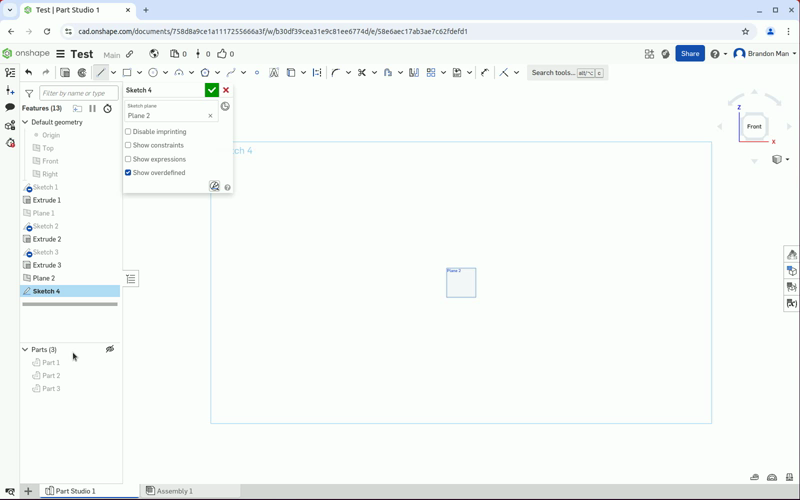
key_down(shift)
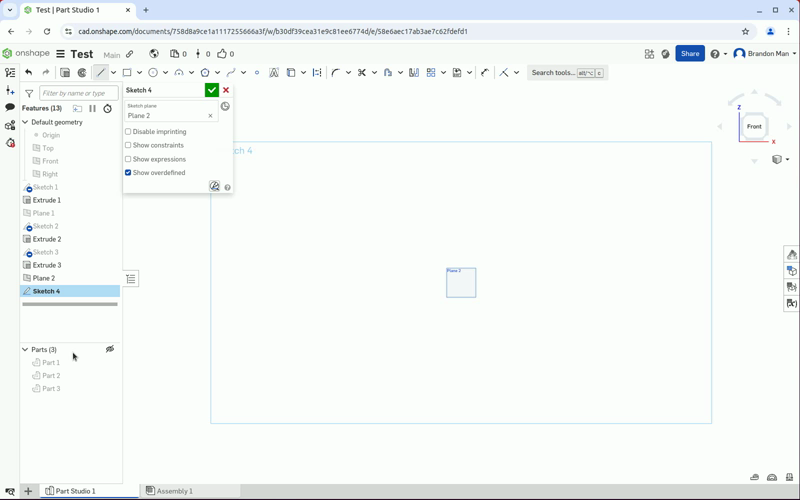
mouse_move(348, 282)
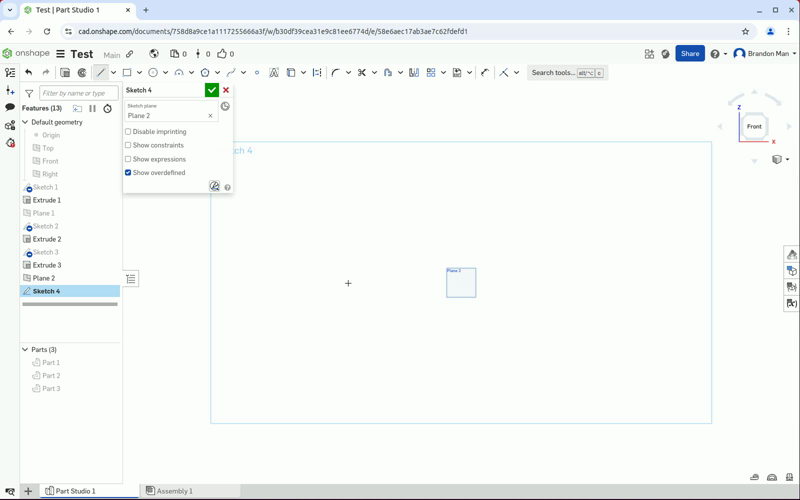
click(348, 282)
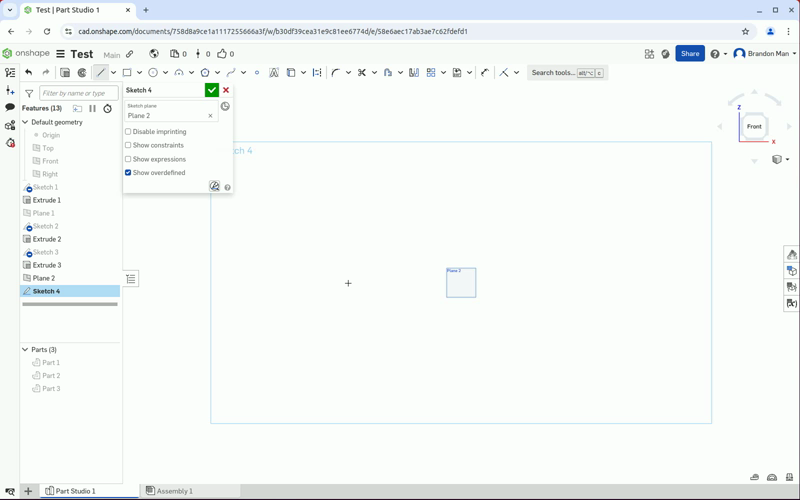
key_up(shift)
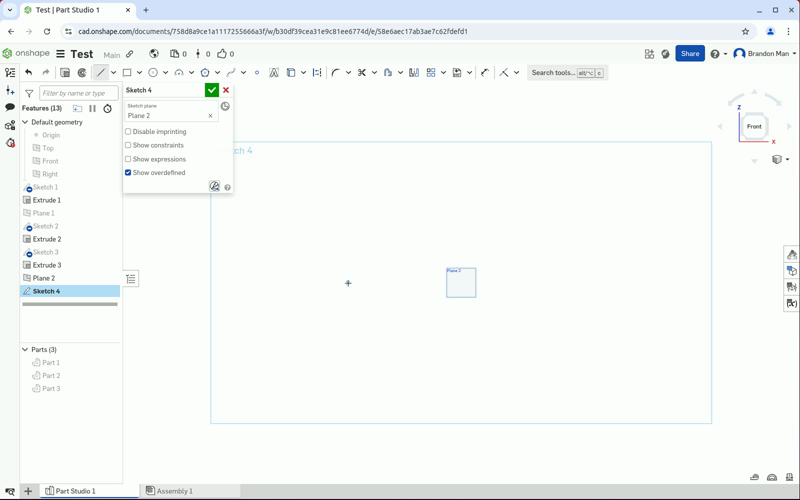
key_down(shift)
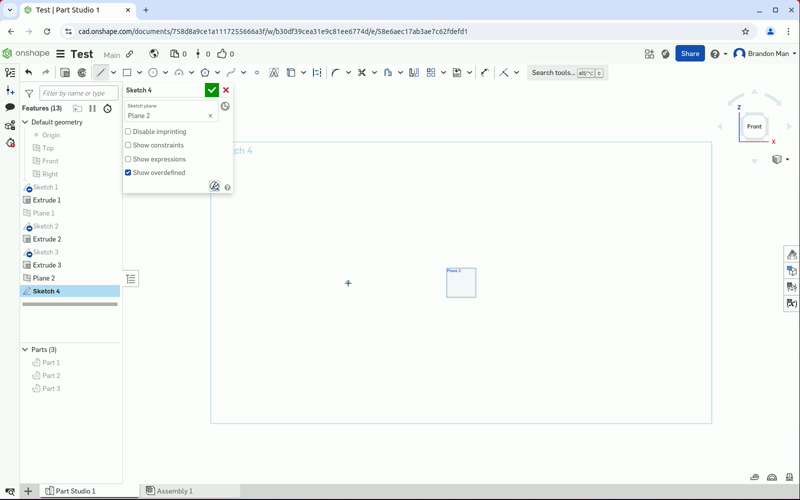
mouse_move(378, 282)
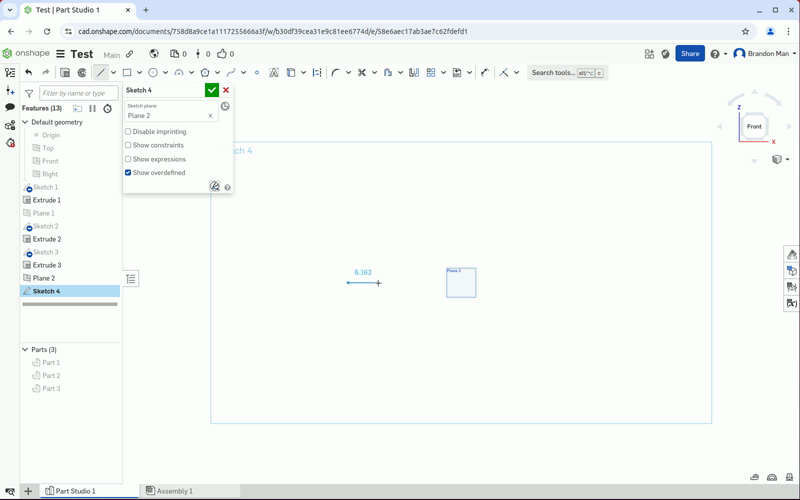
mouse_move(350, 282)
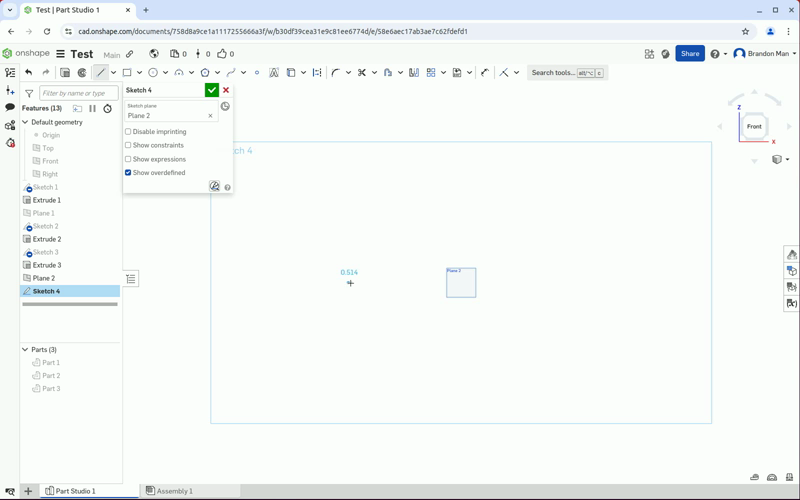
scroll(6)
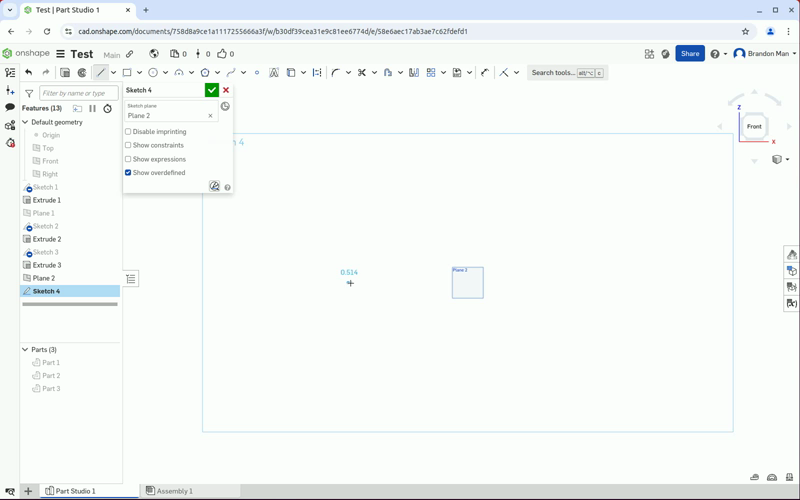
scroll(6)
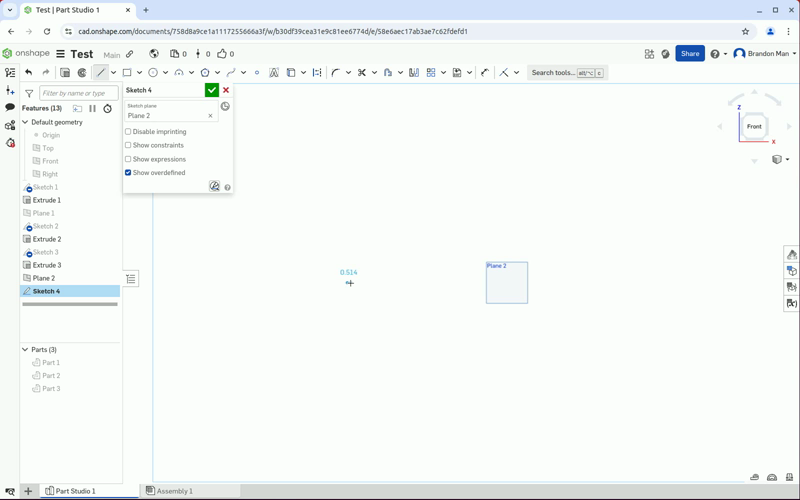
scroll(6)
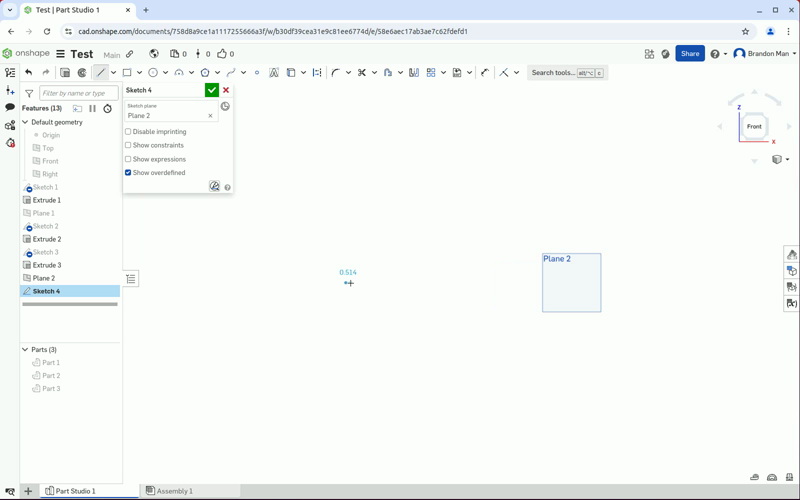
scroll(6)
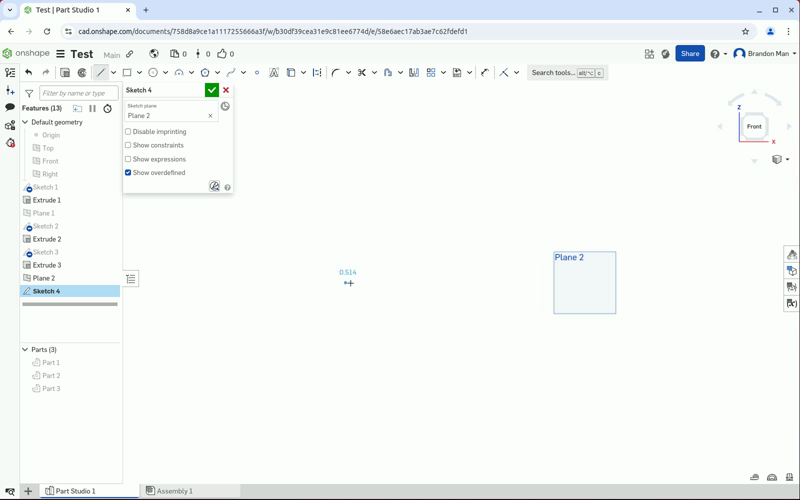
scroll(6)
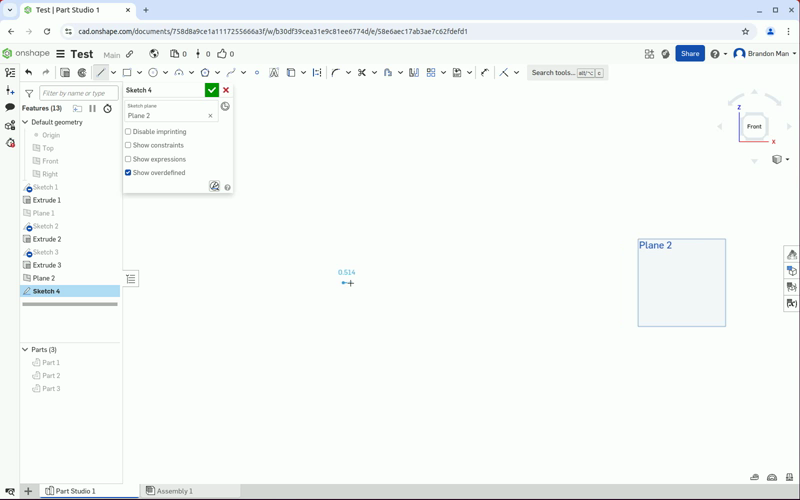
scroll(6)
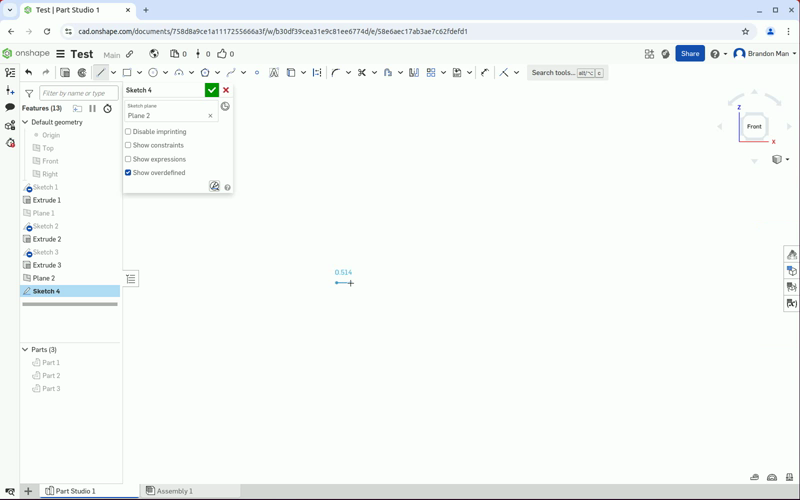
scroll(6)
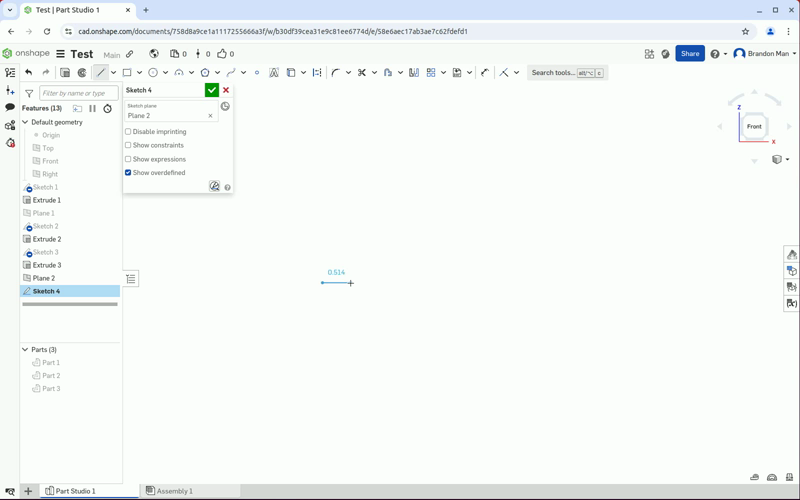
click(350, 282)
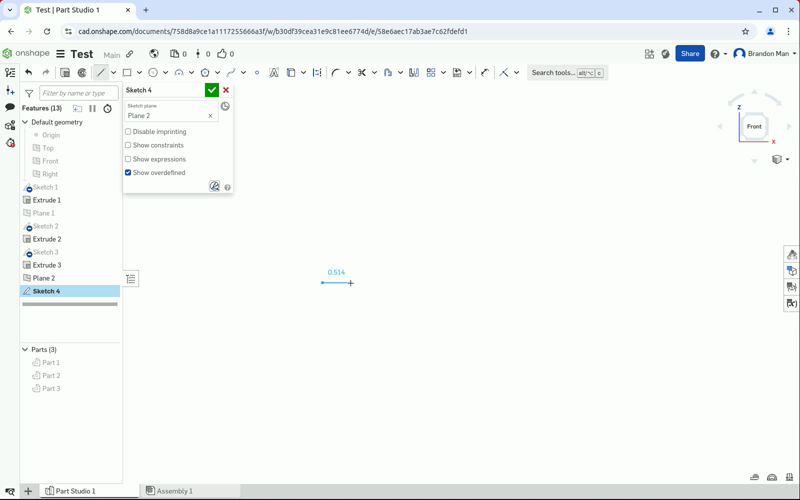
scroll(-6)
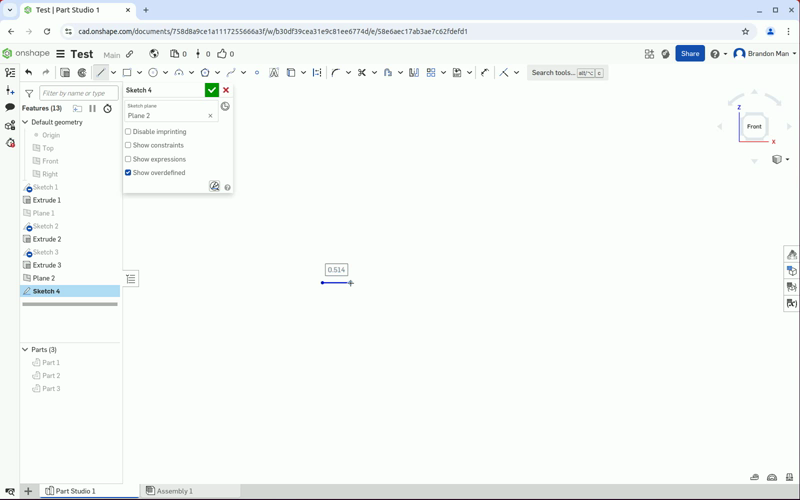
scroll(-6)
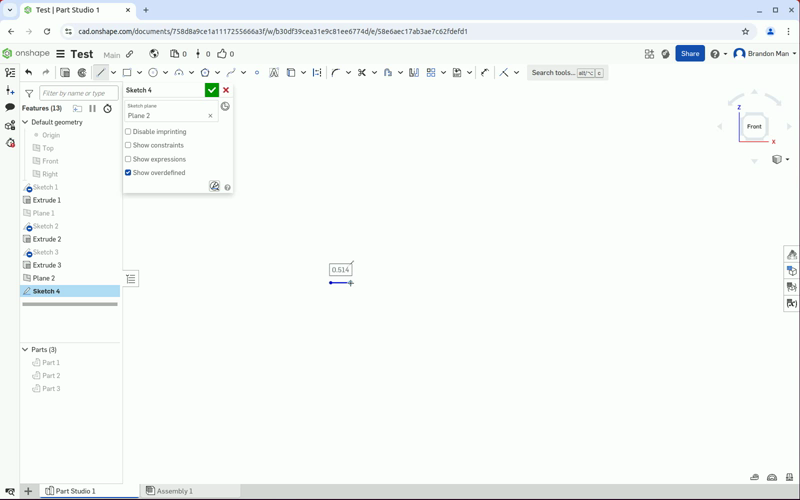
scroll(-6)
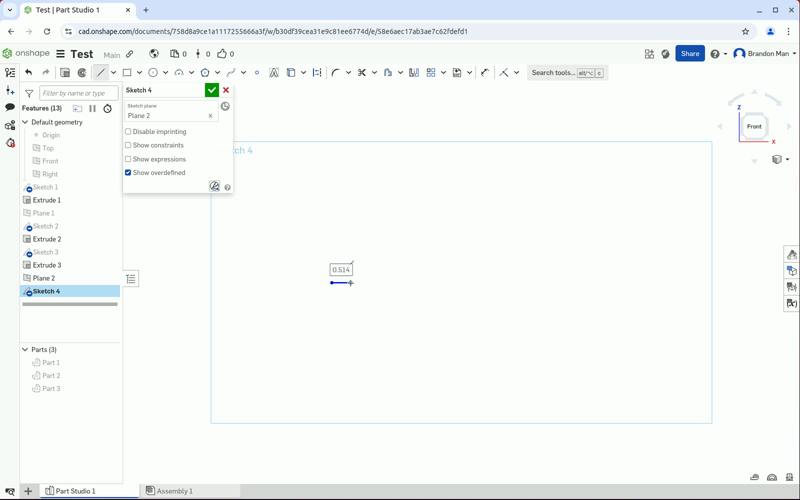
scroll(-6)
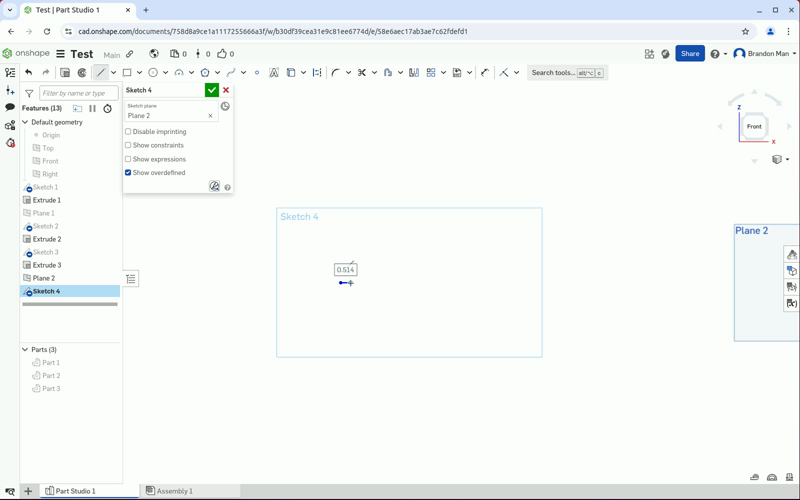
scroll(-6)
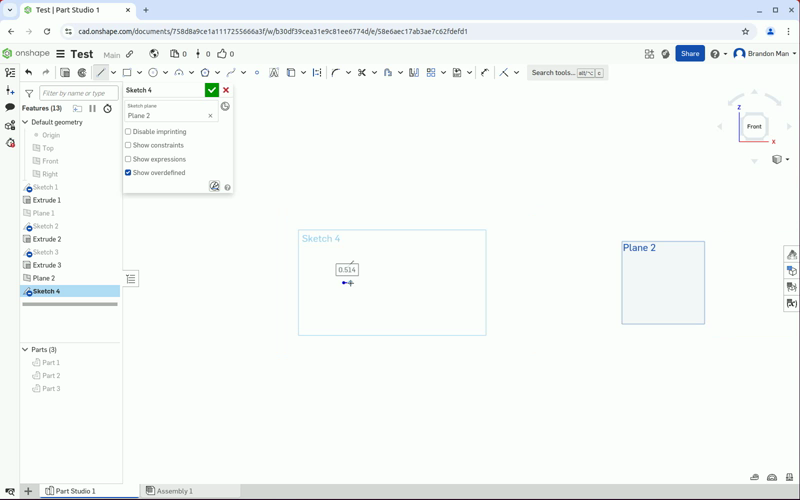
scroll(-6)
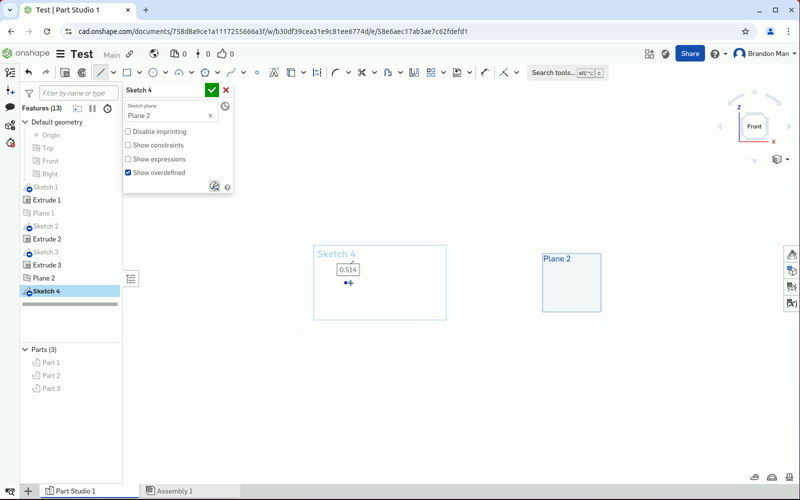
scroll(-6)
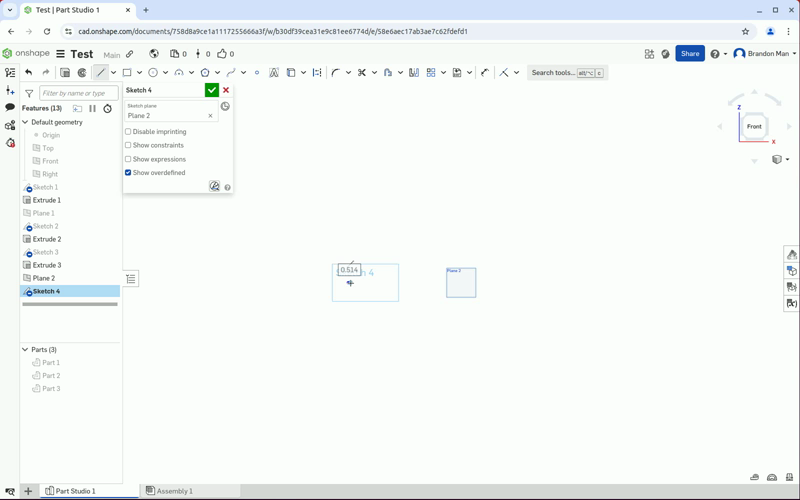
key_up(shift)
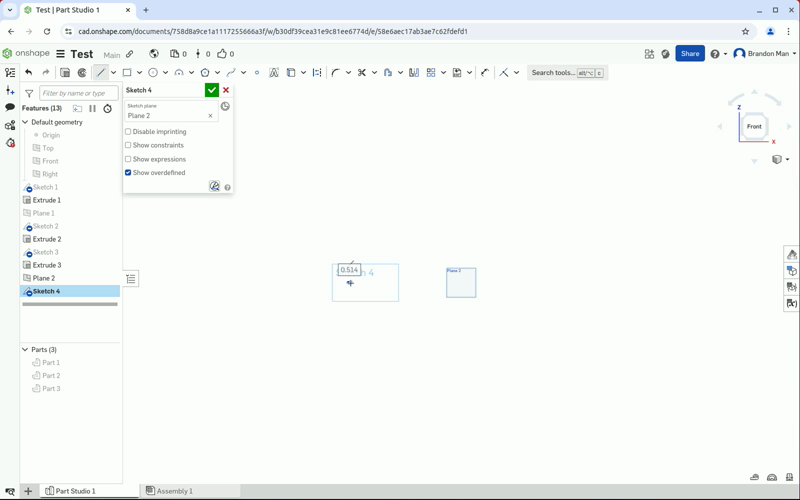
key_down(shift)
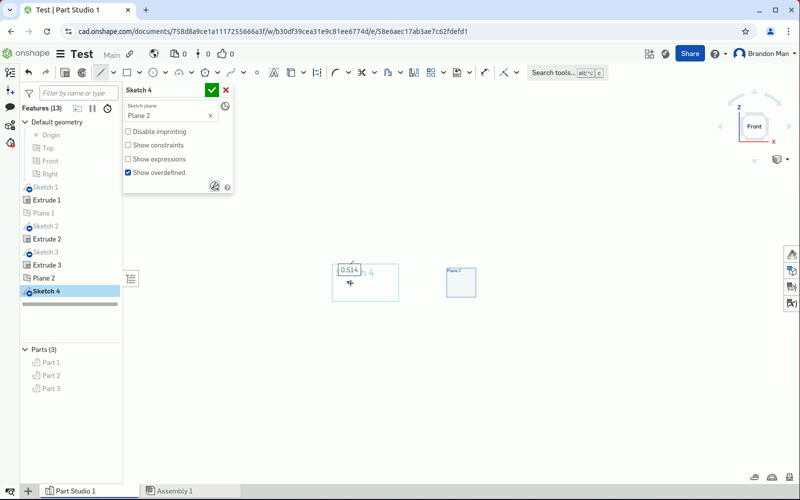
mouse_move(380, 282)
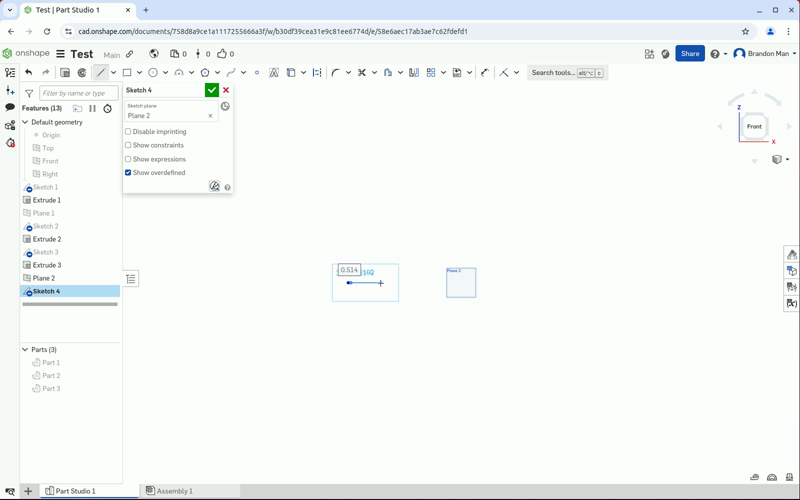
mouse_move(350, 259)
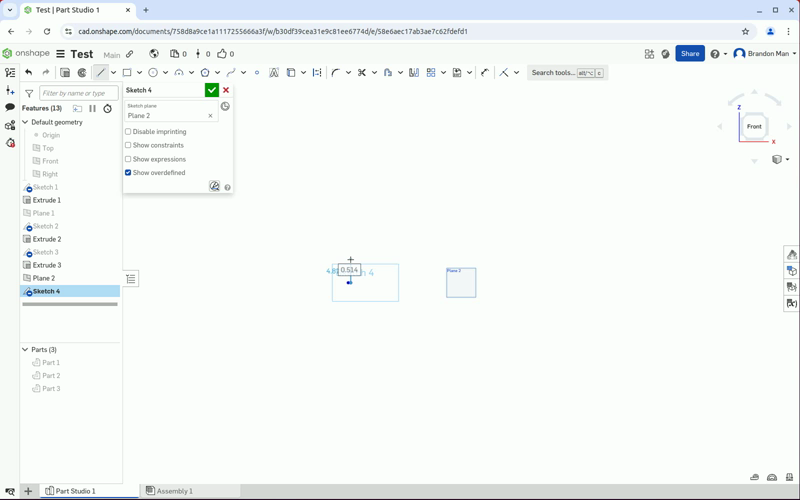
click(350, 259)
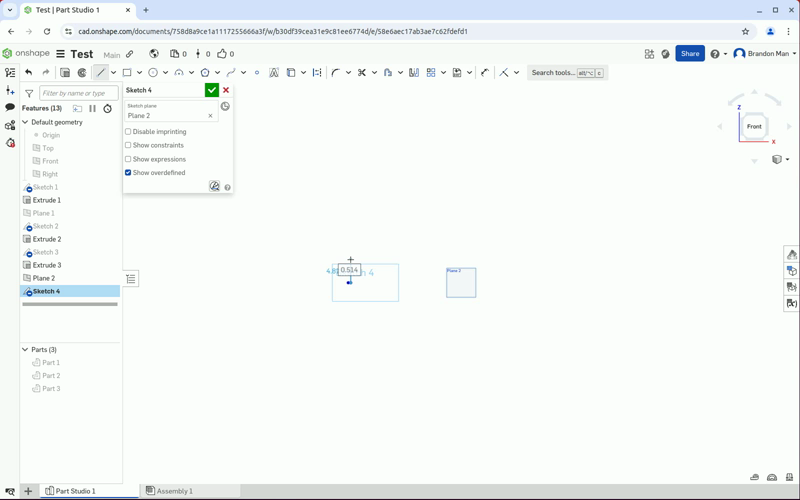
key_up(shift)
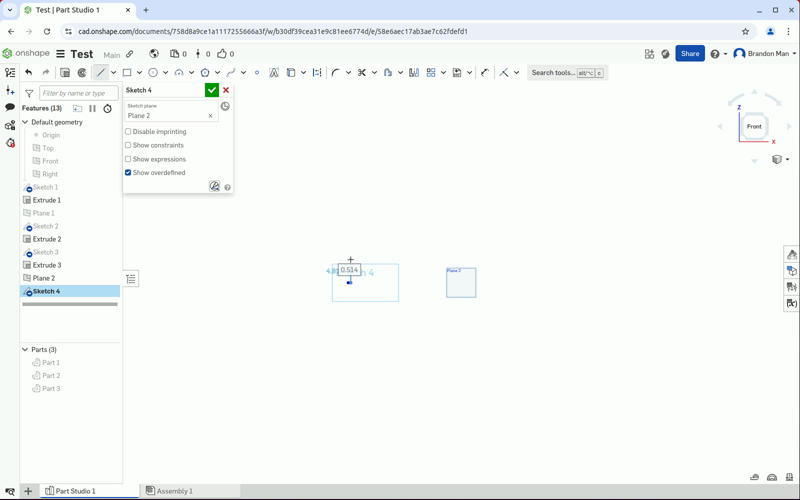
key_down(shift)
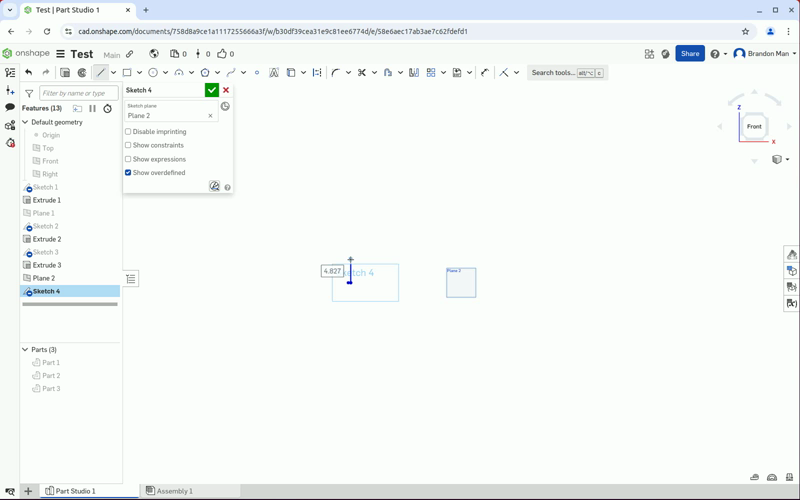
mouse_move(569, 259)
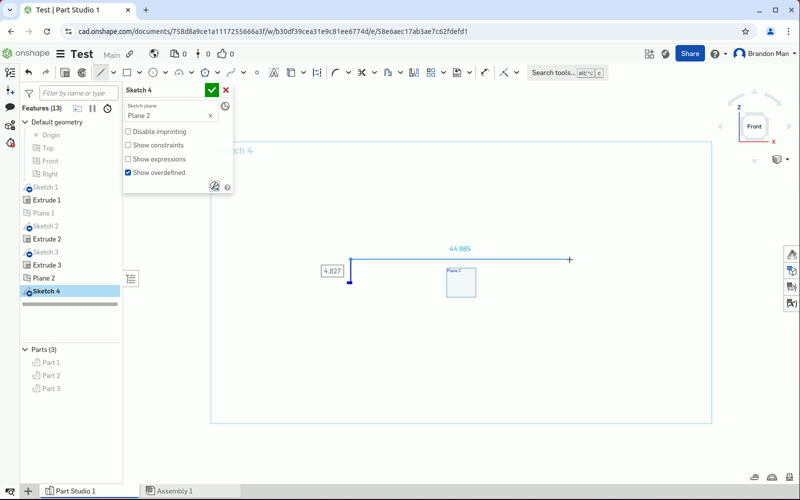
click(569, 259)
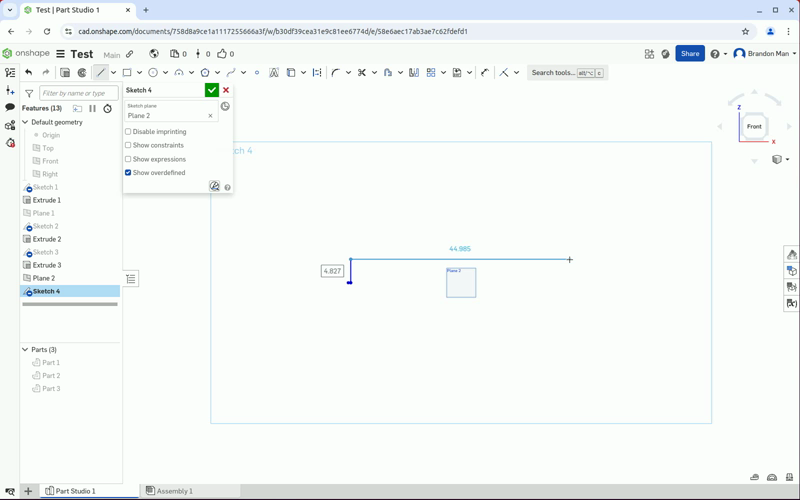
key_up(shift)
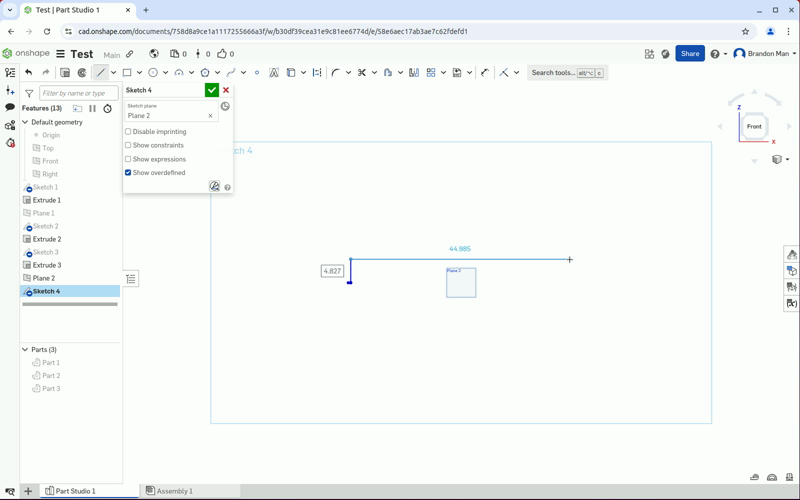
key_down(shift)
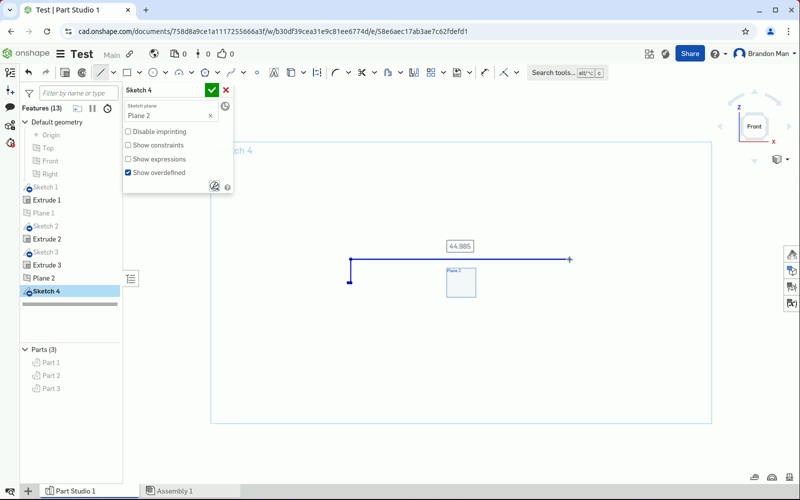
mouse_move(589, 259)
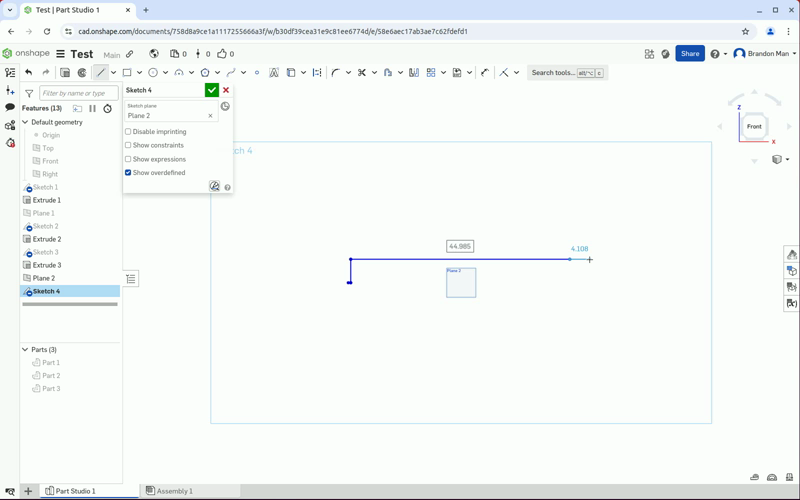
mouse_move(569, 282)
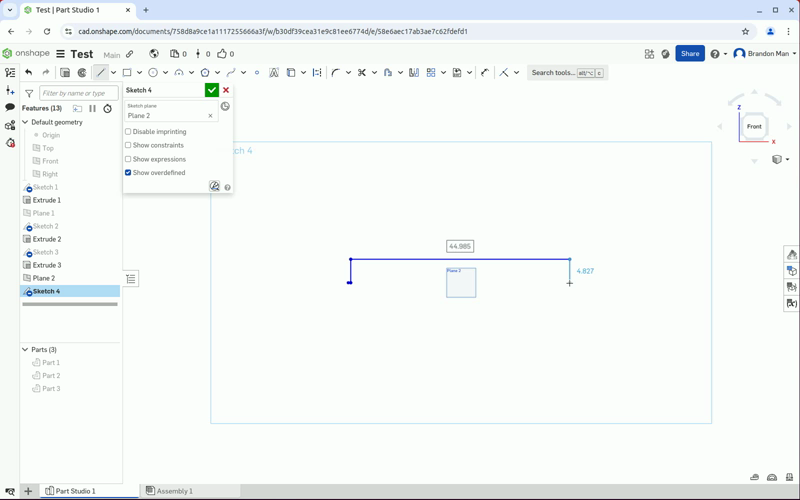
click(569, 282)
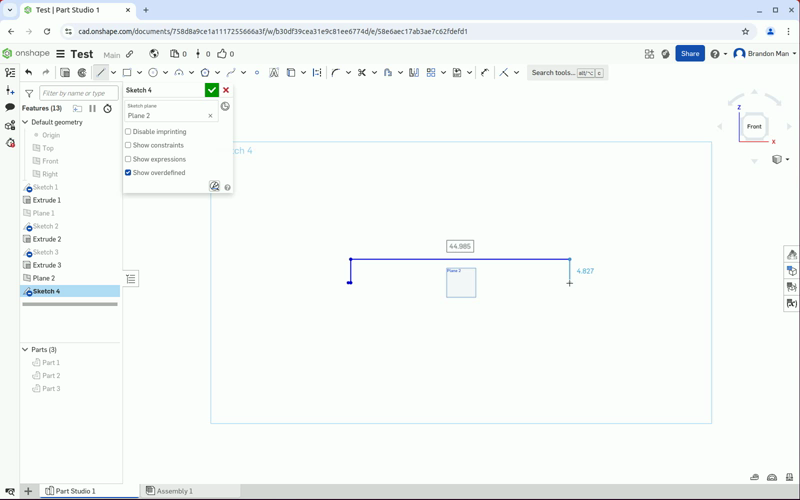
key_up(shift)
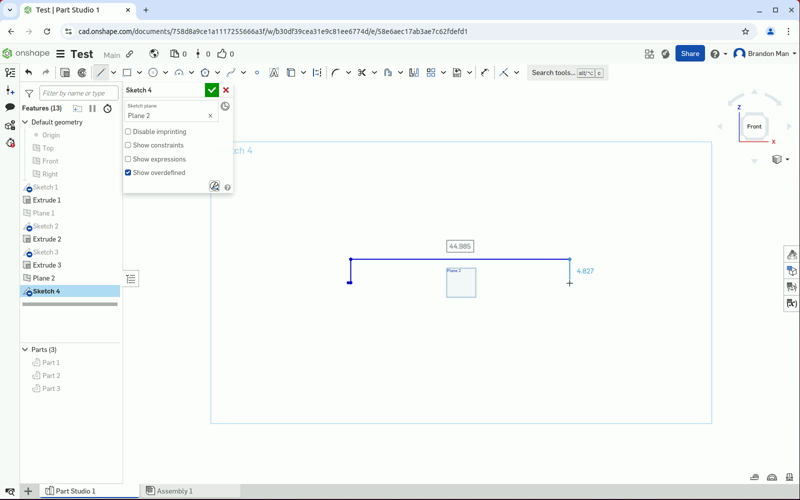
key_down(shift)
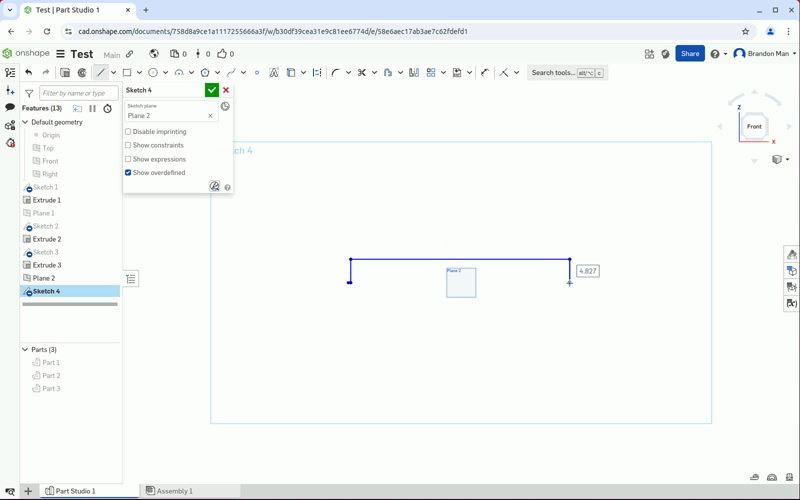
mouse_move(589, 282)
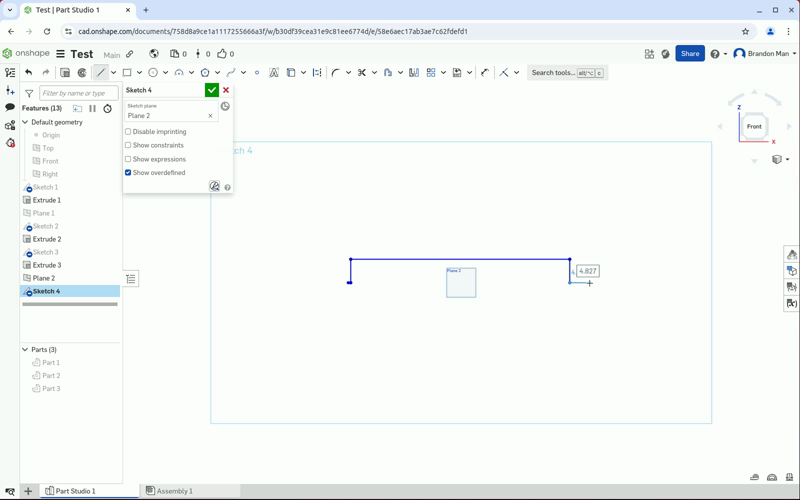
mouse_move(572, 282)
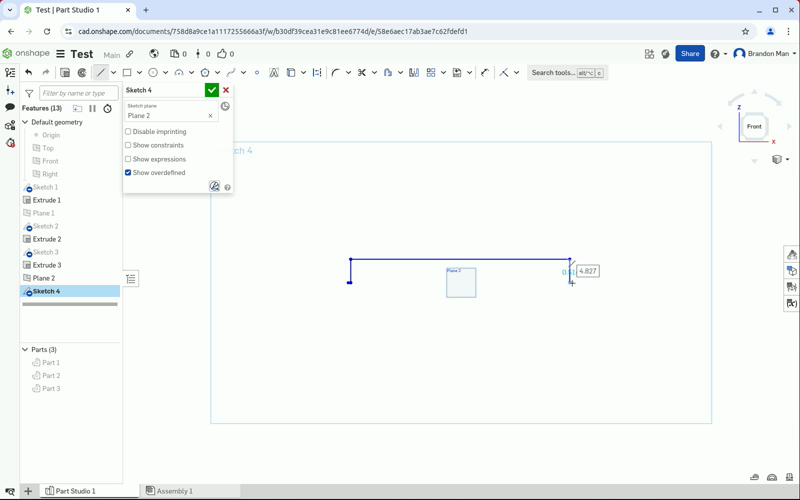
scroll(6)
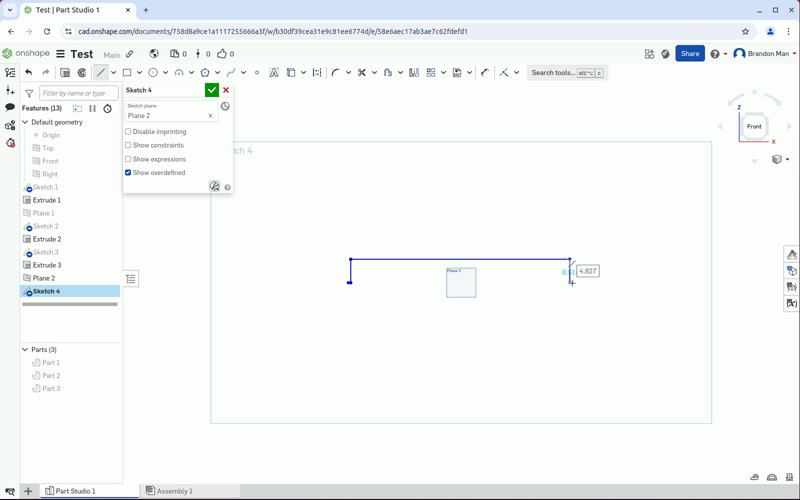
scroll(6)
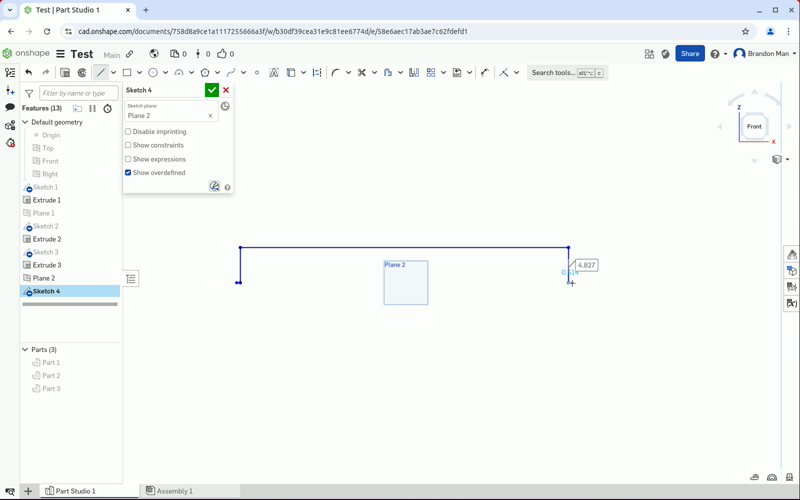
scroll(6)
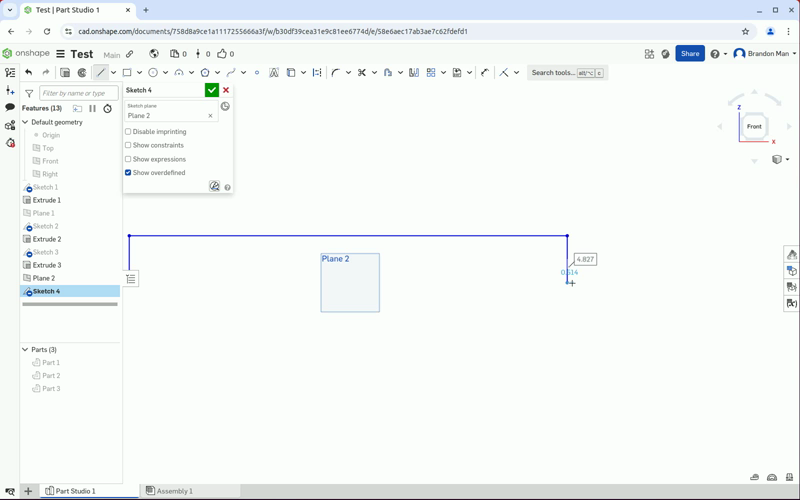
scroll(6)
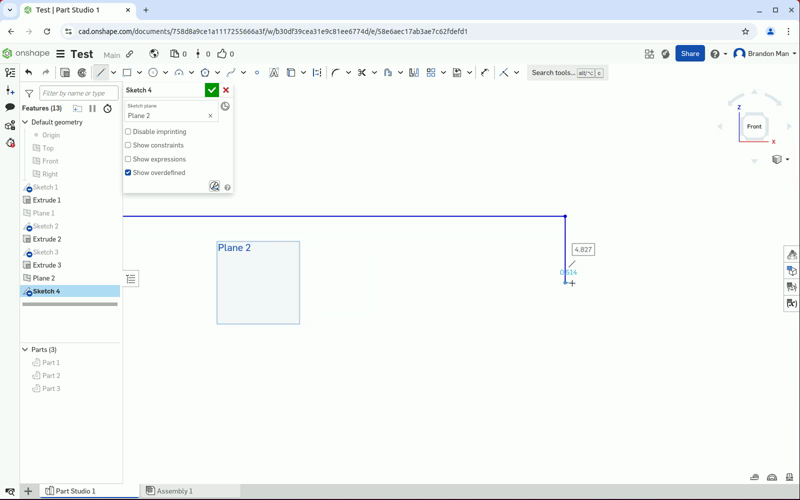
scroll(6)
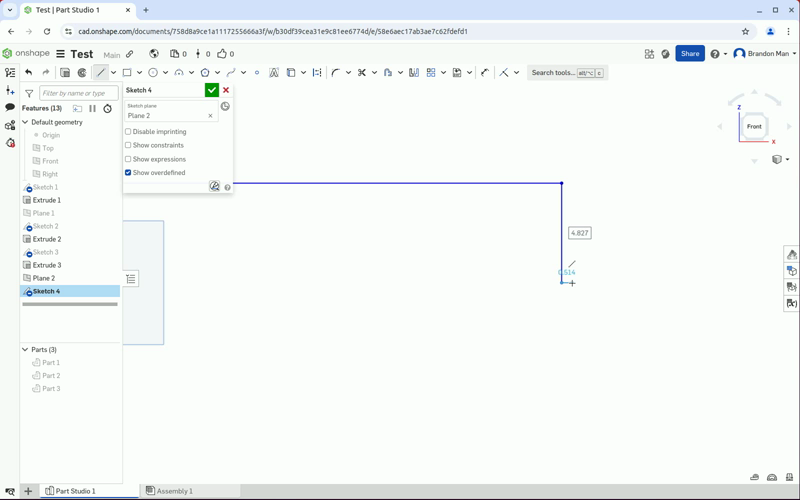
scroll(6)
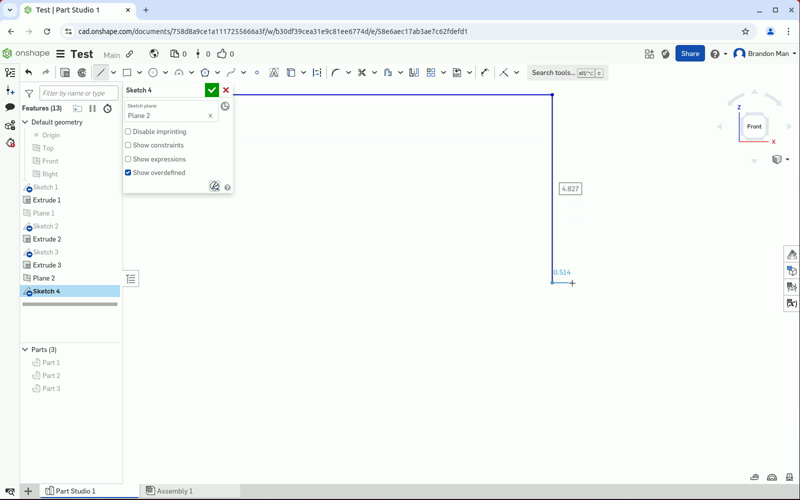
scroll(6)
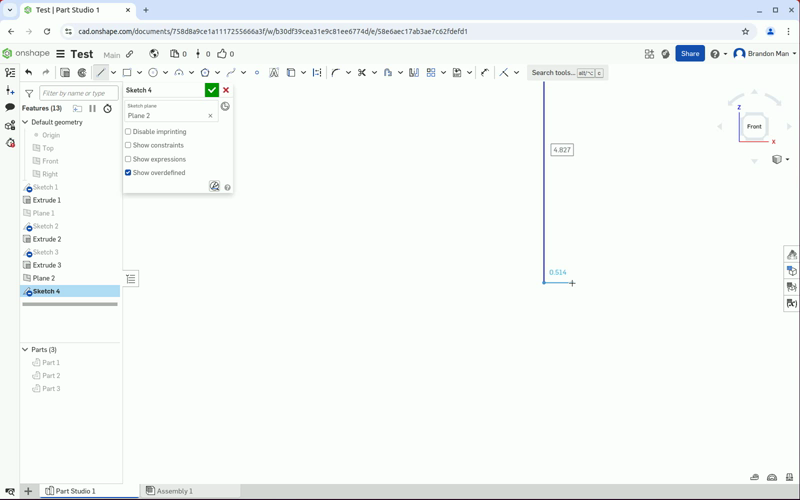
click(572, 282)
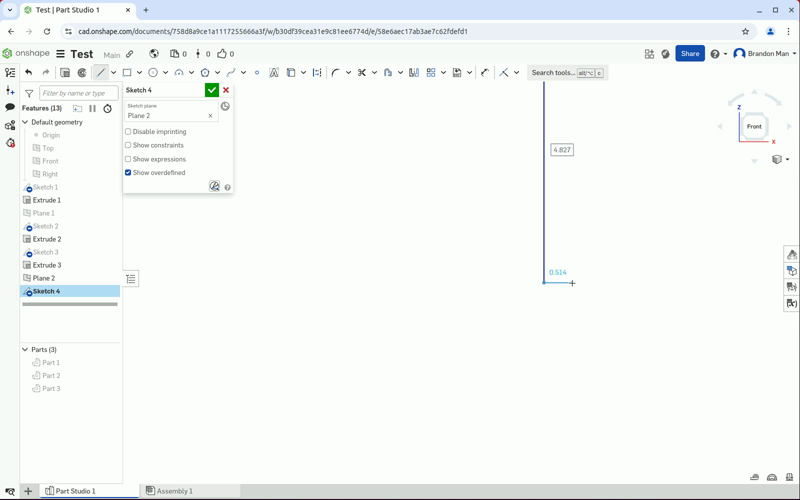
scroll(-6)
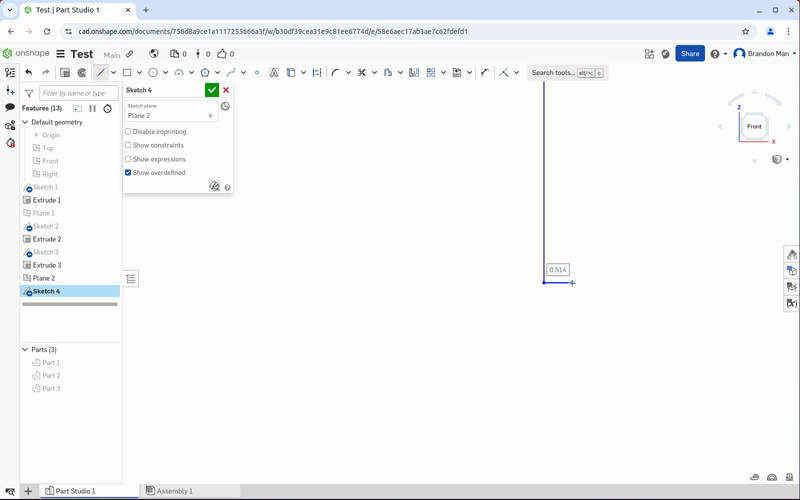
scroll(-6)
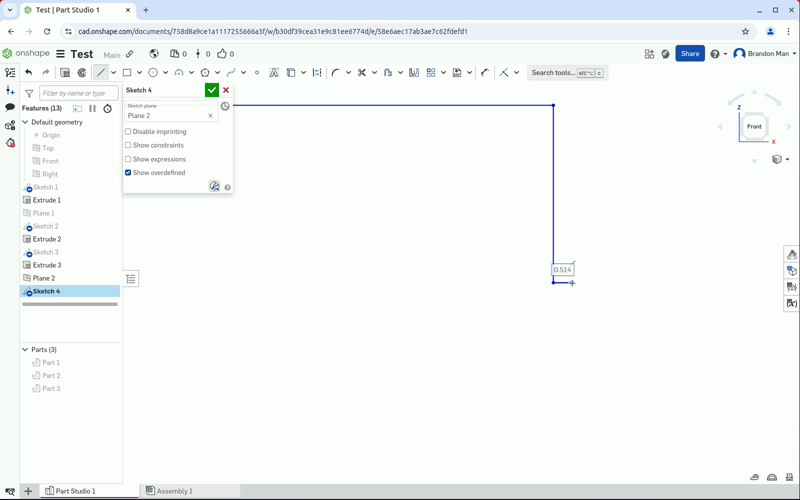
scroll(-6)
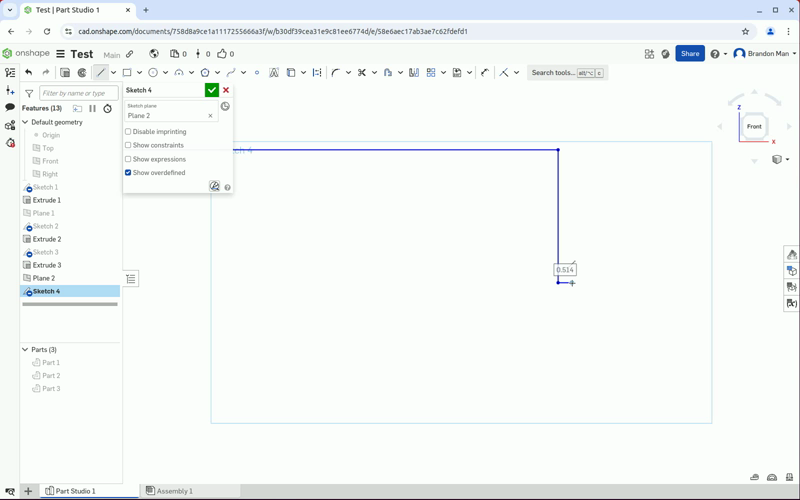
scroll(-6)
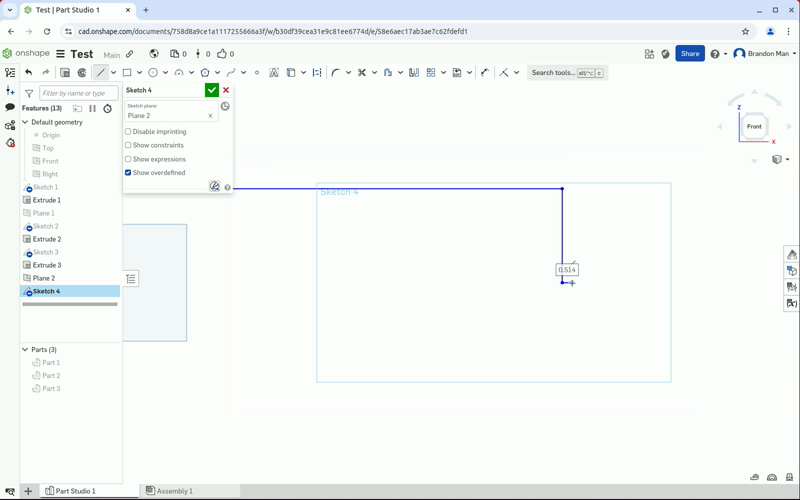
scroll(-6)
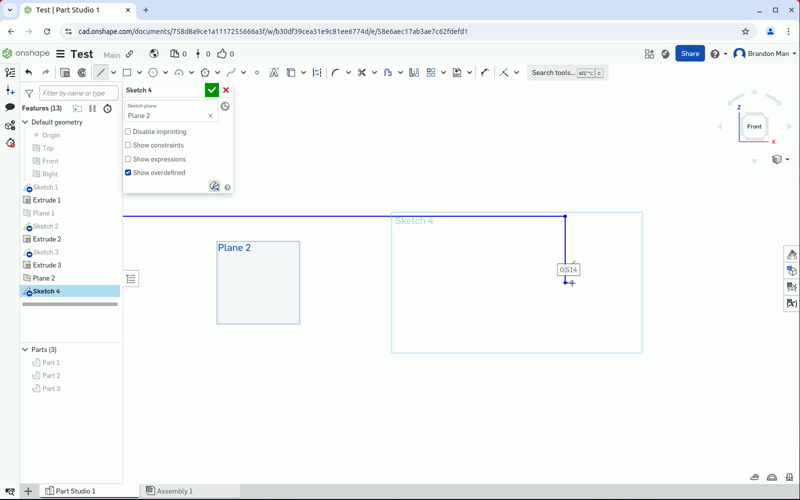
scroll(-6)
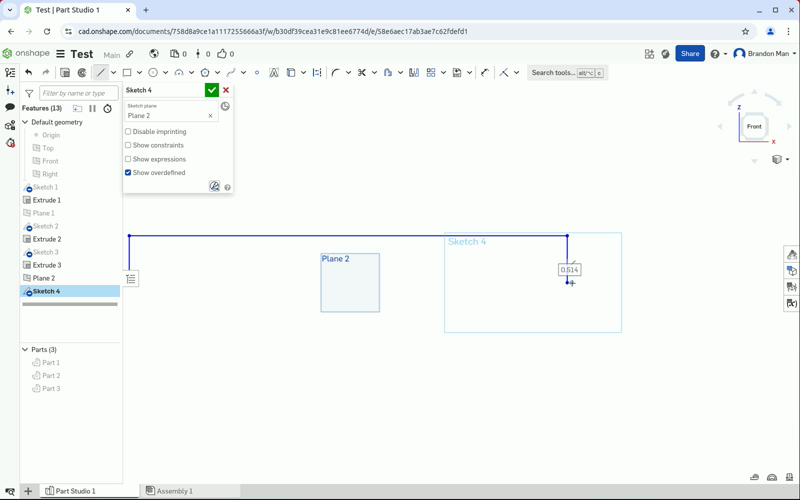
scroll(-6)
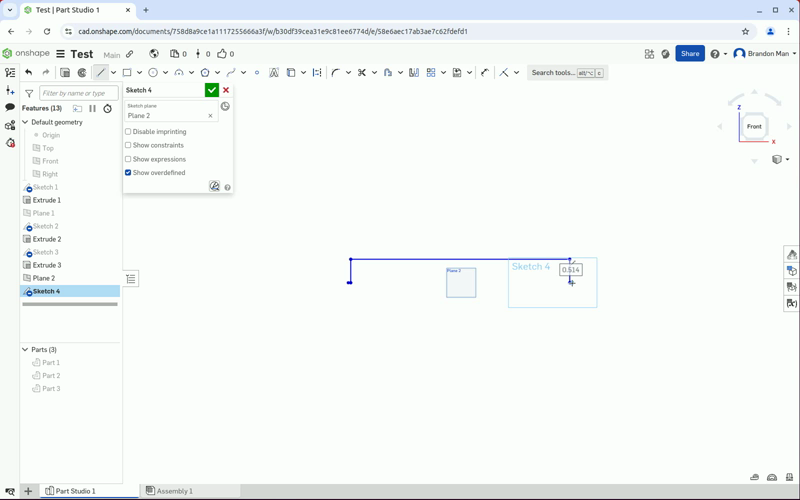
key_up(shift)
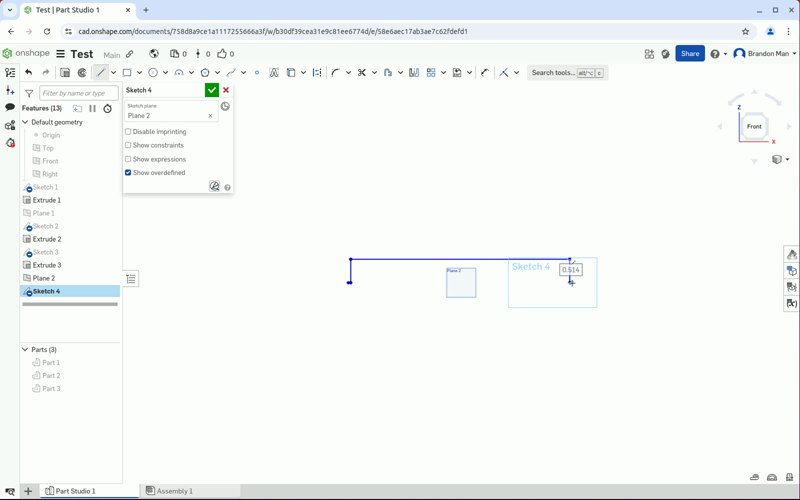
key_down(shift)
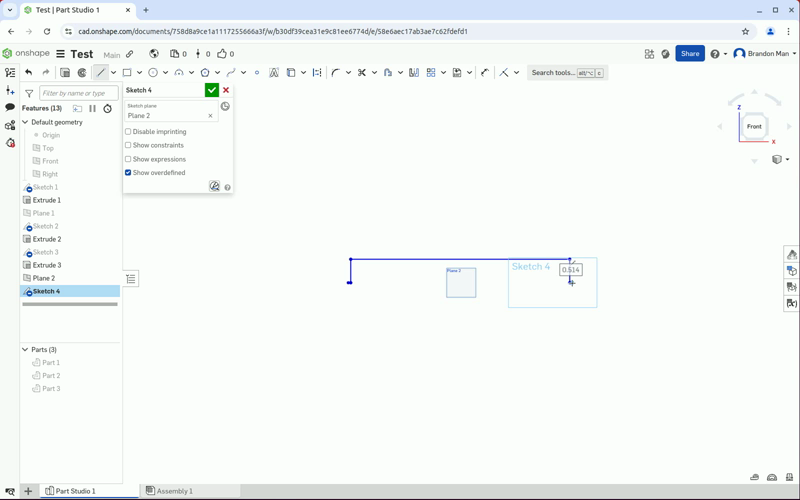
mouse_move(589, 282)
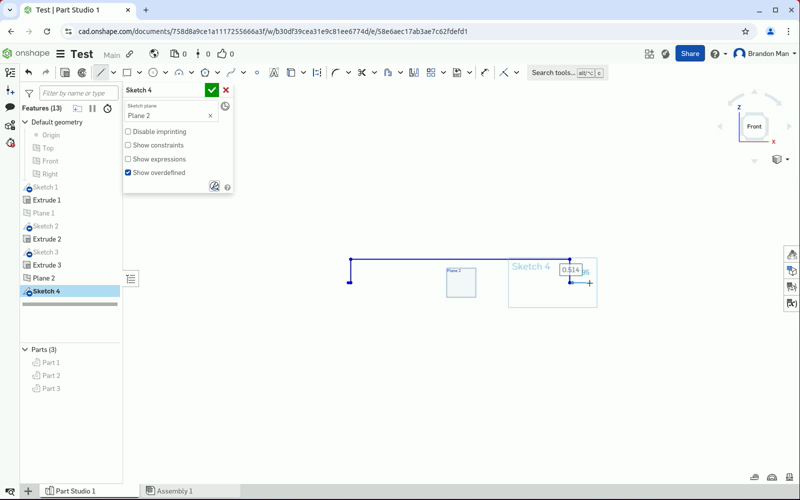
mouse_move(572, 257)
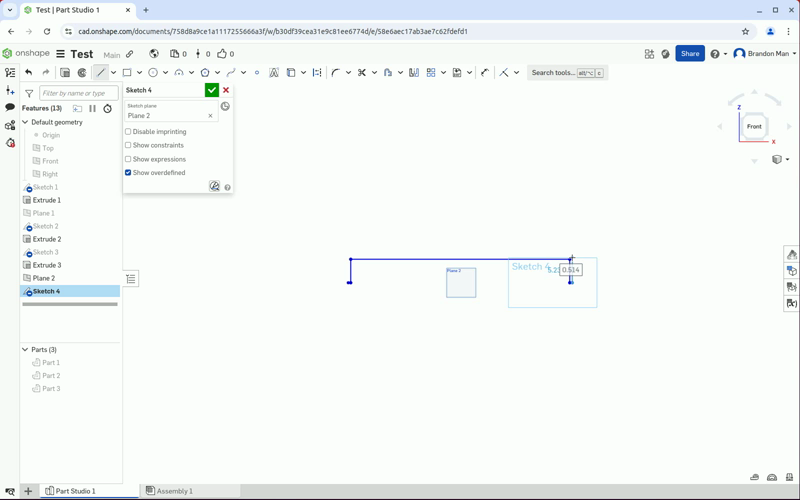
scroll(6)
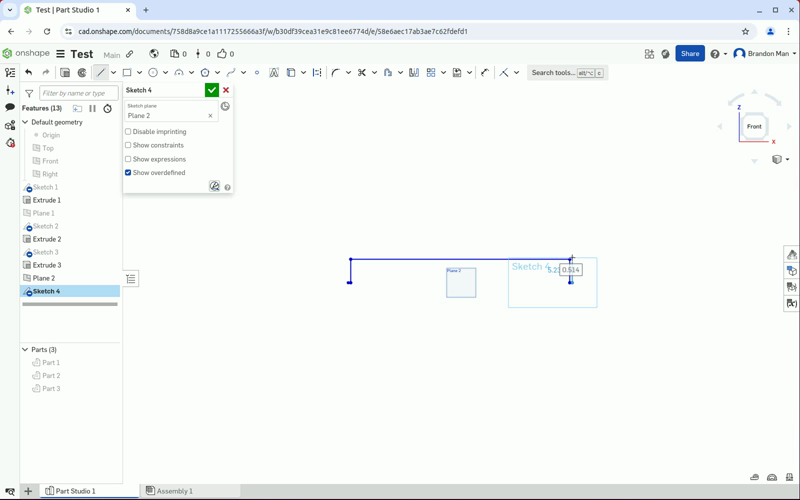
scroll(6)
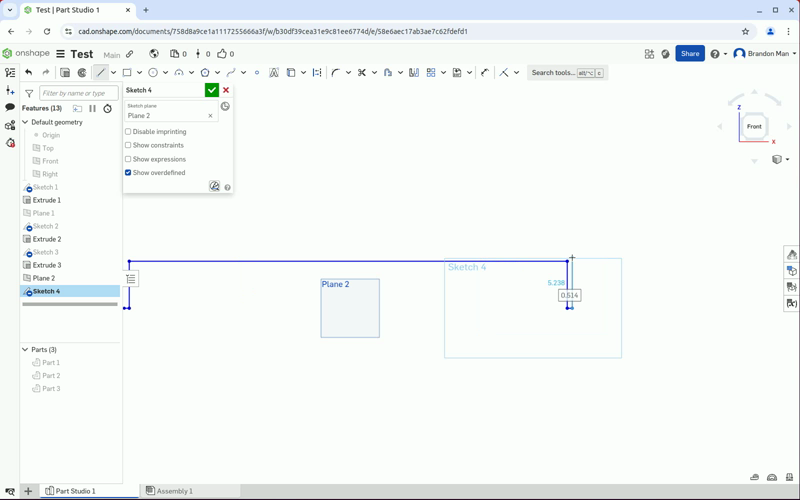
scroll(6)
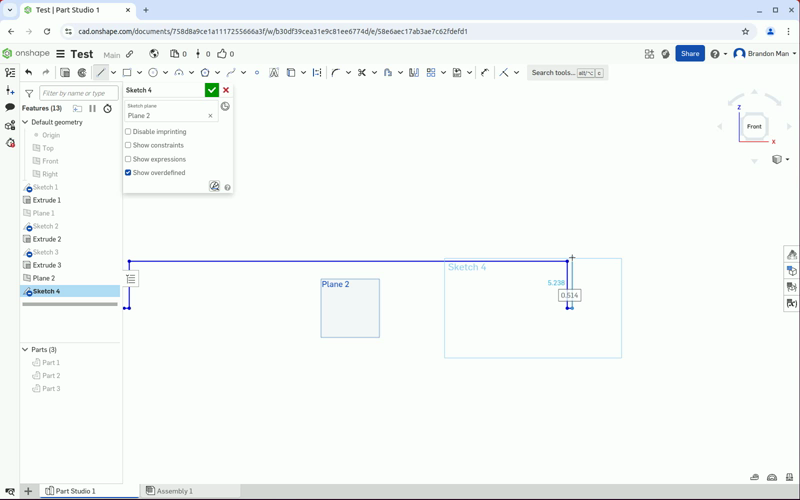
scroll(6)
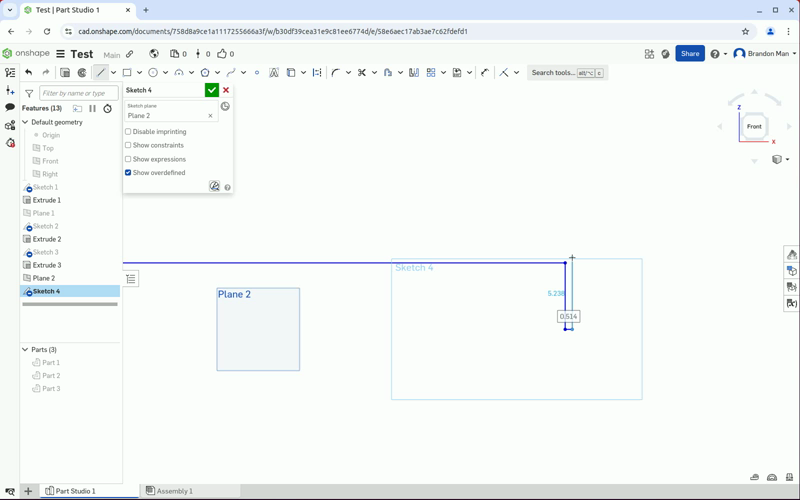
scroll(6)
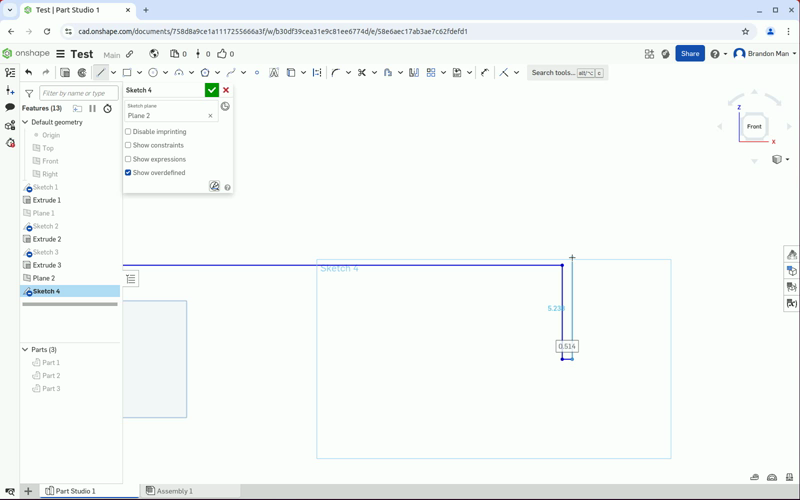
scroll(6)
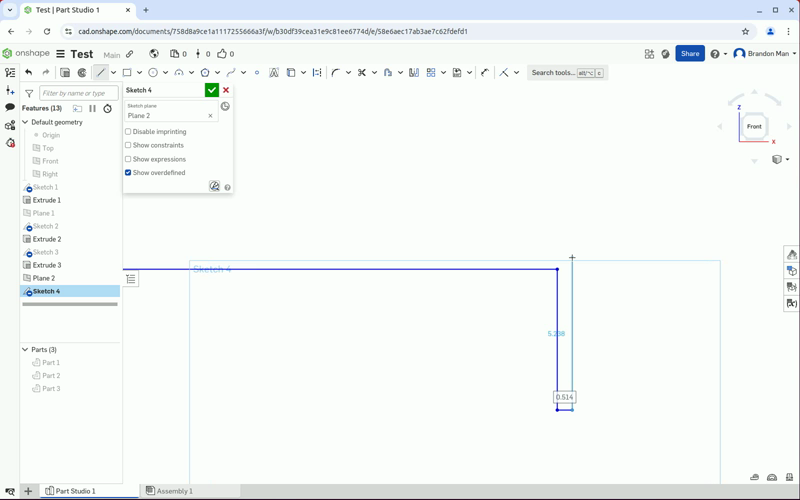
scroll(6)
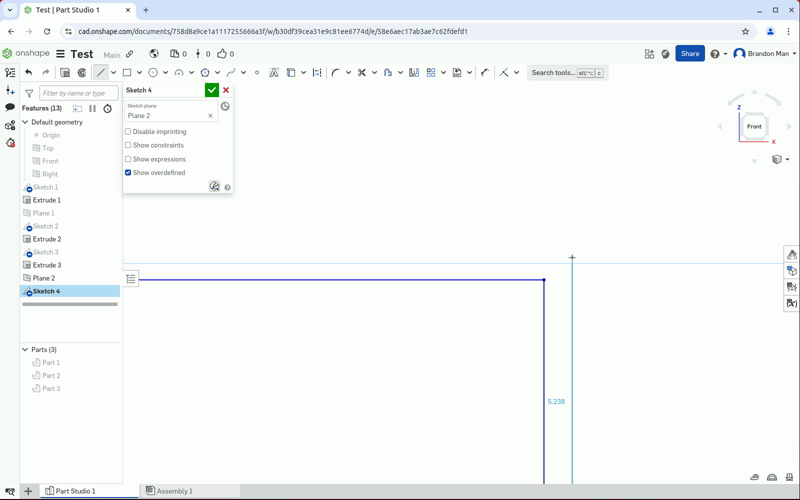
click(572, 257)
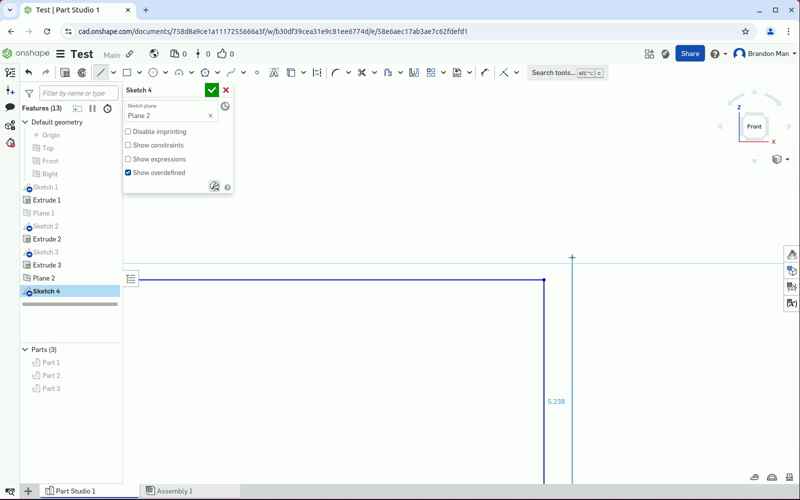
scroll(-6)
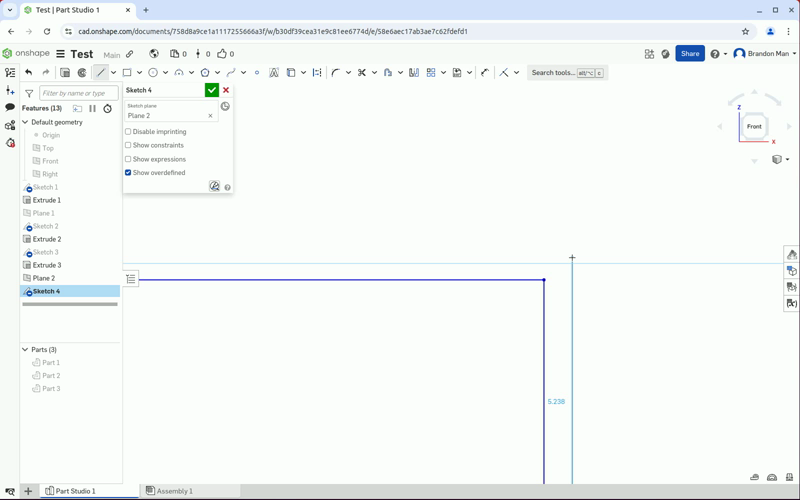
scroll(-6)
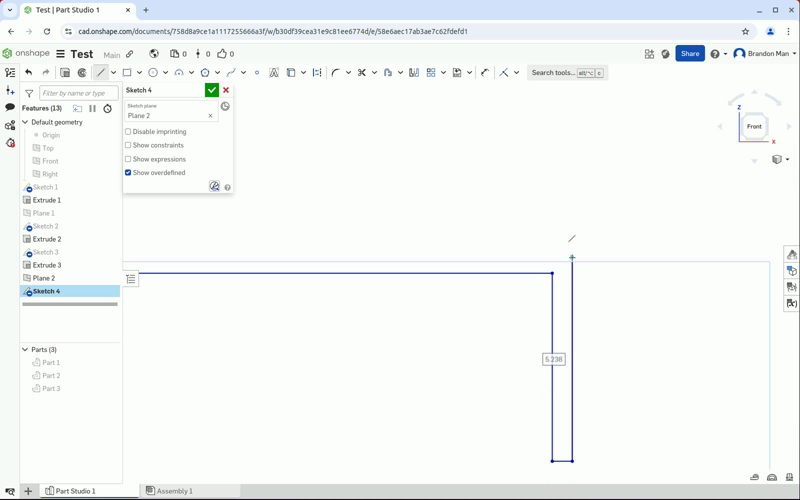
scroll(-6)
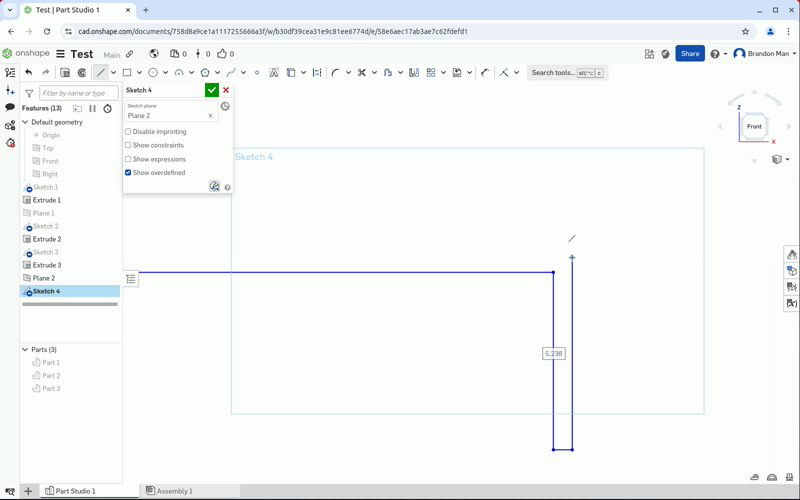
scroll(-6)
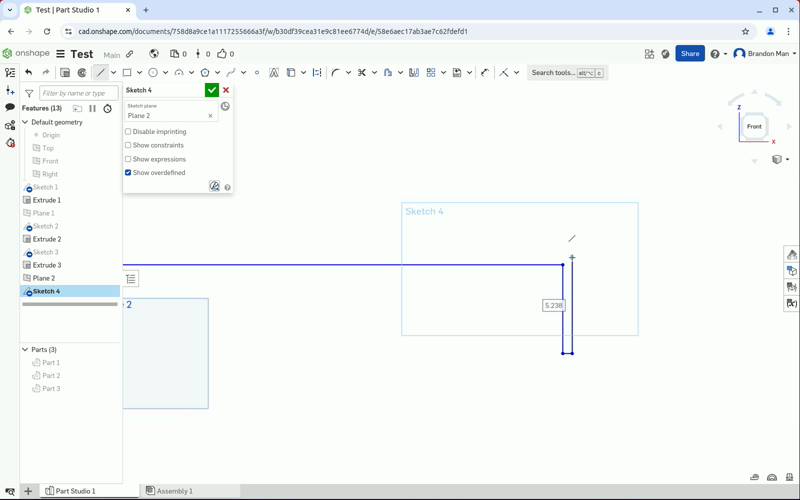
scroll(-6)
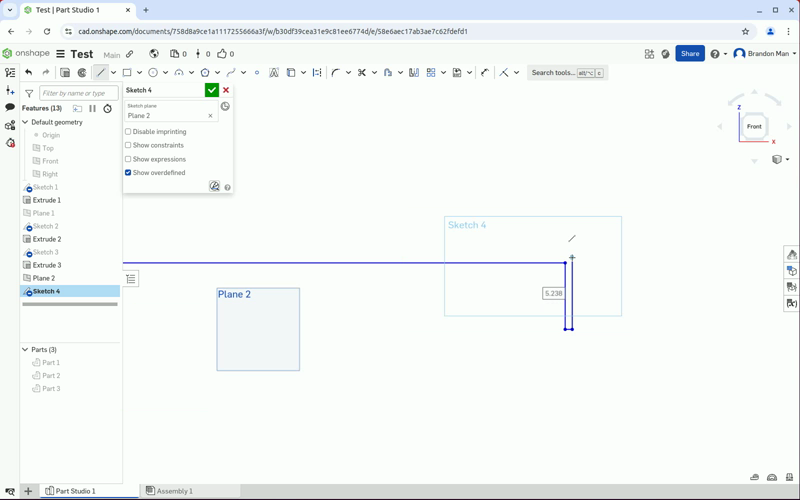
scroll(-6)
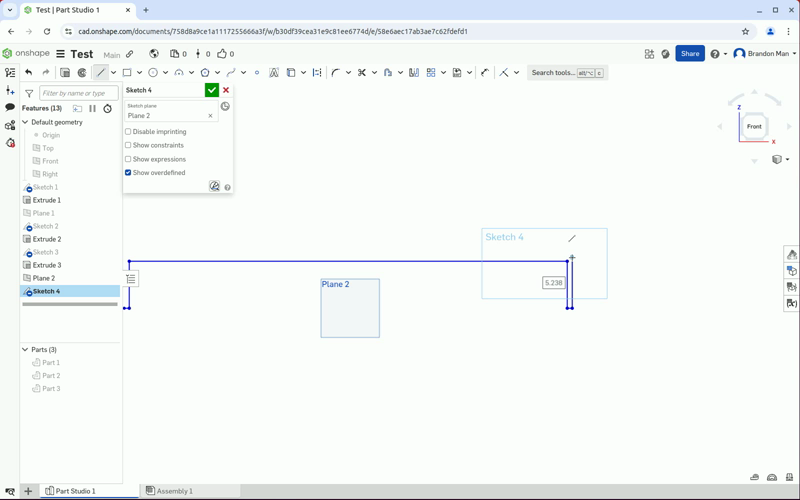
scroll(-6)
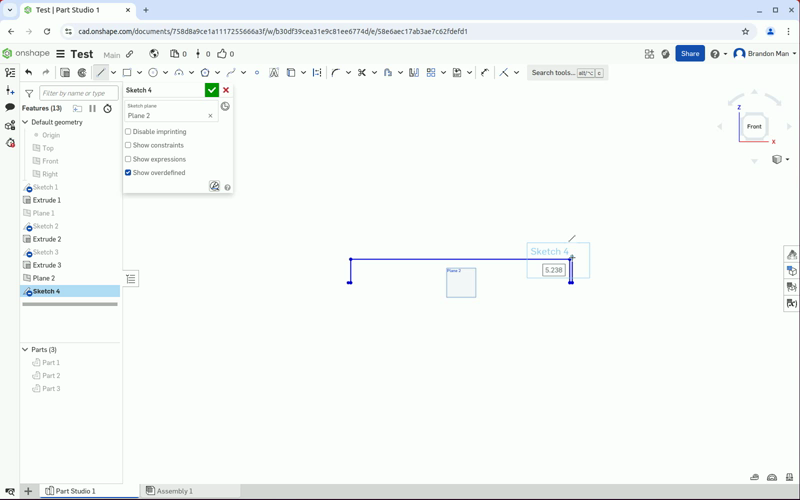
key_up(shift)
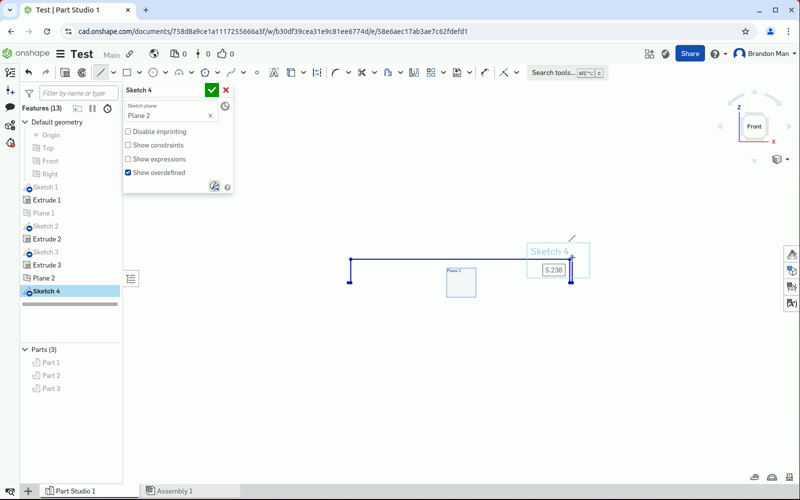
key_down(shift)
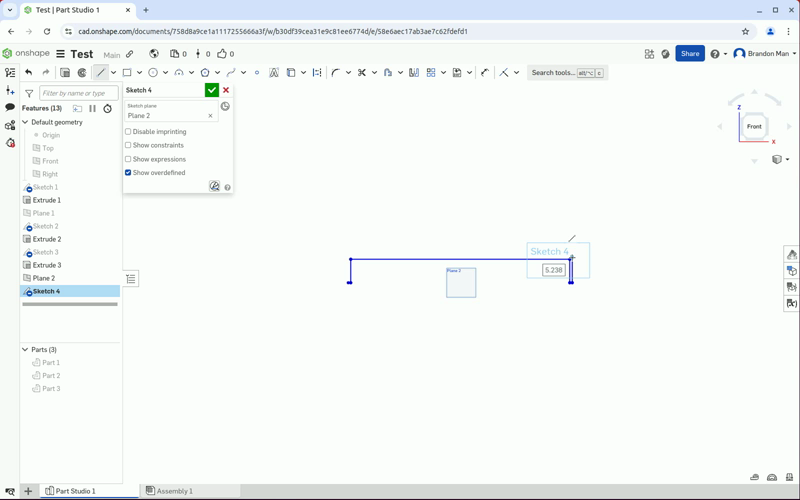
mouse_move(348, 257)
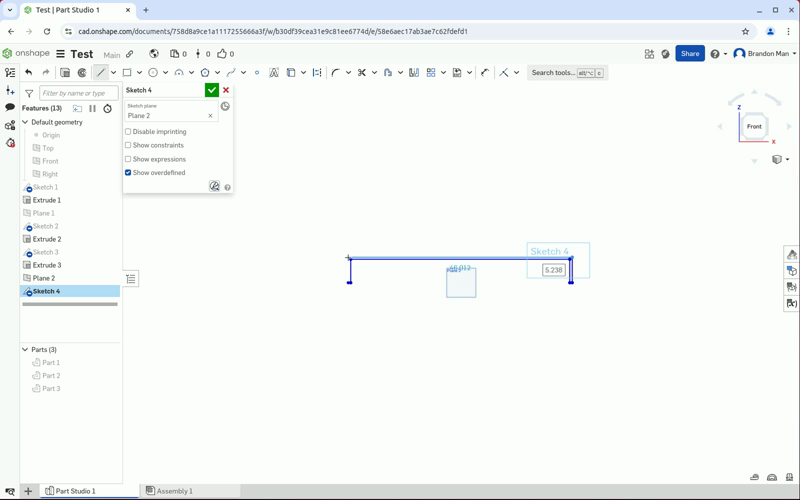
scroll(6)
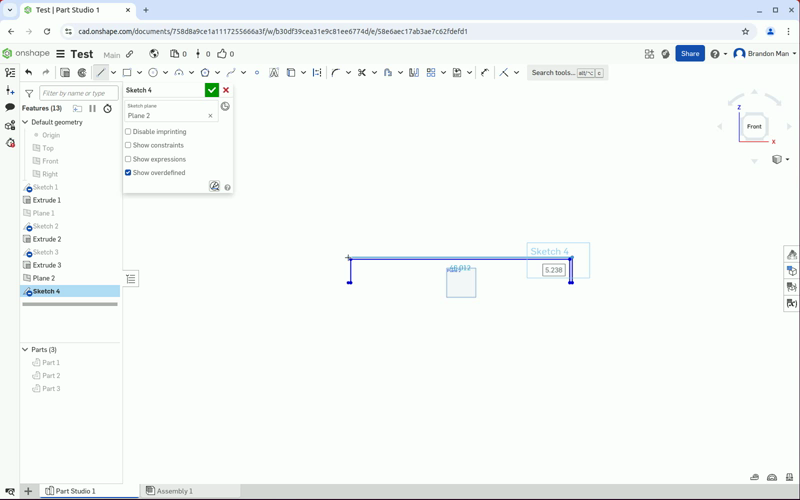
scroll(6)
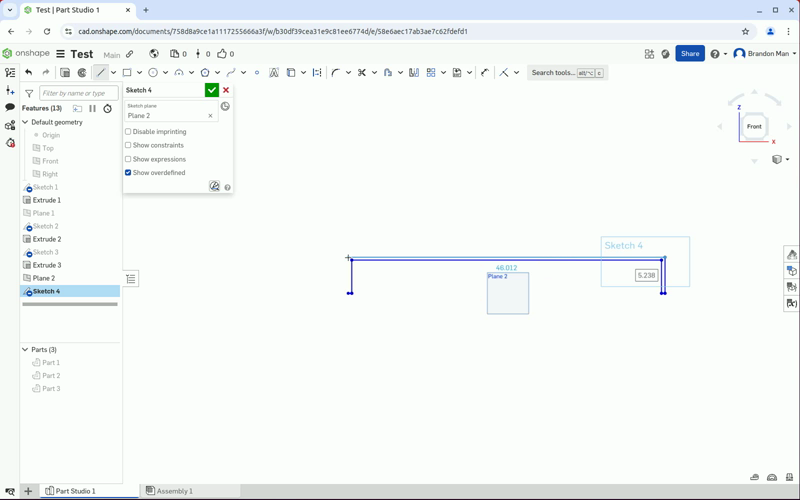
scroll(6)
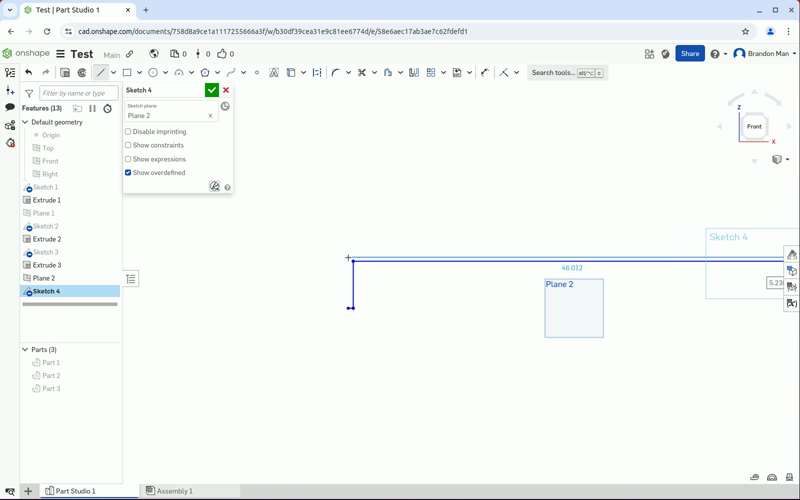
scroll(6)
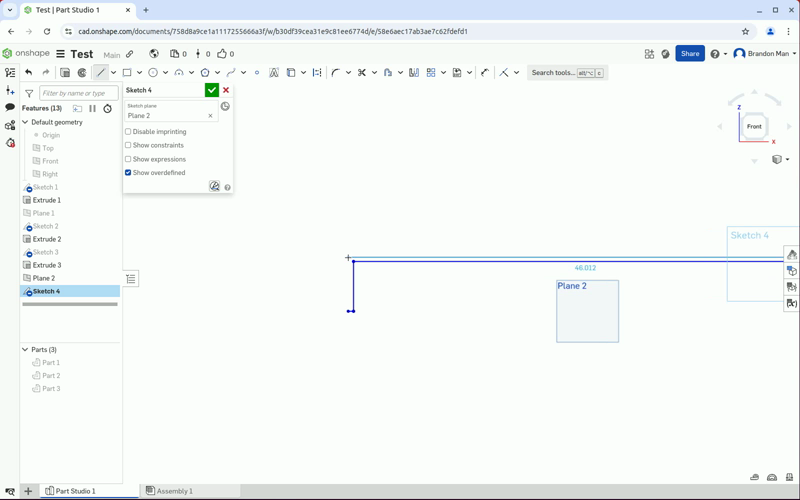
scroll(6)
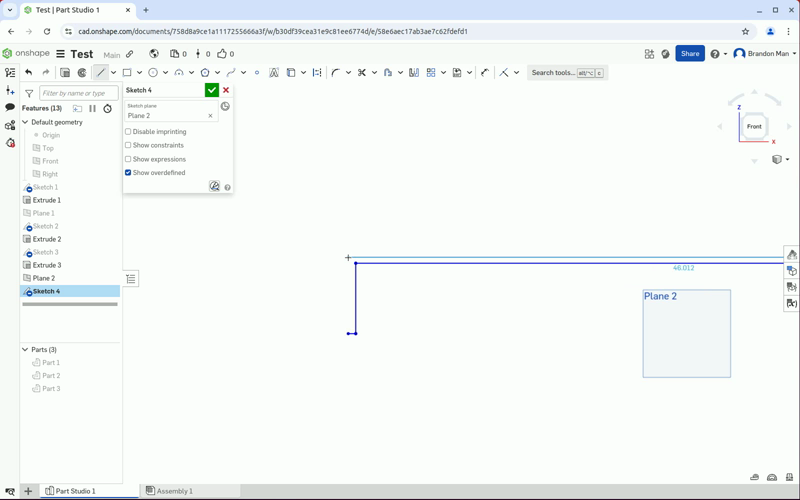
scroll(6)
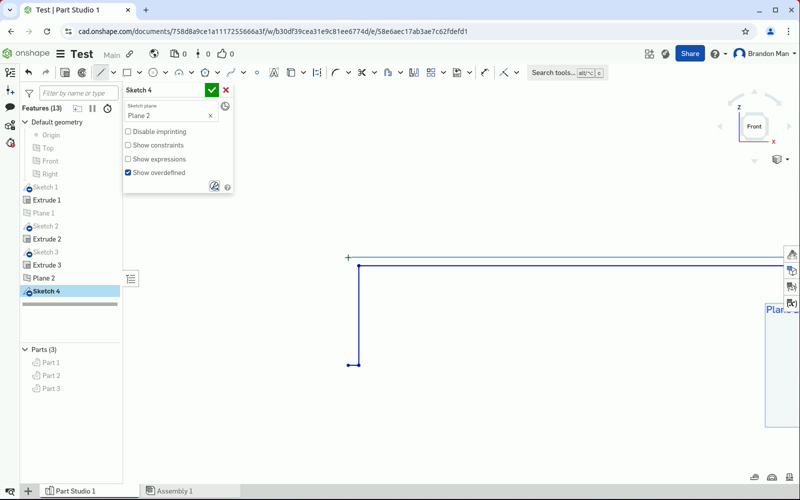
scroll(6)
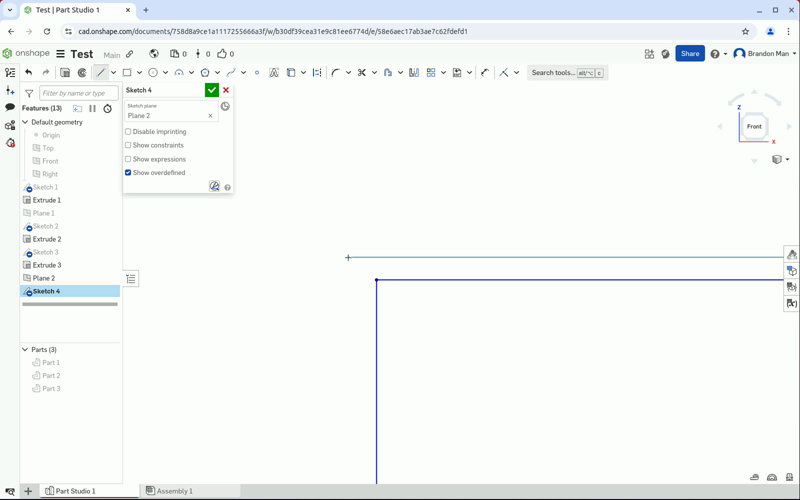
click(348, 257)
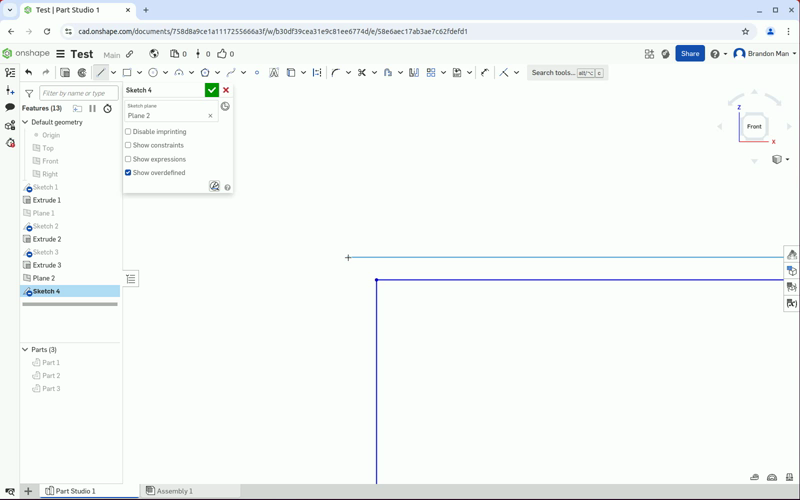
scroll(-6)
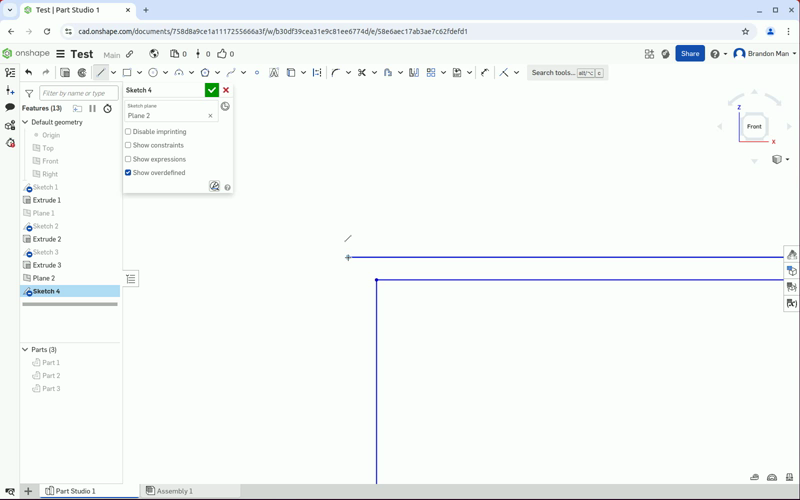
scroll(-6)
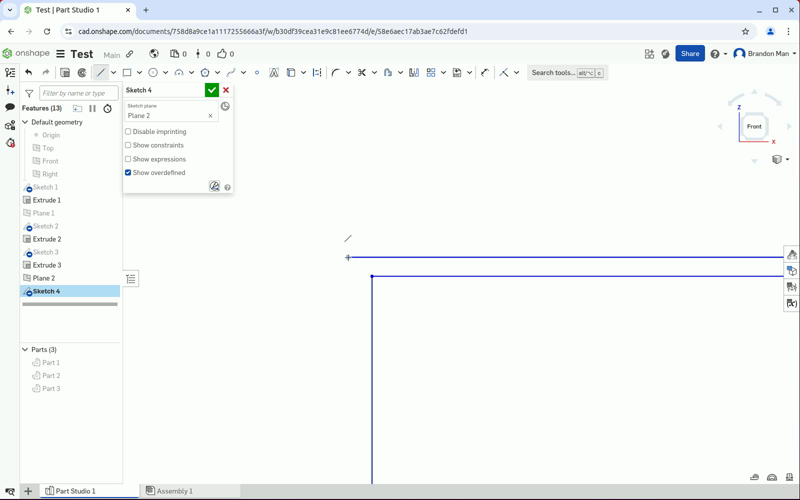
scroll(-6)
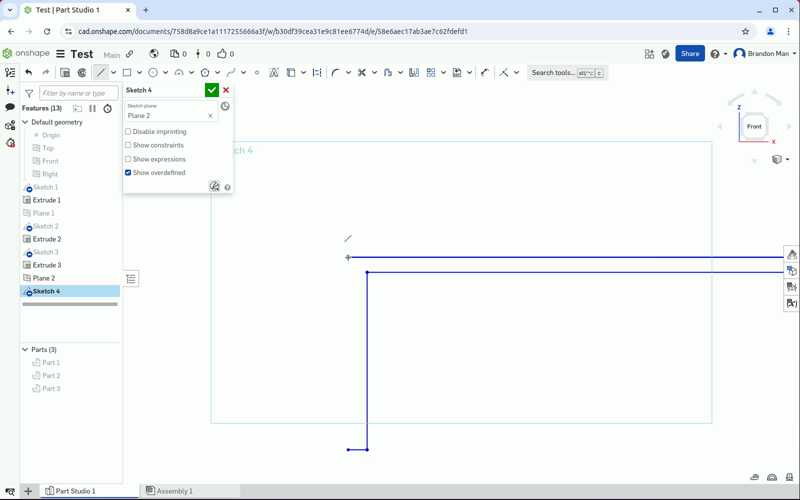
scroll(-6)
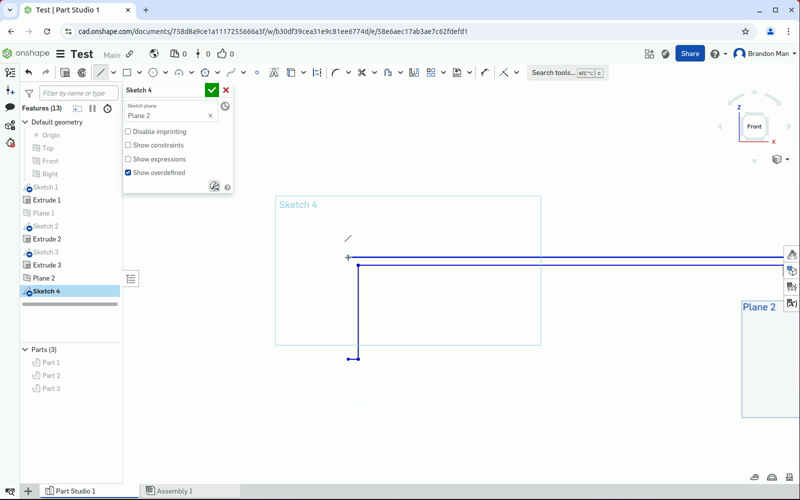
scroll(-6)
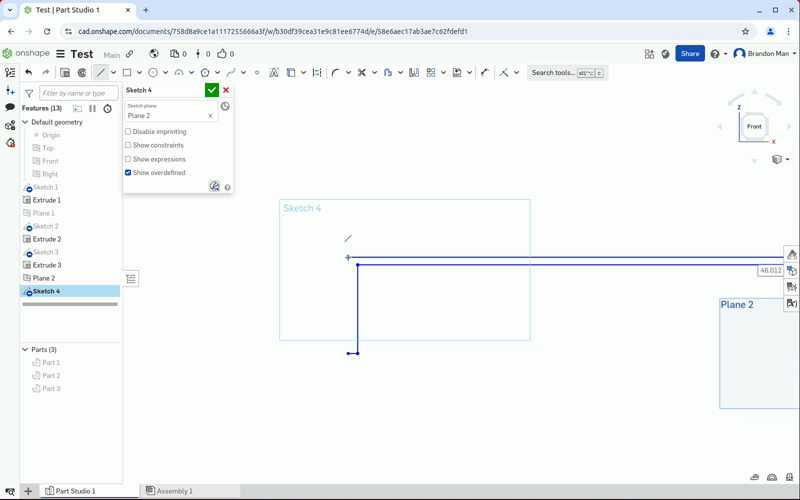
scroll(-6)
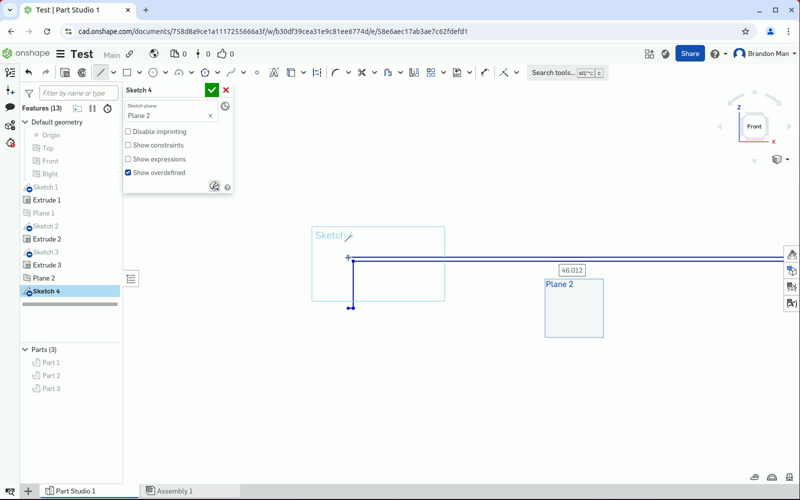
scroll(-6)
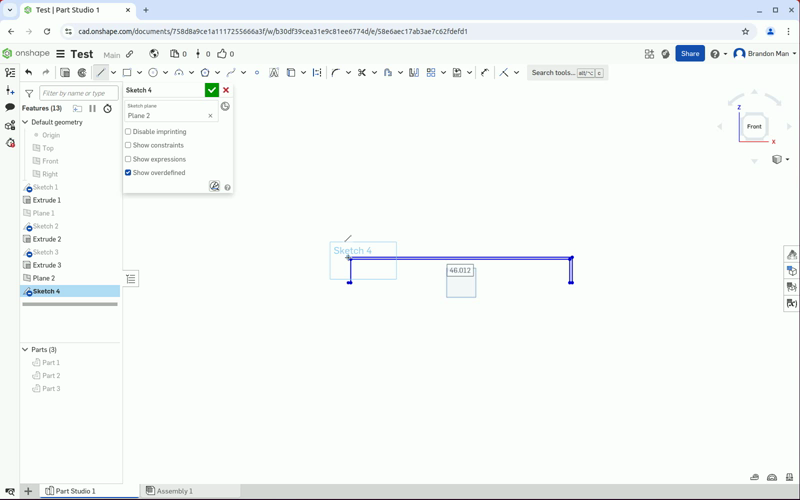
key_up(shift)
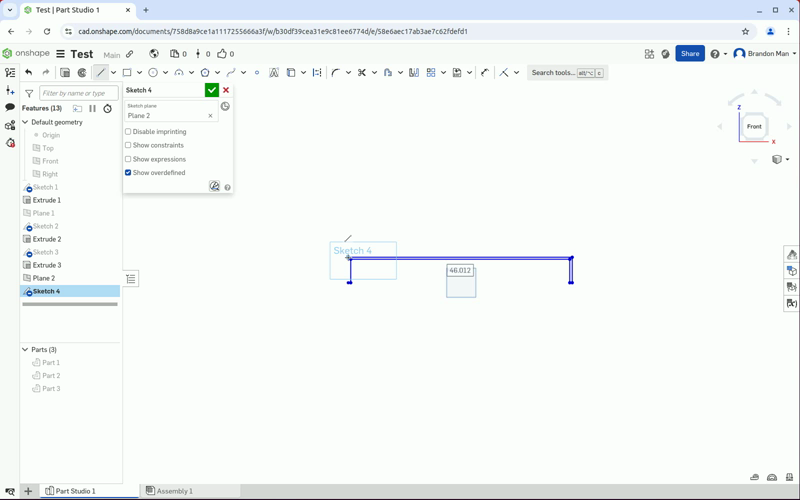
mouse_move(378, 257)
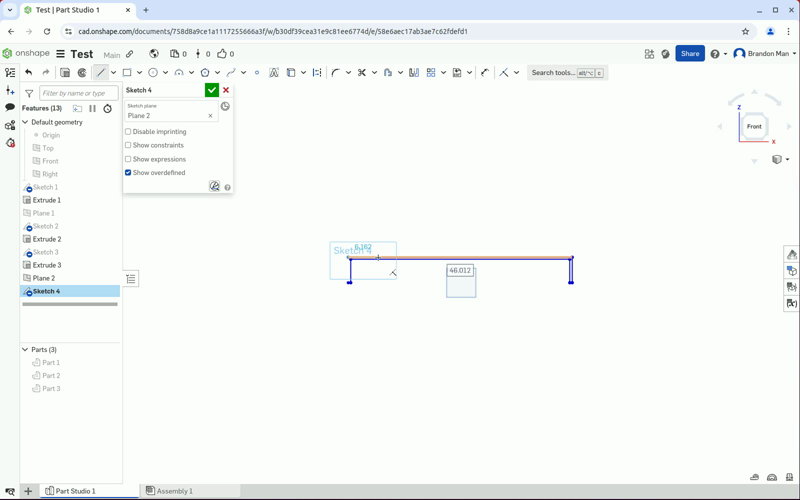
key_down(shift)
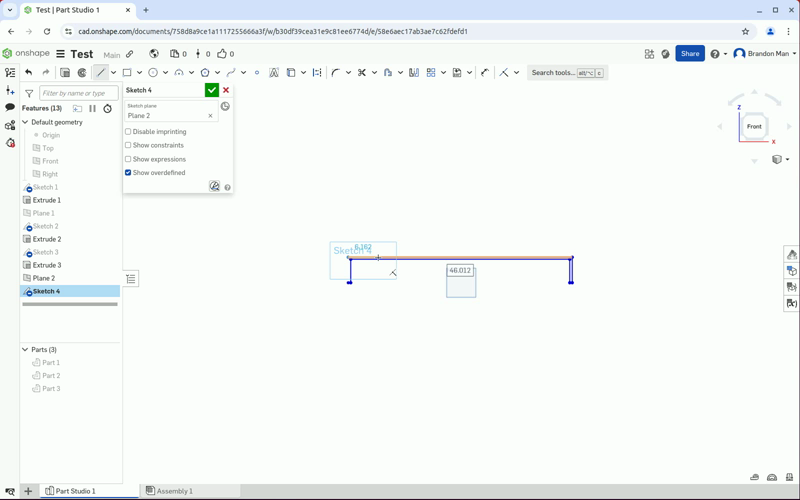
mouse_move(348, 282)
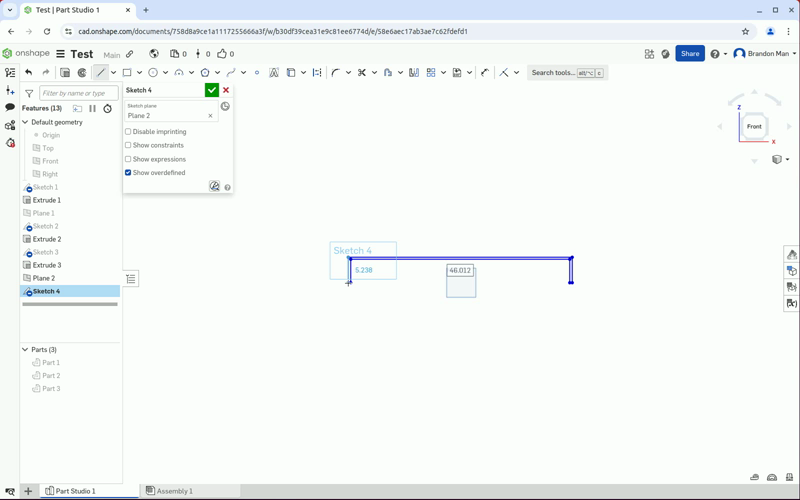
scroll(6)
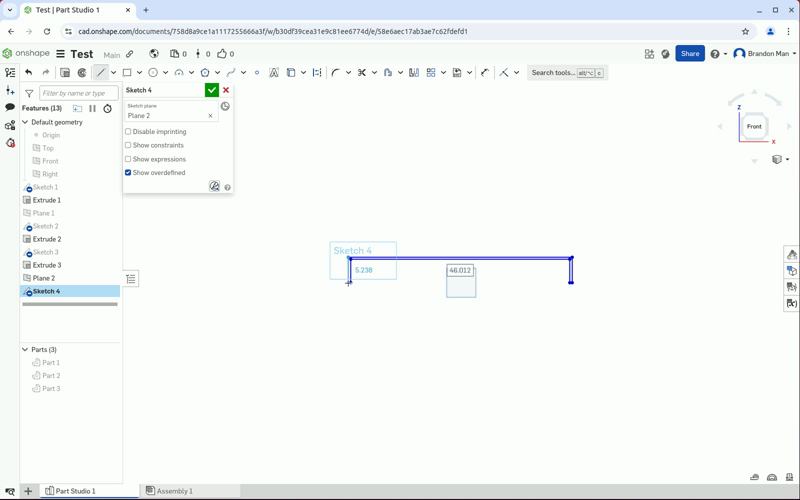
scroll(6)
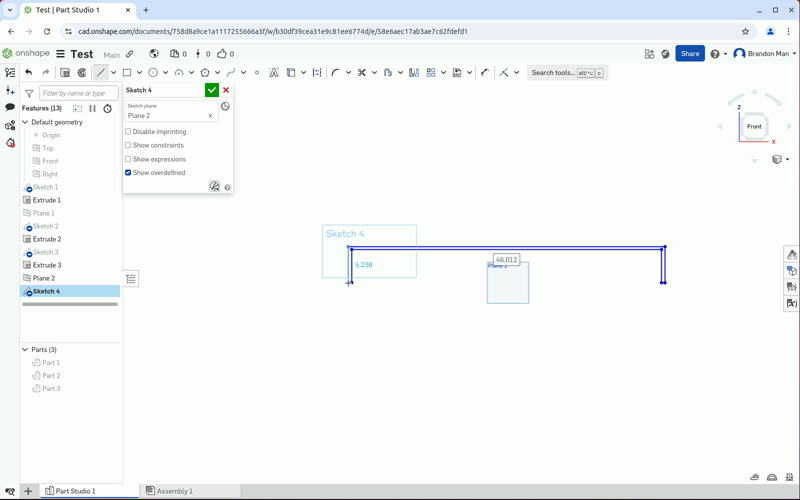
scroll(6)
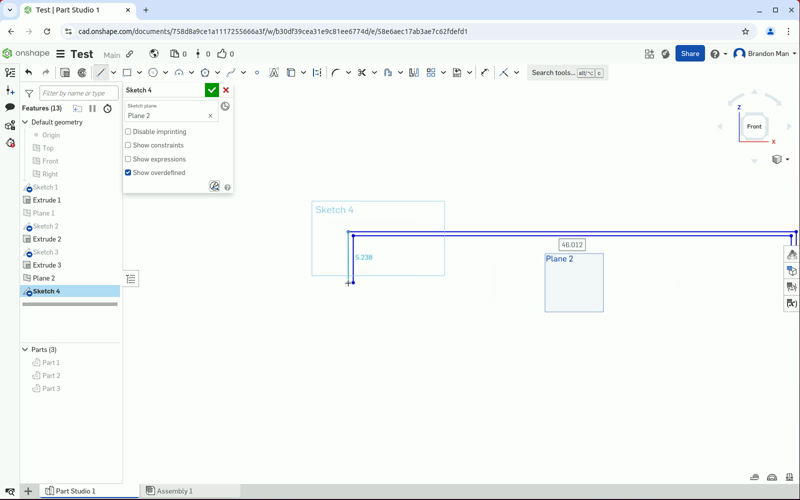
scroll(6)
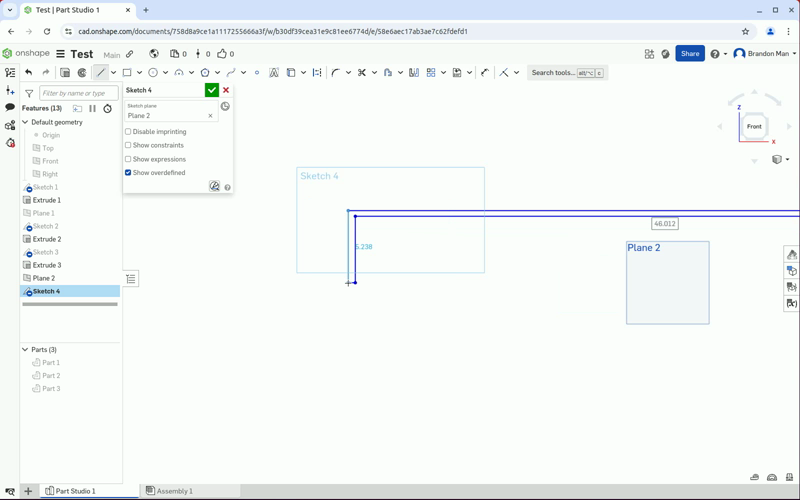
scroll(6)
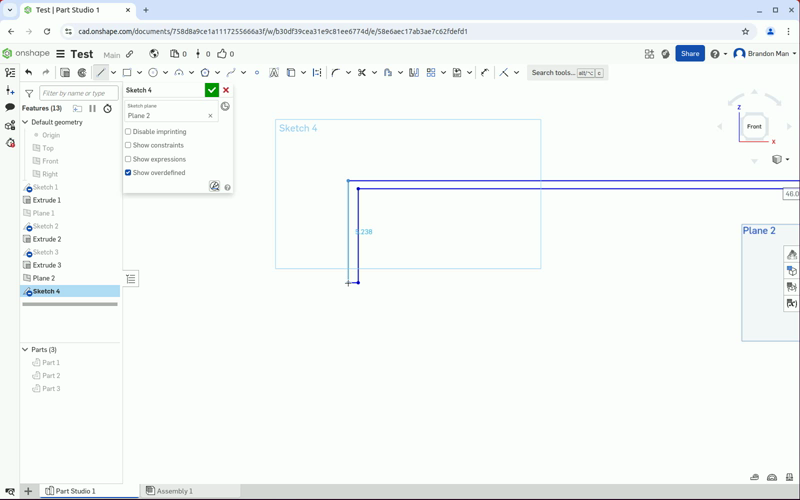
scroll(6)
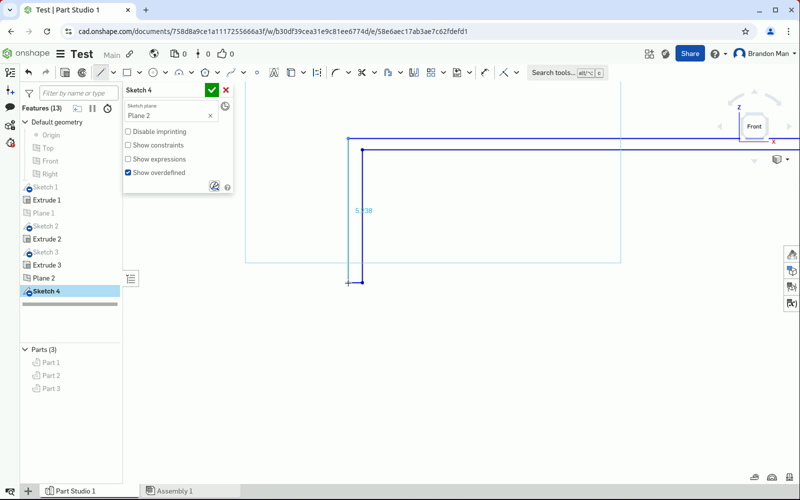
scroll(6)
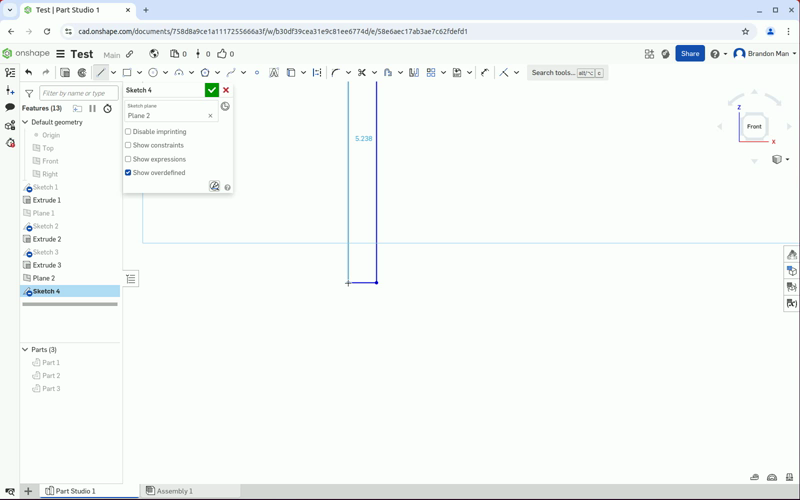
key_up(shift)
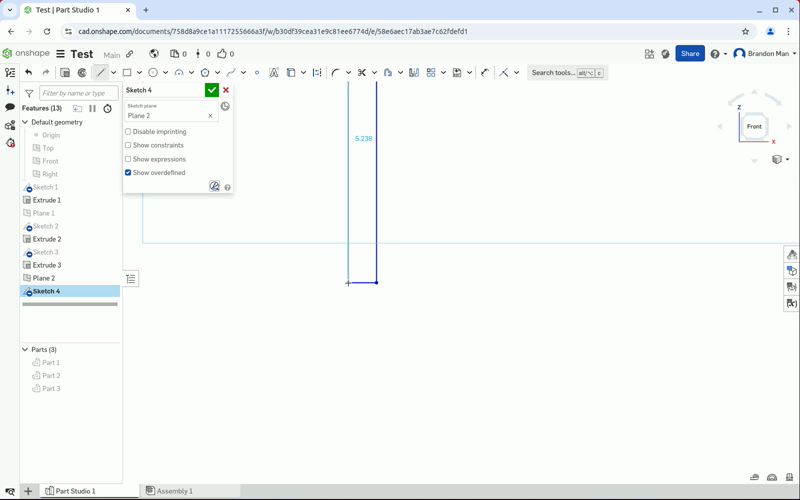
click(348, 282)
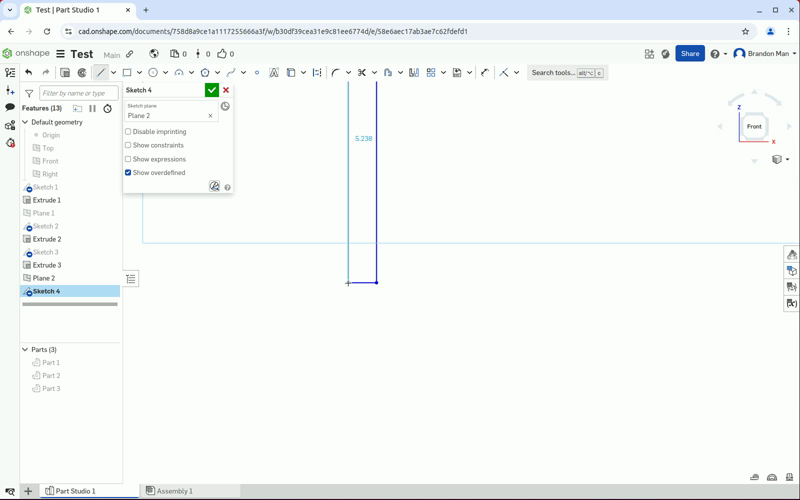
scroll(-6)
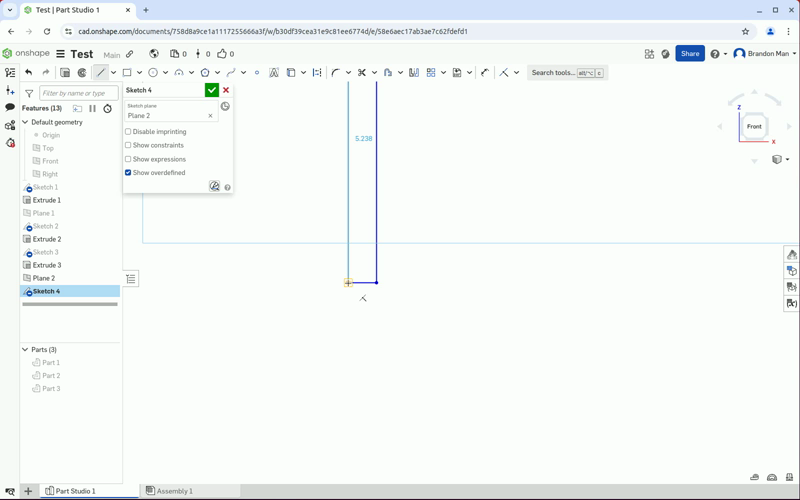
scroll(-6)
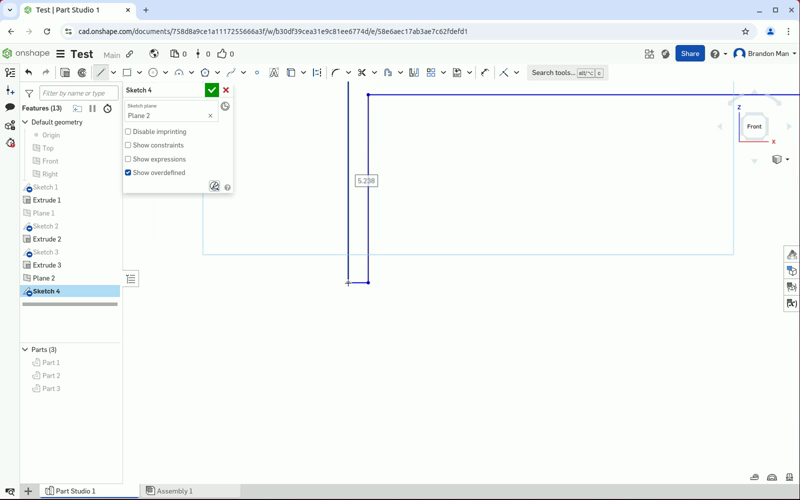
scroll(-6)
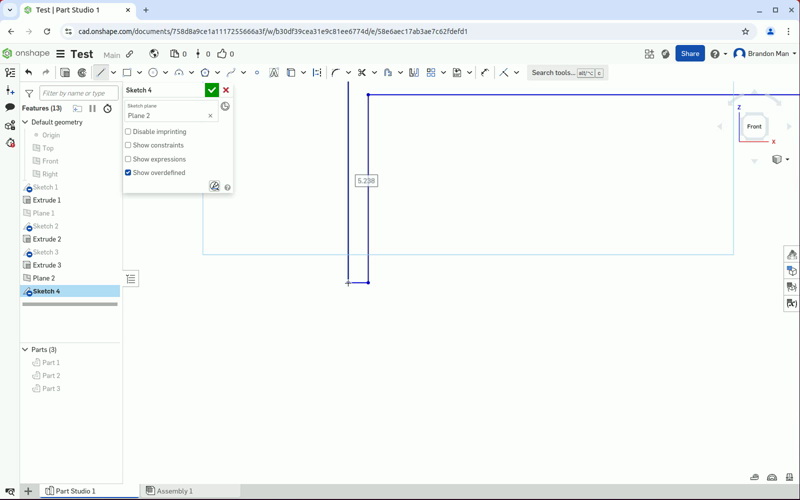
scroll(-6)
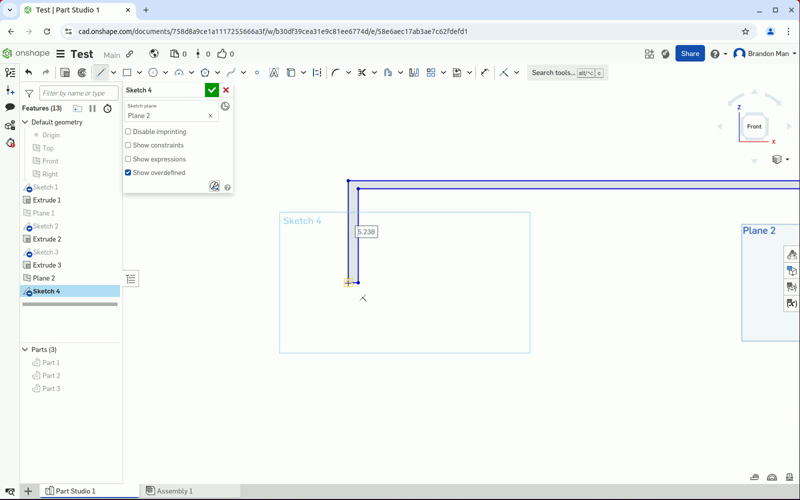
scroll(-6)
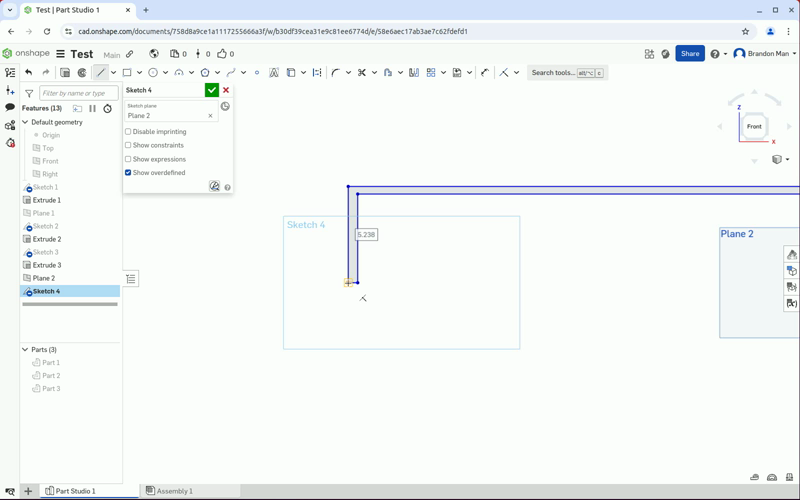
scroll(-6)
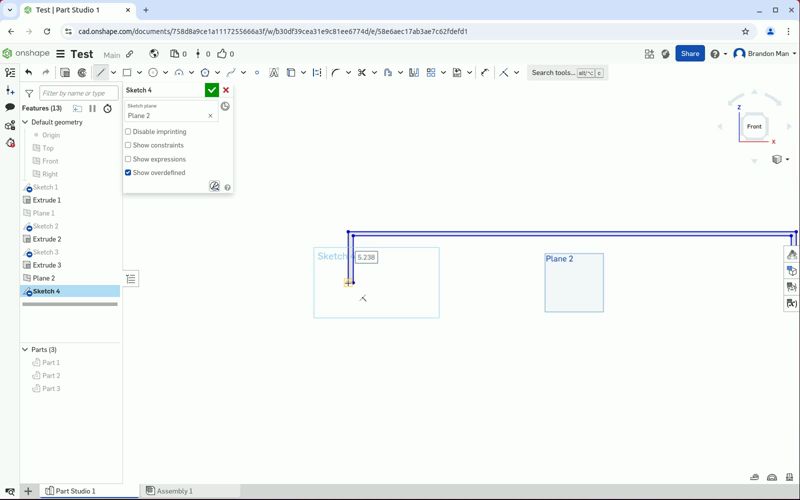
scroll(-6)
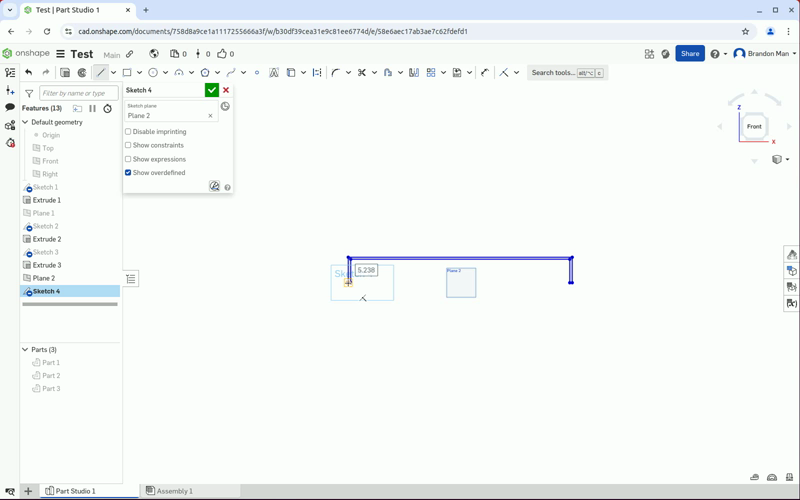
key(esc)
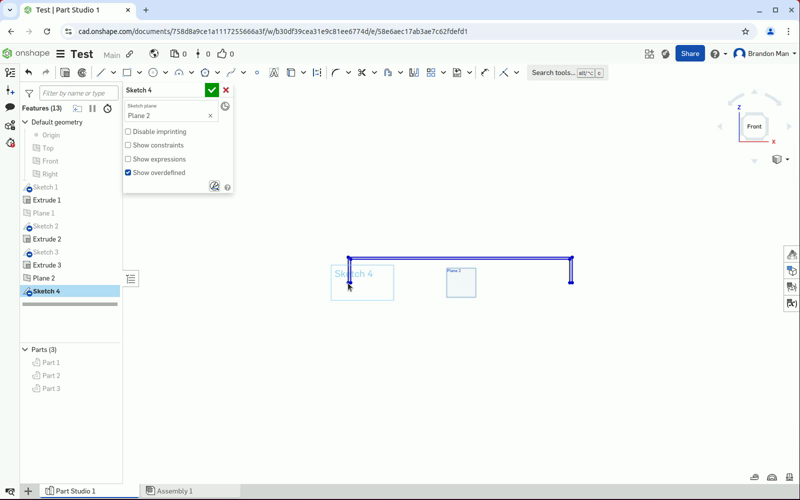
mouse_move(570, 277)
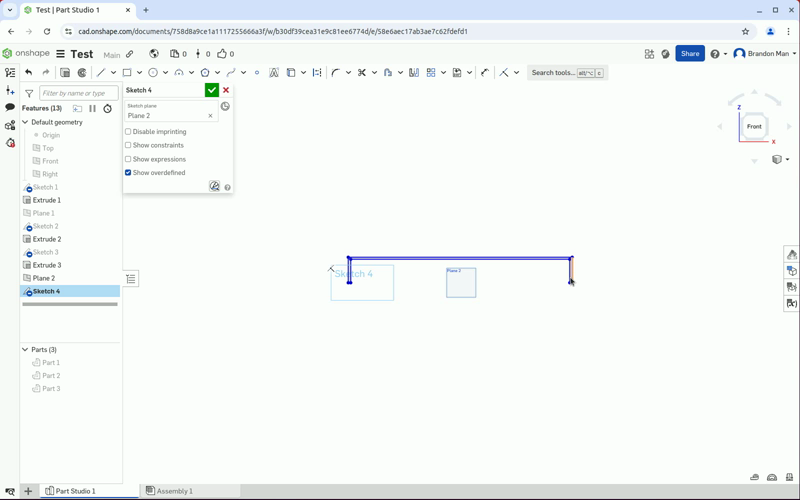
scroll(6)
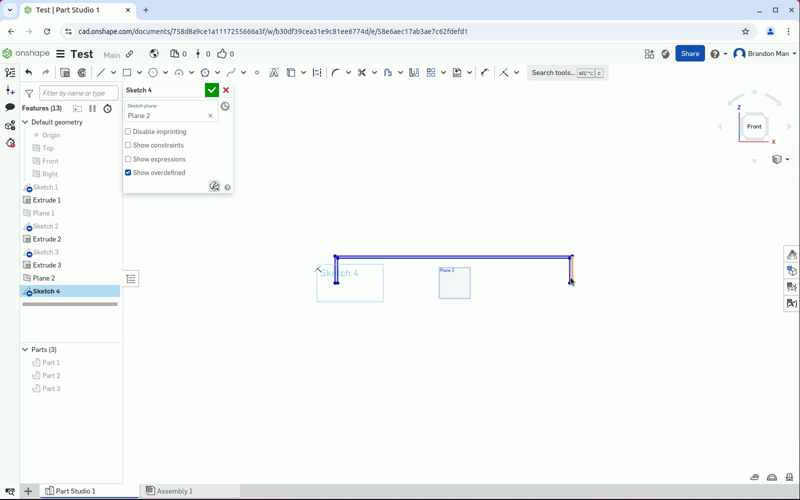
scroll(6)
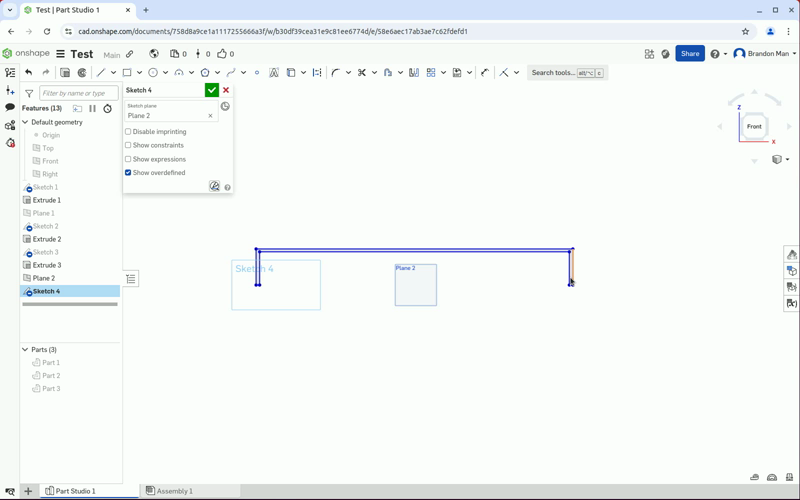
scroll(6)
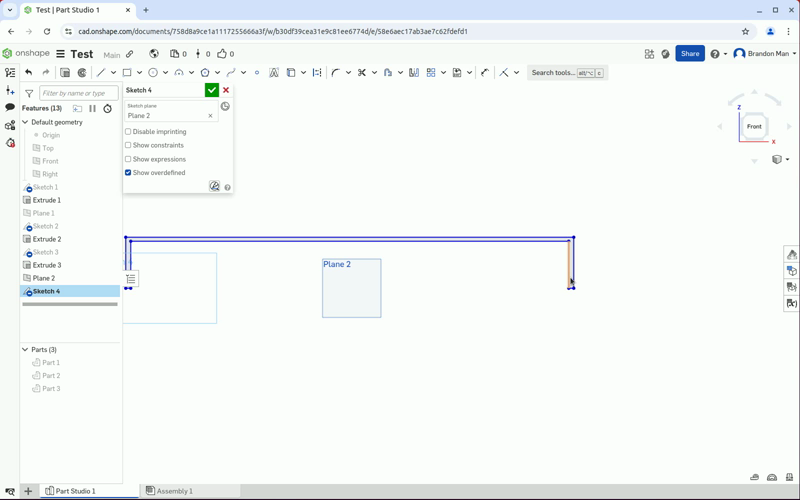
scroll(6)
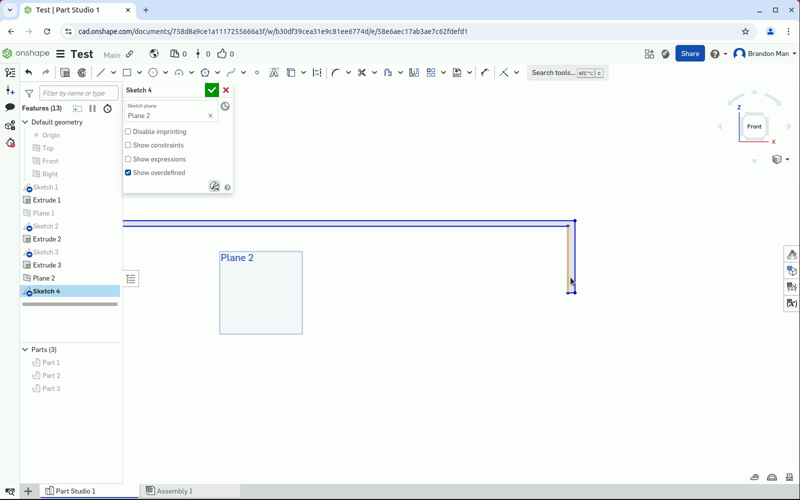
scroll(6)
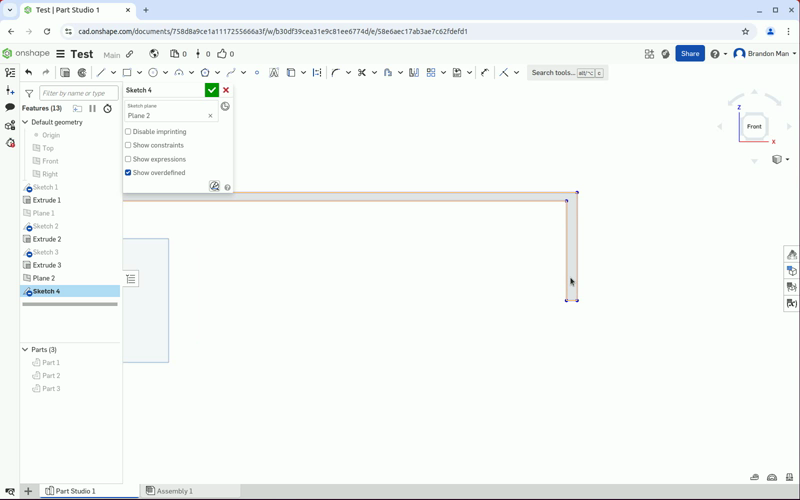
scroll(6)
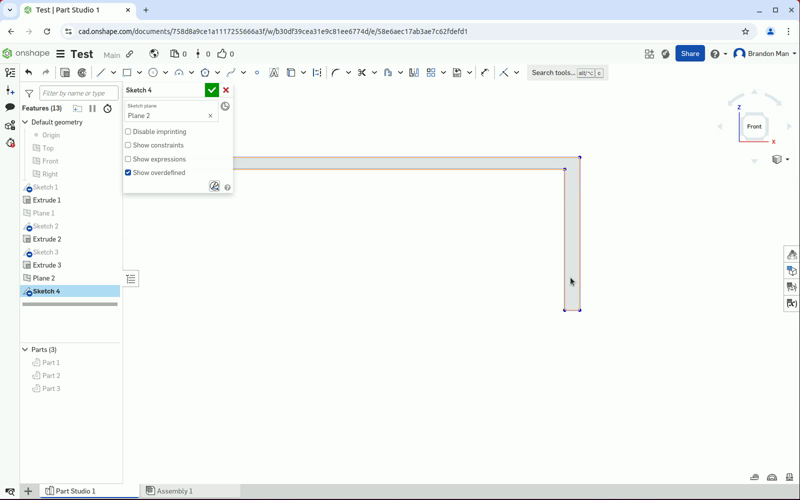
scroll(6)
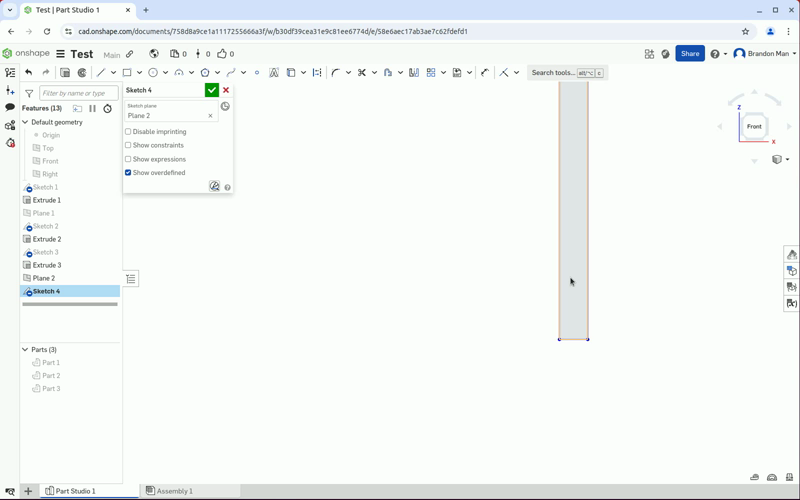
click(570, 277)
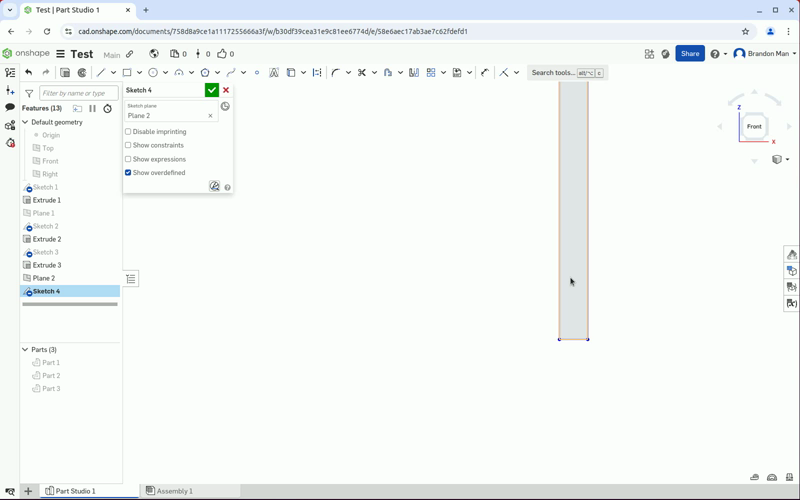
scroll(-6)
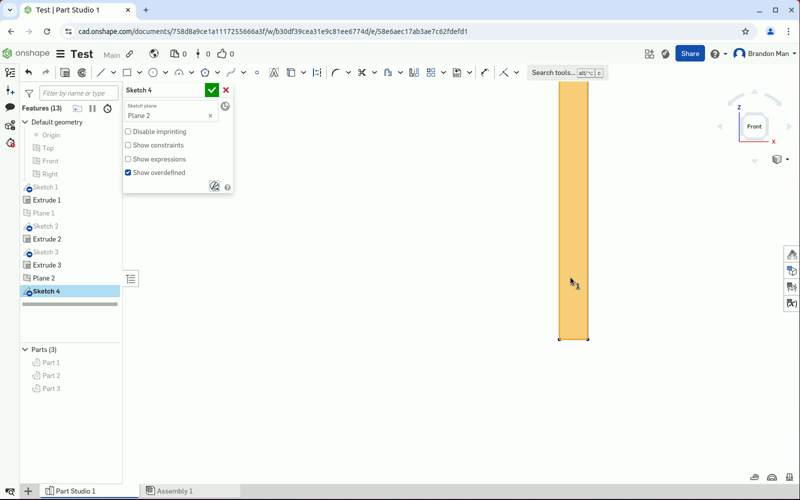
scroll(-6)
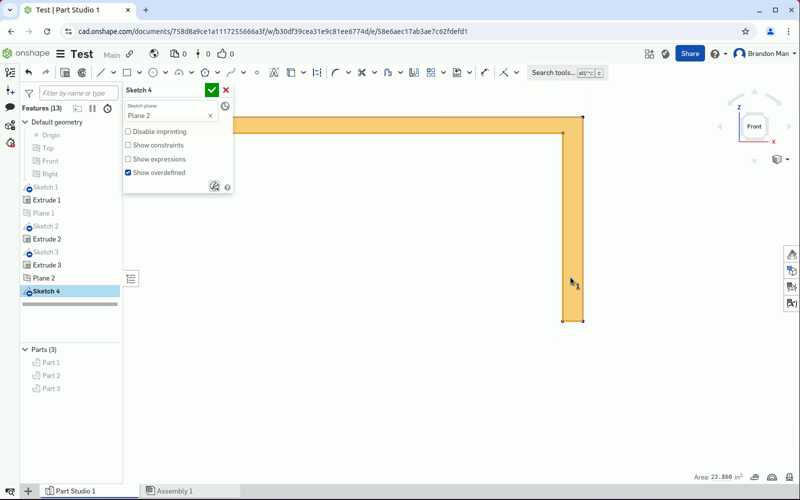
scroll(-6)
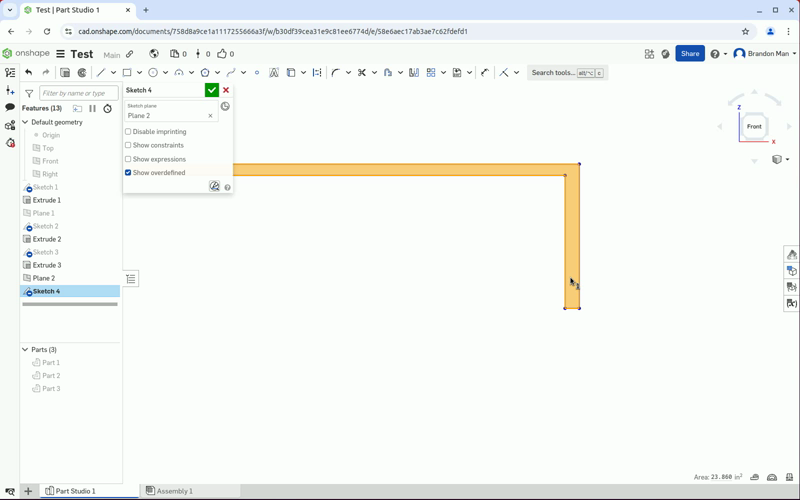
scroll(-6)
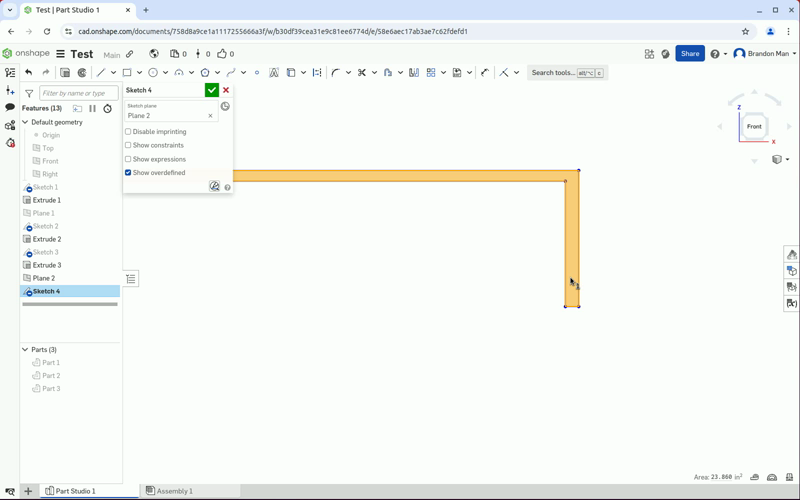
scroll(-6)
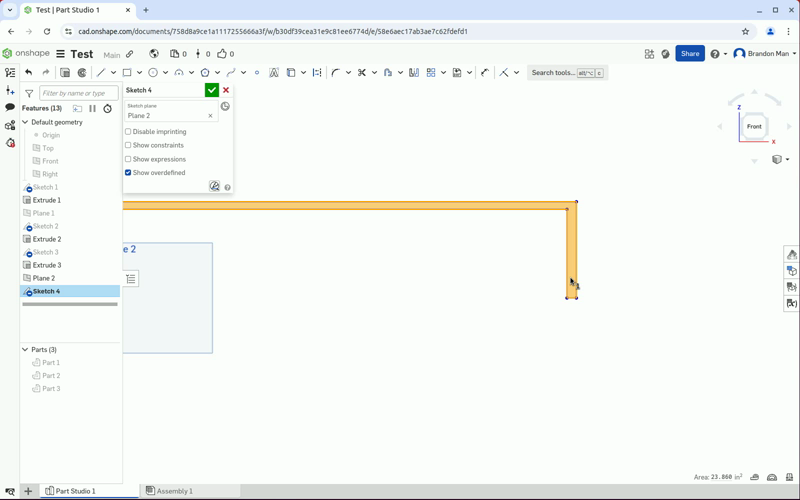
scroll(-6)
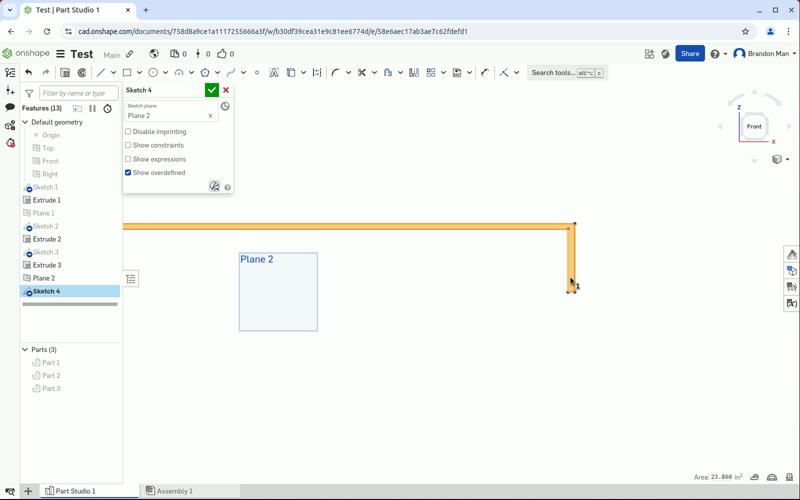
scroll(-6)
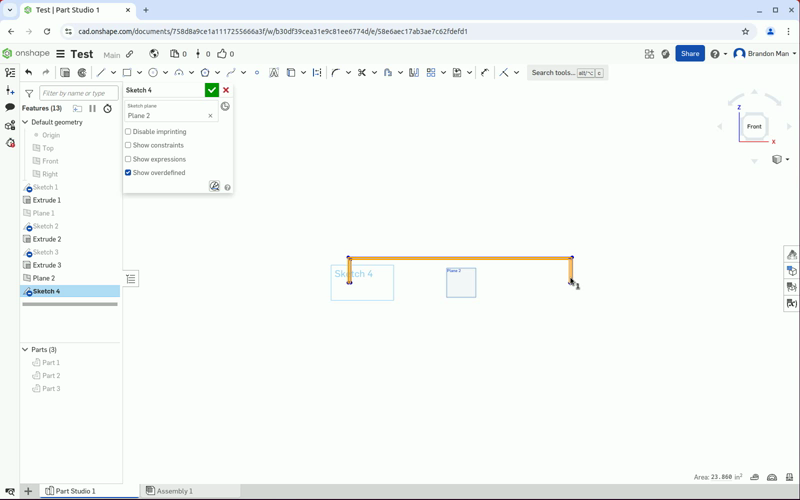
mouse_move(73, 352)
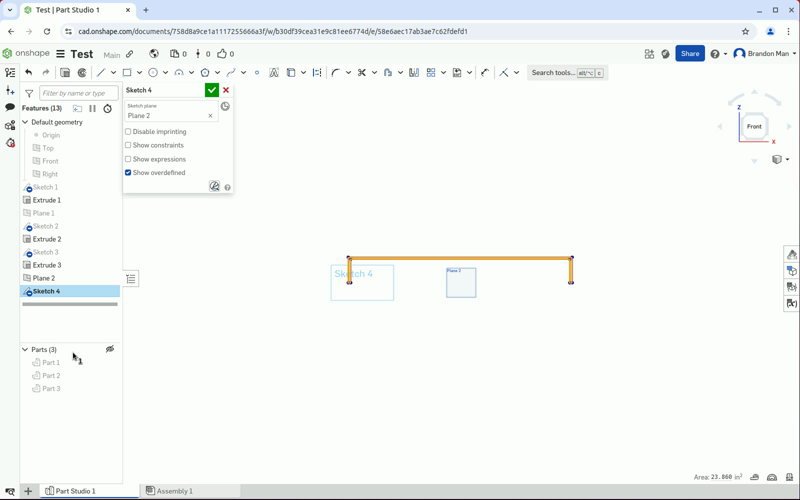
key(shift+y)
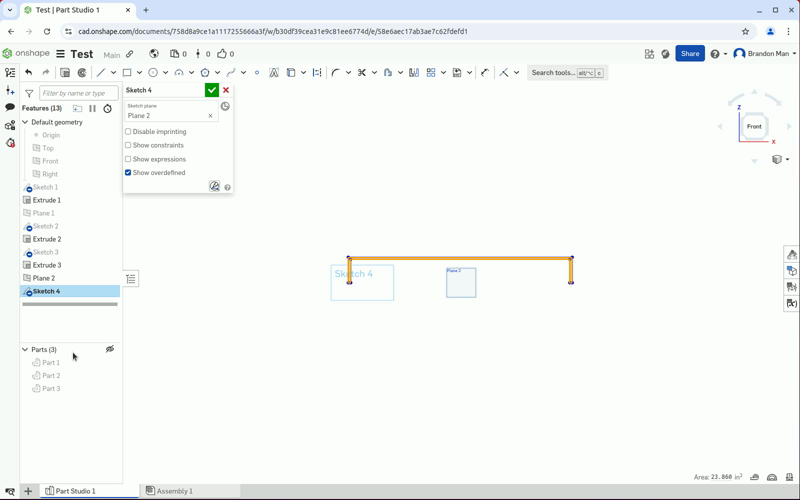
key(shift+e)
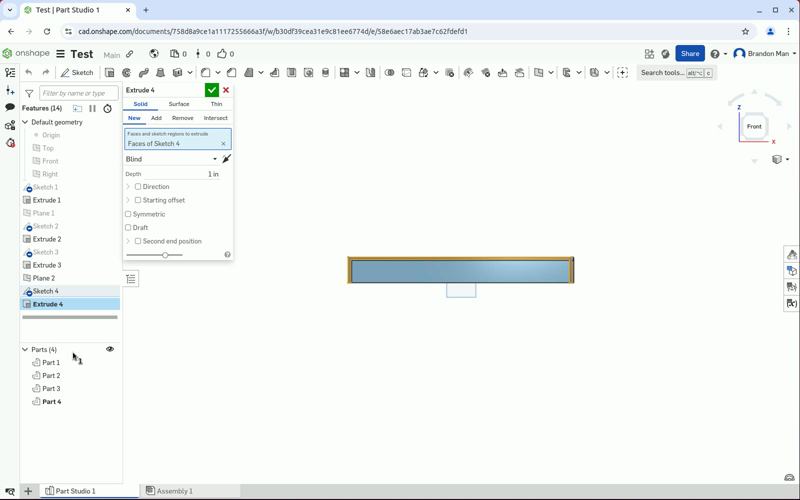
mouse_move(143, 106)
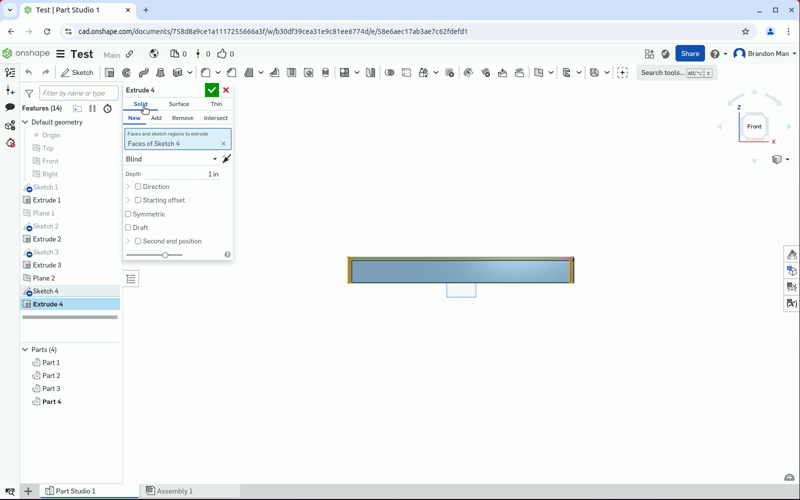
click(143, 106)
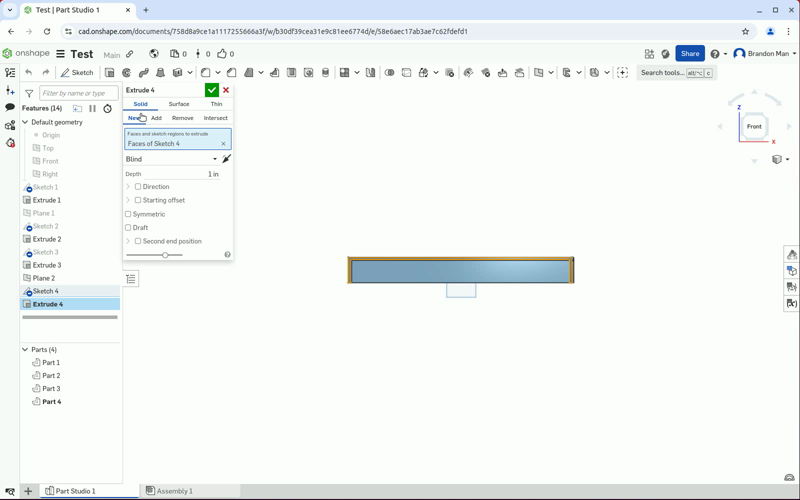
mouse_move(137, 120)
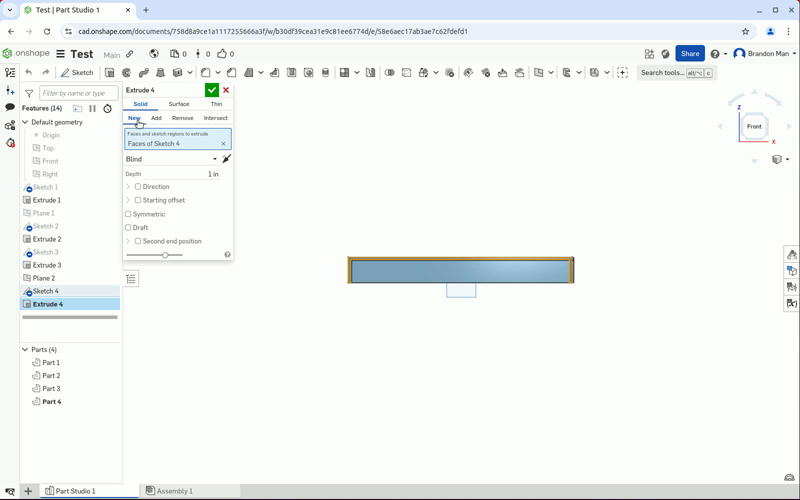
click(137, 120)
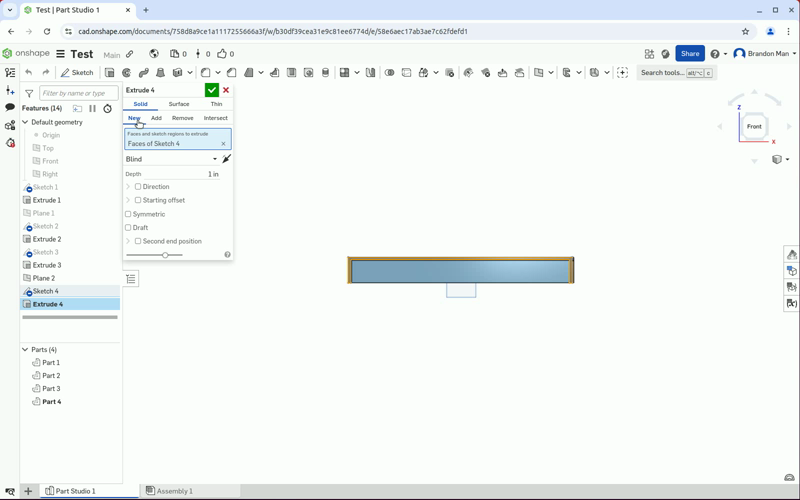
key(tab, 4)
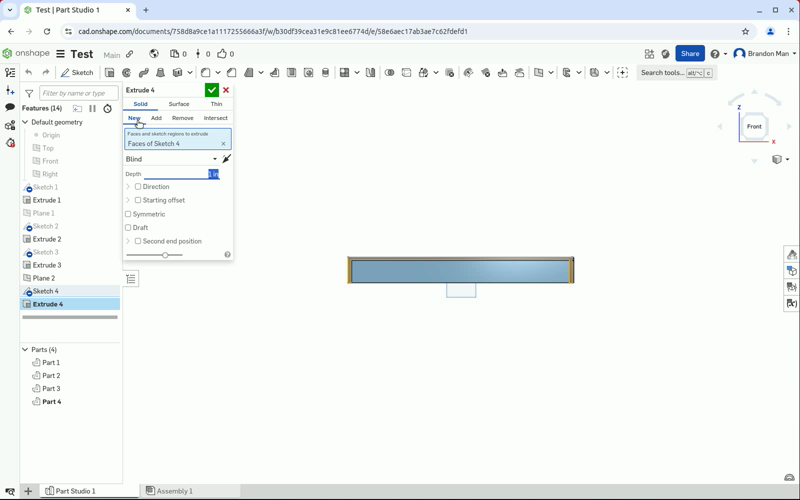
text(0.722)
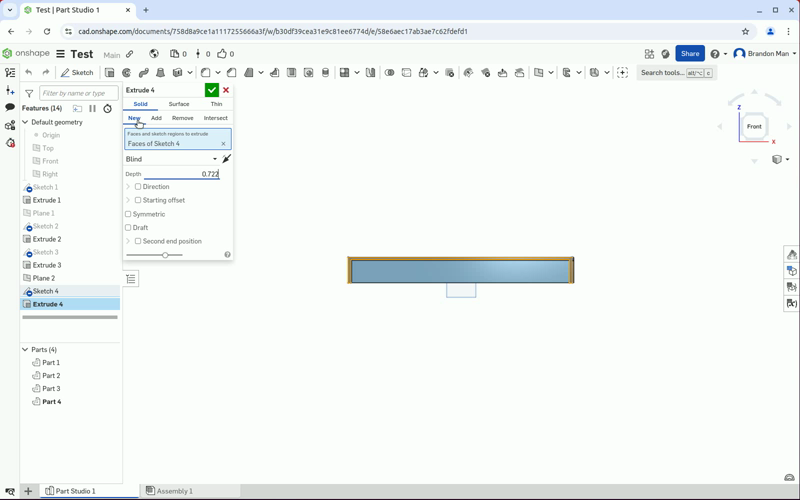
key(enter)
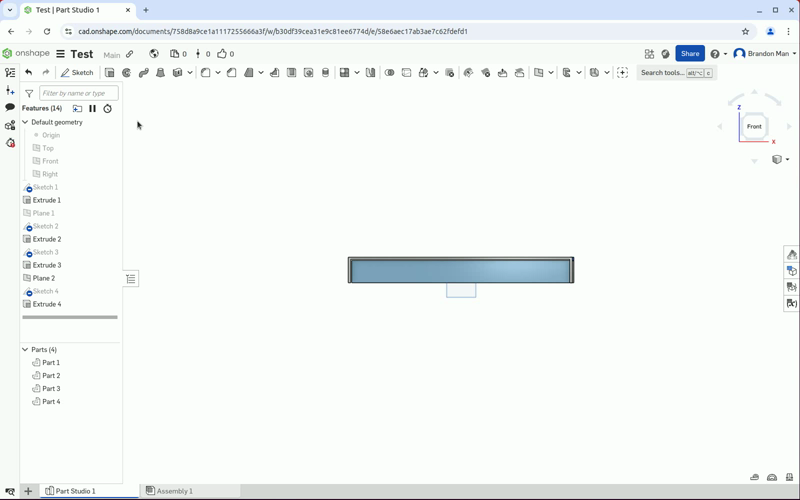
key(shift+h)
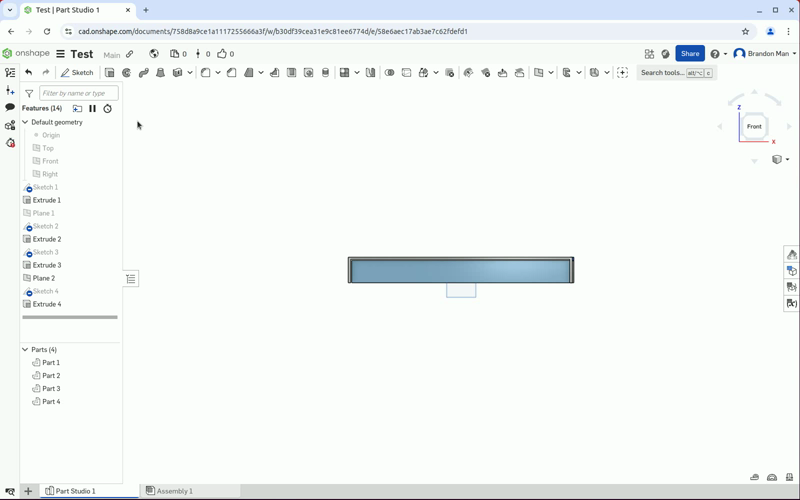
key(shift+h)
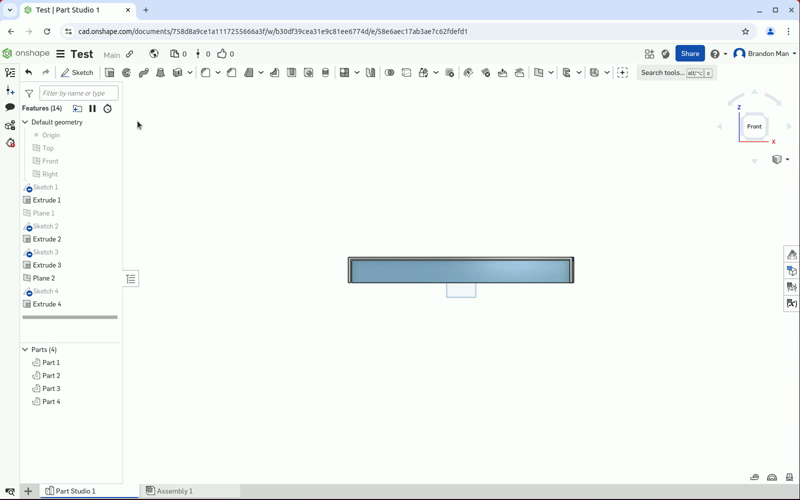
mouse_move(73, 189)
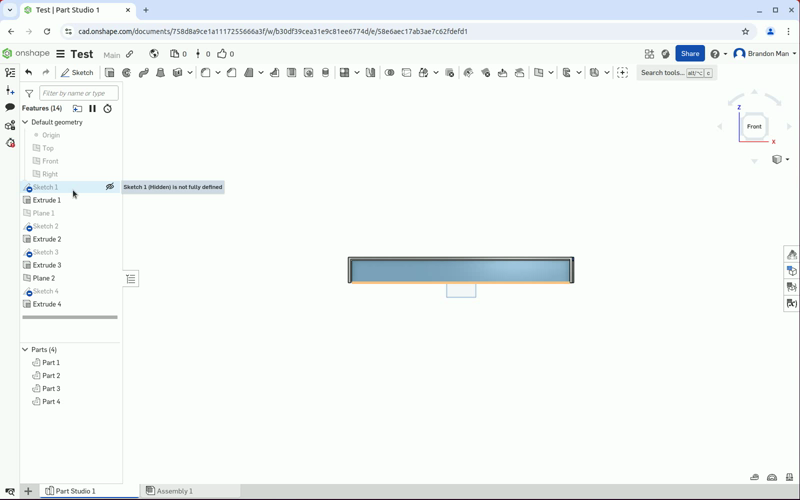
click(73, 189)
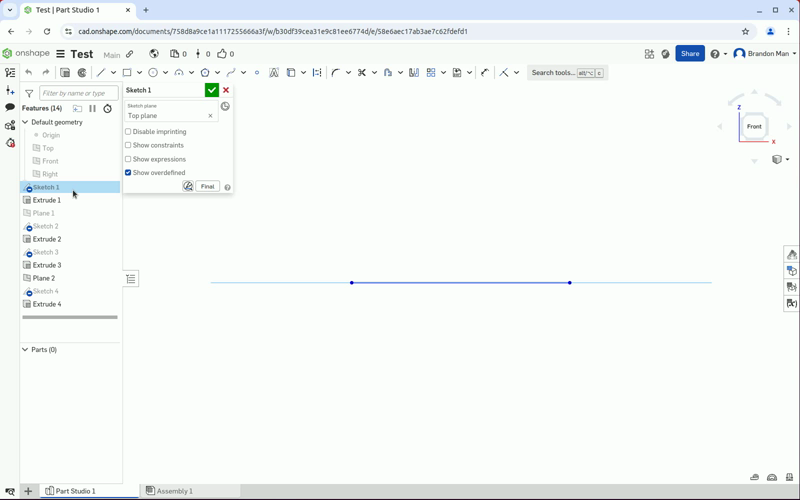
mouse_move(229, 92)
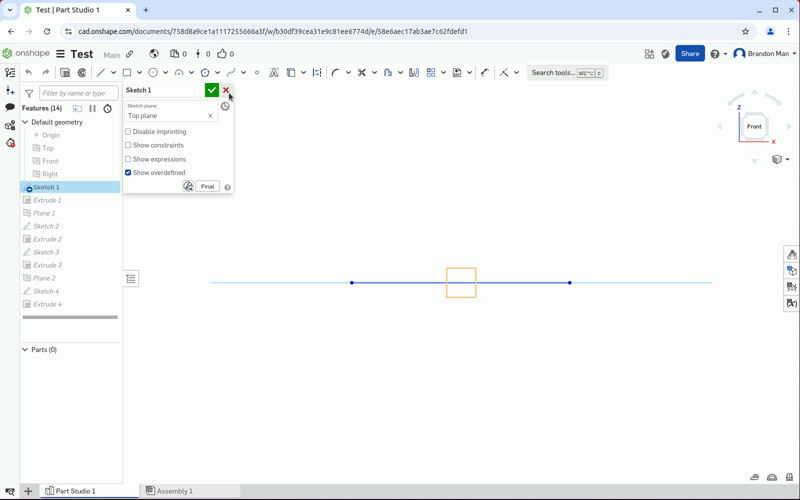
click(229, 92)
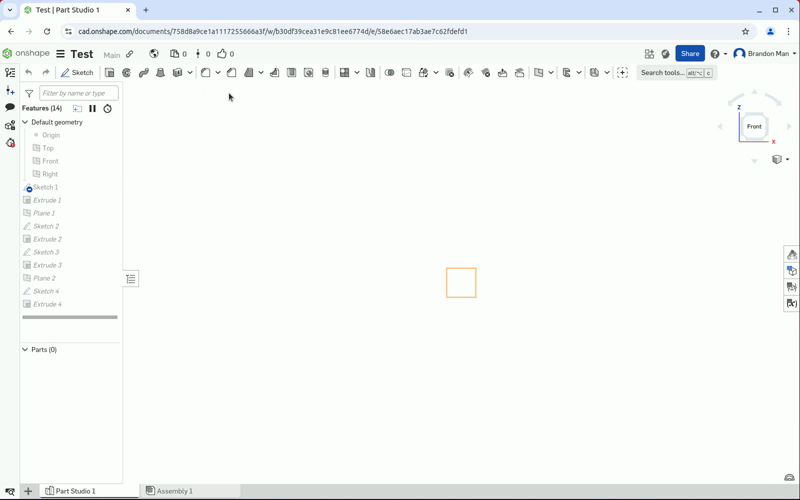
key(shift+s)
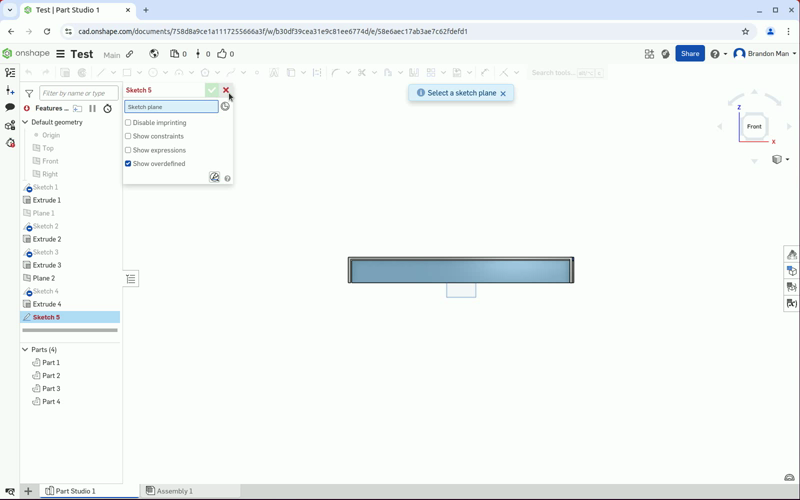
mouse_move(73, 280)
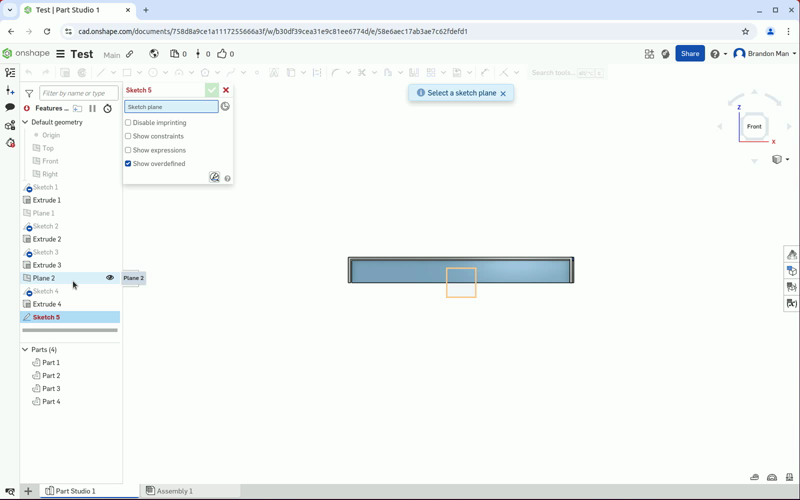
click(73, 280)
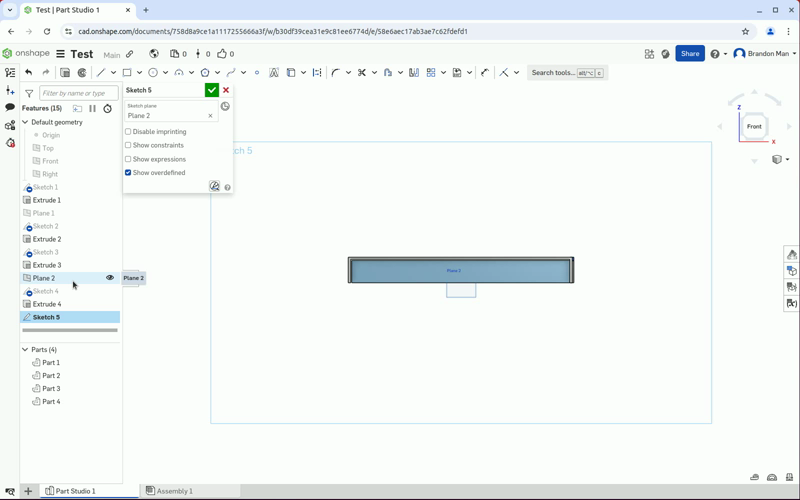
mouse_move(73, 352)
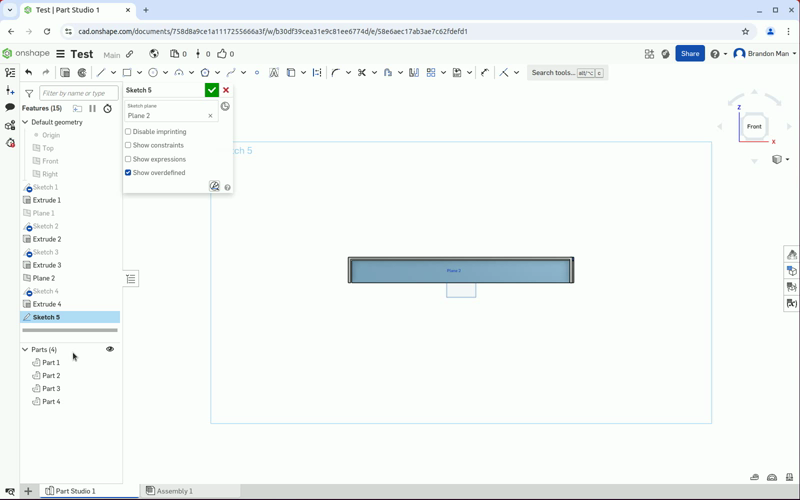
key(y)
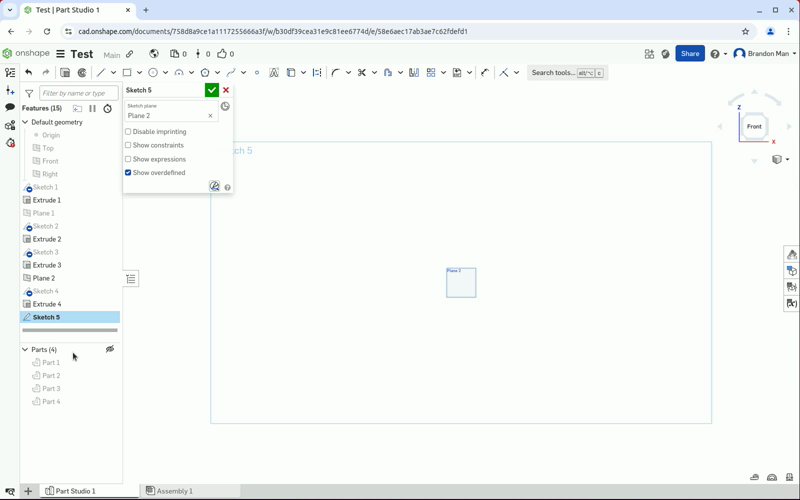
key(l)
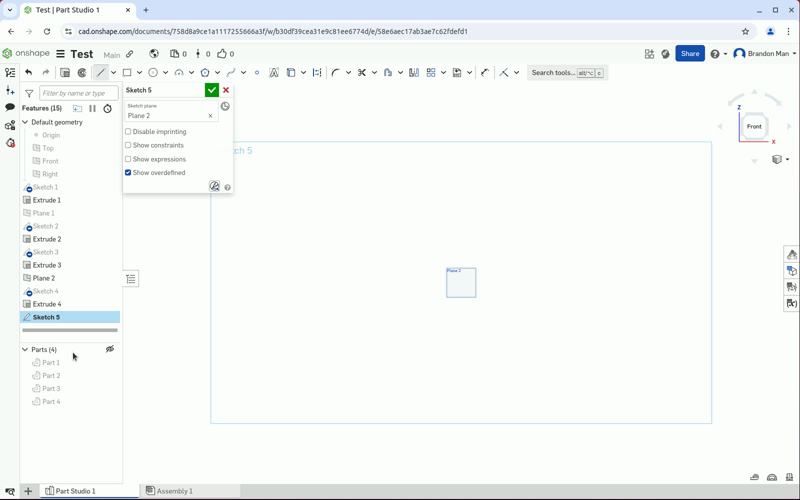
key_down(shift)
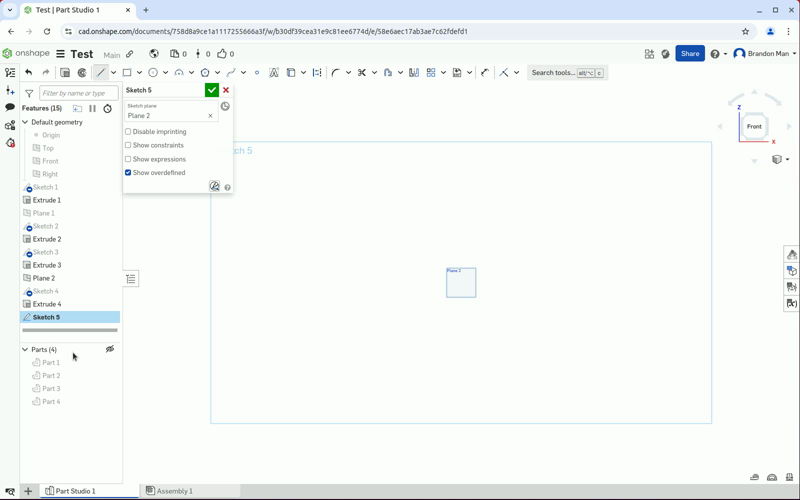
mouse_move(351, 282)
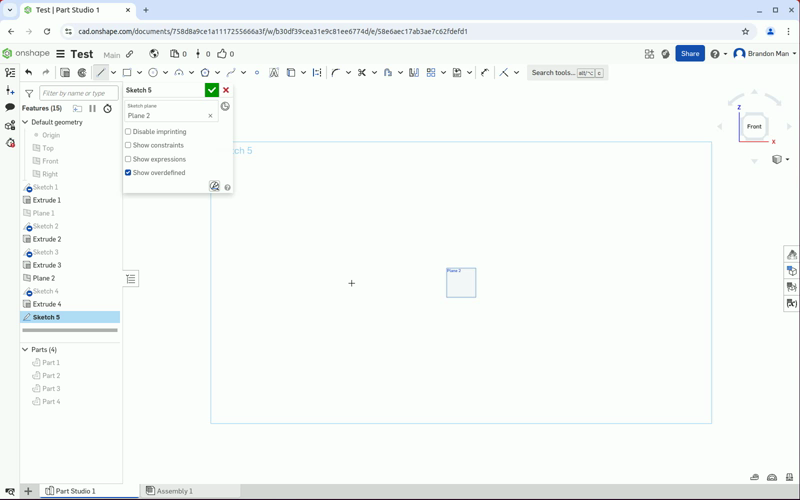
click(351, 282)
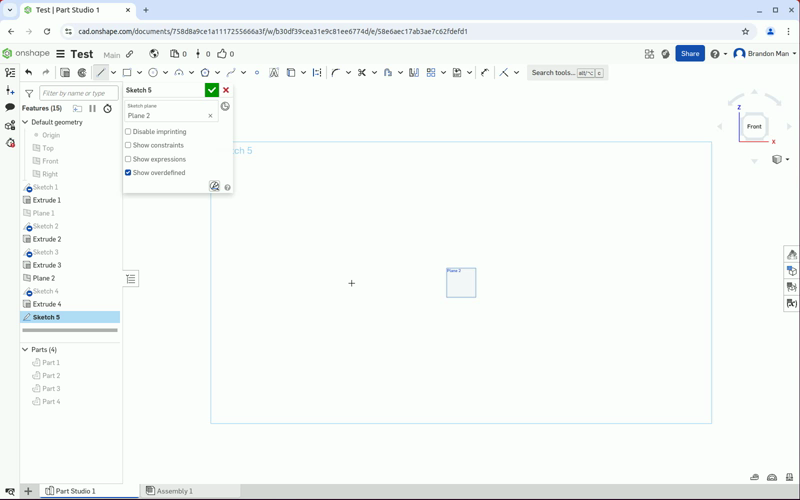
key_up(shift)
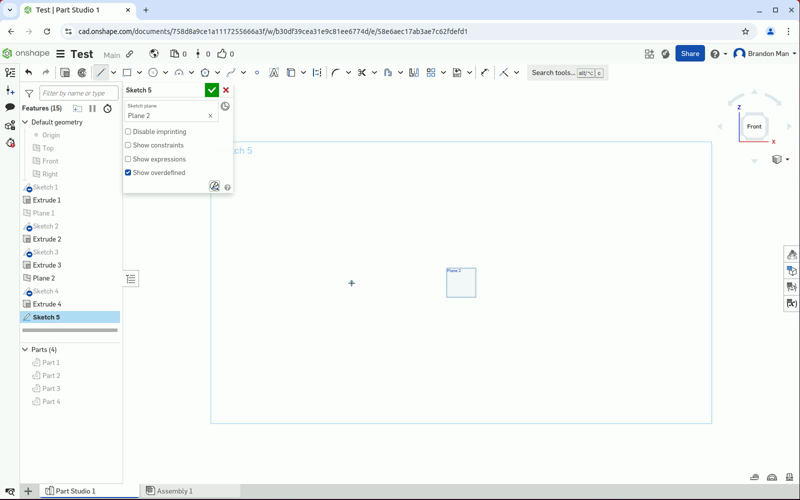
key_down(shift)
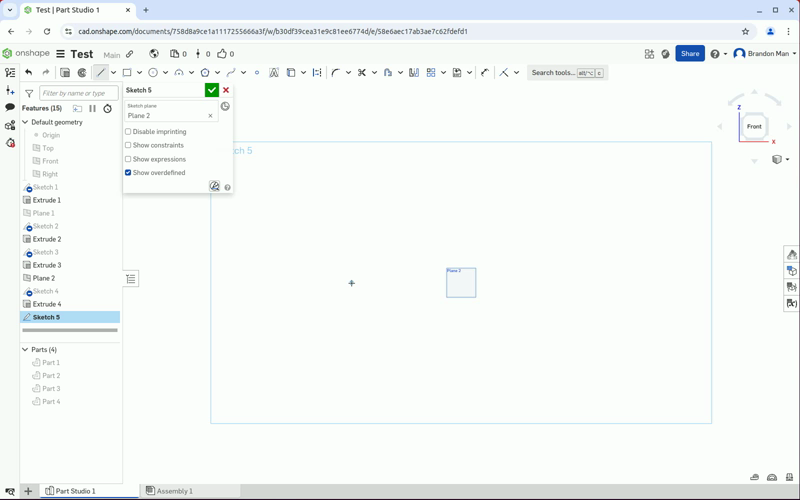
mouse_move(569, 282)
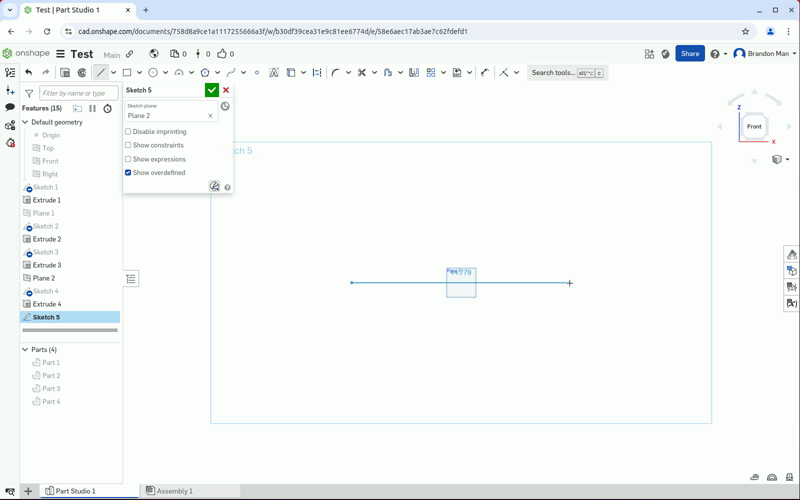
click(569, 282)
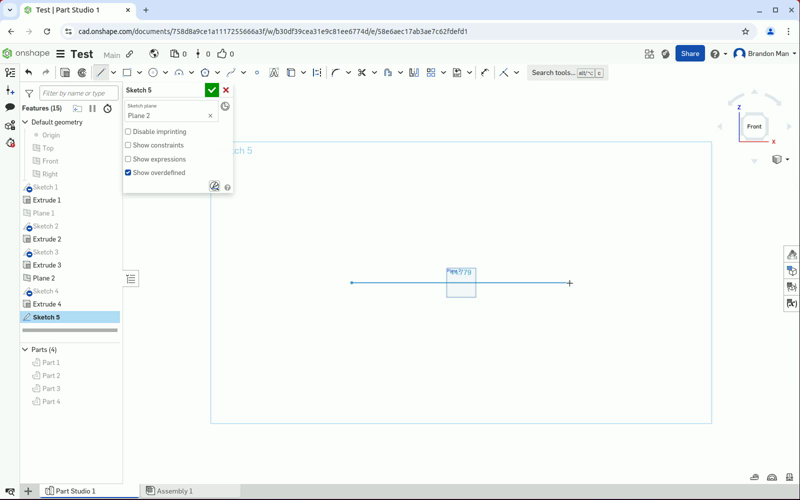
key_up(shift)
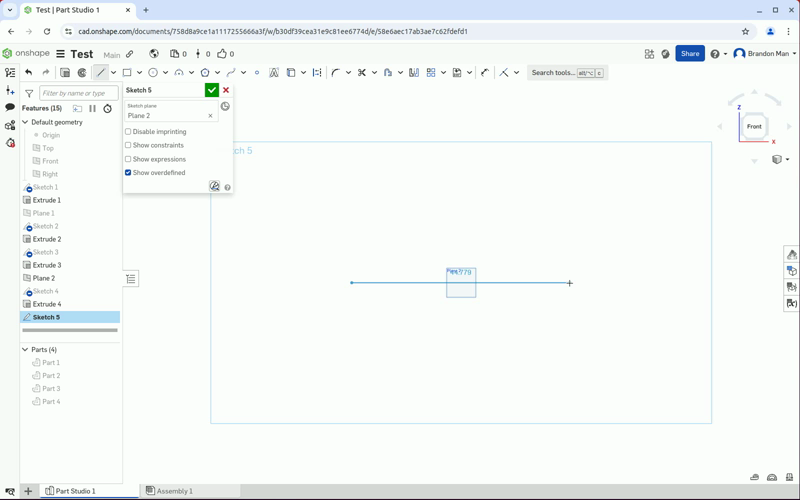
key_down(shift)
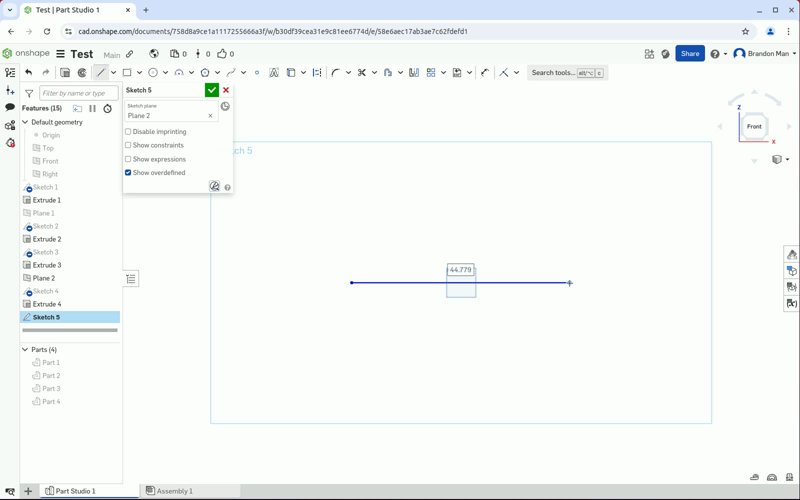
mouse_move(589, 282)
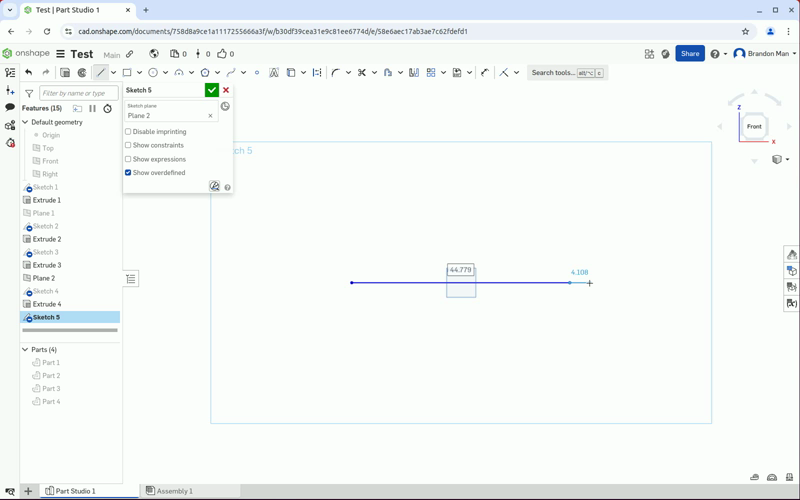
mouse_move(569, 260)
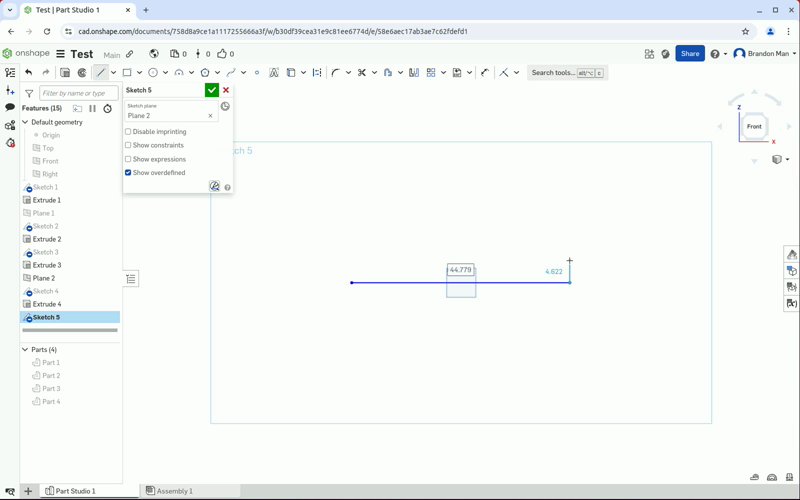
click(569, 260)
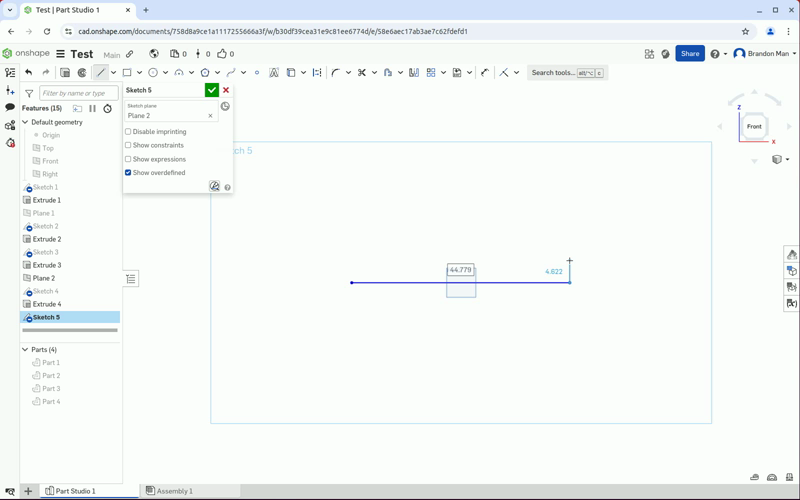
key_up(shift)
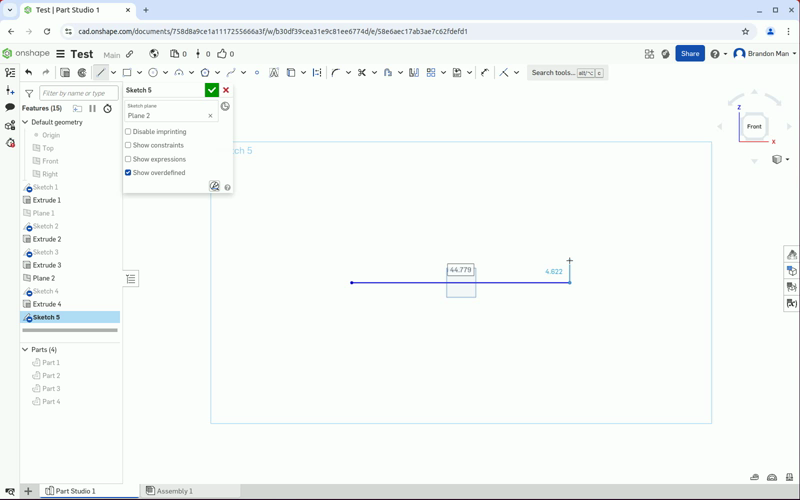
key_down(shift)
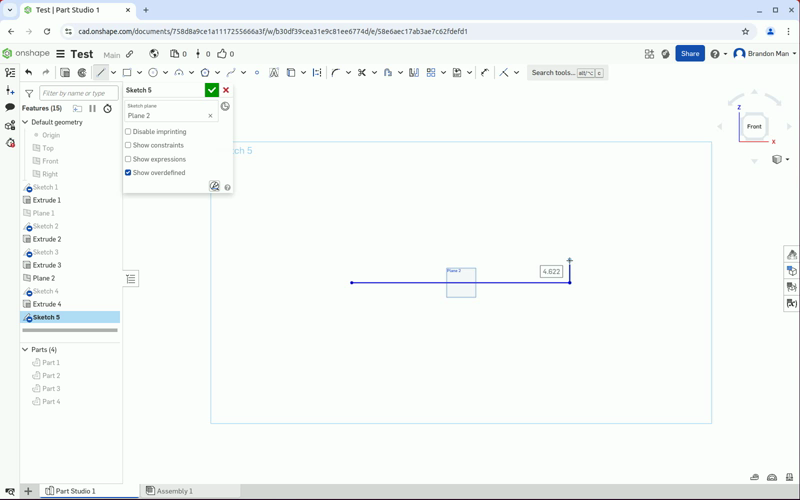
mouse_move(351, 260)
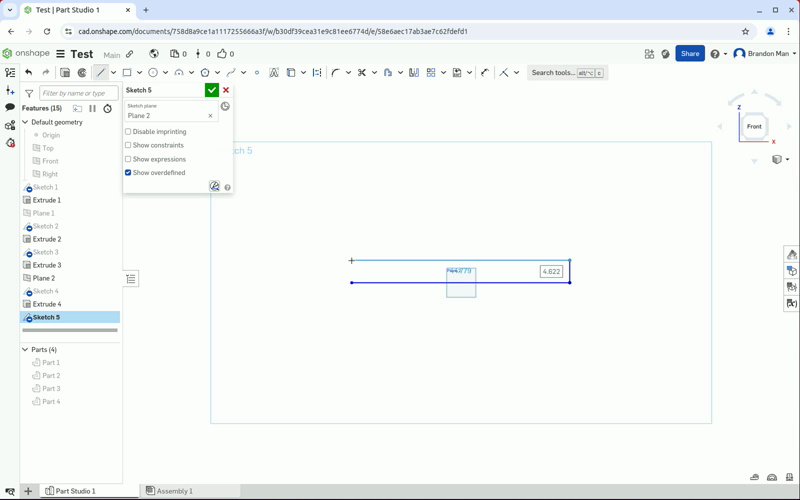
click(351, 260)
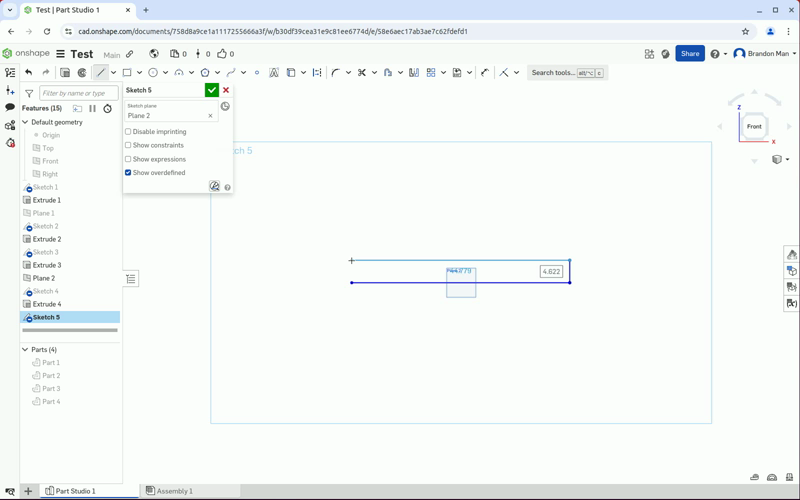
key_up(shift)
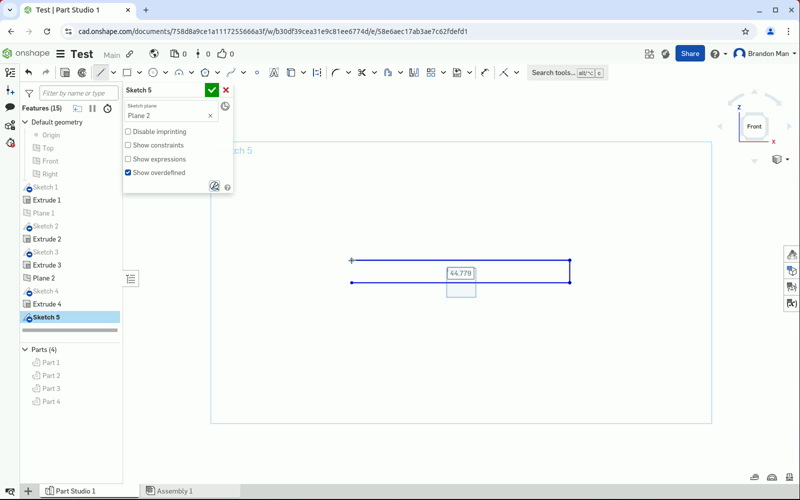
mouse_move(381, 260)
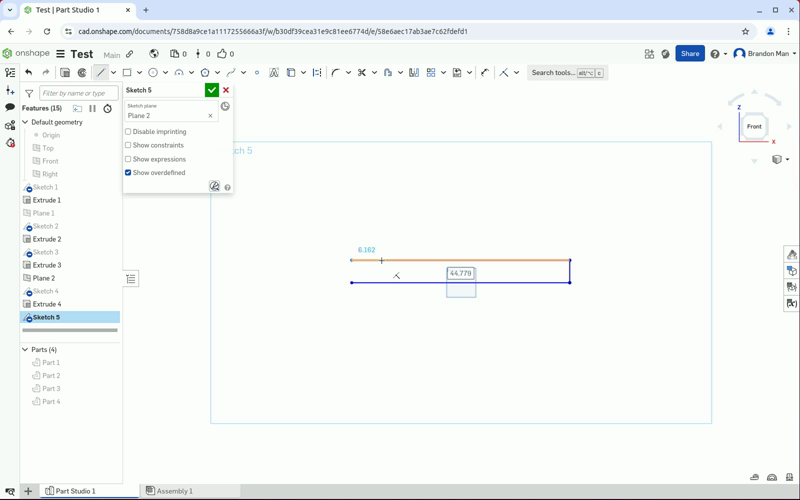
key_down(shift)
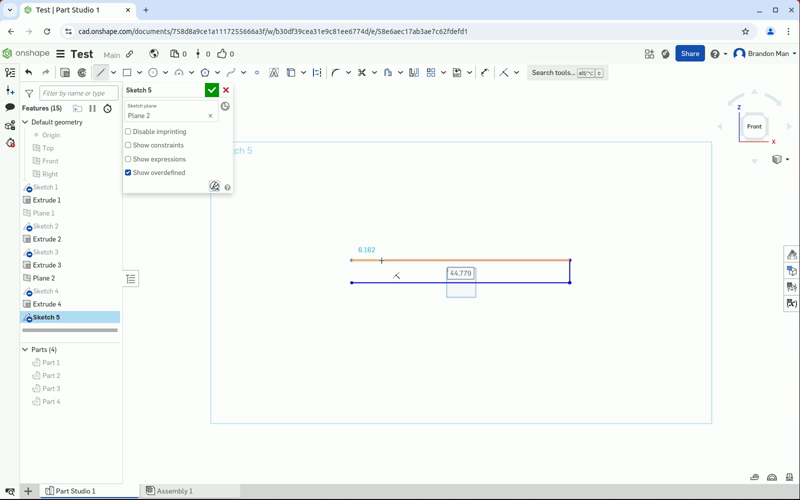
mouse_move(351, 282)
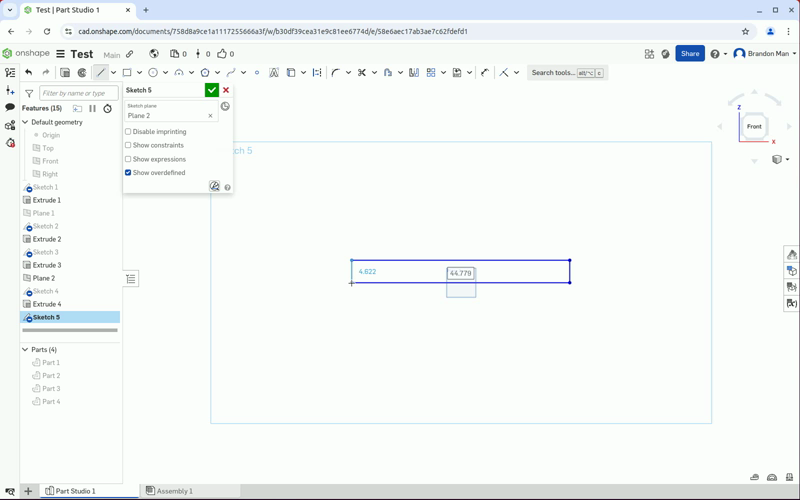
key_up(shift)
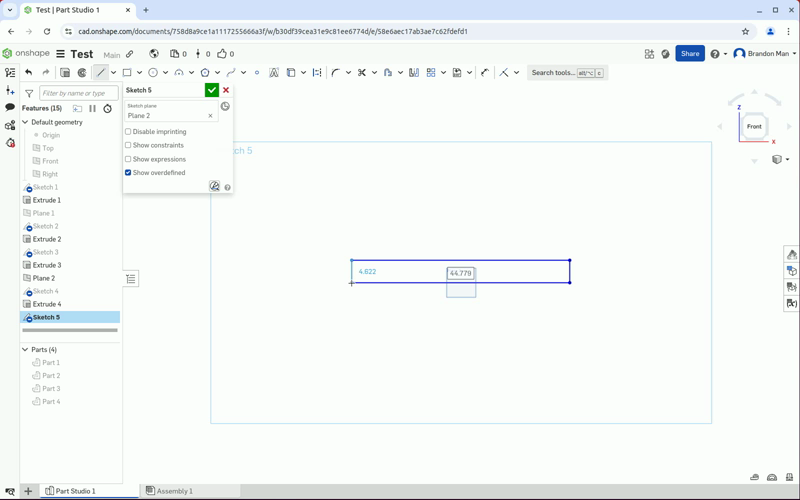
click(351, 282)
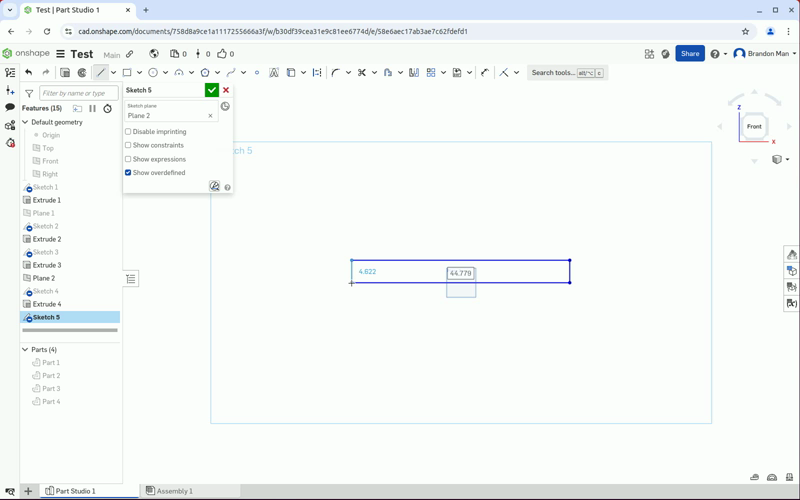
key(esc)
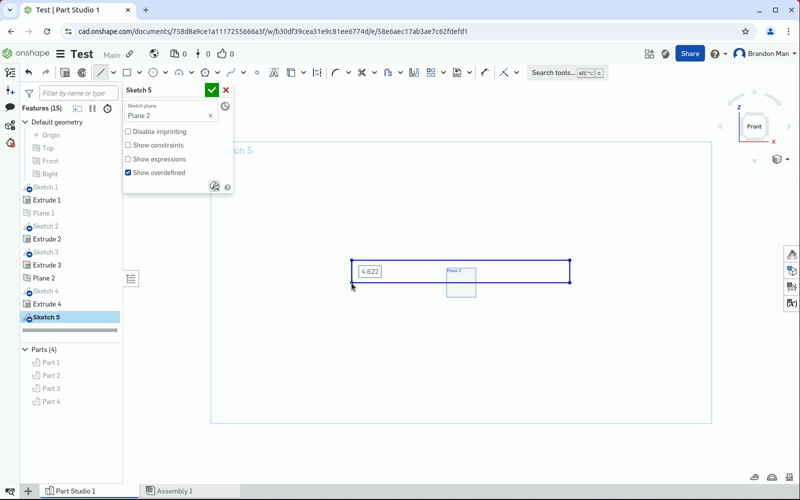
mouse_move(385, 265)
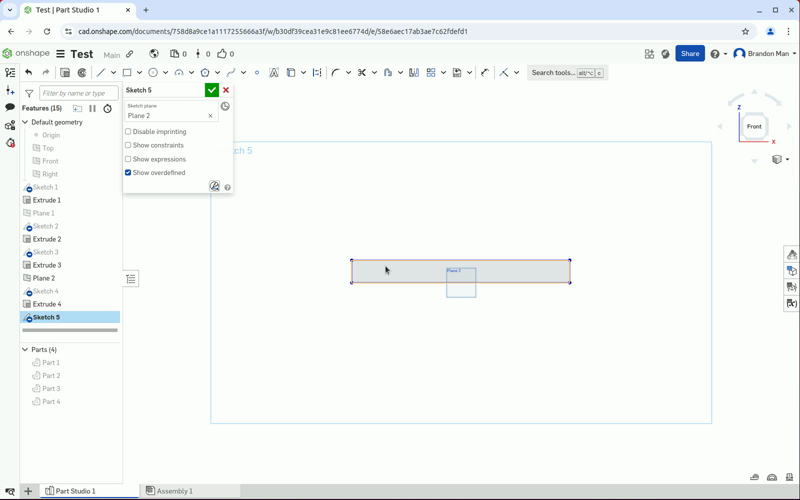
click(385, 265)
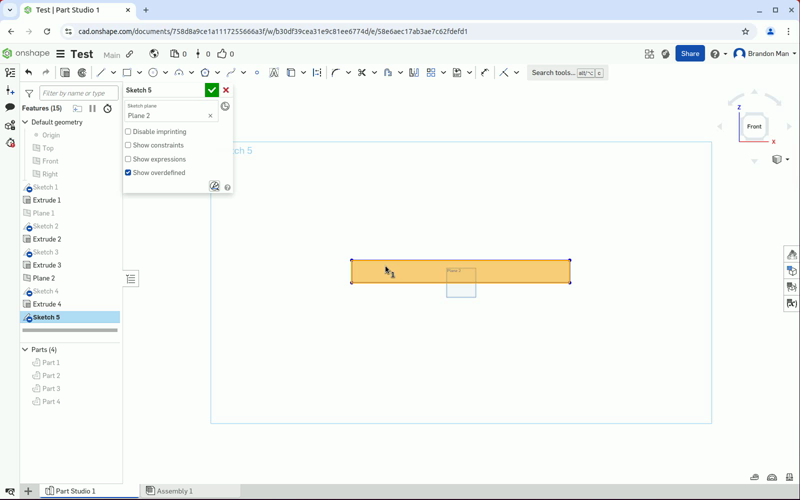
mouse_move(73, 352)
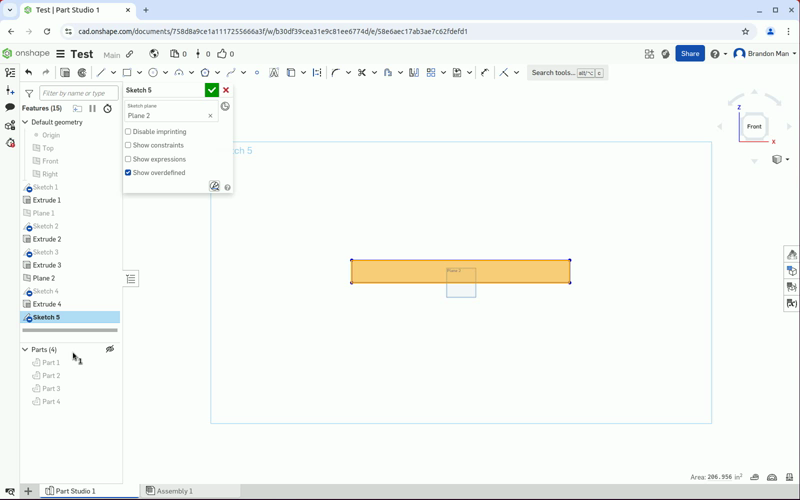
key(shift+y)
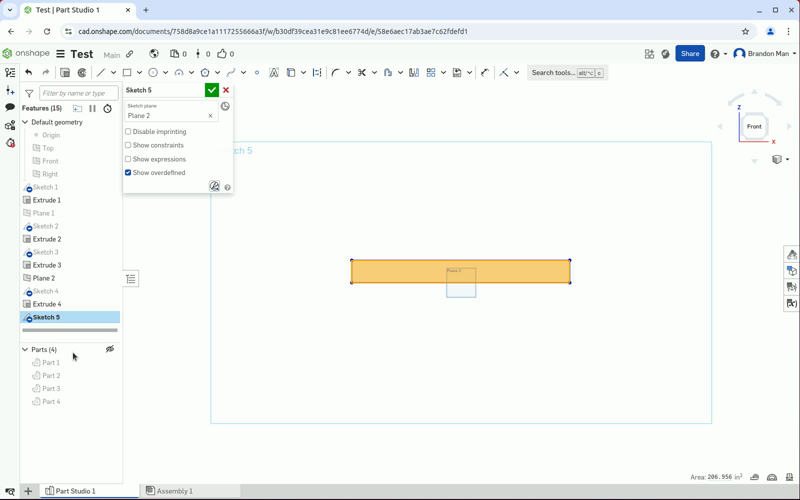
key(shift+e)
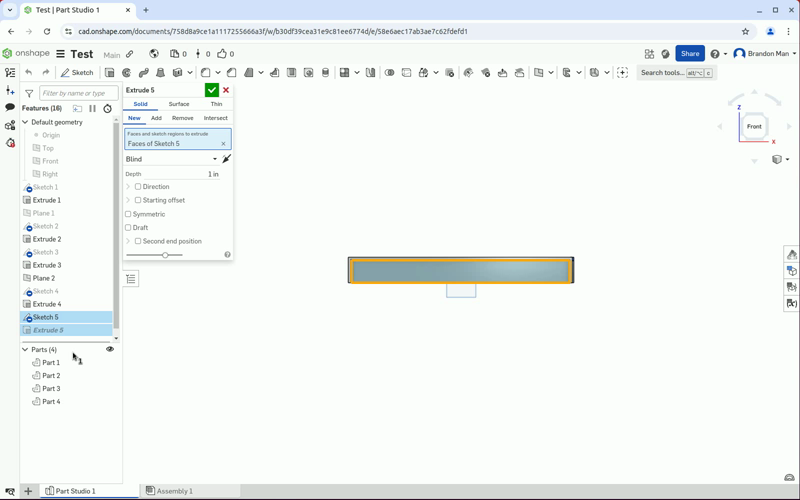
mouse_move(143, 106)
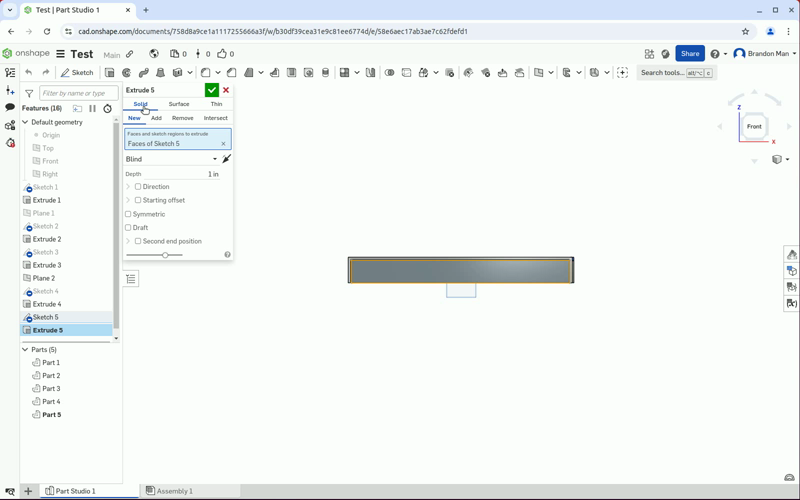
click(143, 106)
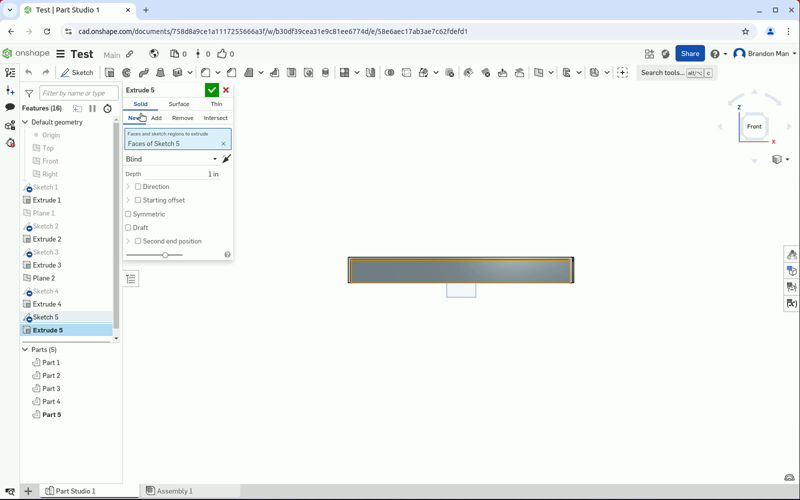
mouse_move(137, 120)
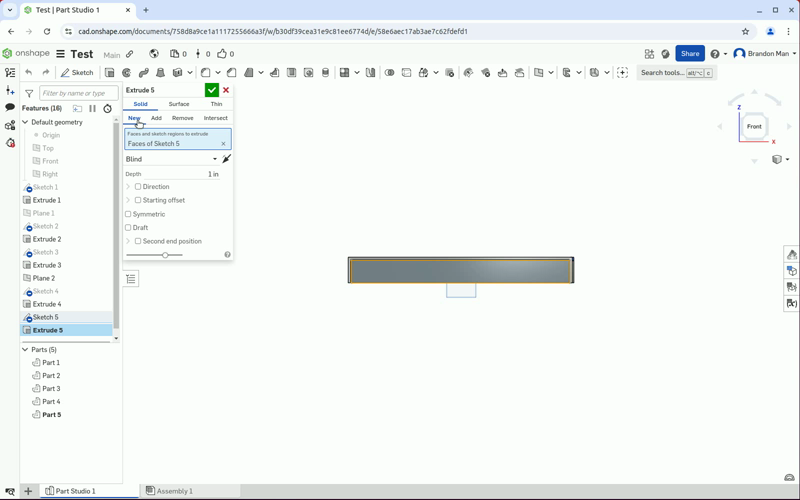
click(137, 120)
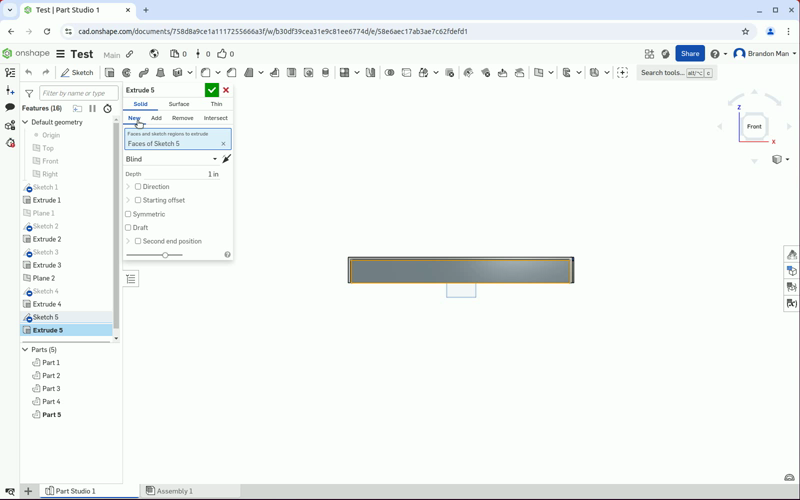
key(tab, 4)
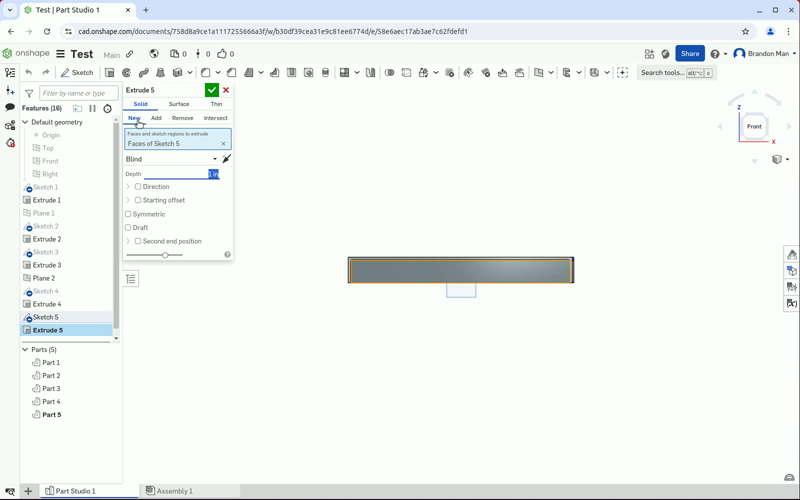
text(0.722)
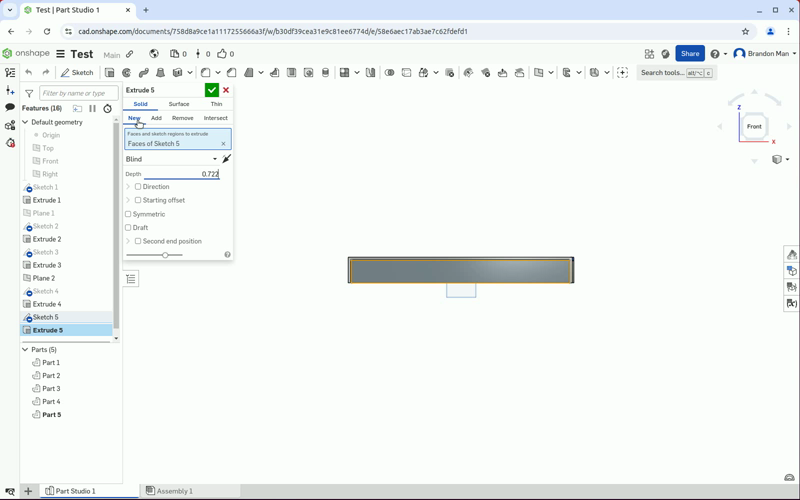
key(enter)
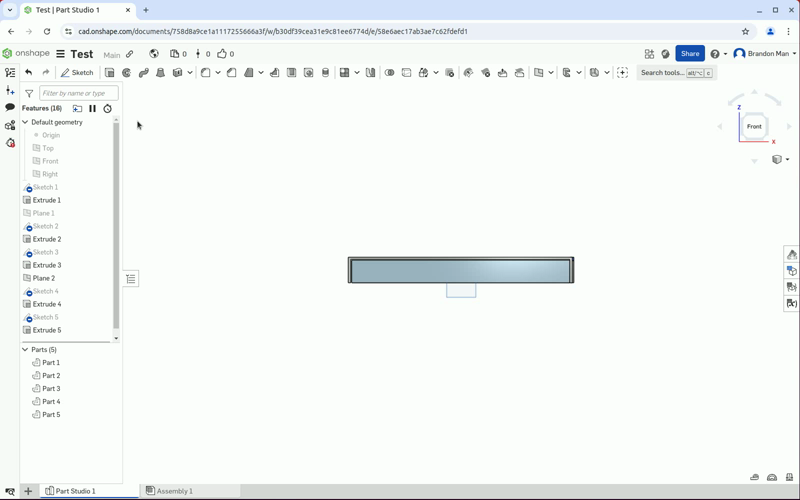
key(shift+h)
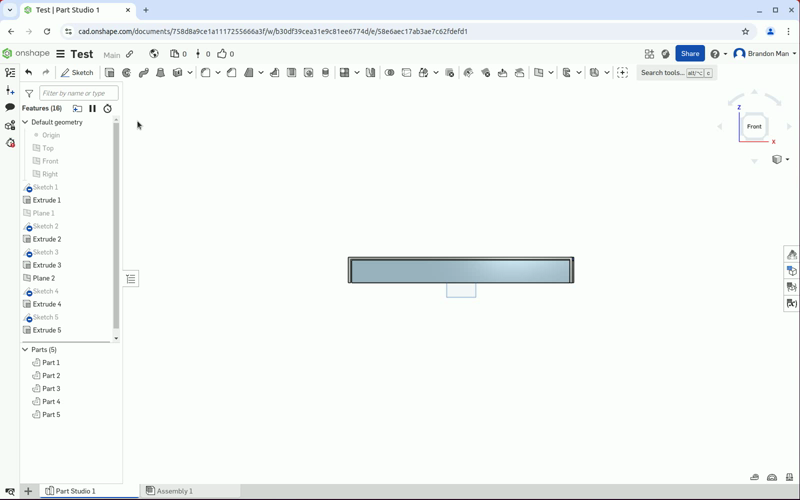
key(shift+h)
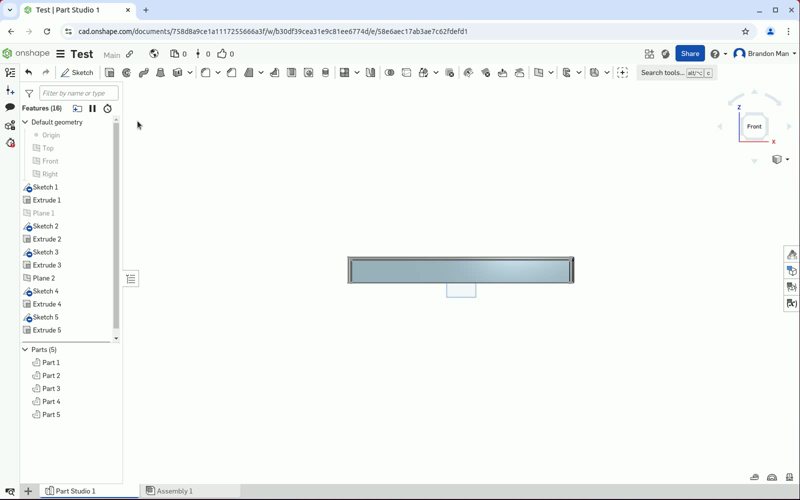
key(shift+7)
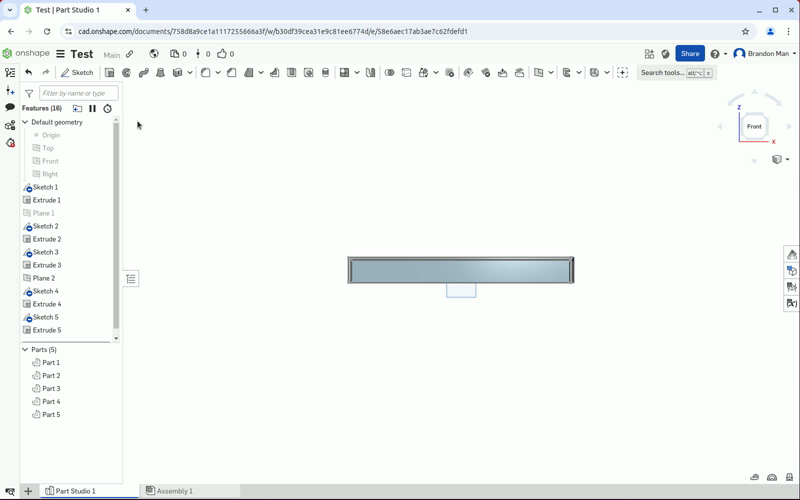
key(left, 2)
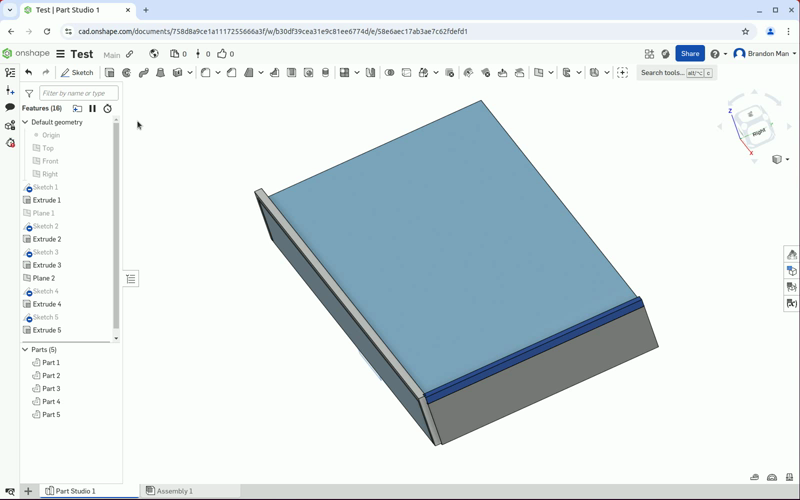
key(down, 2)
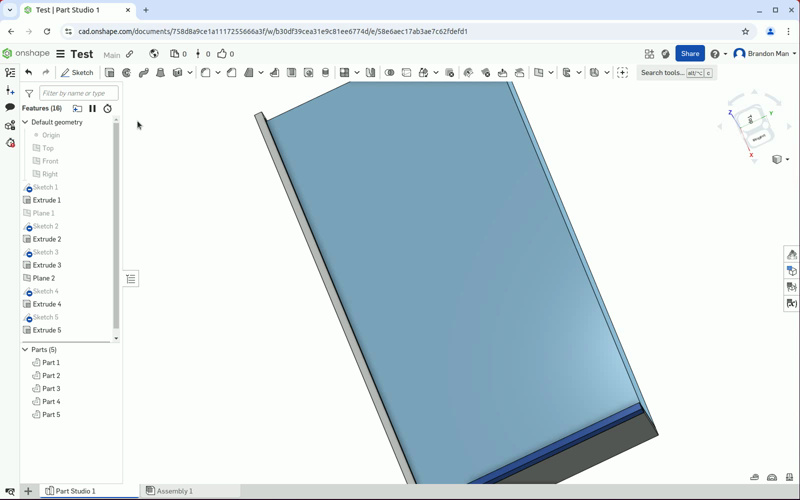
key(up, 2)
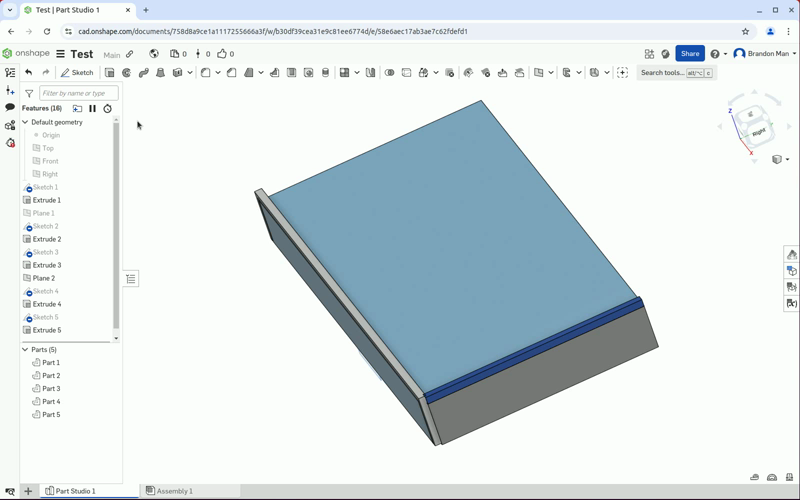
key(right, 2)
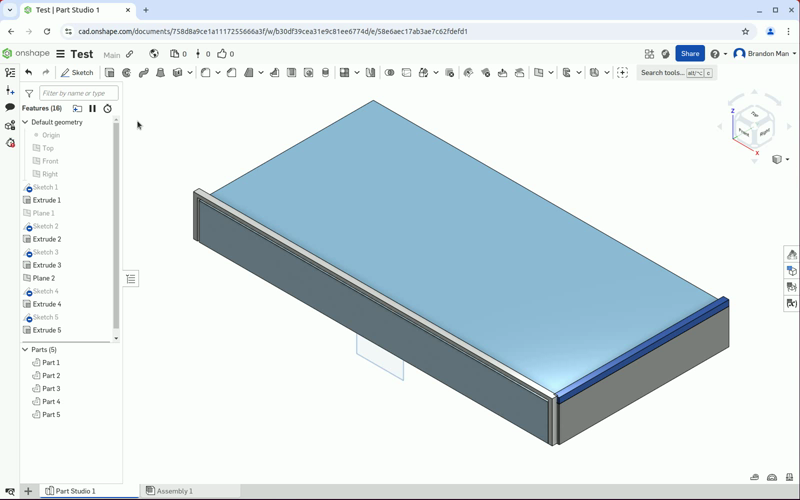
mouse_move(69, 189)
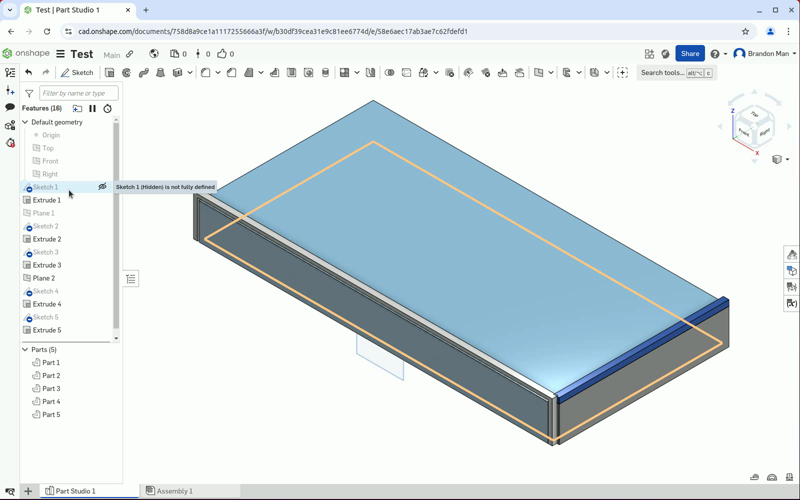
click(69, 189)